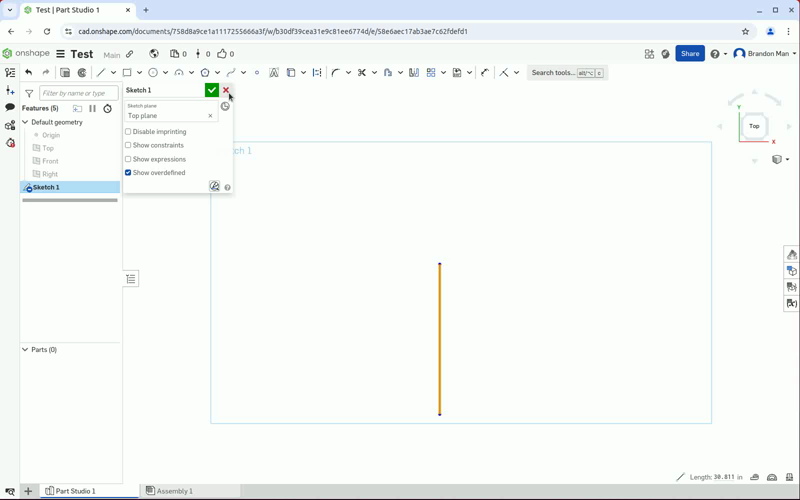
key(shift+h)
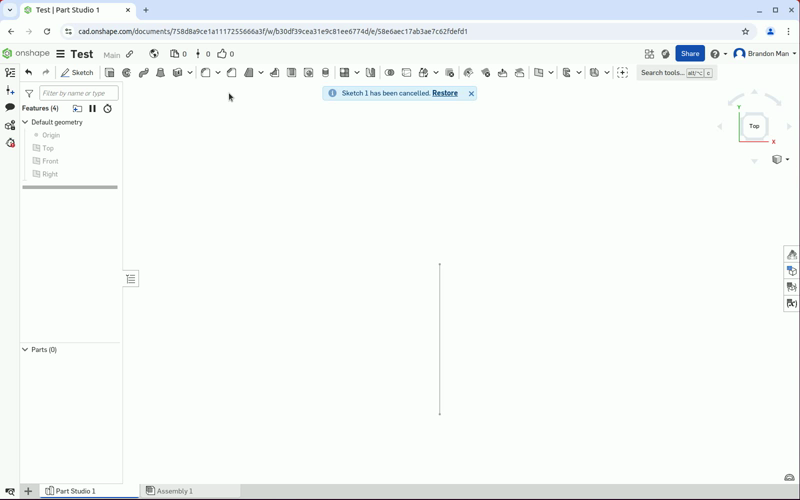
mouse_move(73, 352)
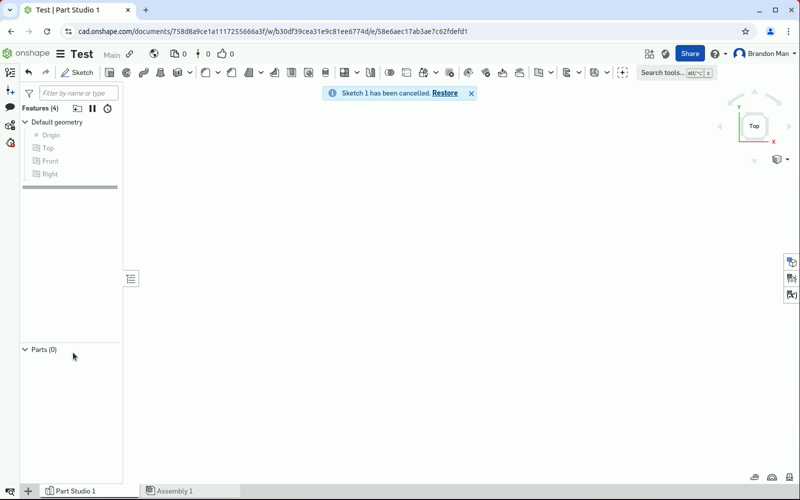
key(y)
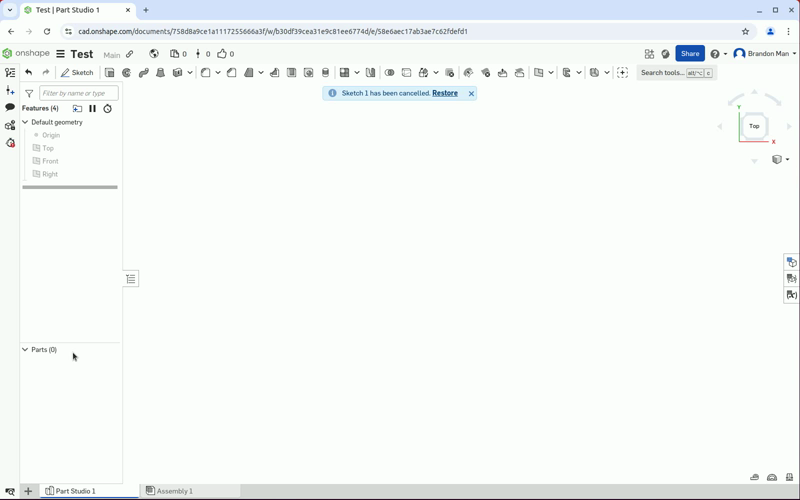
key(shift+p)
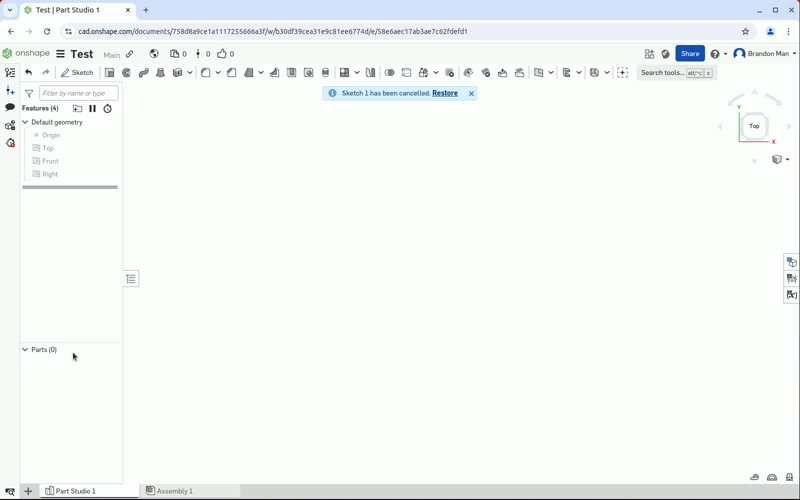
key(space)
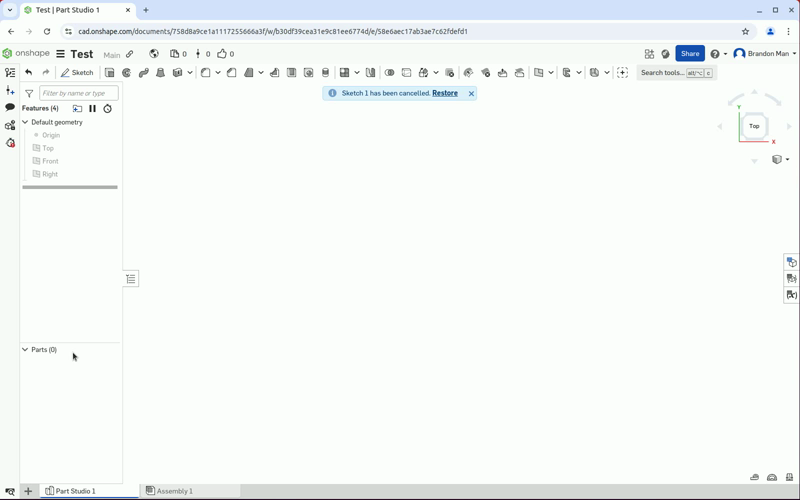
key_down(shift)
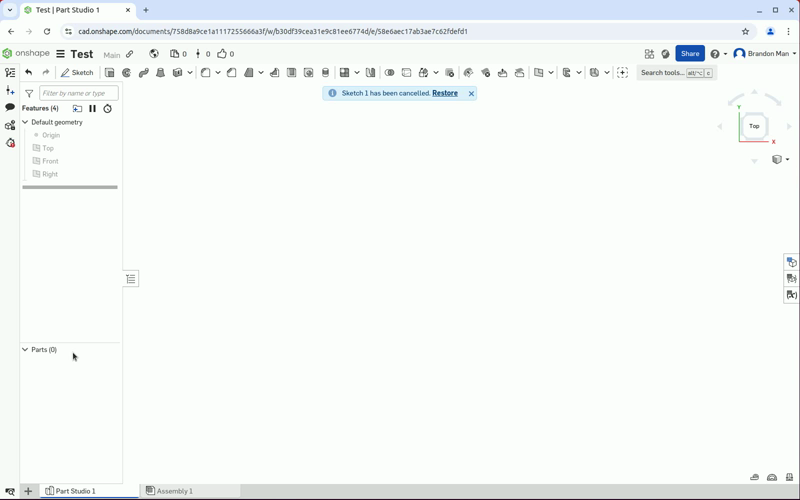
key(up)
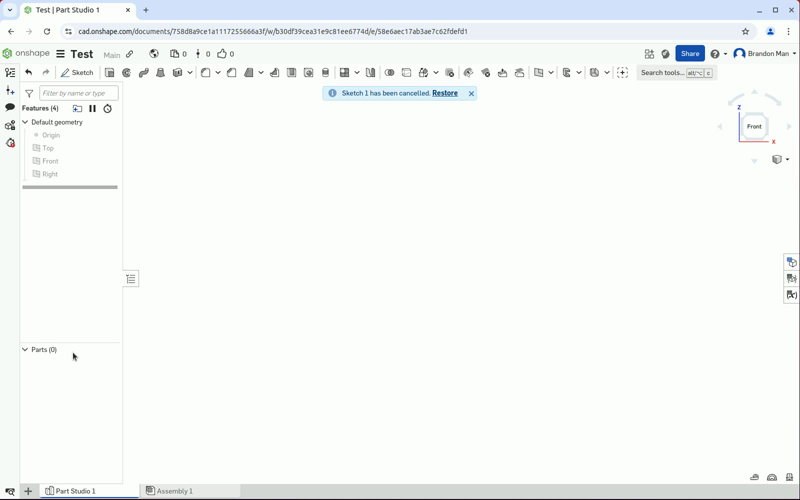
key_up(shift)
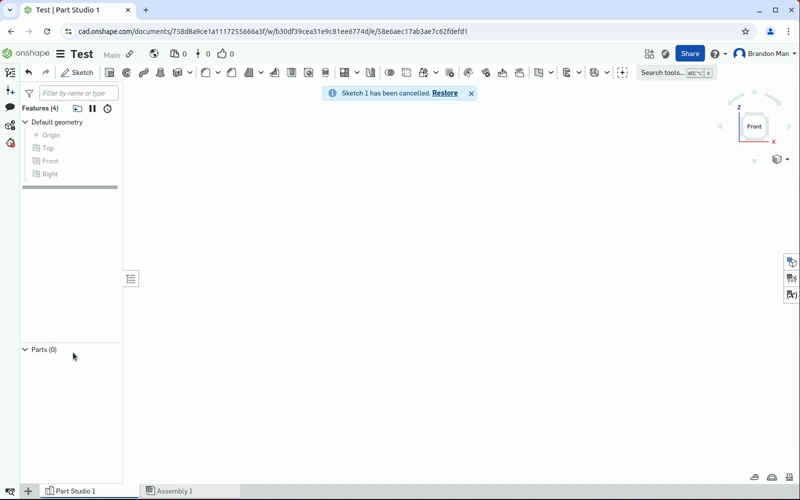
key(space)
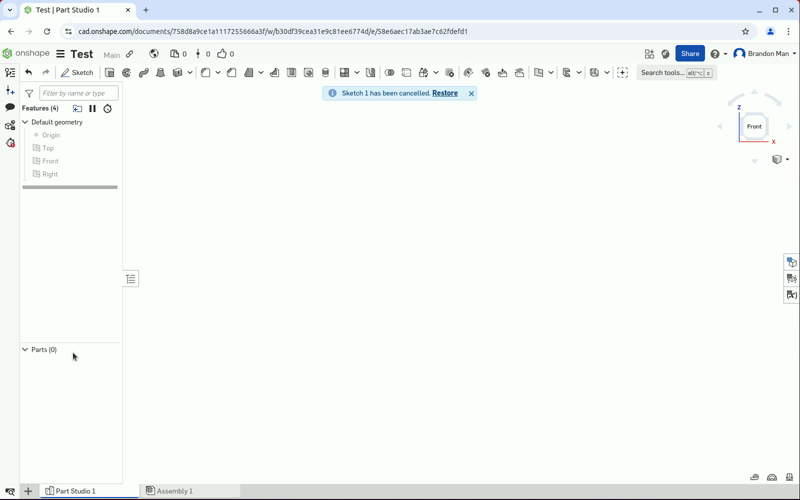
key_down(shift)
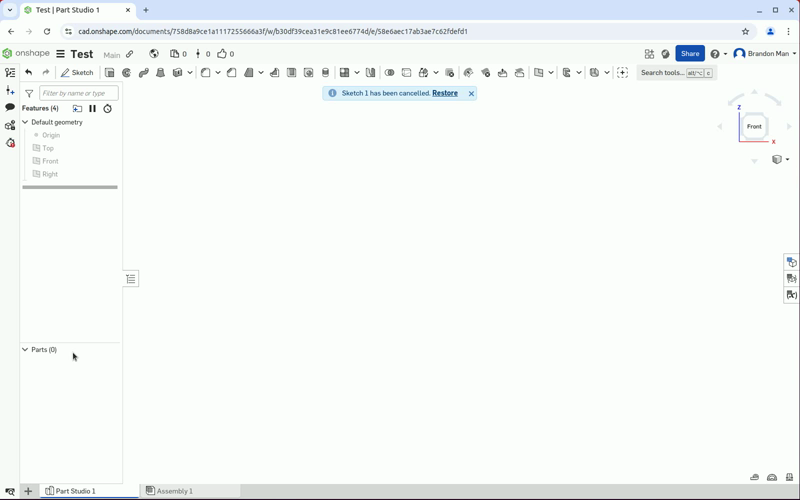
key(left)
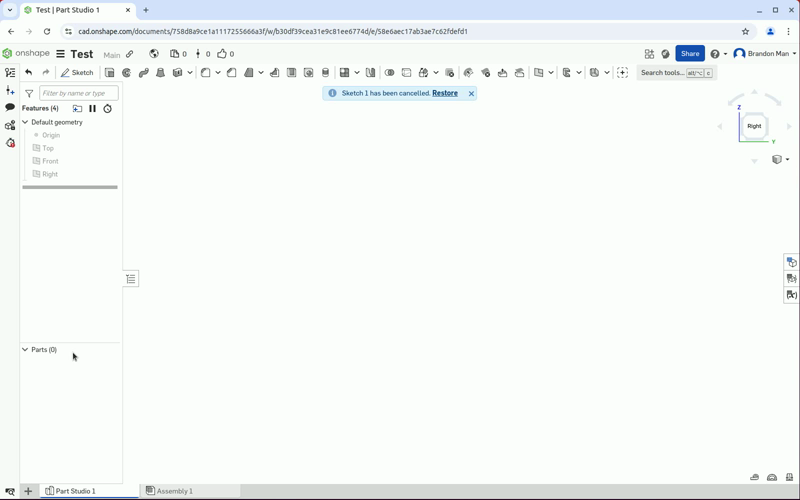
key_up(shift)
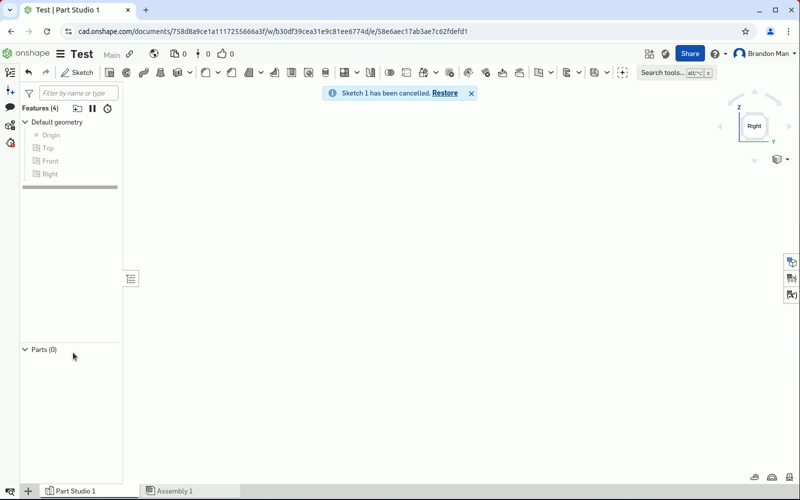
mouse_move(73, 352)
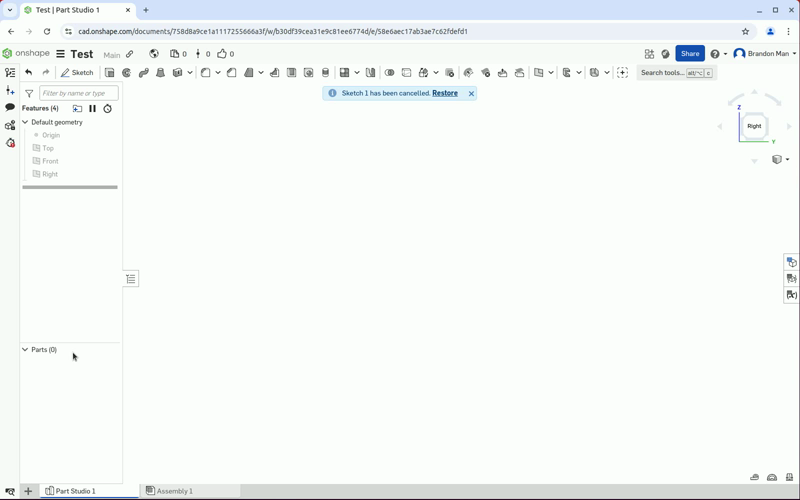
key(shift+y)
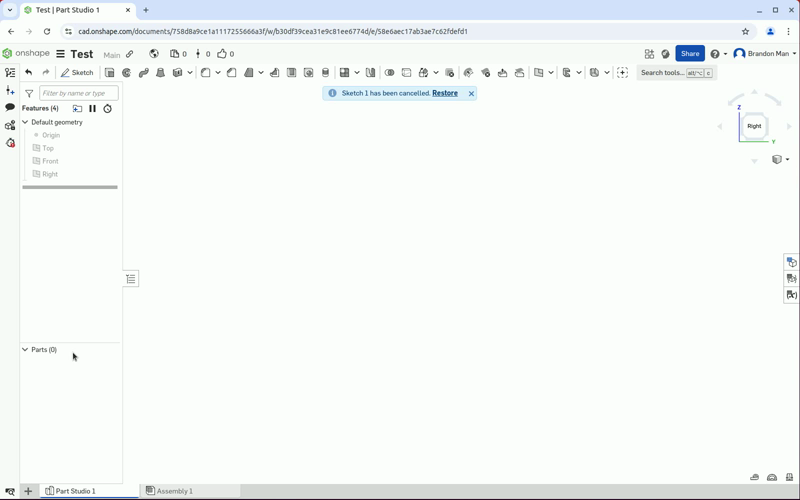
key(shift+s)
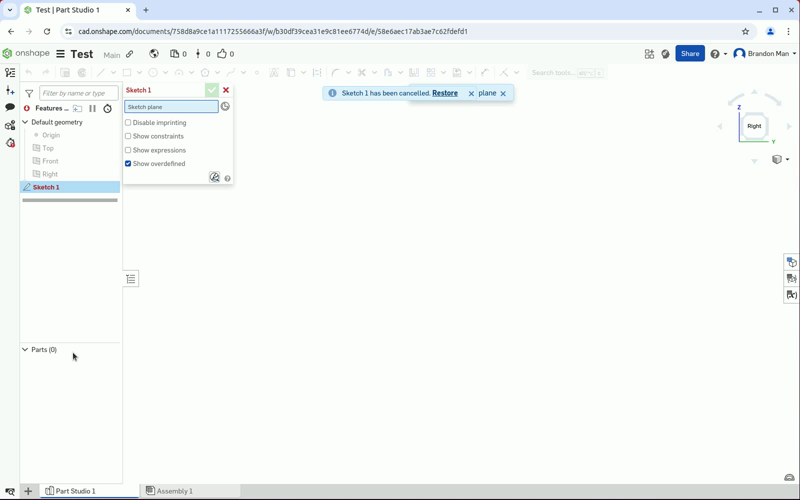
mouse_move(73, 176)
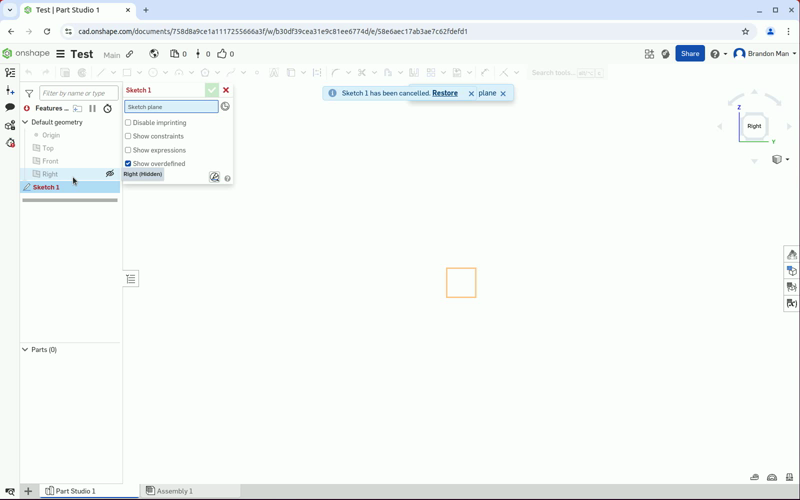
click(73, 176)
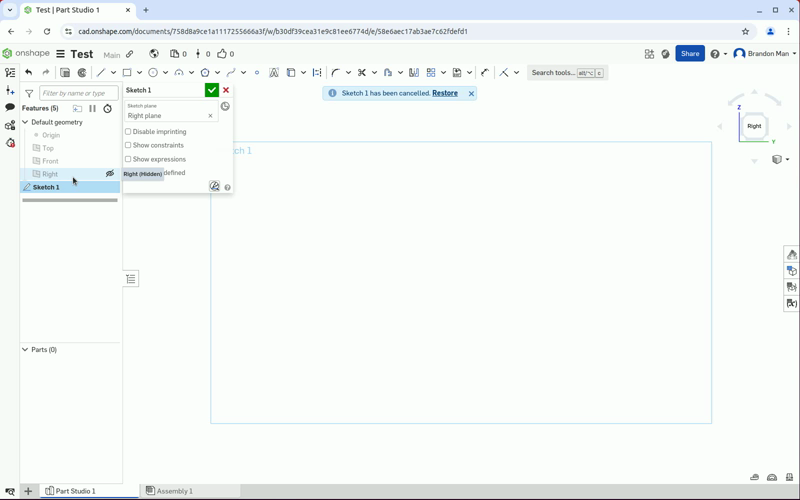
mouse_move(73, 352)
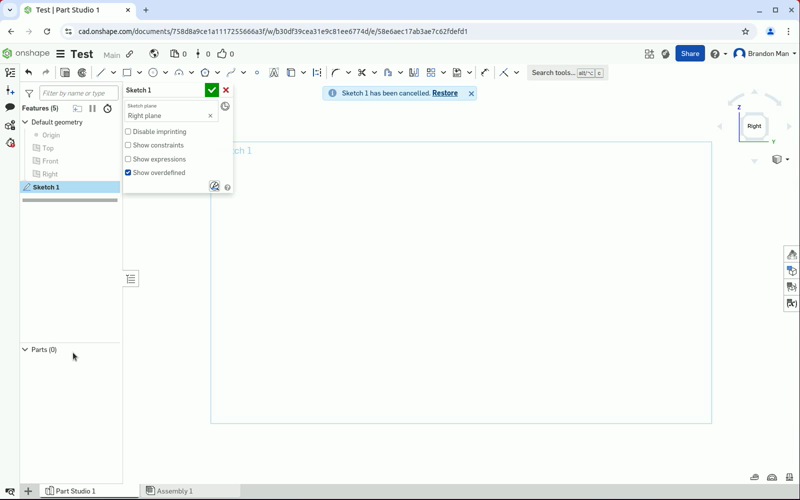
key(y)
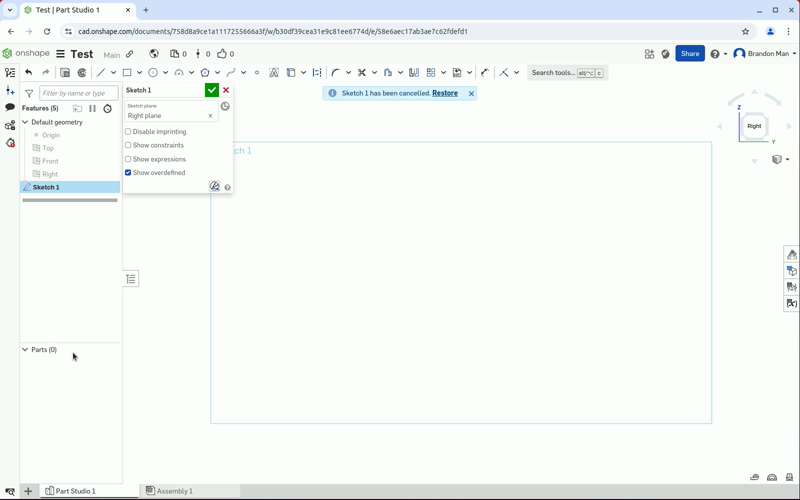
key(l)
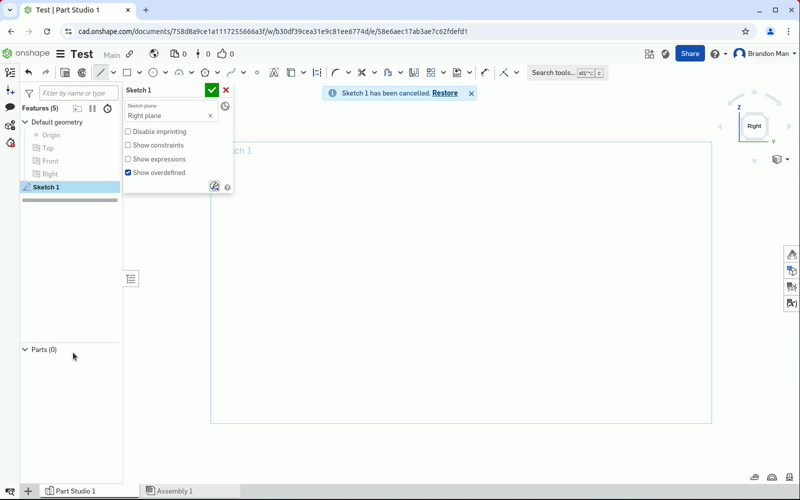
key_down(shift)
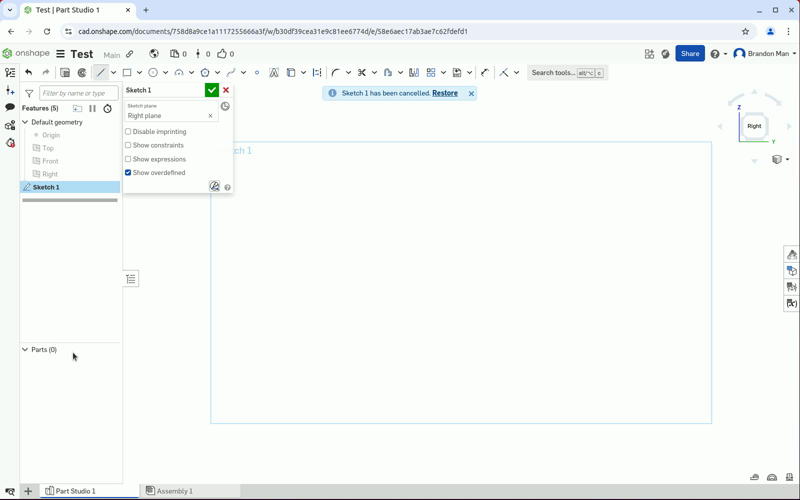
mouse_move(348, 370)
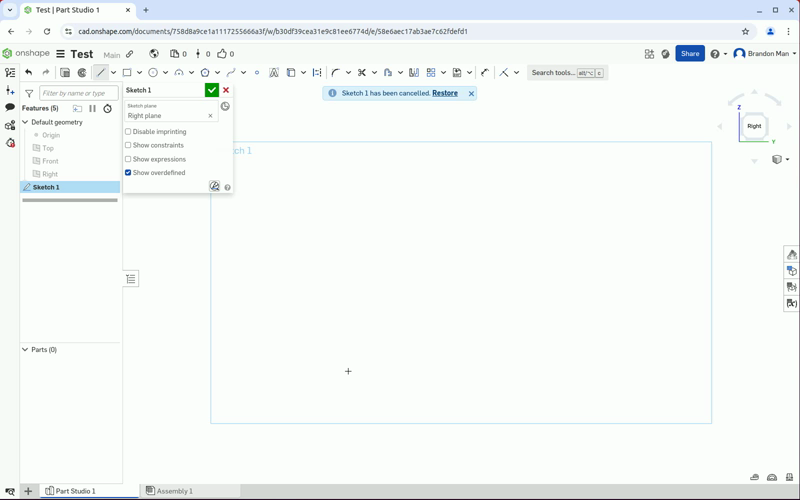
click(348, 370)
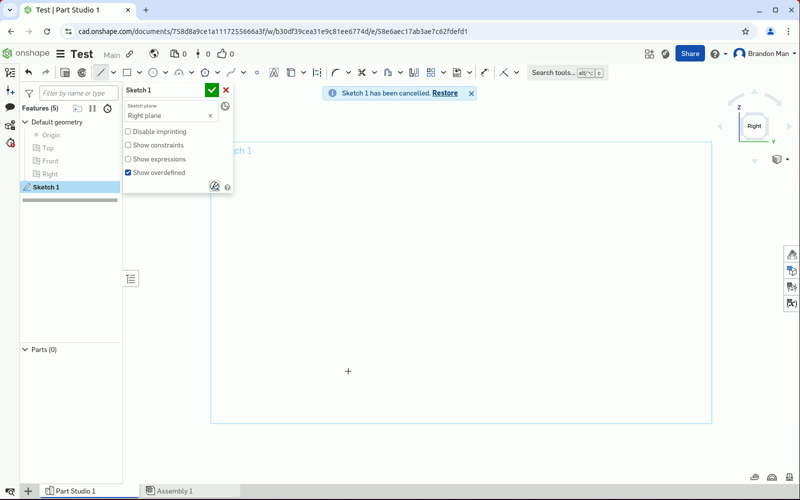
key_up(shift)
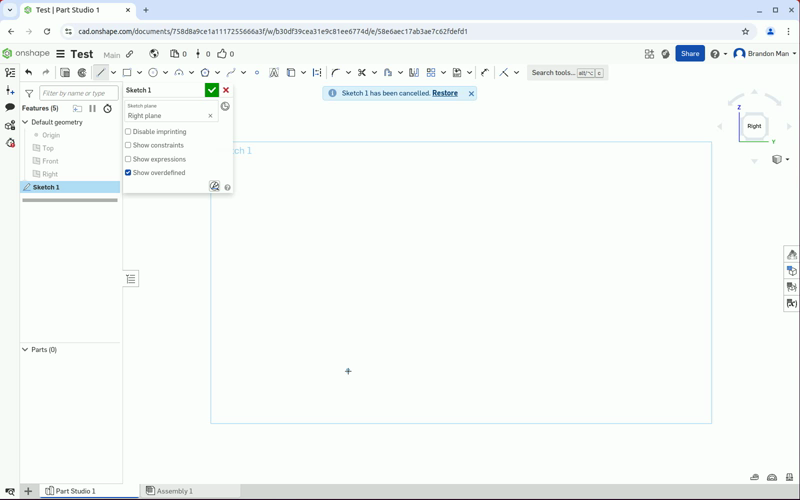
key_down(shift)
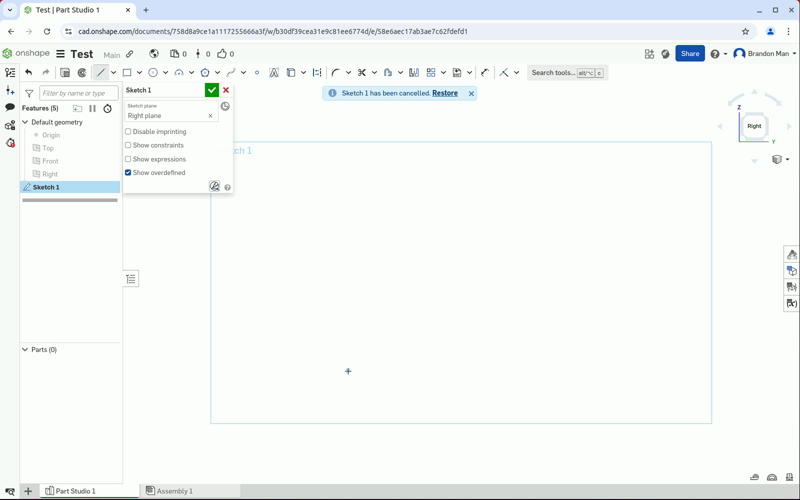
mouse_move(378, 370)
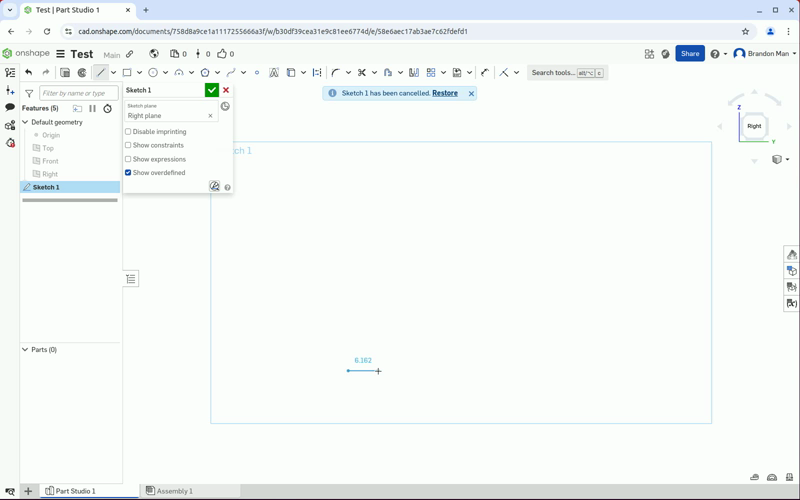
mouse_move(353, 370)
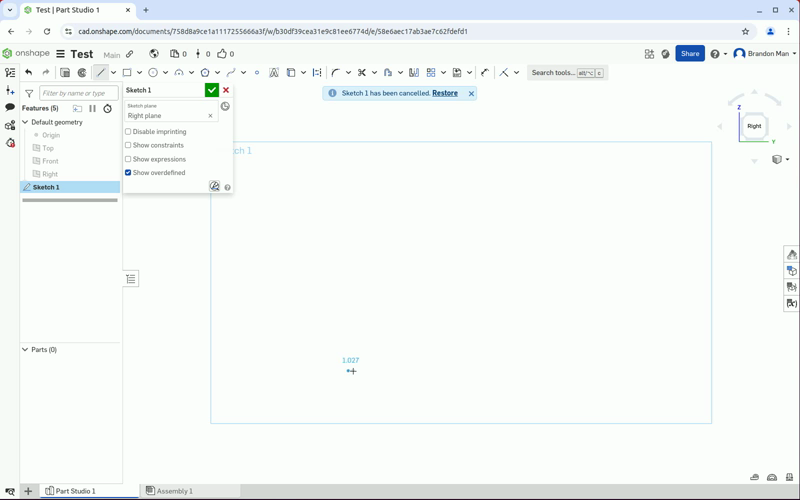
scroll(6)
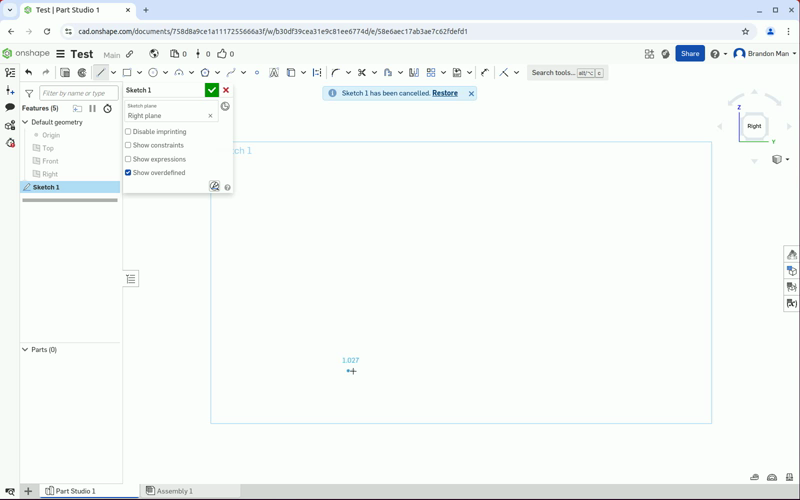
scroll(6)
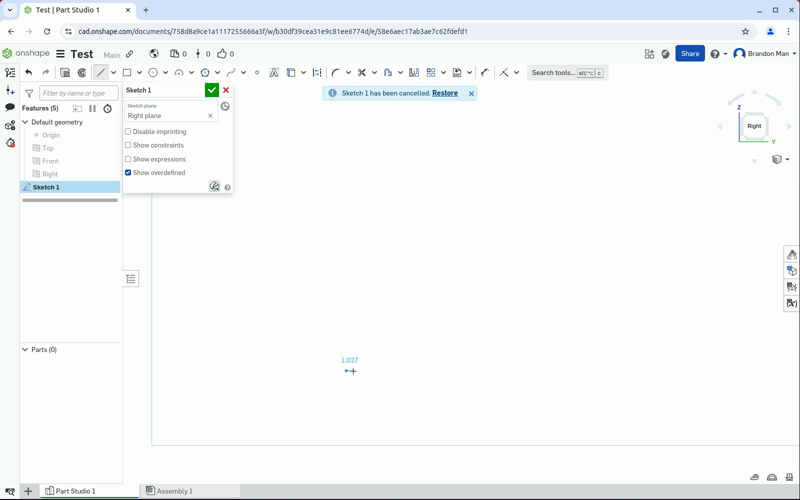
scroll(6)
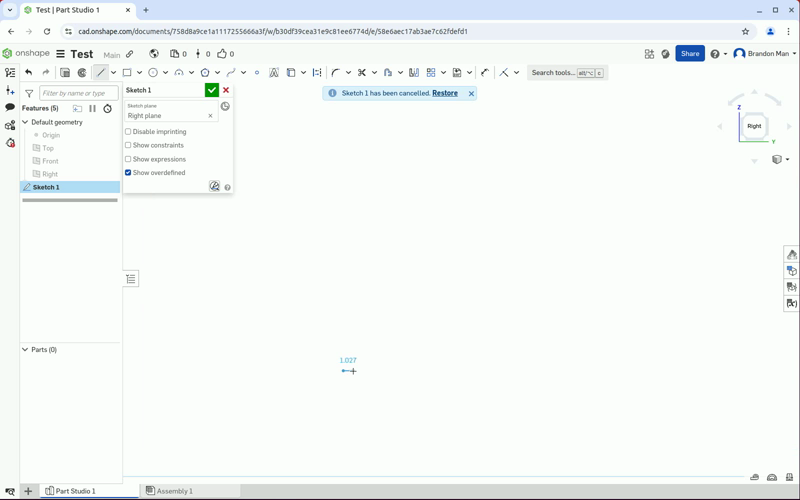
scroll(6)
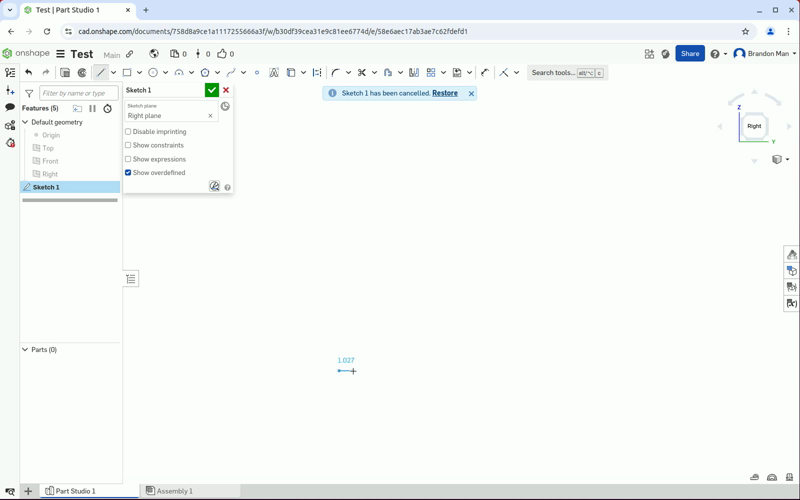
scroll(6)
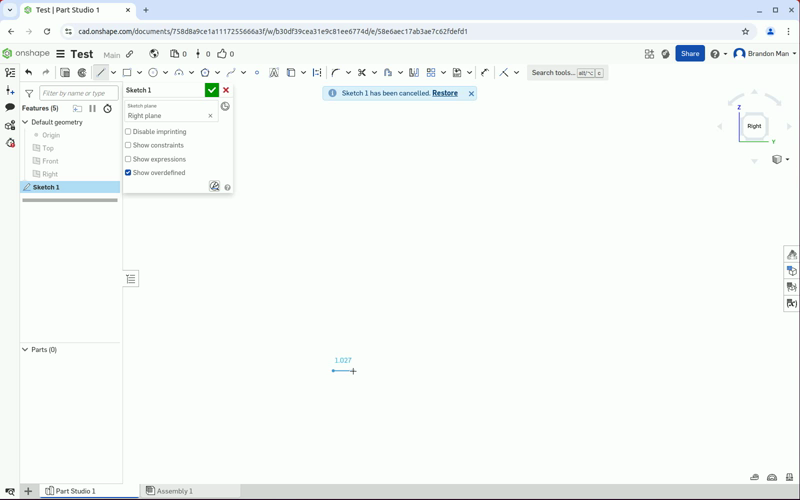
scroll(6)
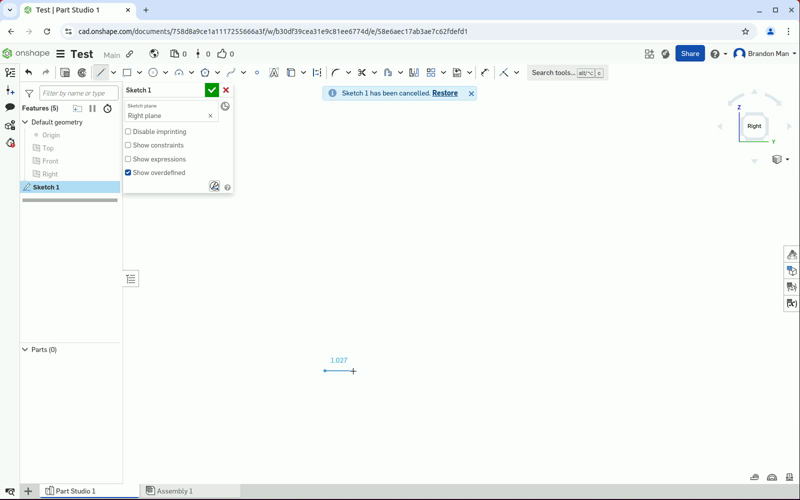
scroll(6)
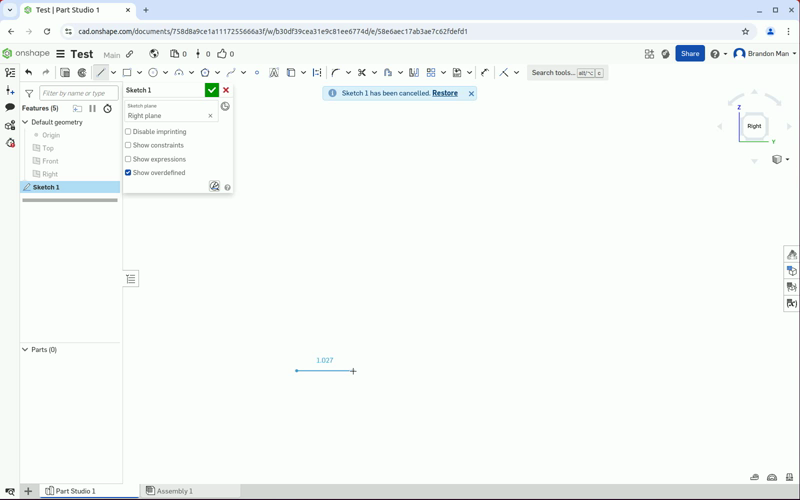
click(353, 370)
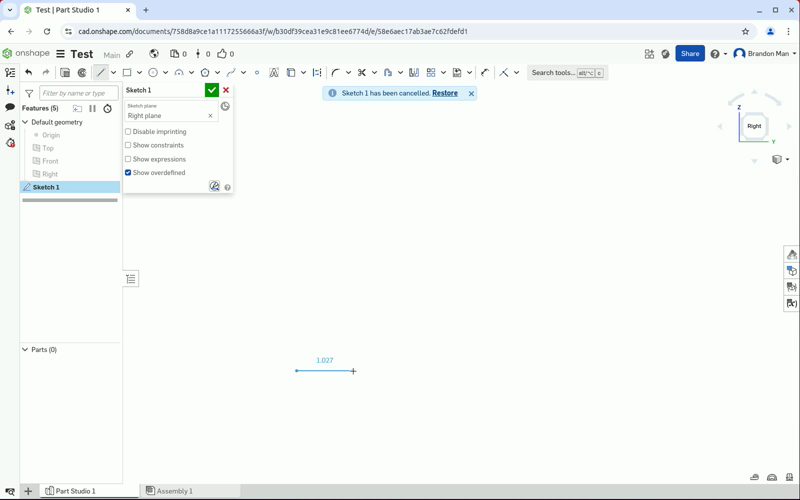
scroll(-6)
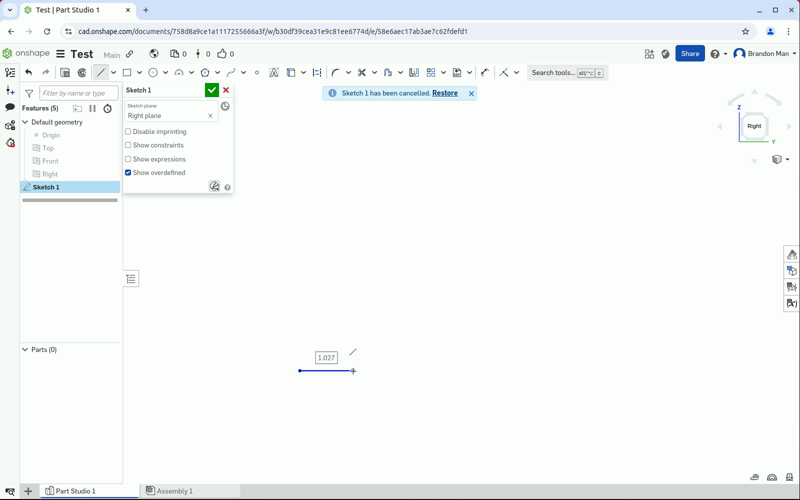
scroll(-6)
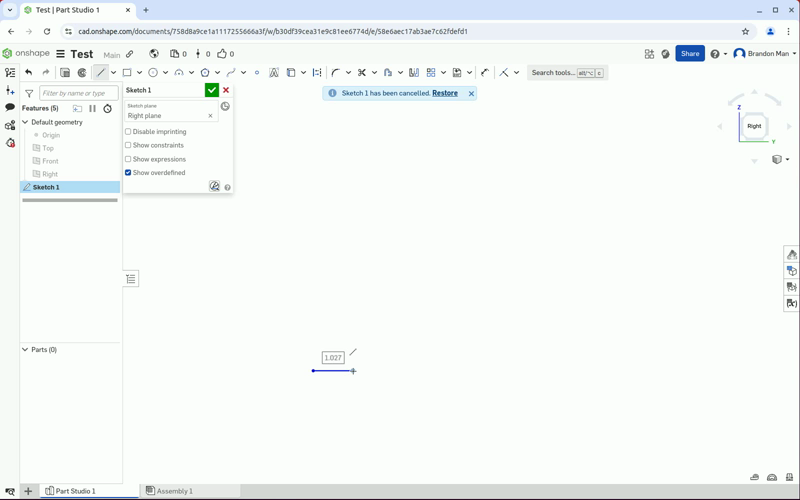
scroll(-6)
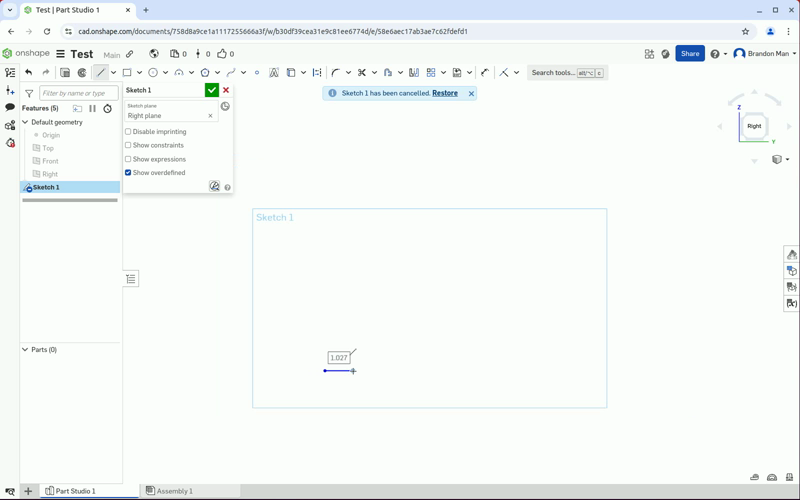
scroll(-6)
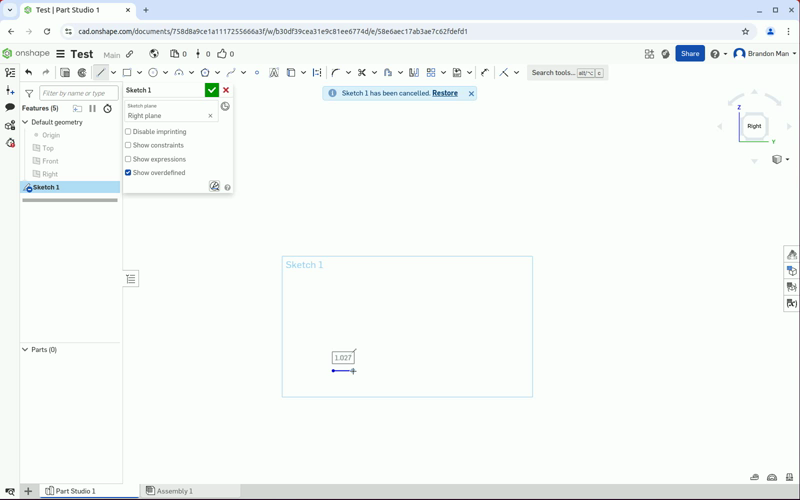
scroll(-6)
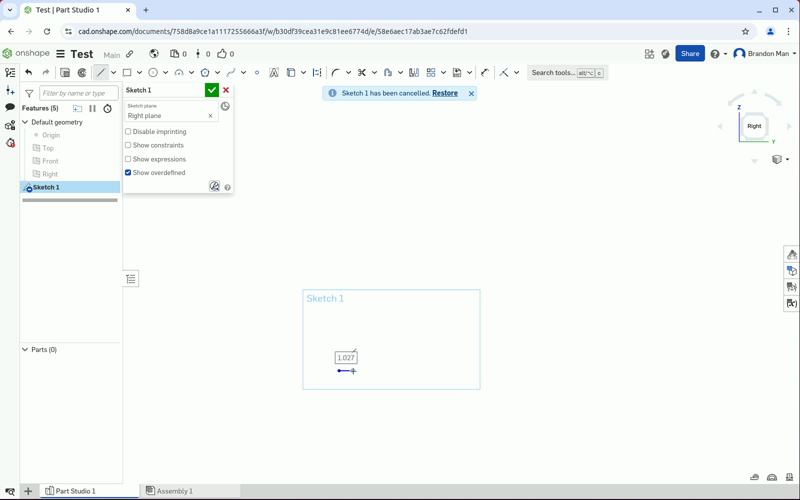
scroll(-6)
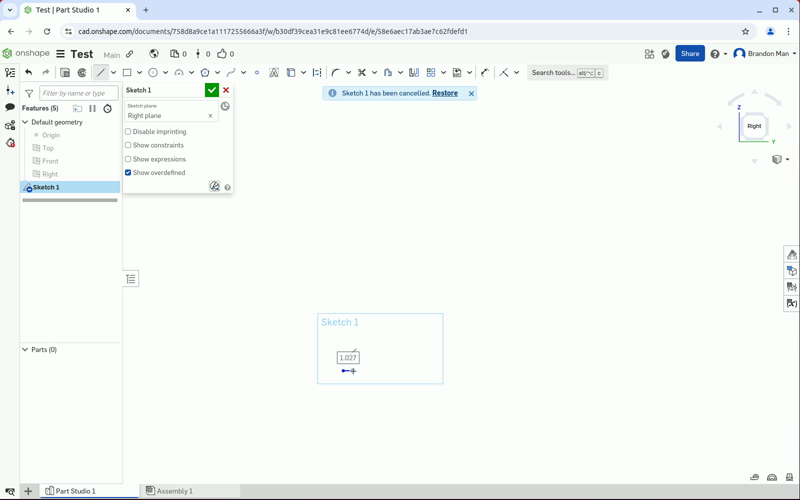
scroll(-6)
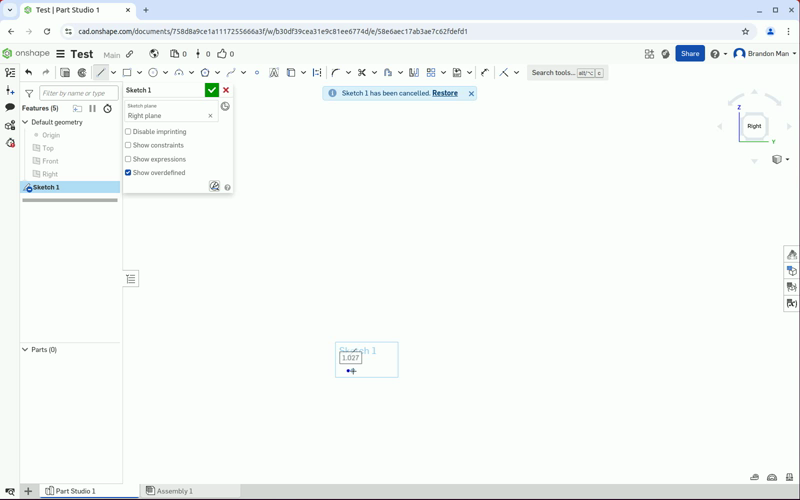
key_up(shift)
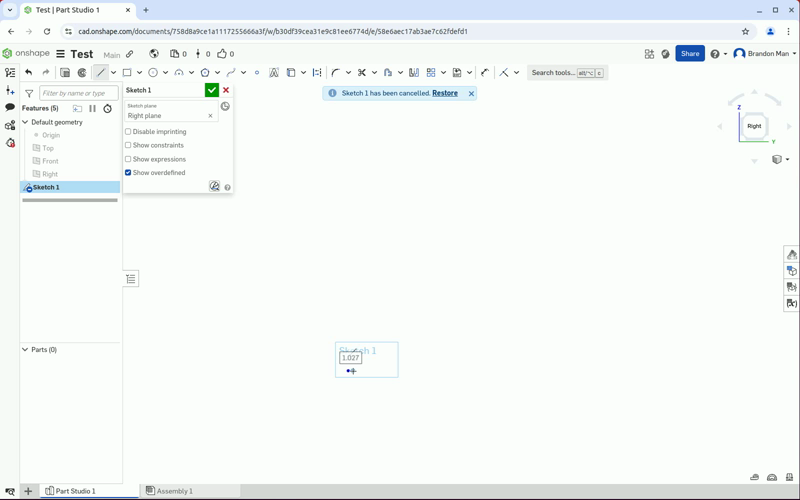
key_down(shift)
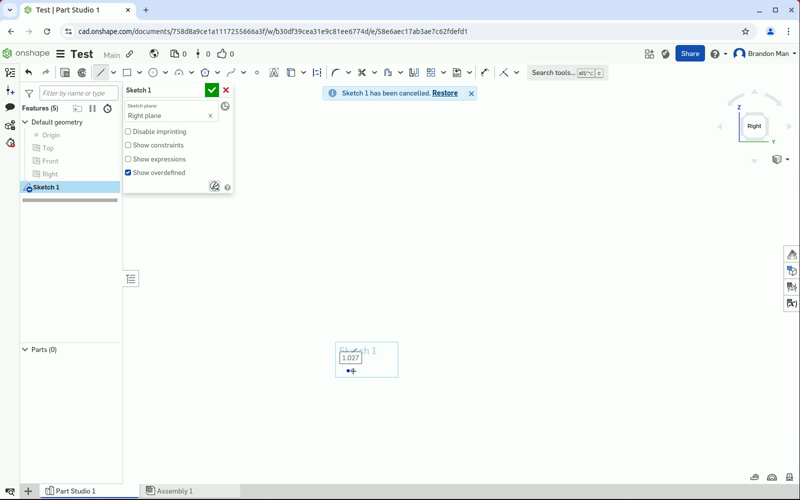
mouse_move(383, 370)
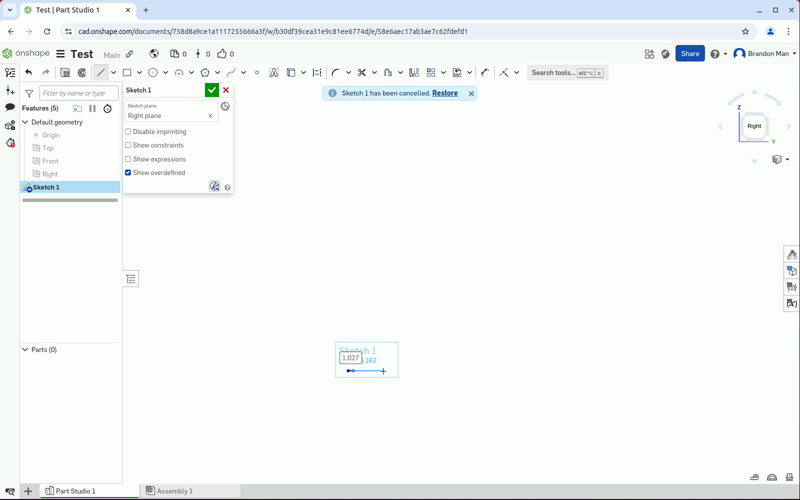
mouse_move(360, 353)
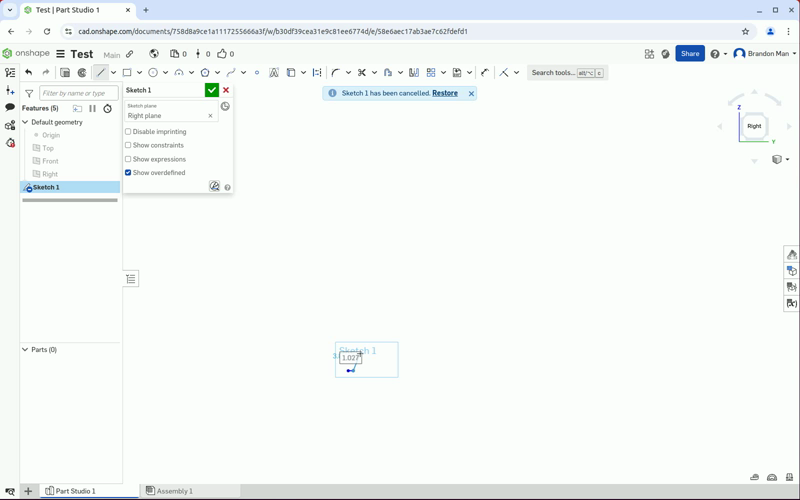
click(360, 353)
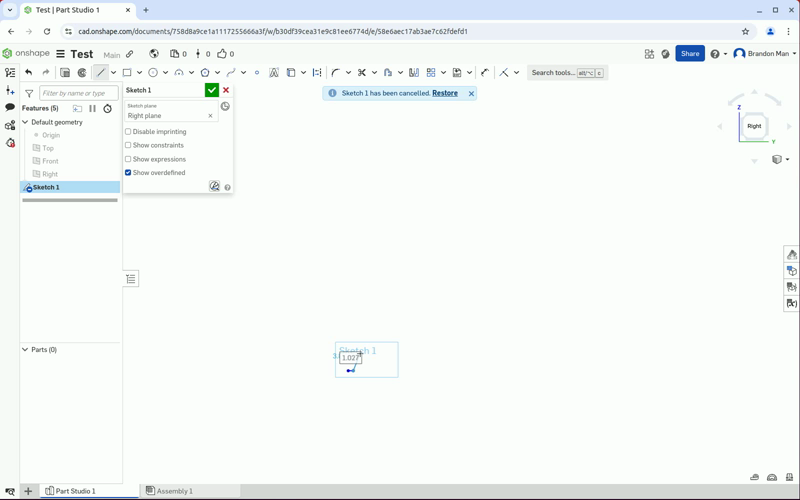
key_up(shift)
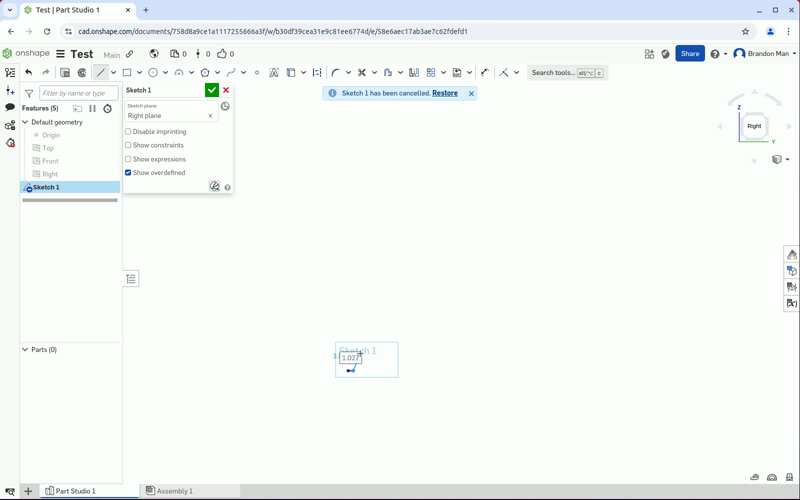
key_down(shift)
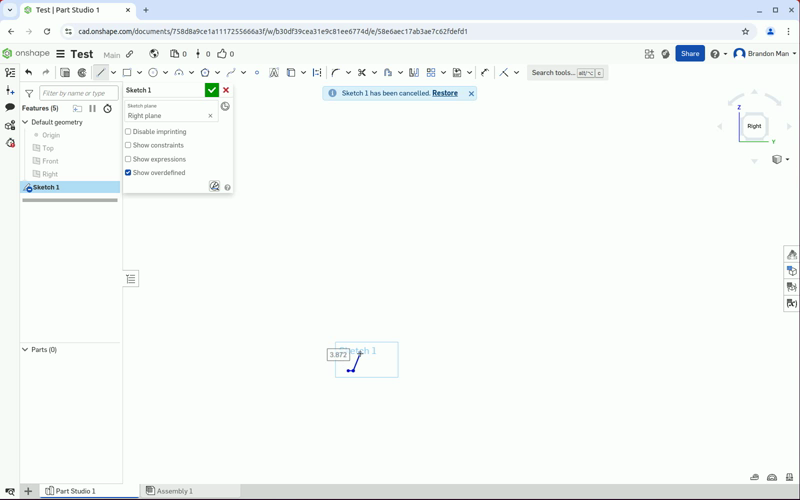
mouse_move(390, 353)
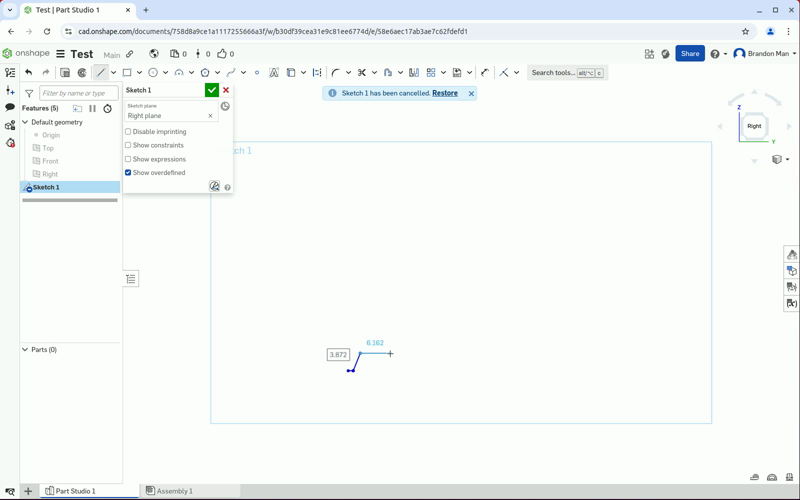
mouse_move(360, 346)
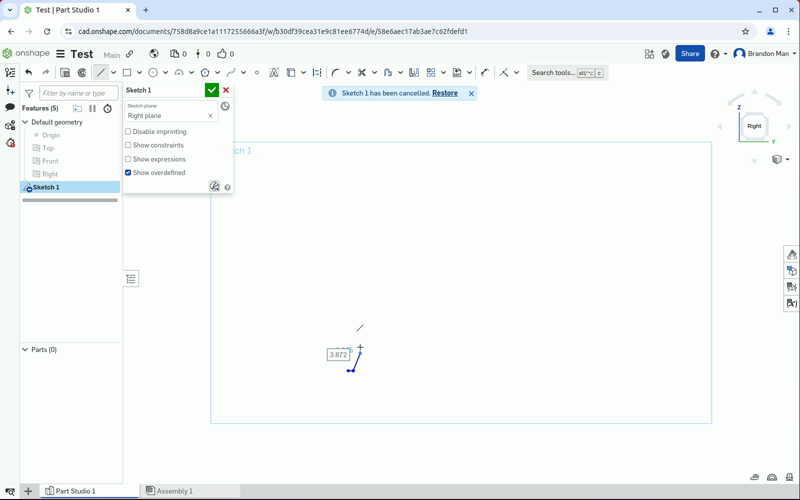
scroll(6)
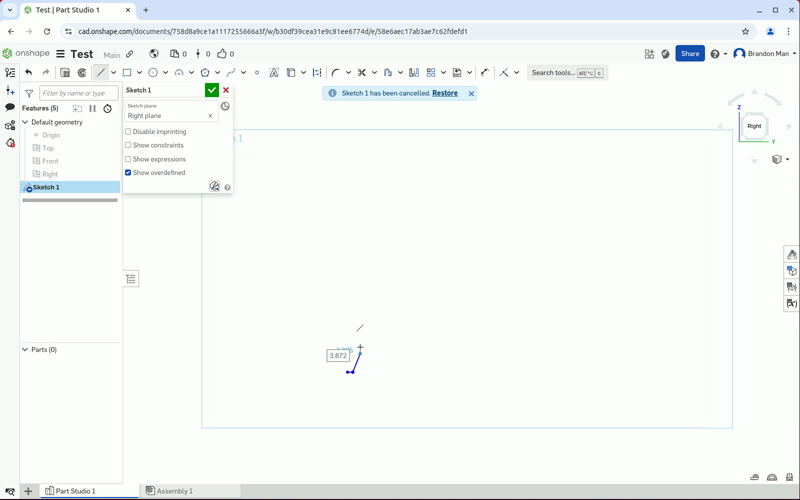
scroll(6)
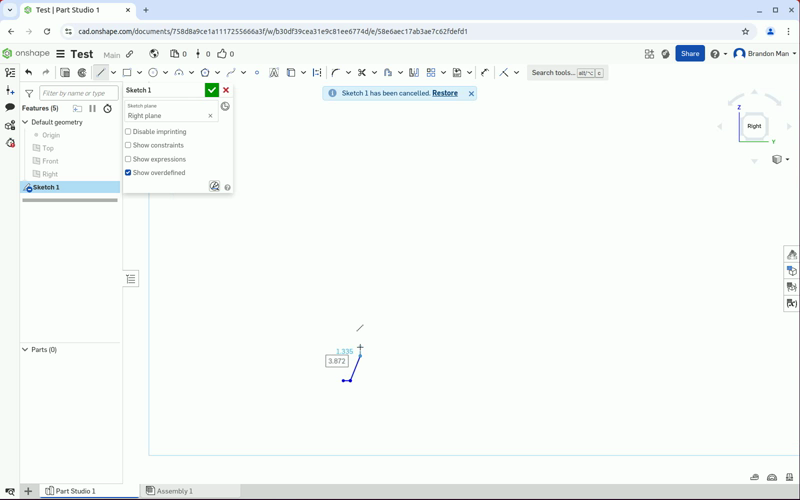
scroll(6)
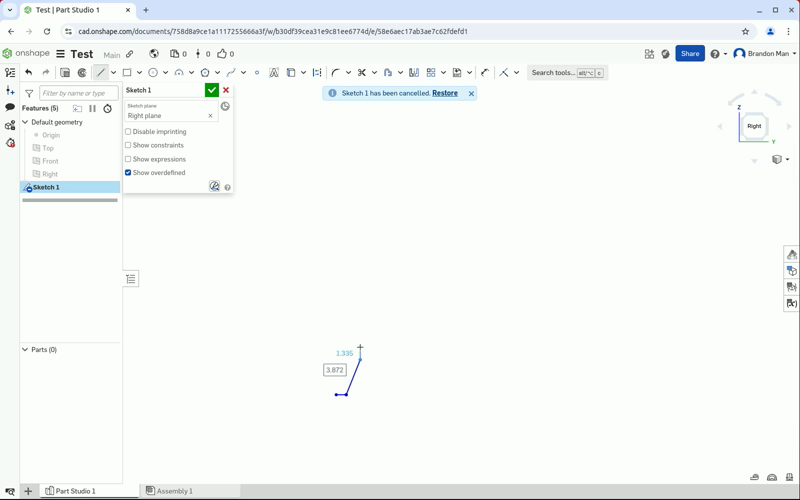
scroll(6)
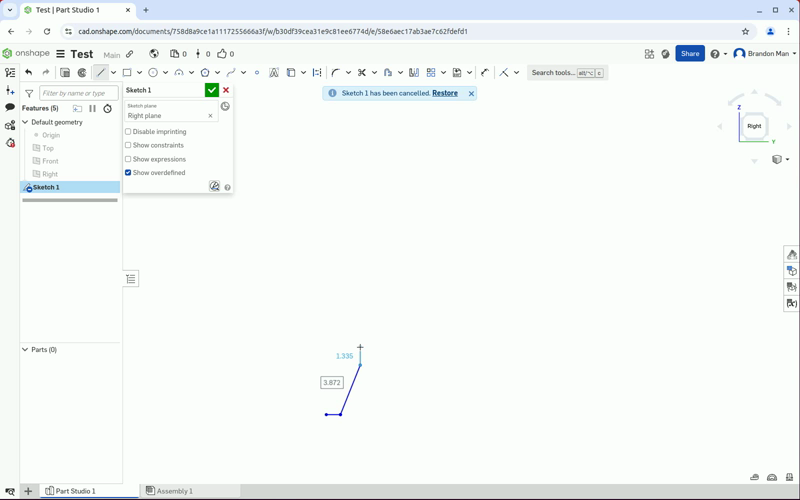
scroll(6)
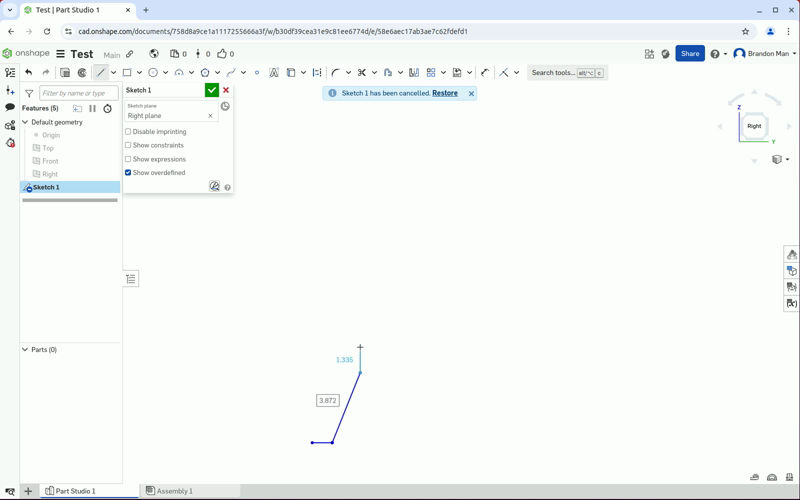
scroll(6)
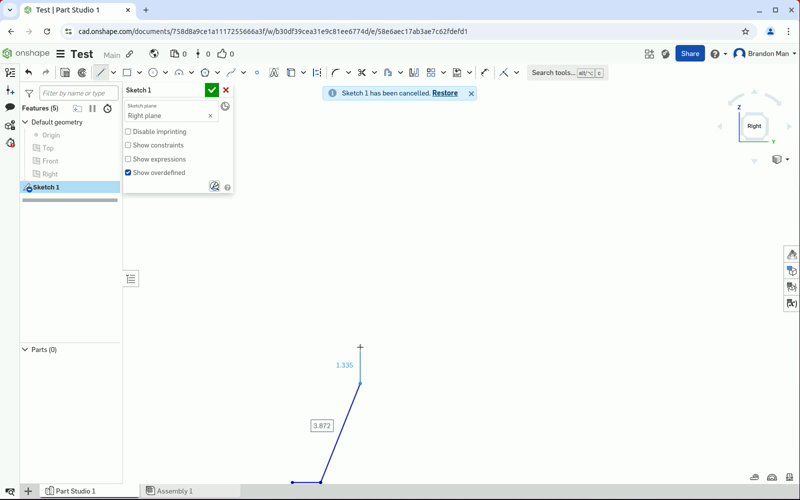
scroll(6)
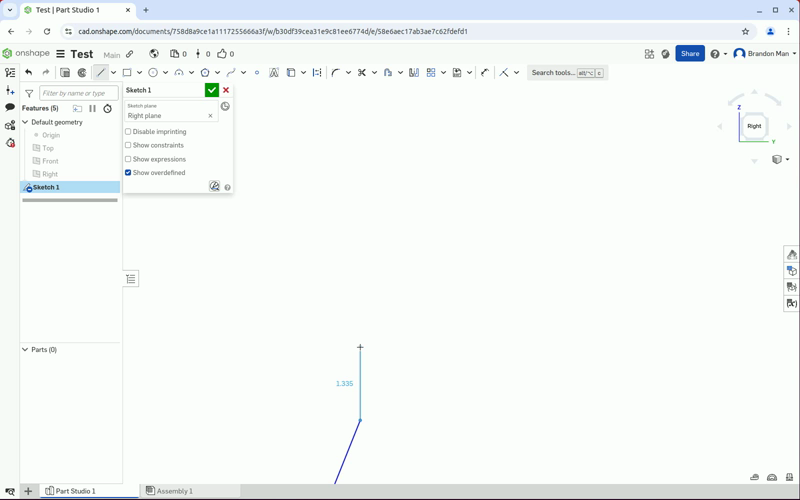
click(360, 346)
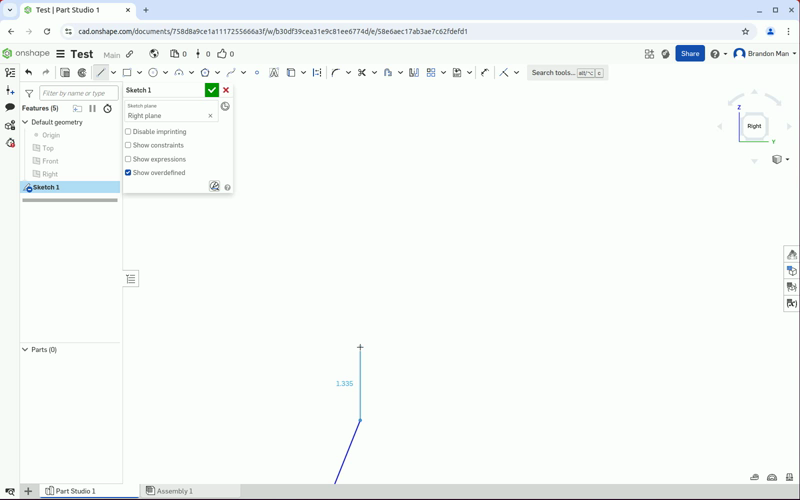
scroll(-6)
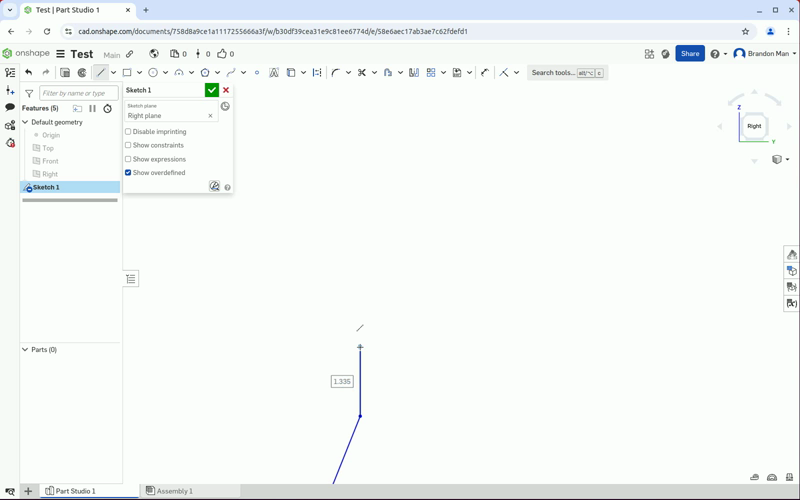
scroll(-6)
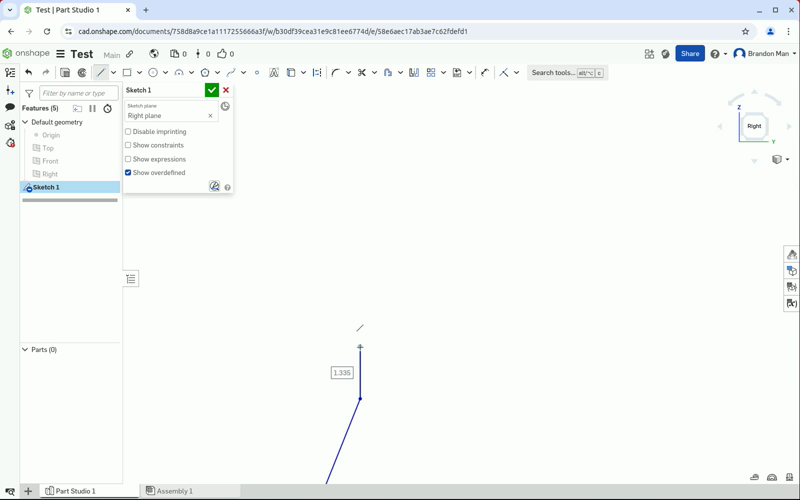
scroll(-6)
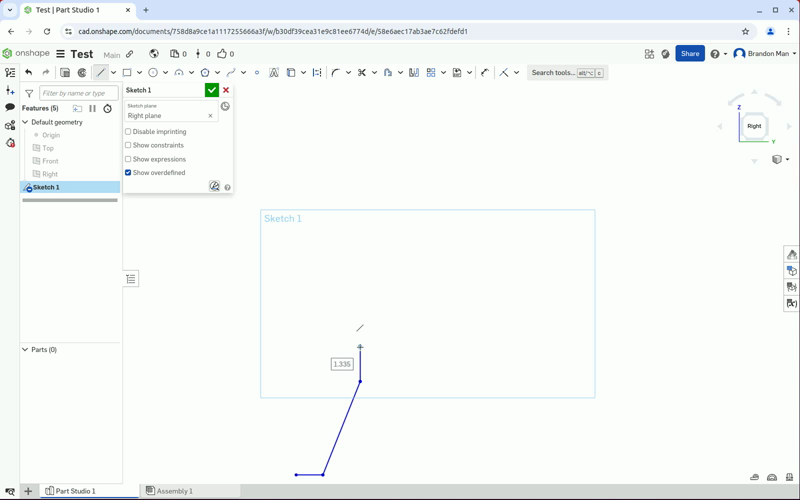
scroll(-6)
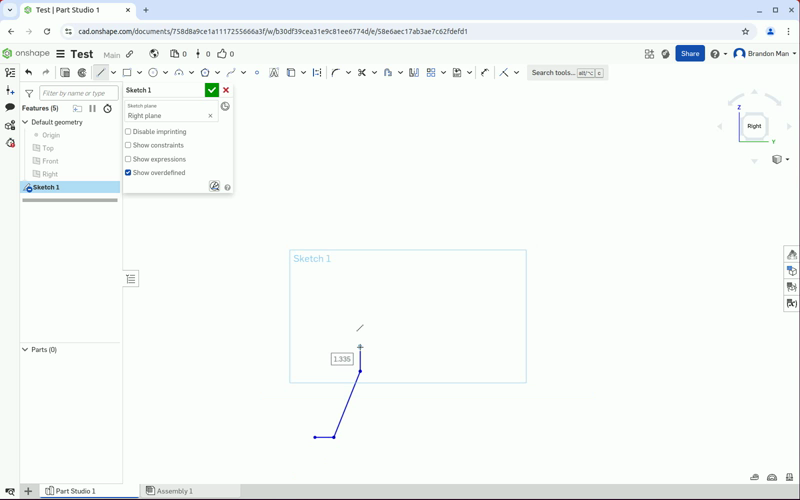
scroll(-6)
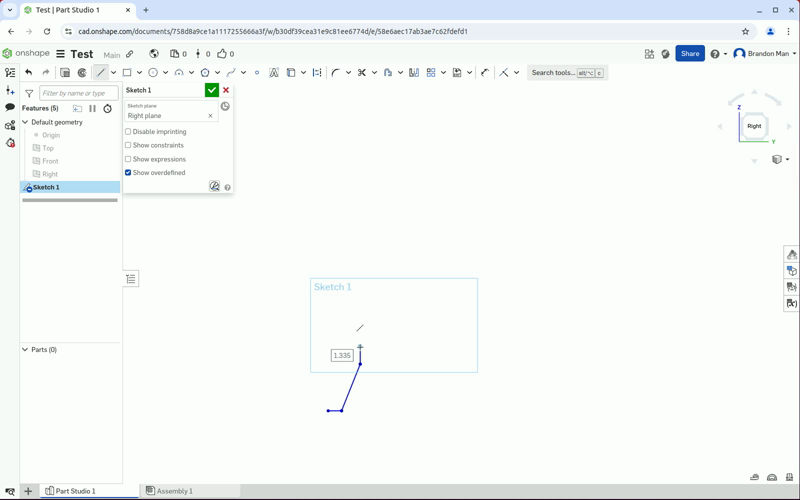
scroll(-6)
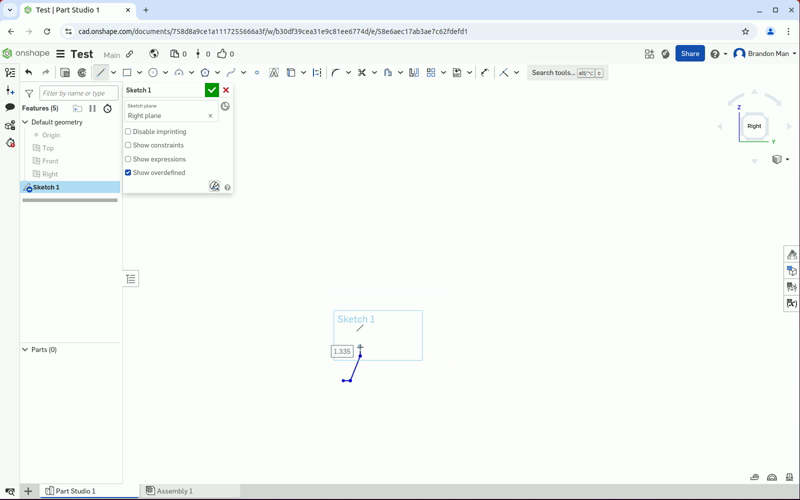
scroll(-6)
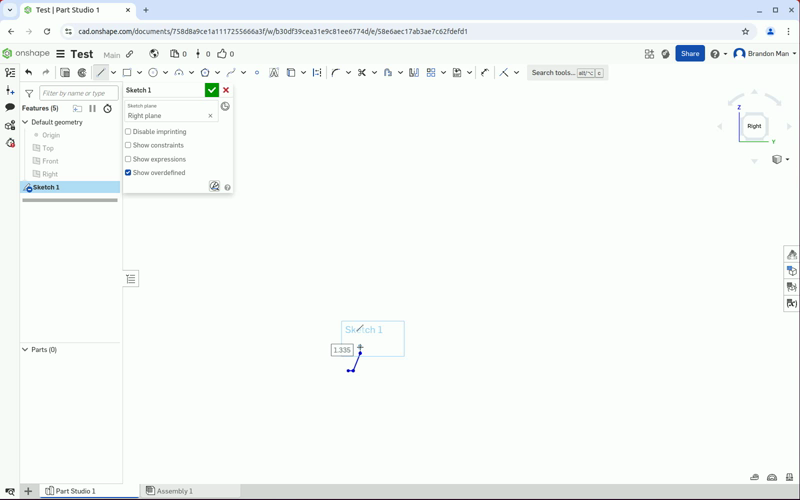
key_up(shift)
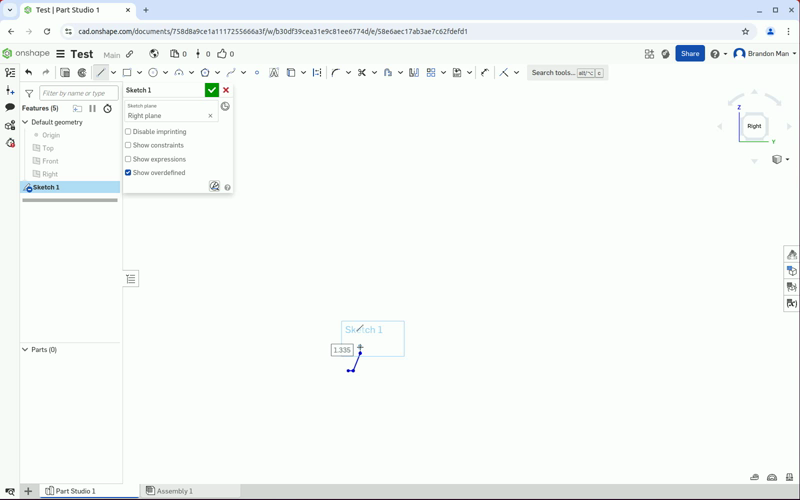
key_down(shift)
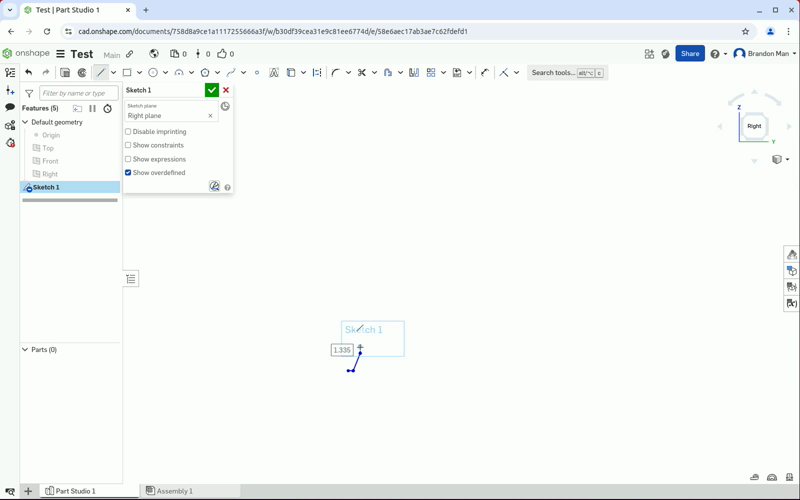
mouse_move(390, 346)
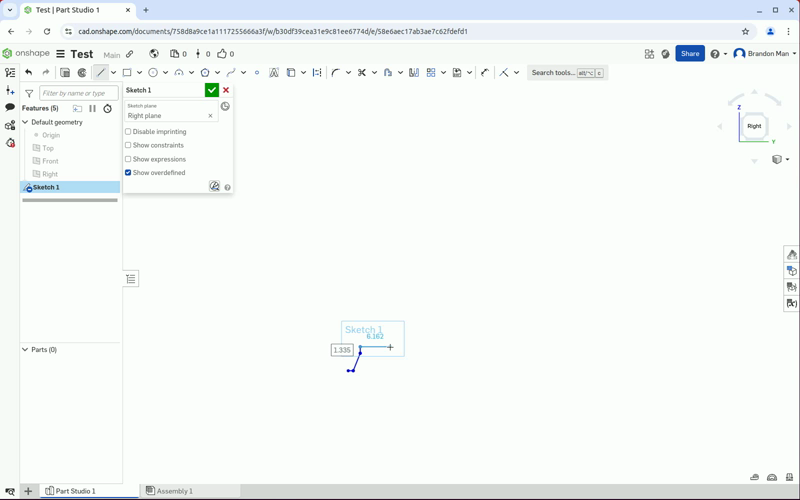
mouse_move(360, 337)
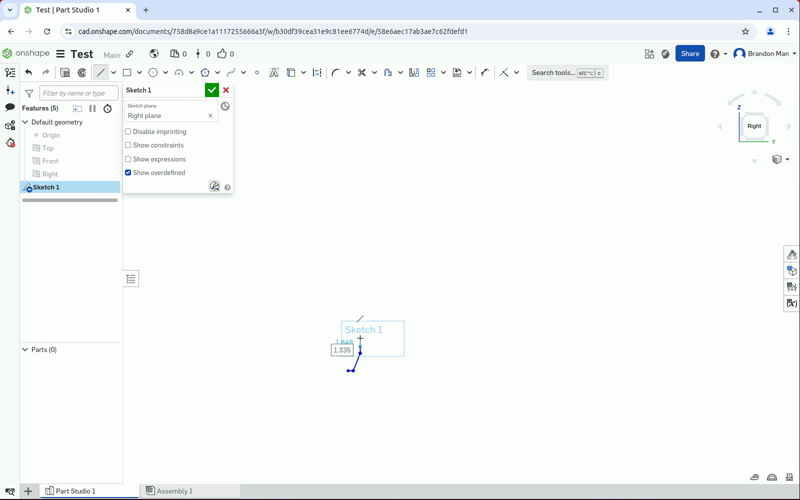
click(360, 337)
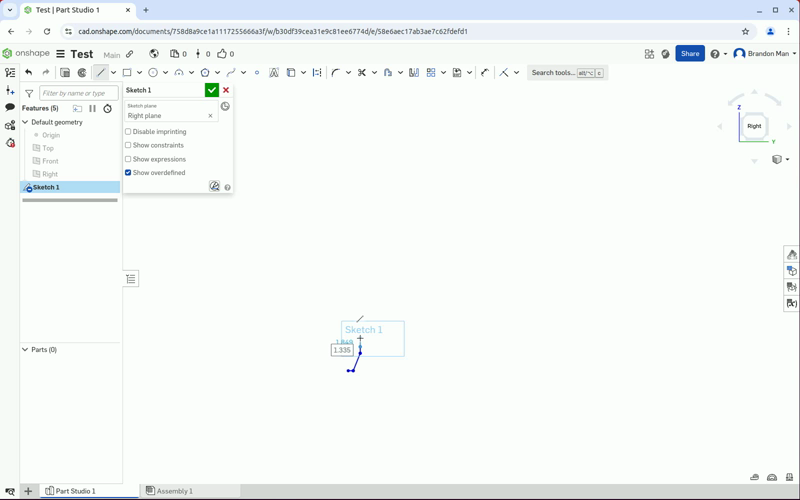
key_up(shift)
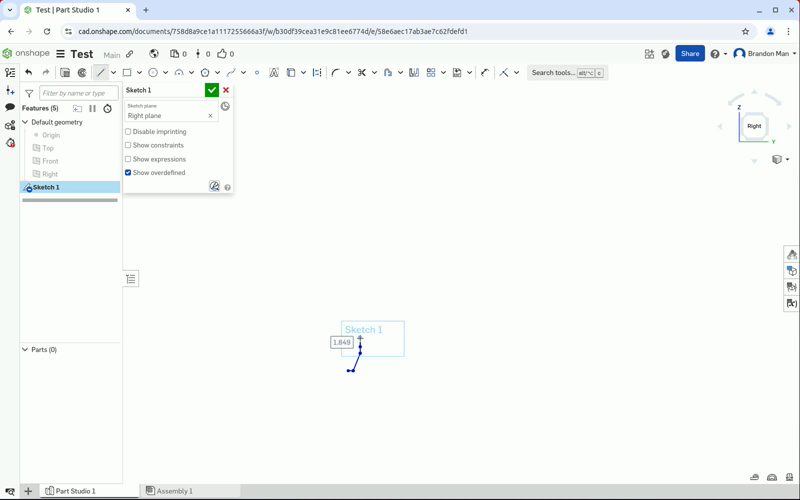
key_down(shift)
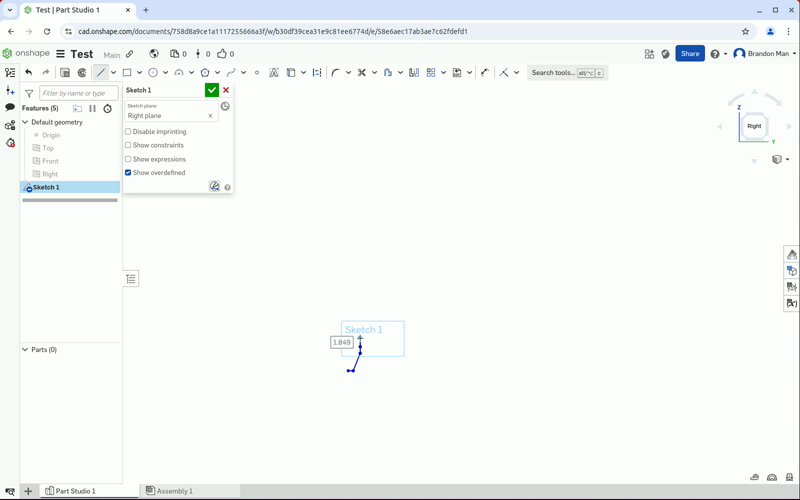
mouse_move(390, 337)
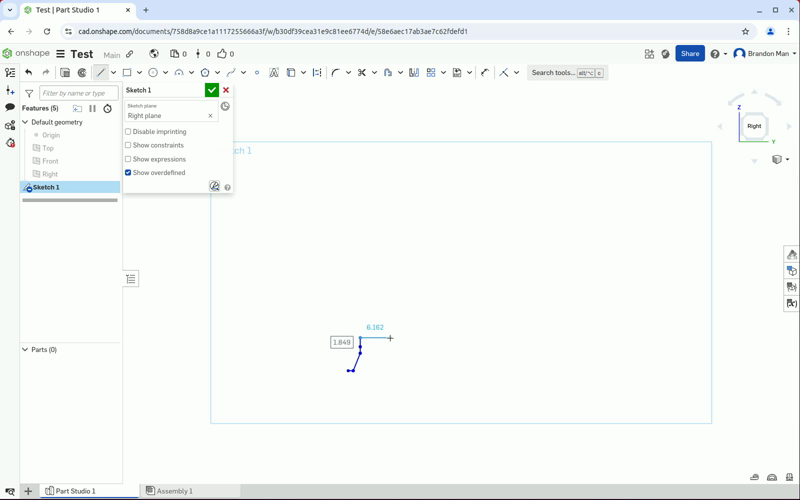
mouse_move(360, 303)
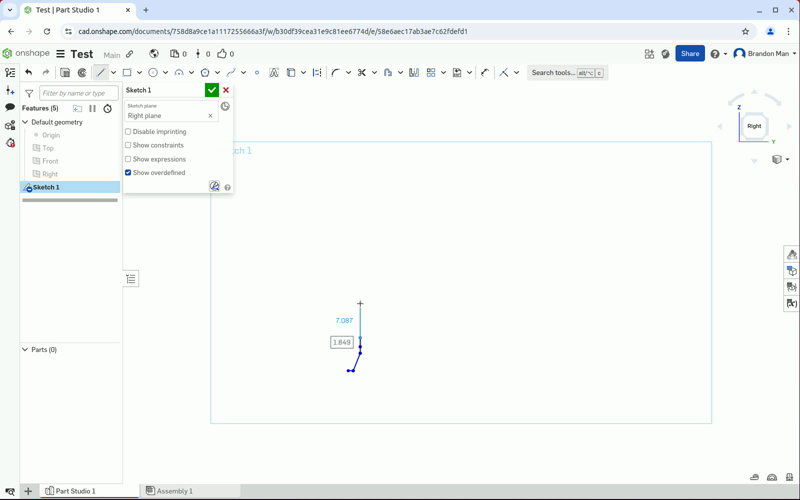
click(360, 303)
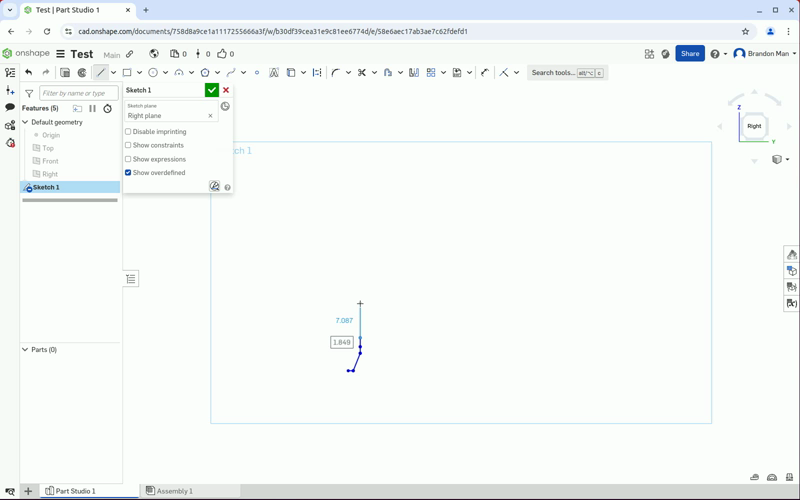
key_up(shift)
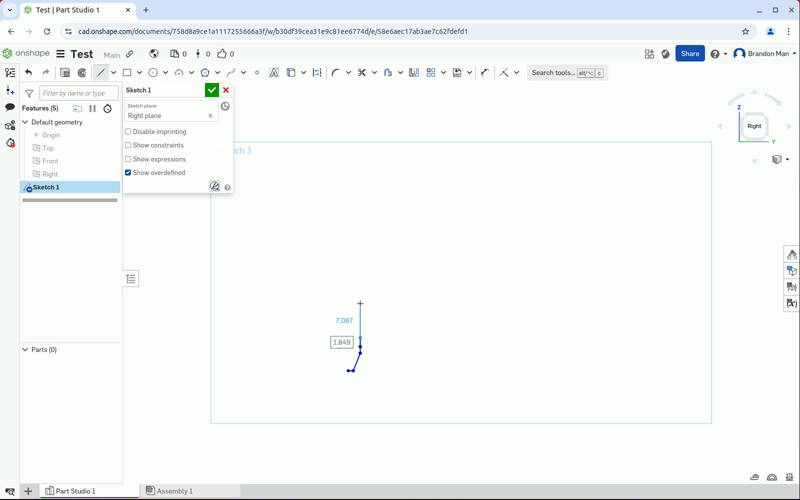
key_down(shift)
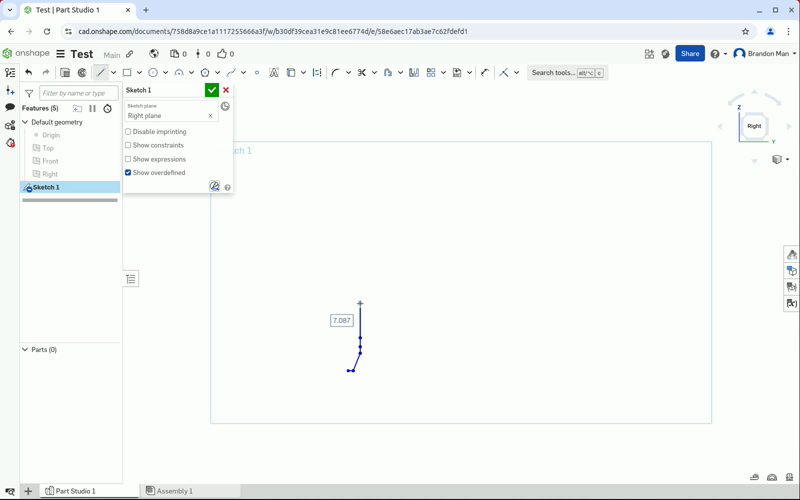
mouse_move(390, 303)
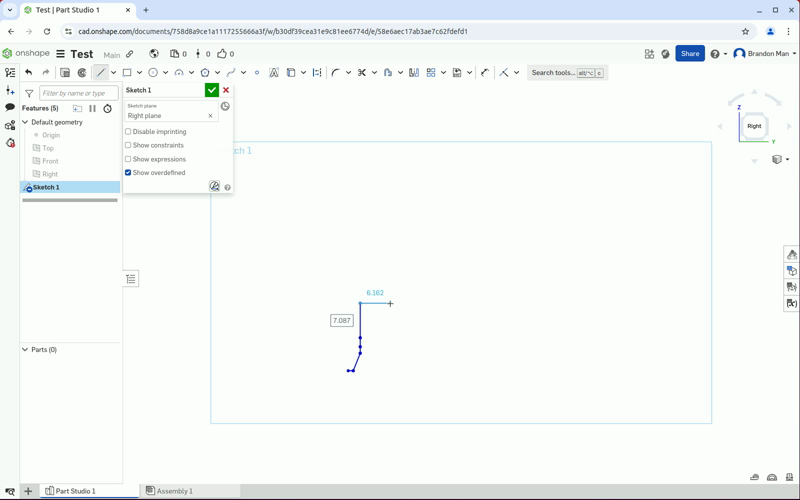
mouse_move(360, 294)
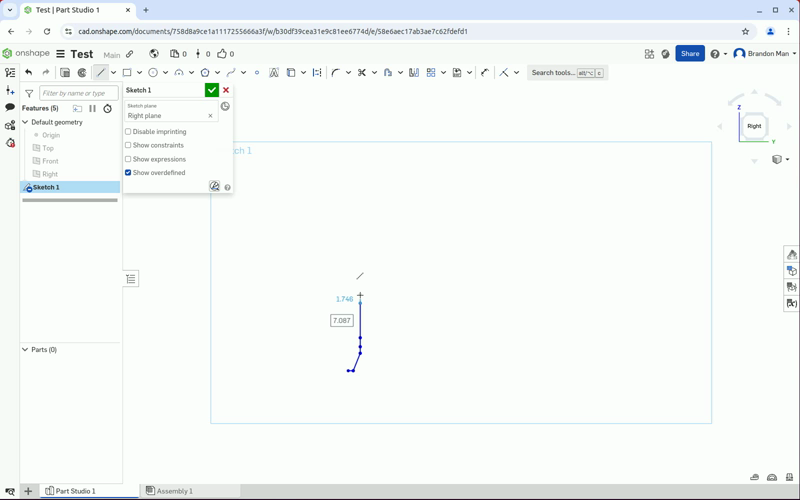
click(360, 294)
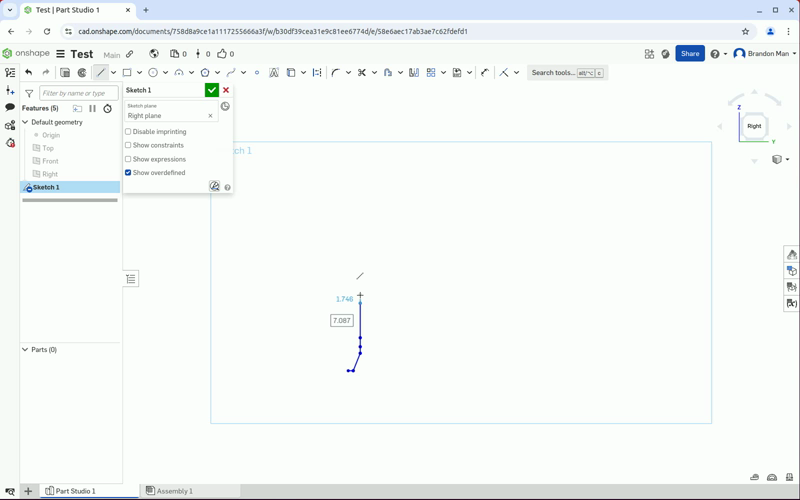
key_up(shift)
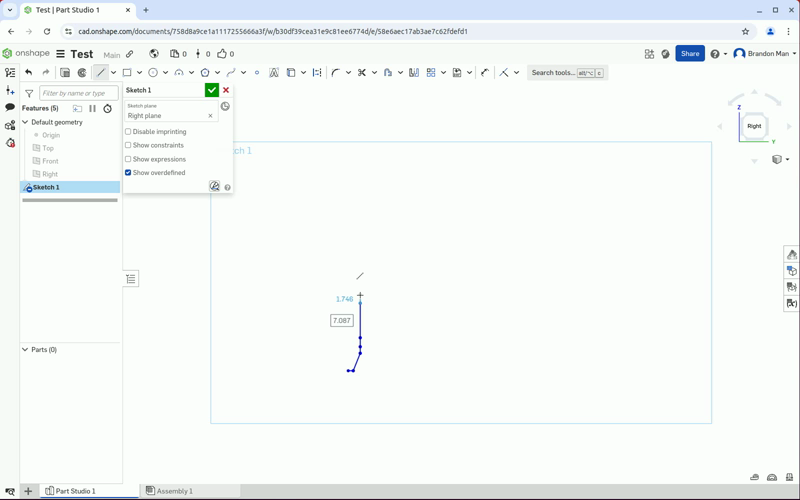
key_down(shift)
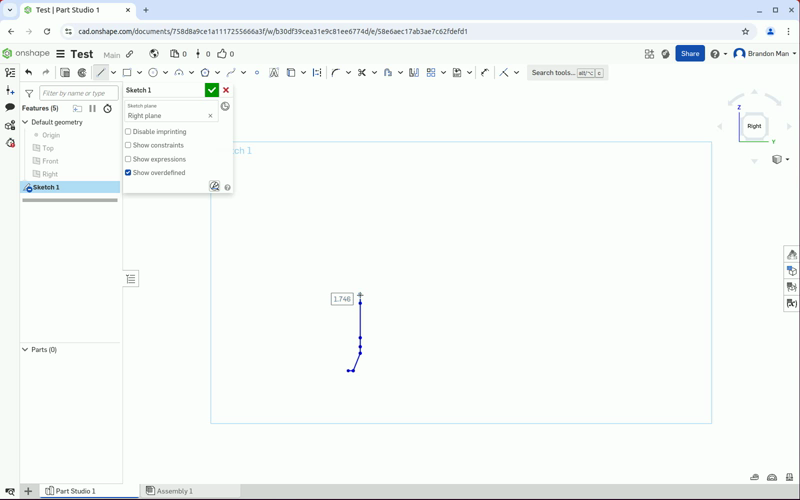
mouse_move(360, 214)
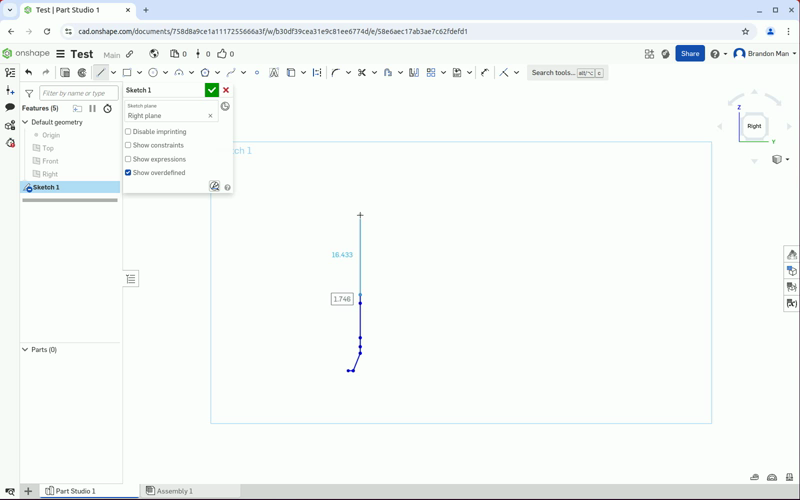
click(360, 214)
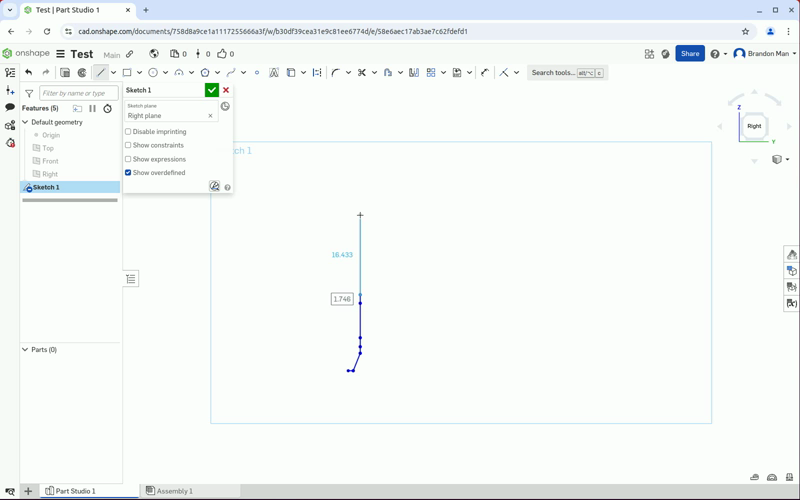
key_up(shift)
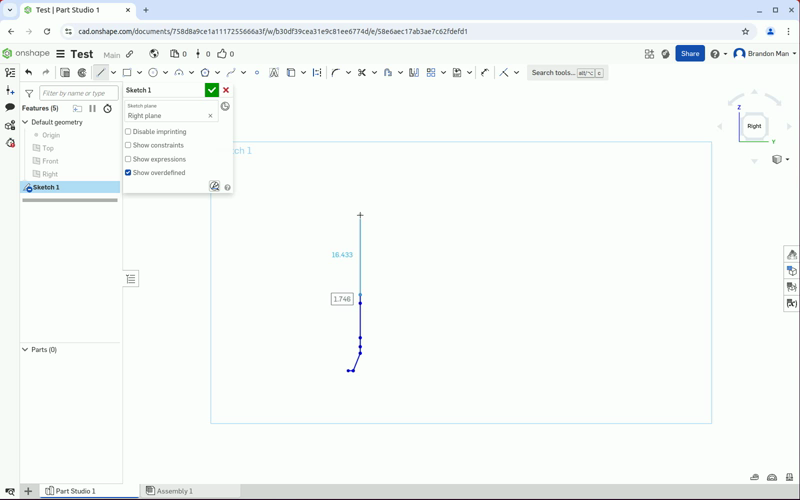
key_down(shift)
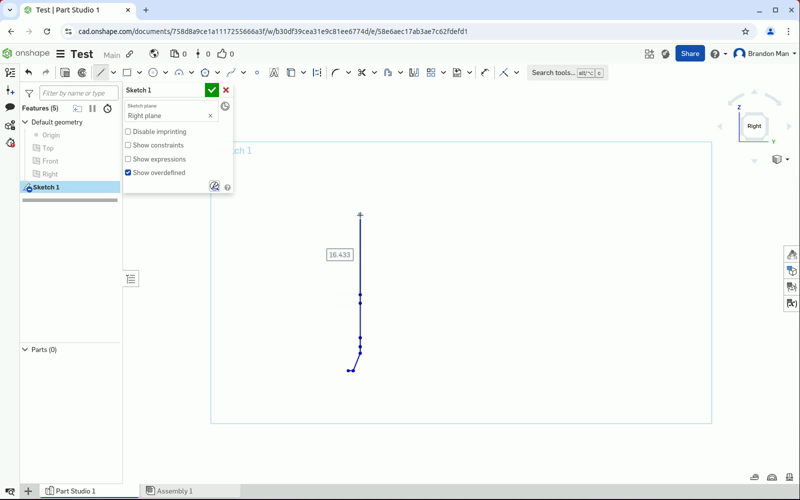
mouse_move(390, 214)
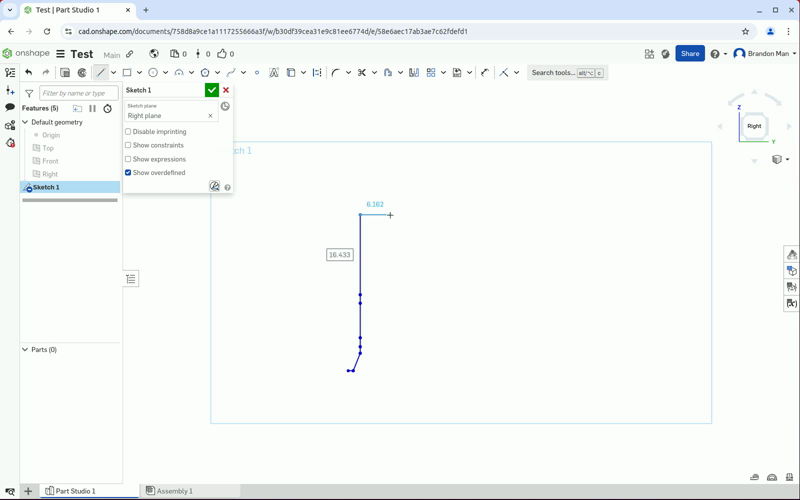
mouse_move(360, 206)
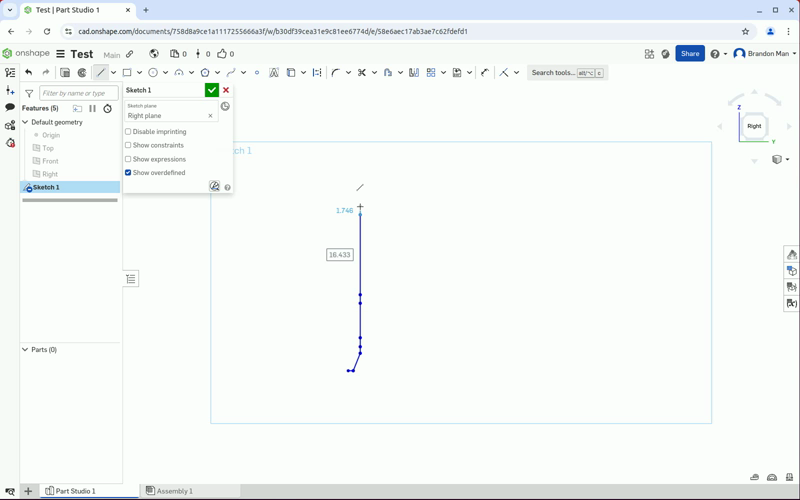
click(360, 206)
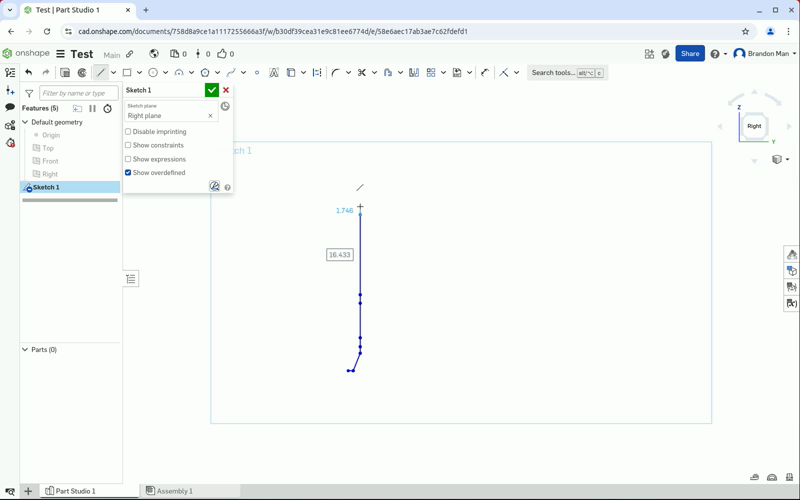
key_up(shift)
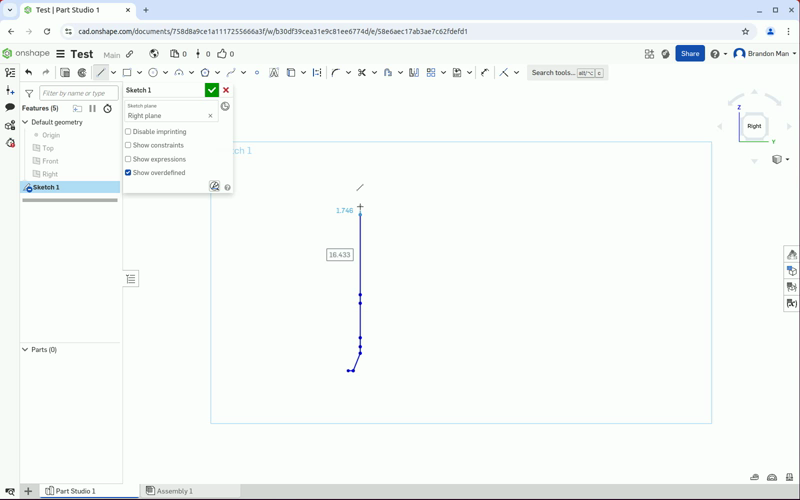
key_down(shift)
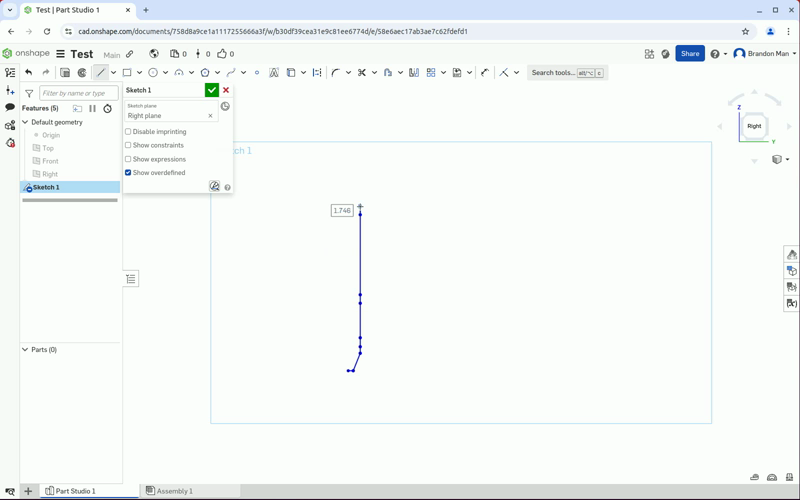
mouse_move(390, 206)
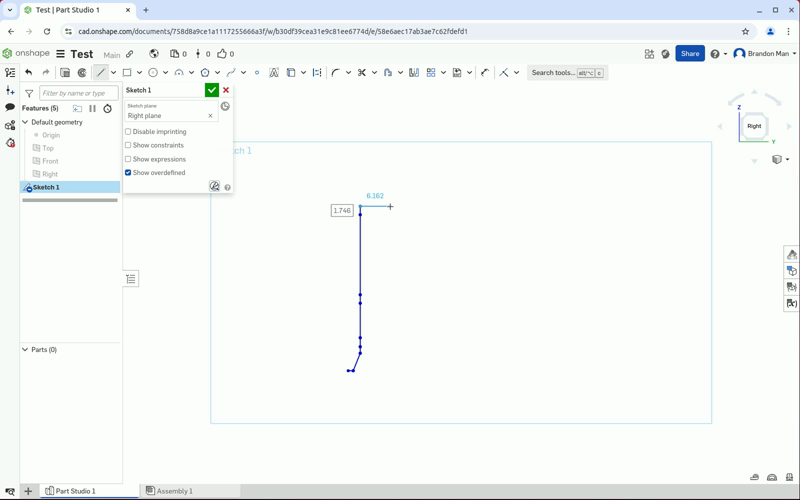
mouse_move(348, 206)
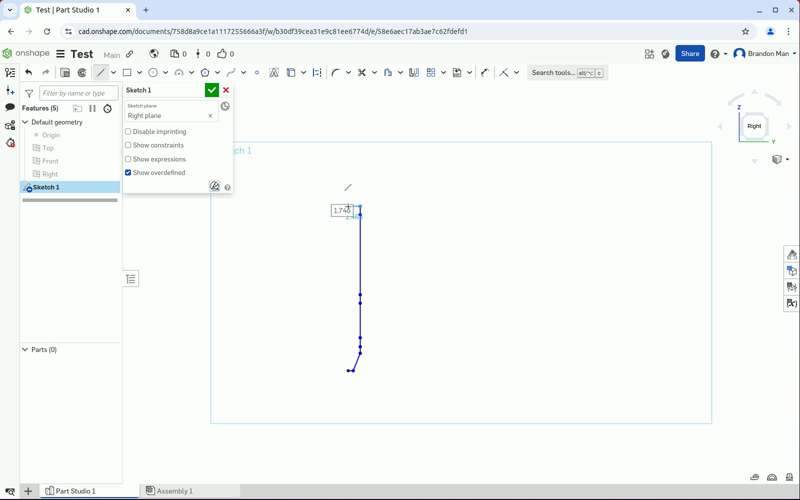
click(348, 206)
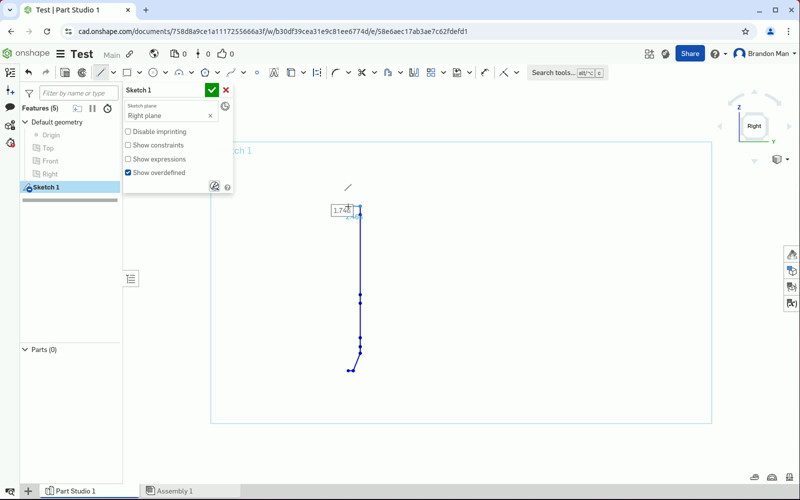
key_up(shift)
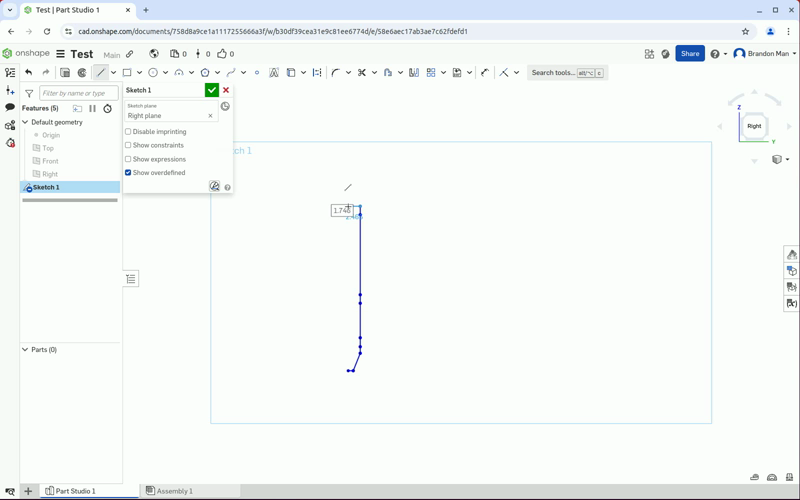
key_down(shift)
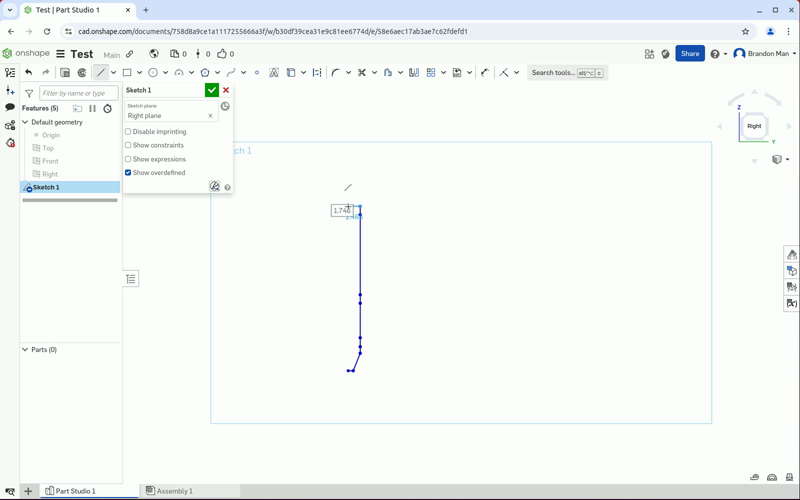
mouse_move(348, 370)
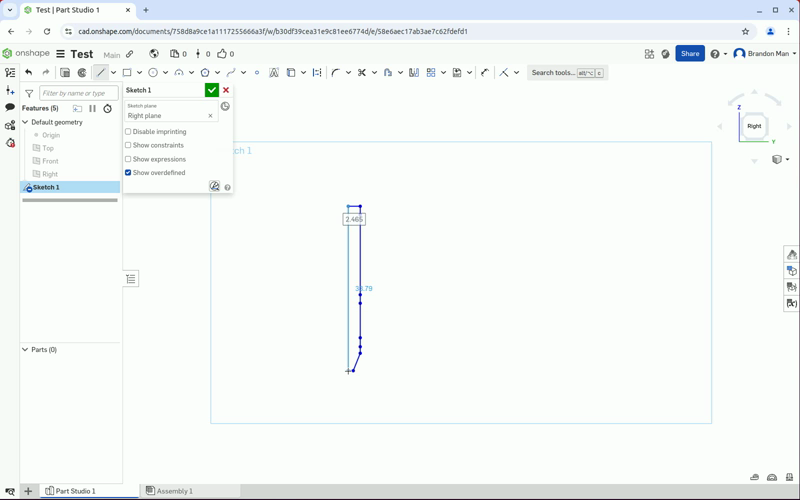
key_up(shift)
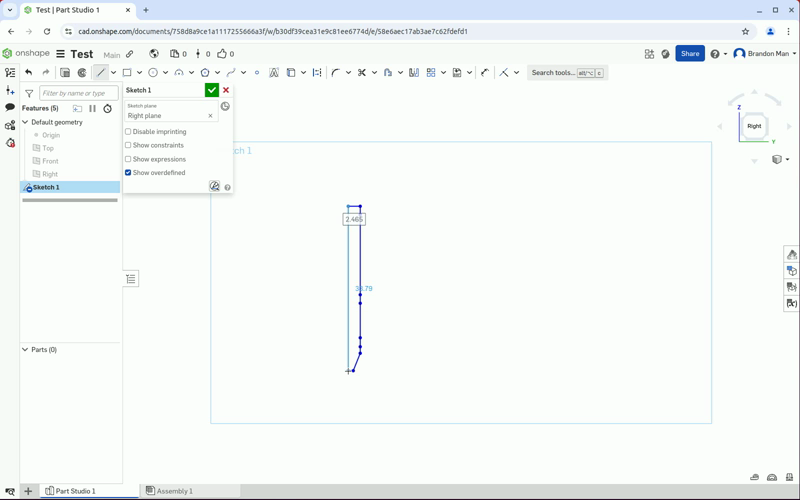
click(348, 370)
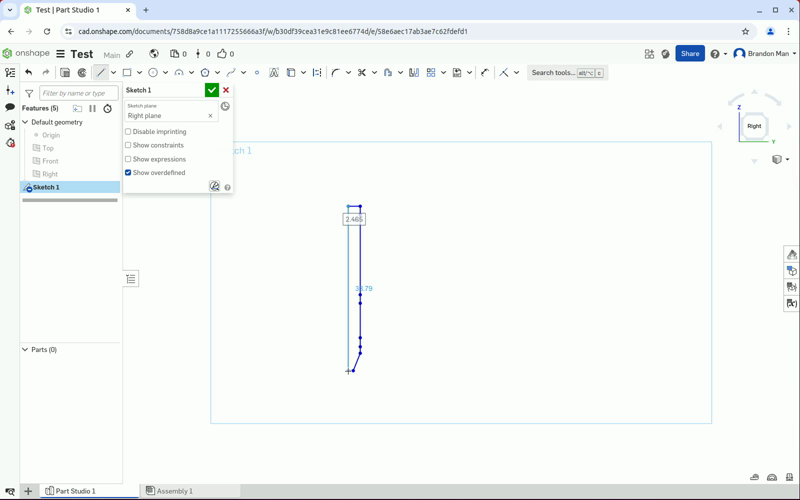
key(esc)
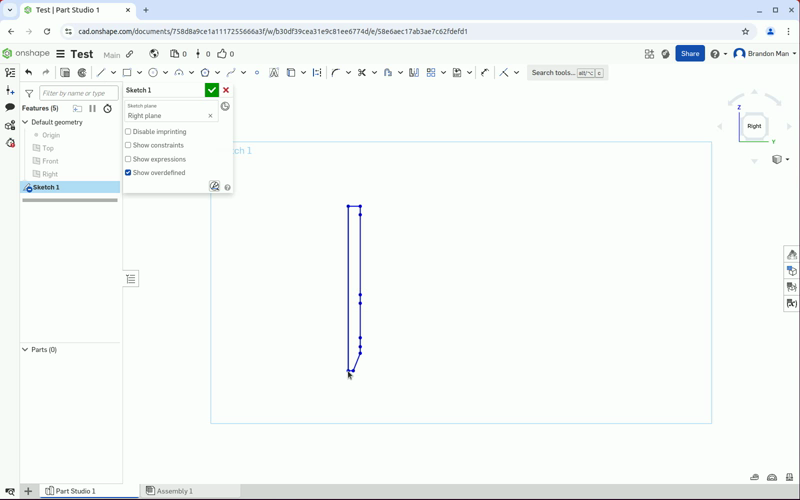
mouse_move(355, 268)
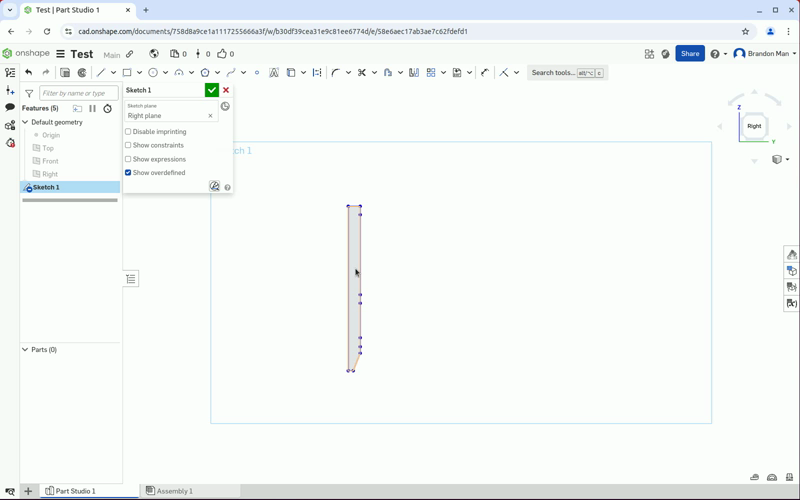
click(355, 268)
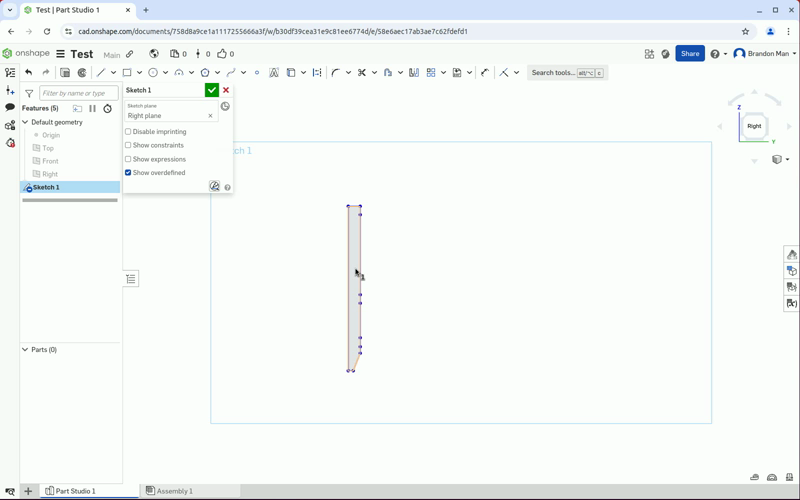
mouse_move(73, 352)
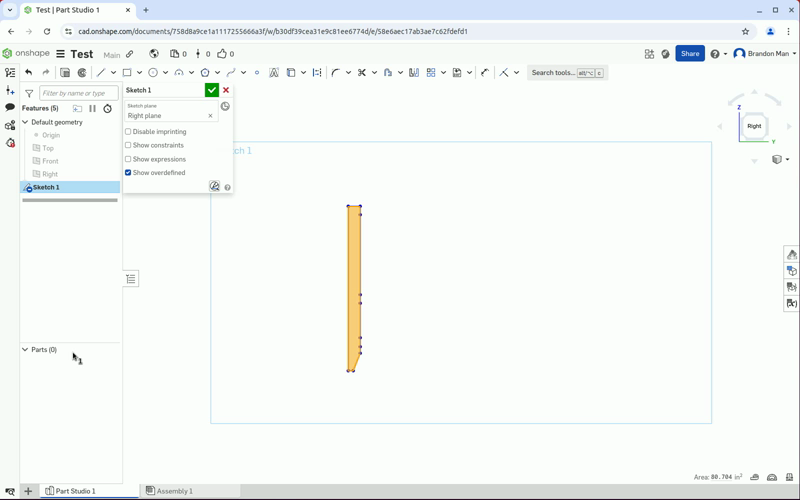
key(shift+y)
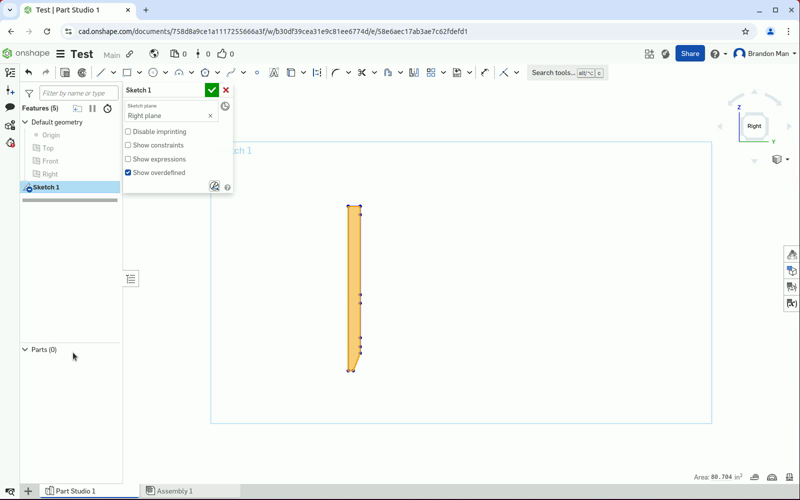
key(shift+e)
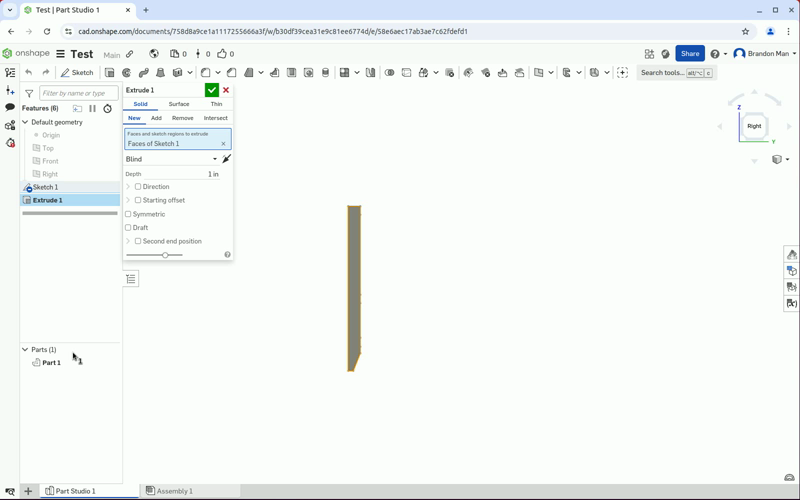
mouse_move(143, 106)
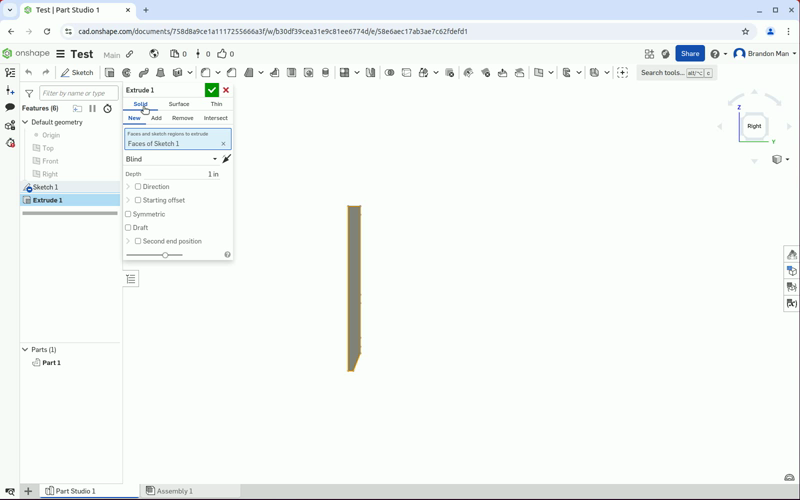
click(143, 106)
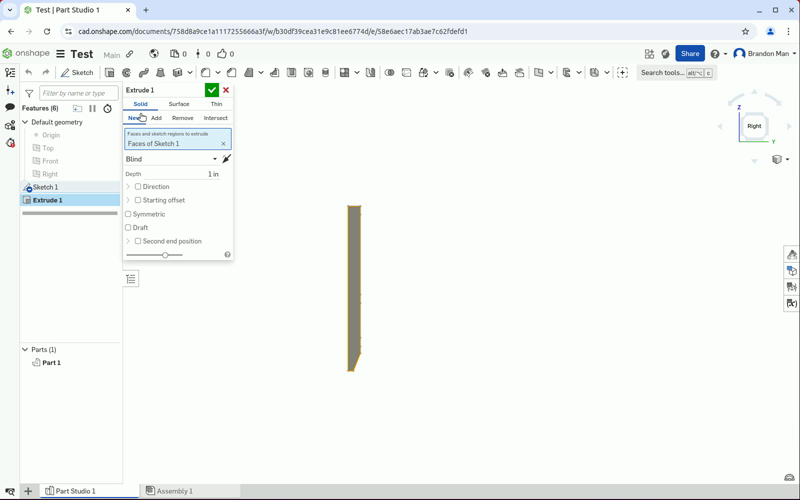
mouse_move(137, 120)
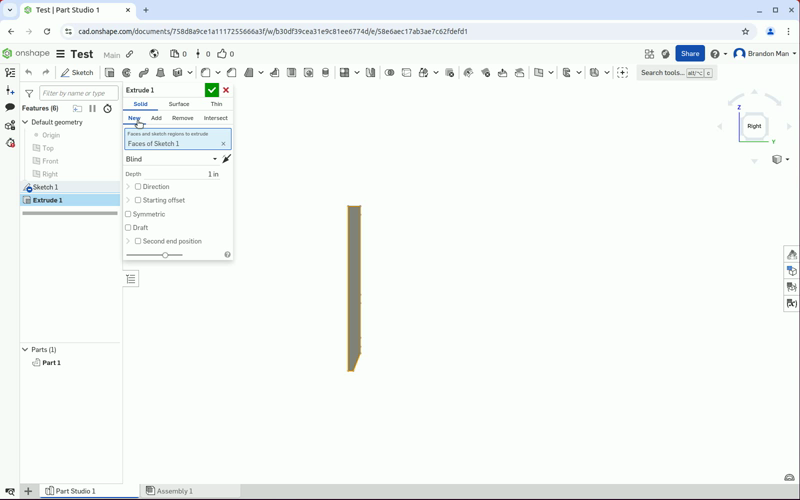
click(137, 120)
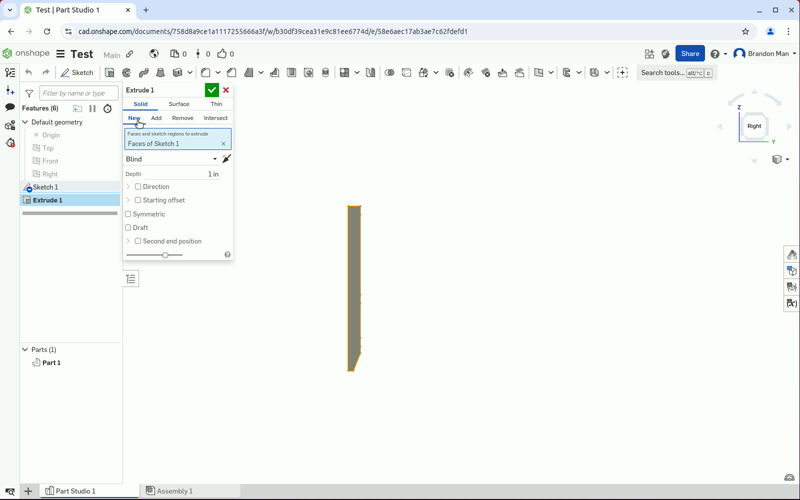
key(tab, 4)
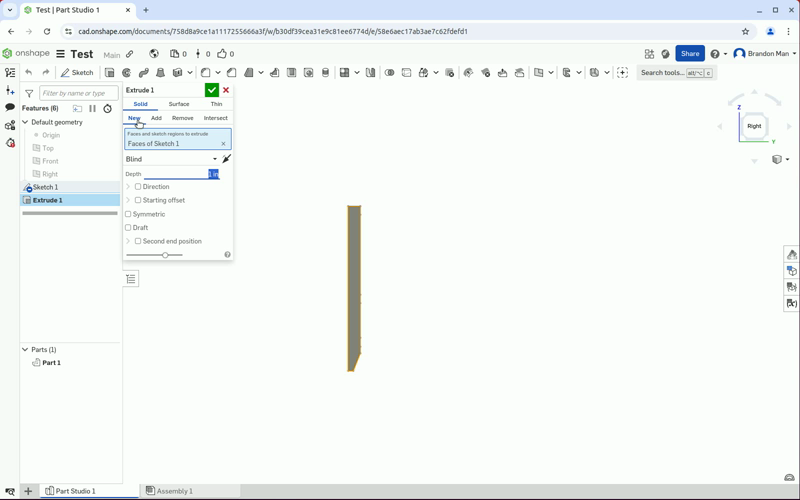
text(0.963)
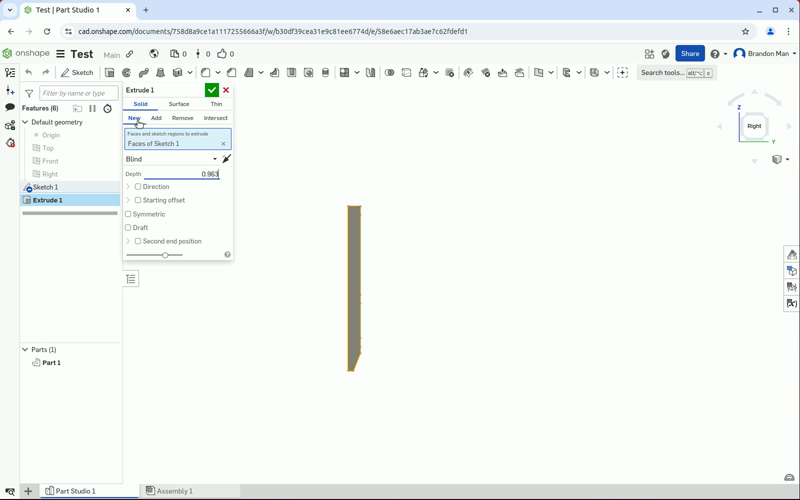
key(enter)
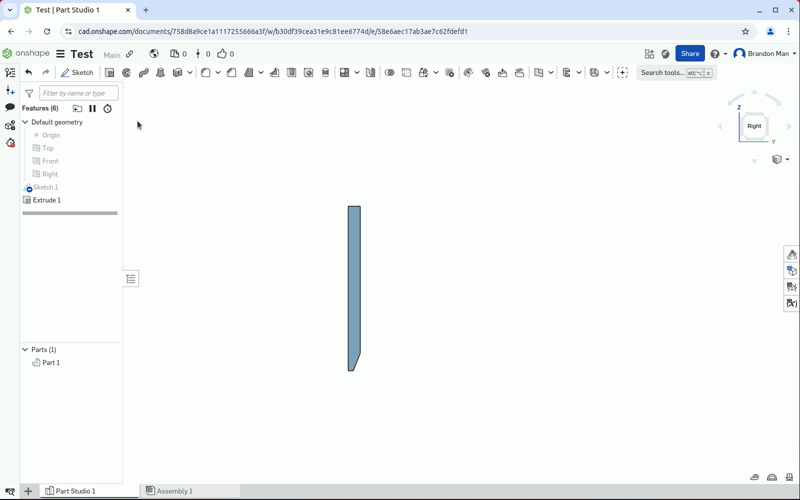
key(shift+h)
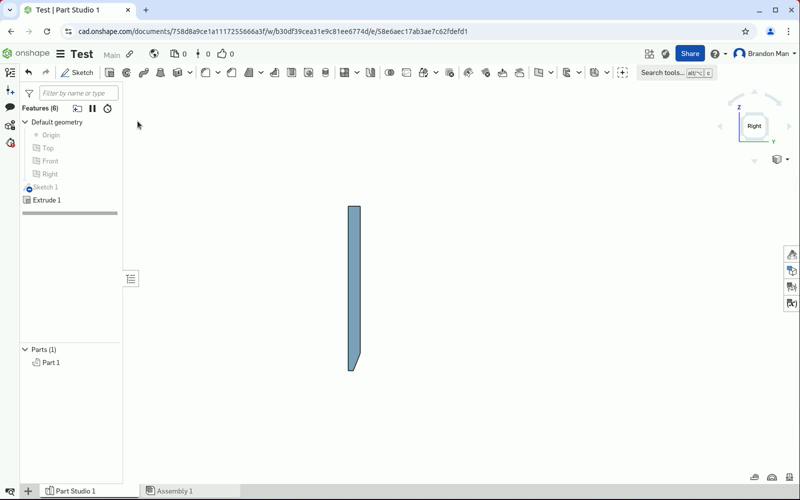
key(shift+h)
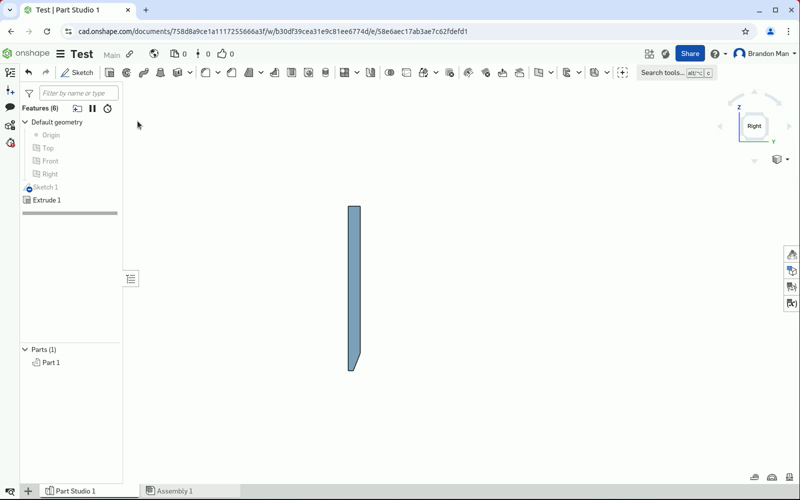
mouse_move(73, 189)
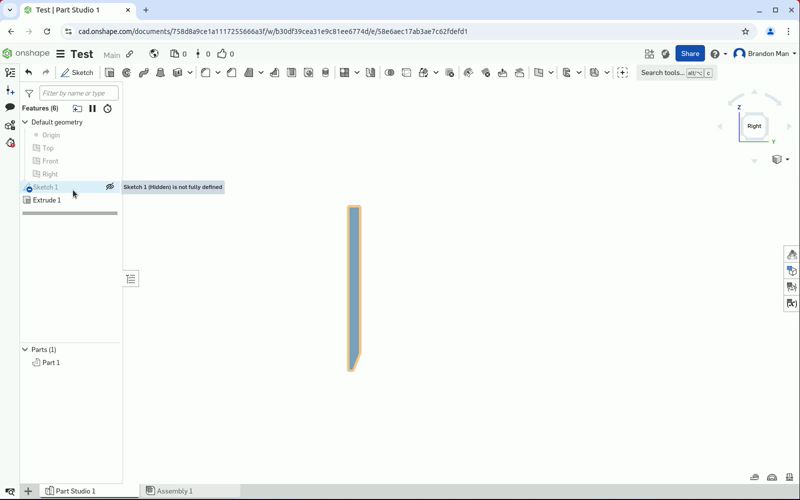
click(73, 189)
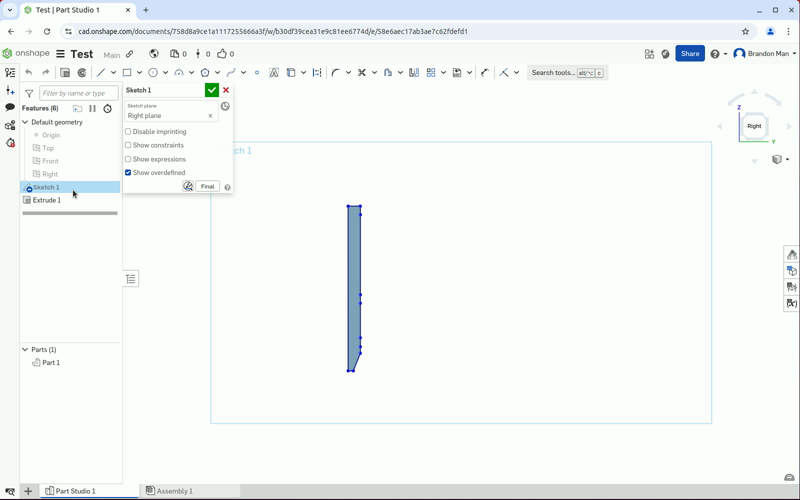
mouse_move(229, 92)
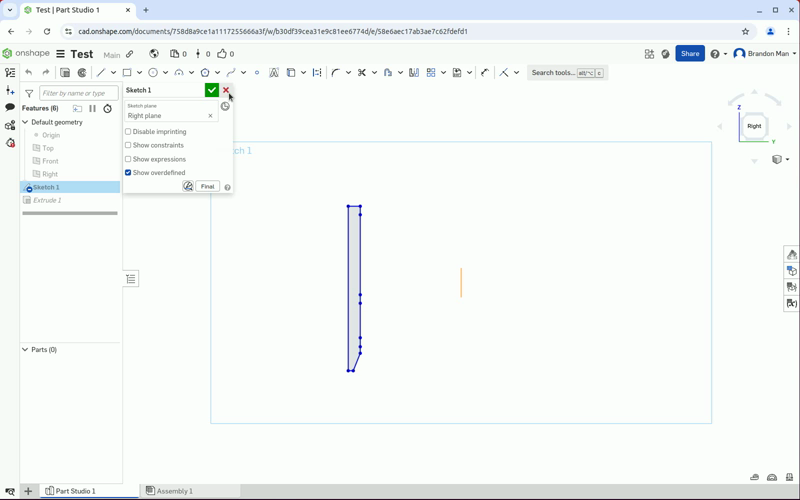
click(229, 92)
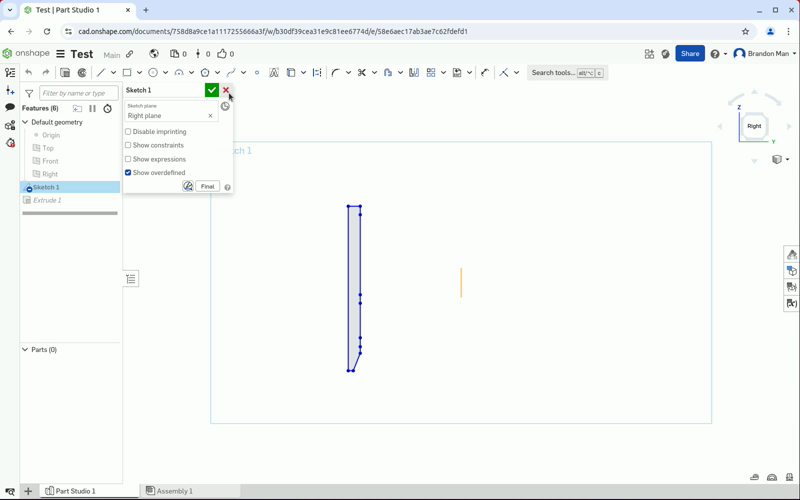
key(shift+s)
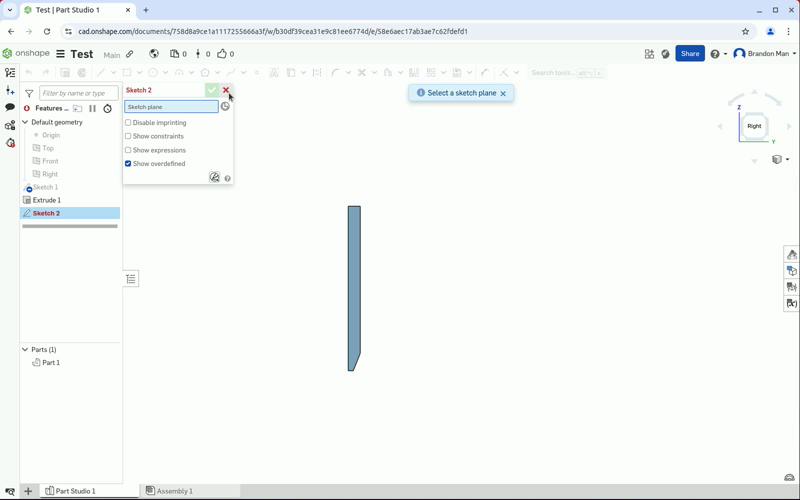
mouse_move(73, 176)
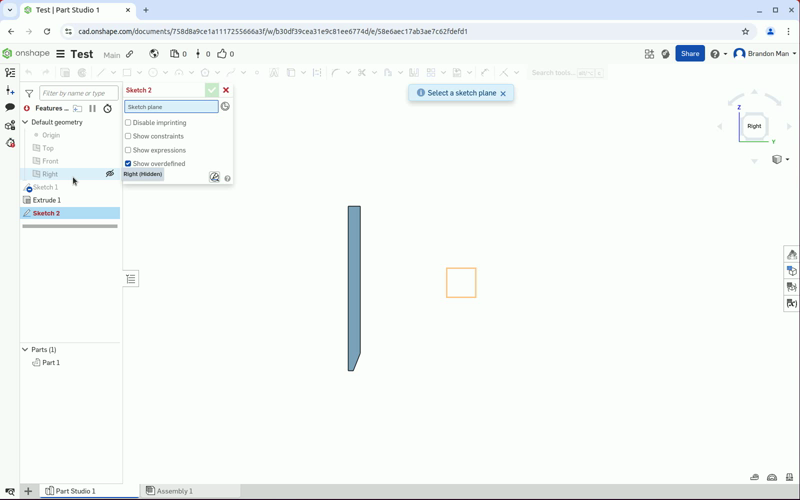
click(73, 176)
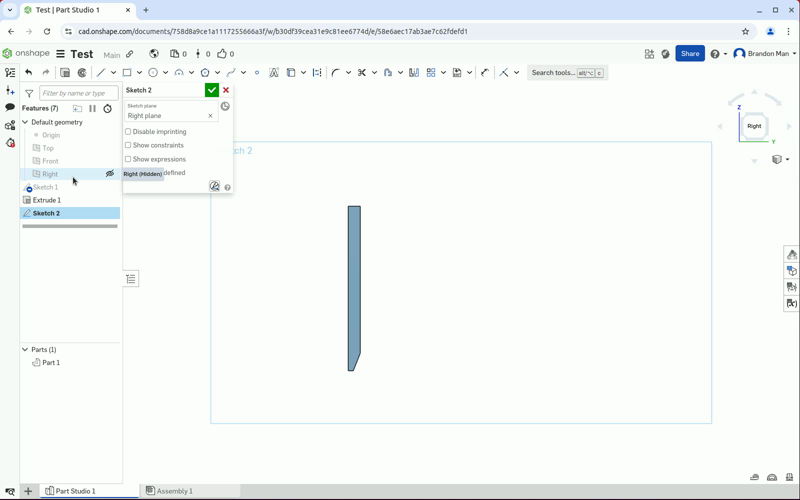
mouse_move(73, 352)
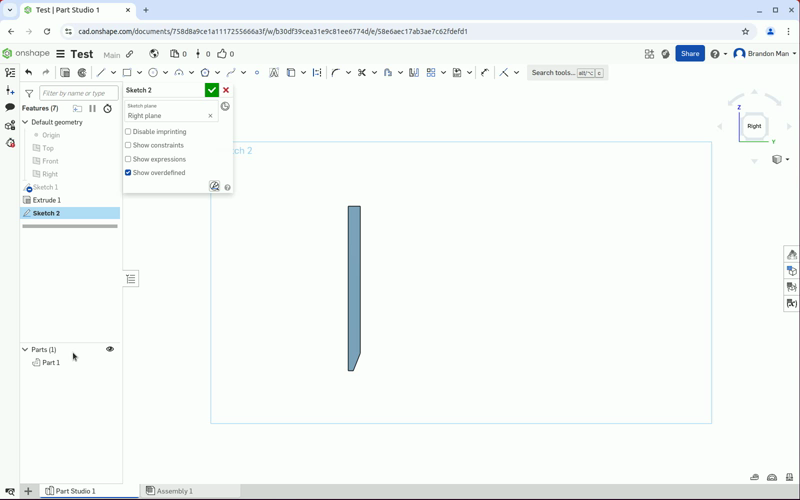
key(y)
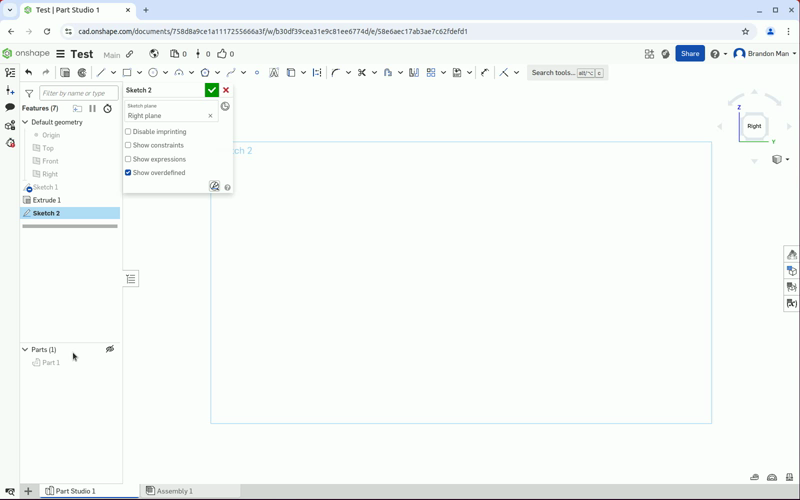
key(l)
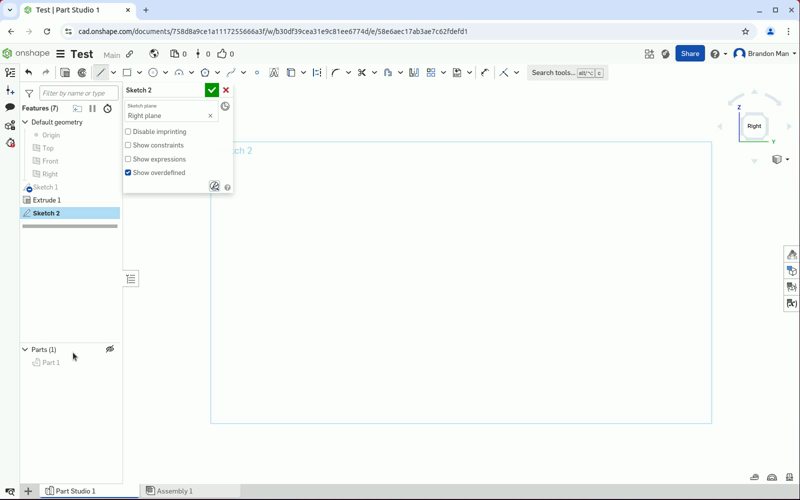
key_down(shift)
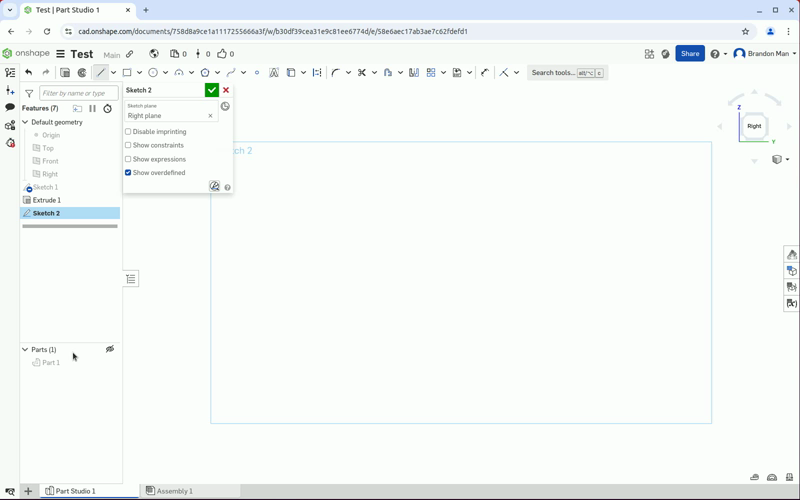
mouse_move(397, 294)
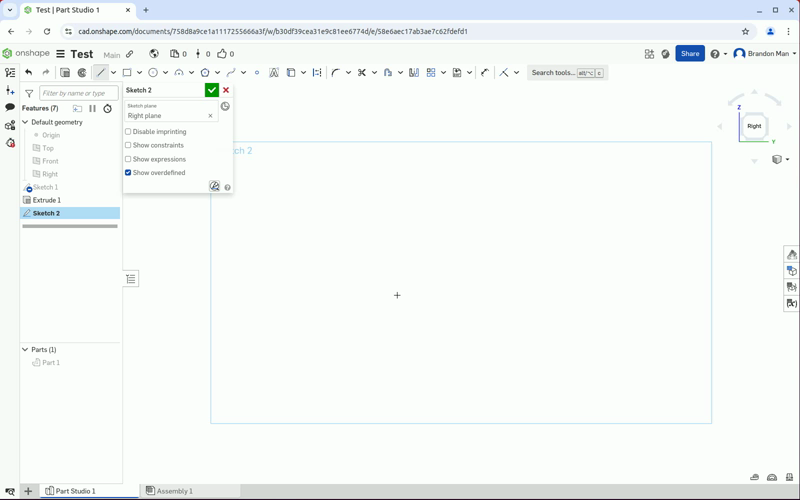
click(397, 294)
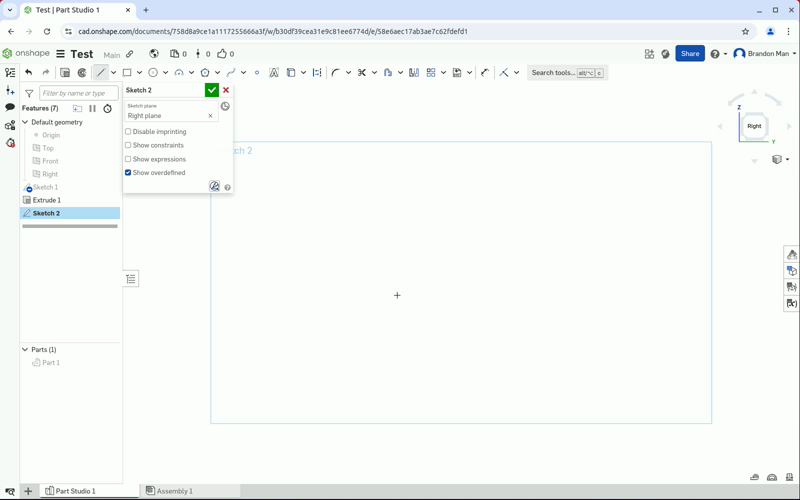
key_up(shift)
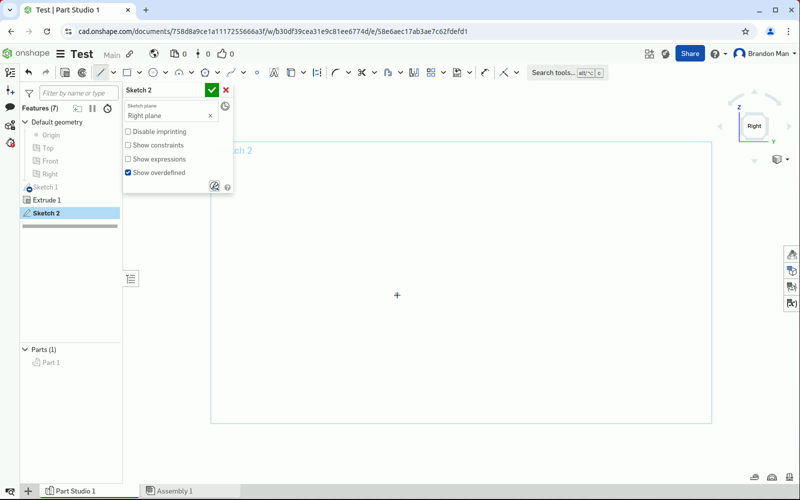
key_down(shift)
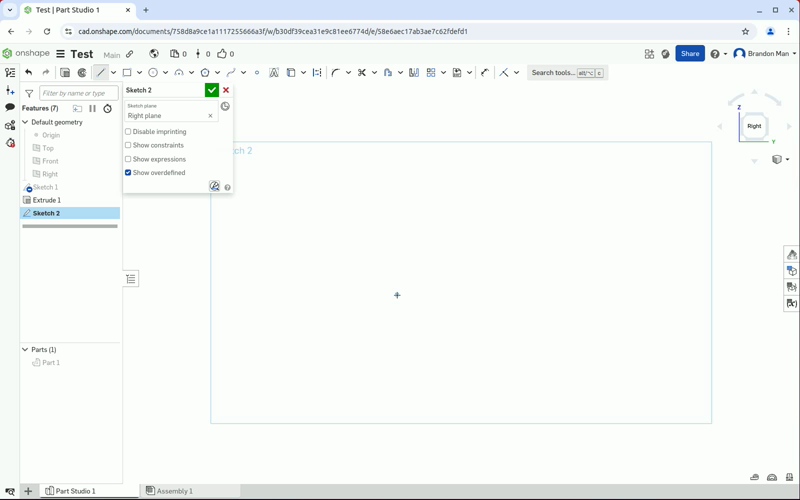
mouse_move(427, 294)
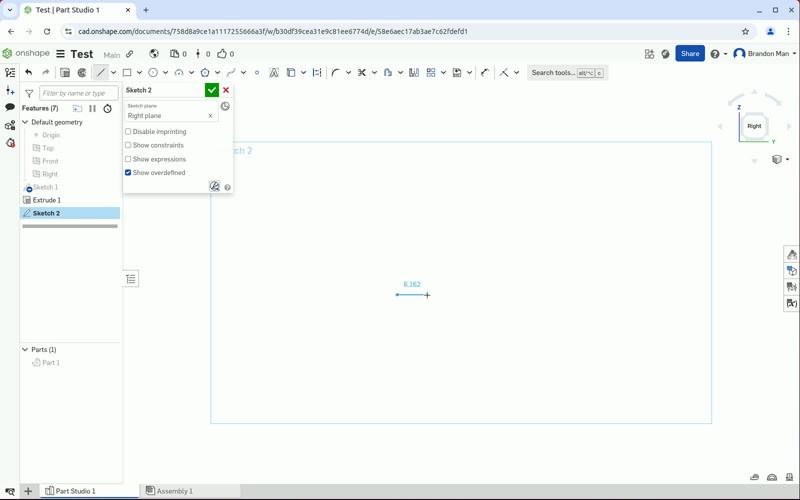
mouse_move(406, 294)
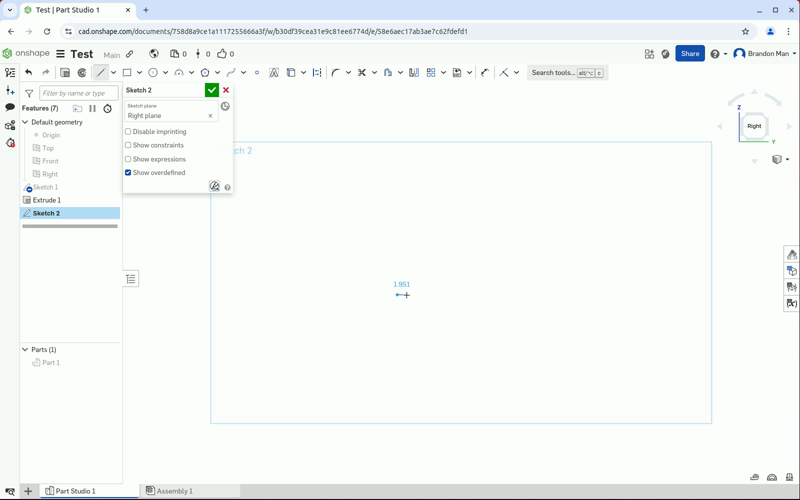
click(406, 294)
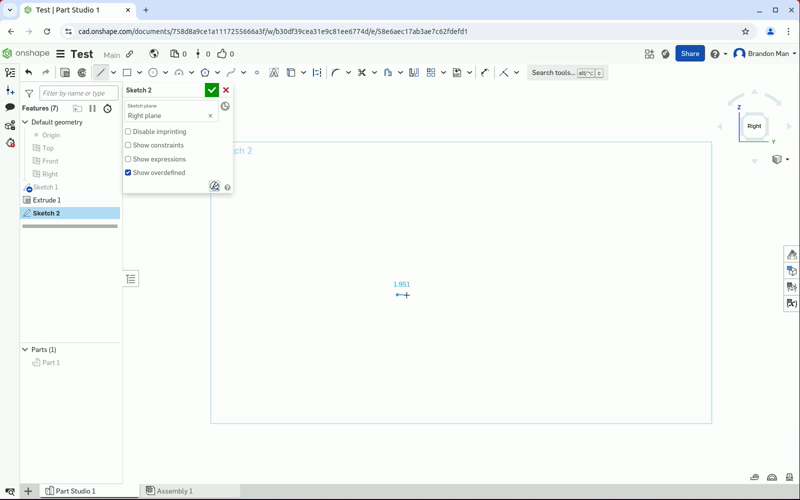
key_up(shift)
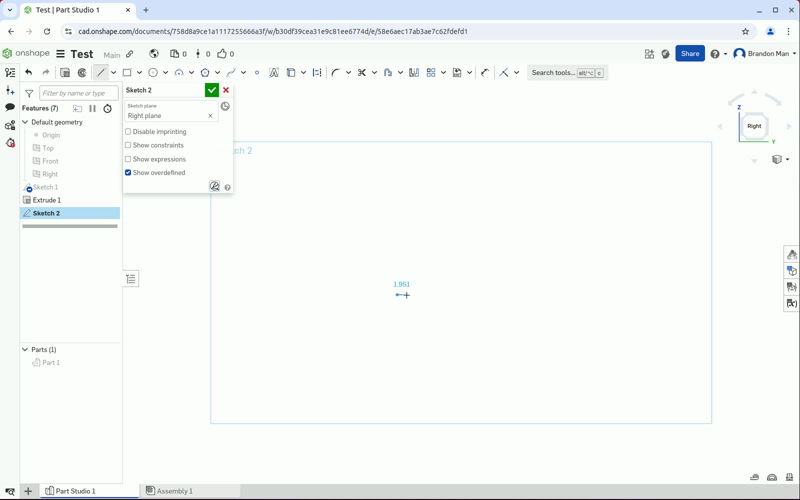
key_down(shift)
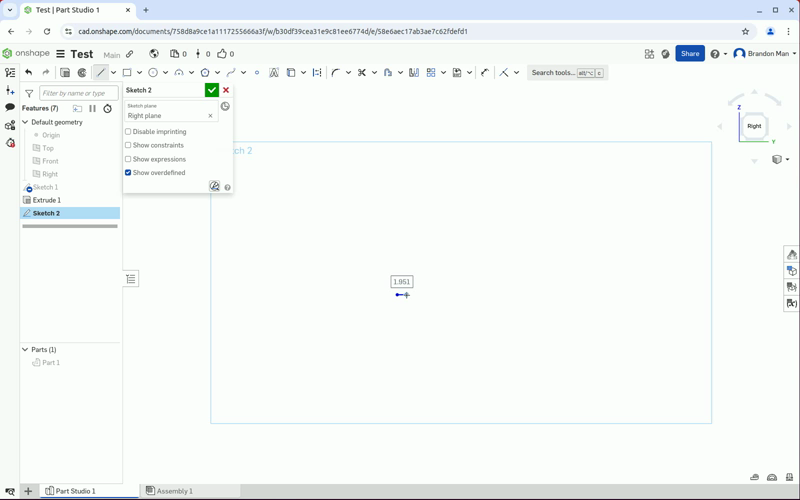
mouse_move(406, 214)
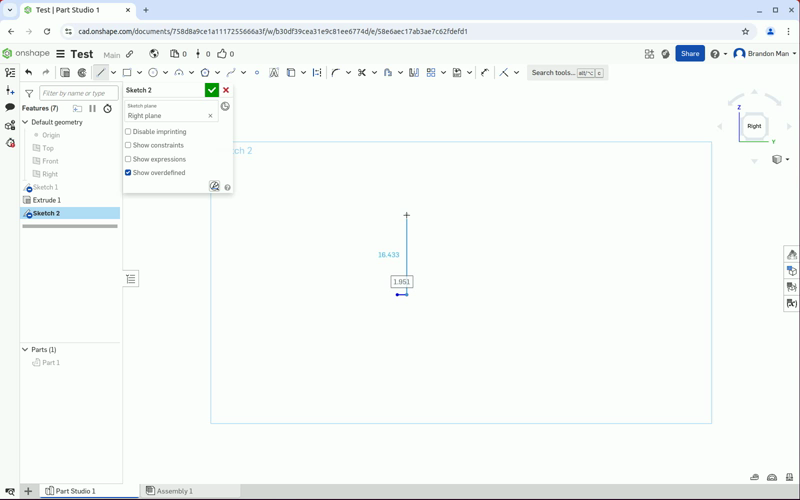
click(406, 214)
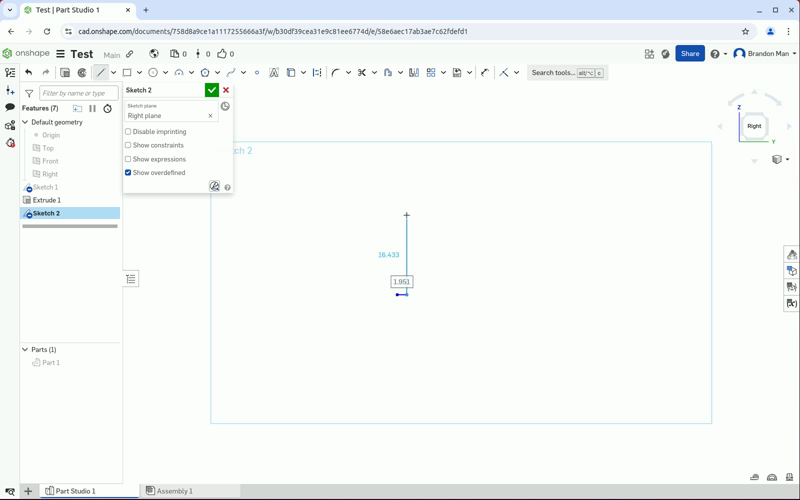
key_up(shift)
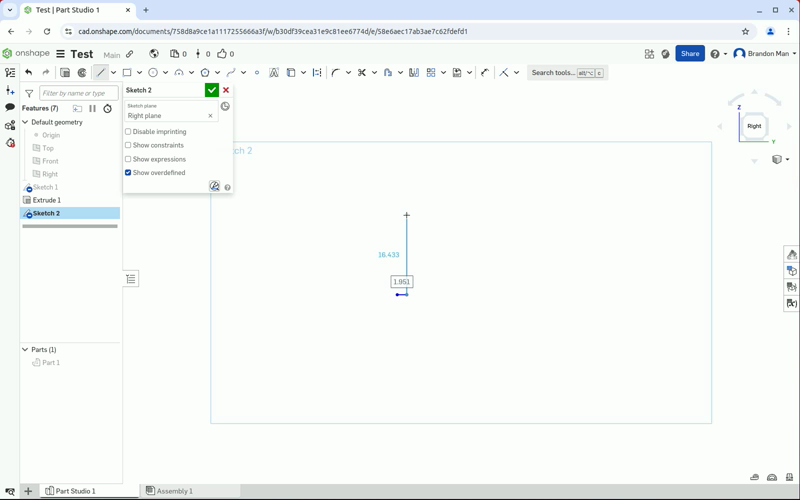
key_down(shift)
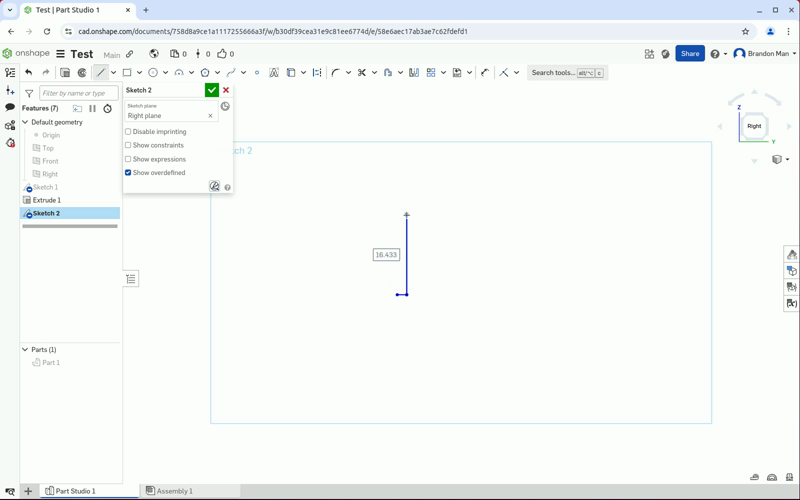
mouse_move(436, 214)
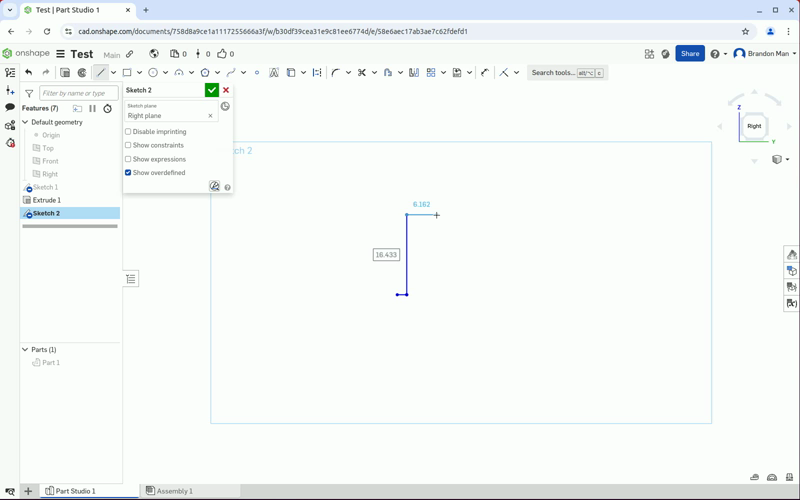
mouse_move(397, 214)
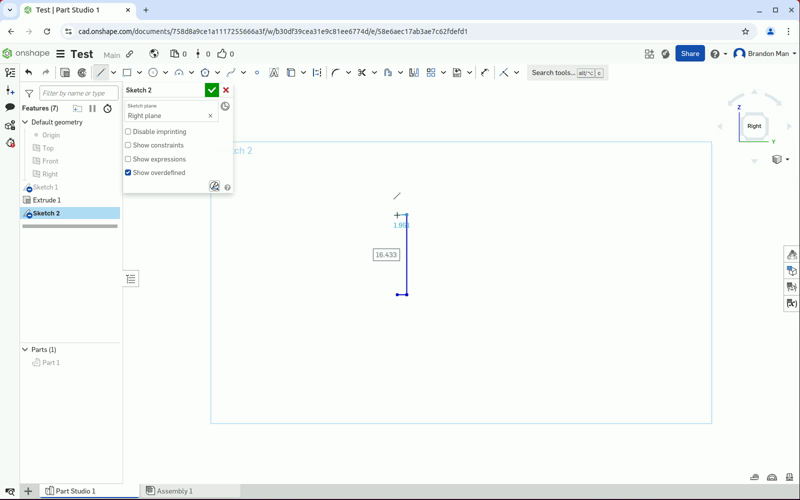
click(397, 214)
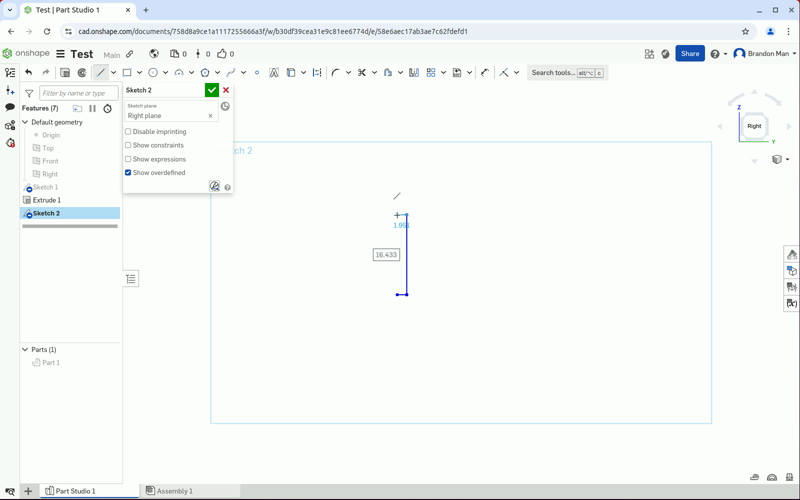
key_up(shift)
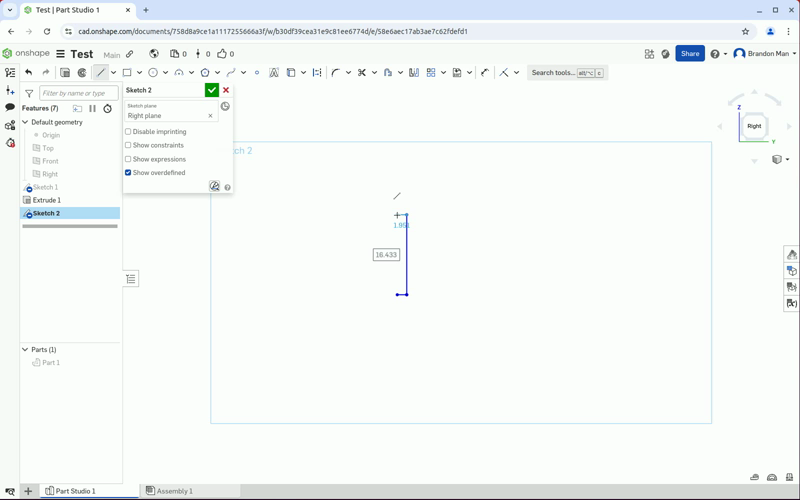
key_down(shift)
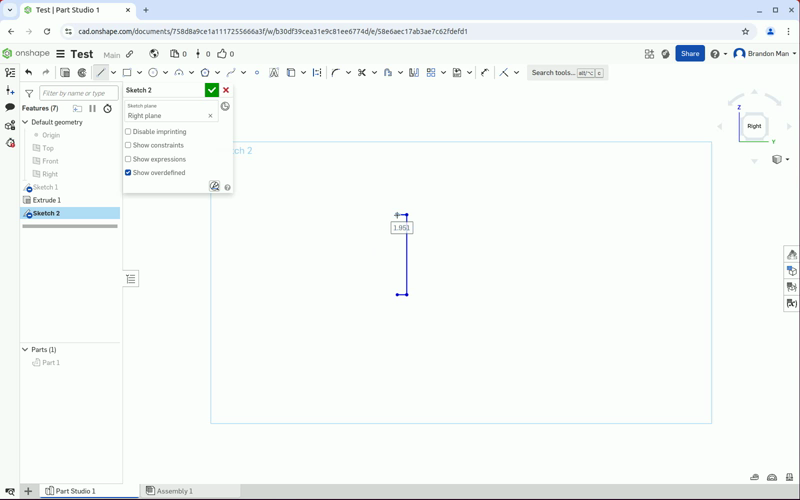
mouse_move(397, 294)
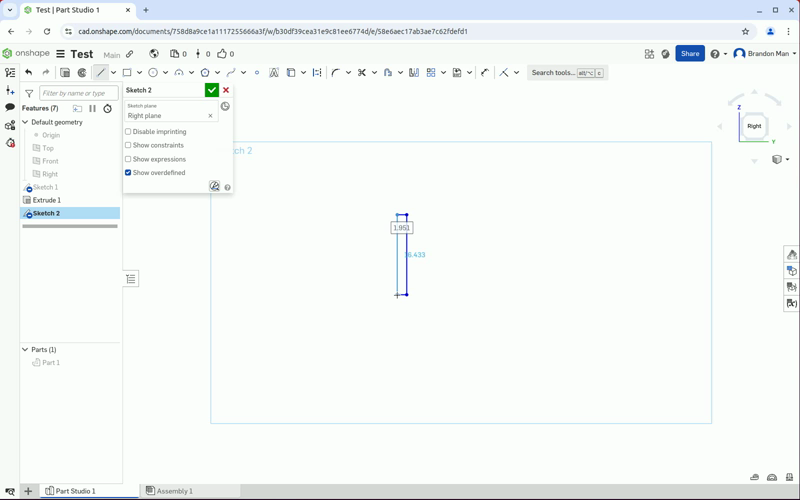
key_up(shift)
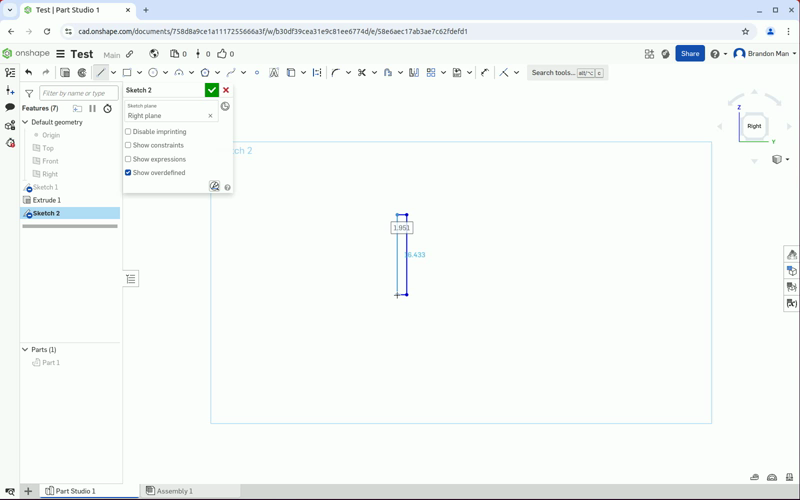
click(397, 294)
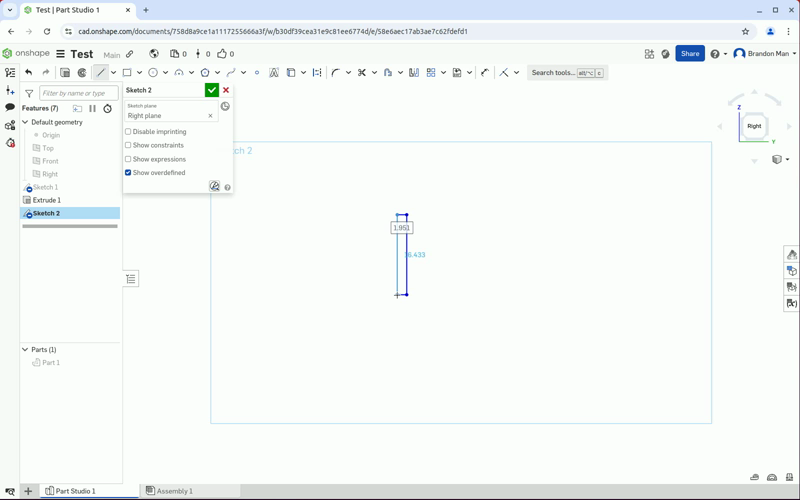
key(esc)
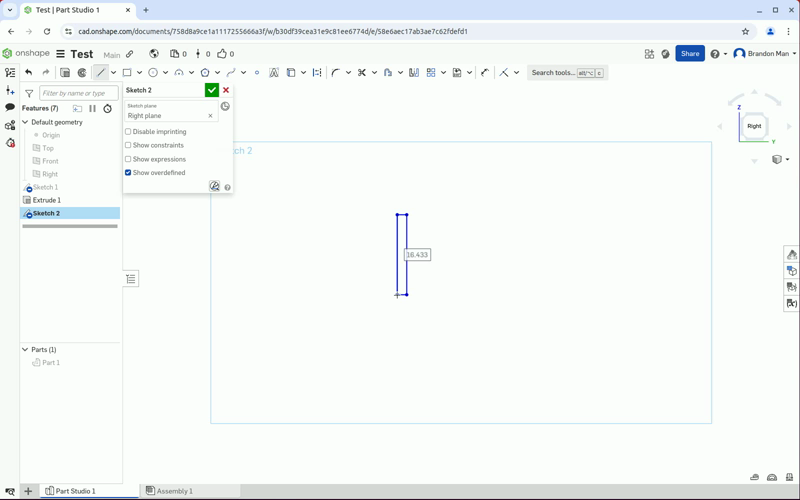
mouse_move(400, 273)
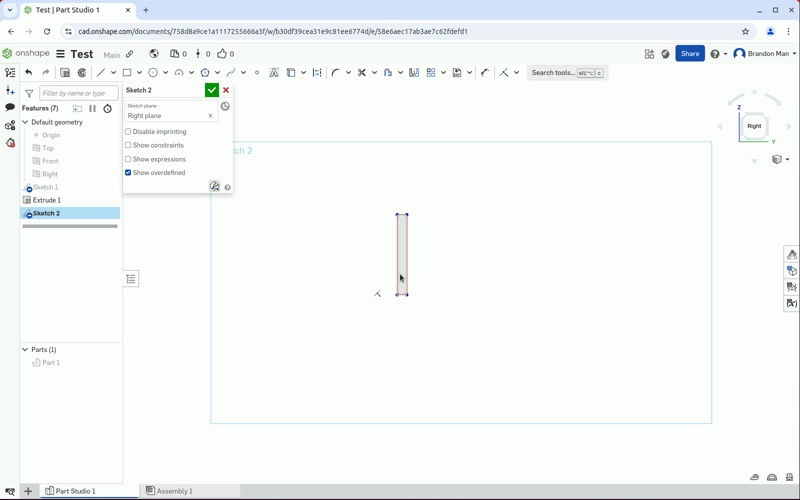
scroll(6)
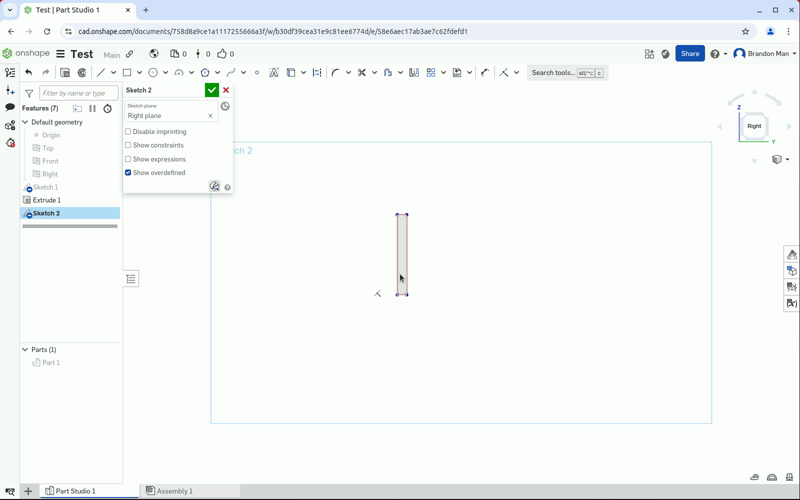
scroll(6)
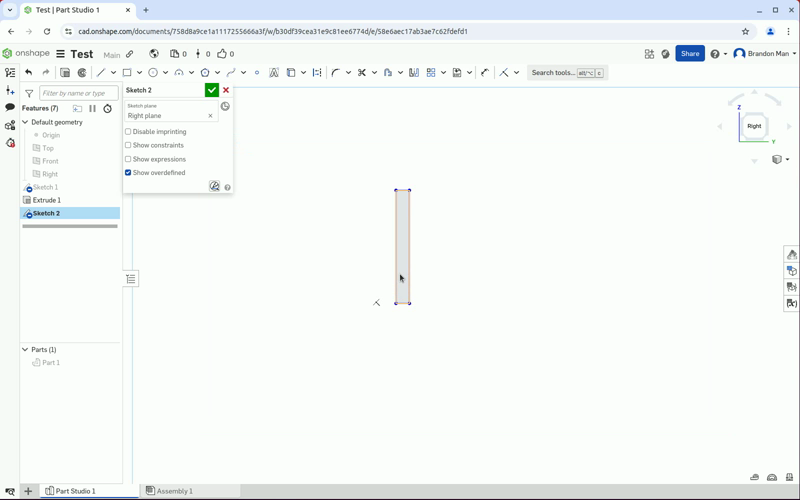
scroll(6)
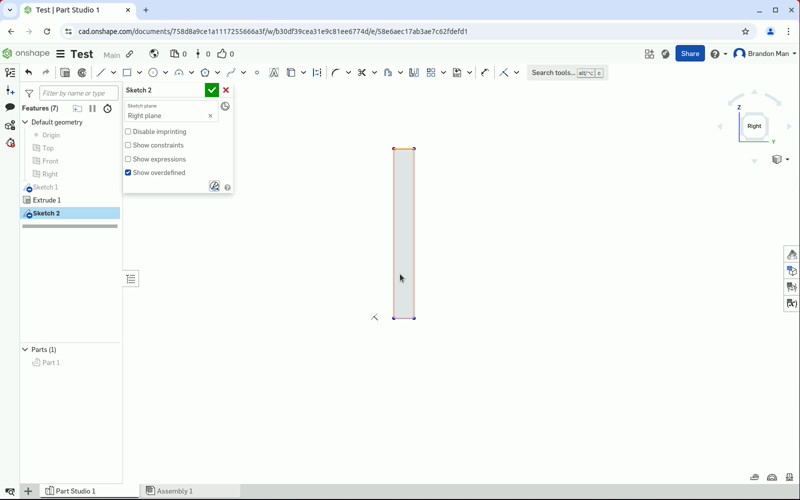
scroll(6)
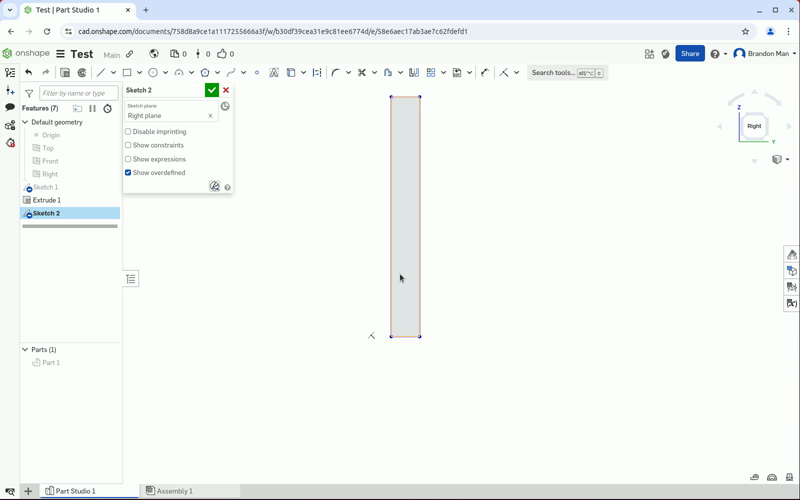
scroll(6)
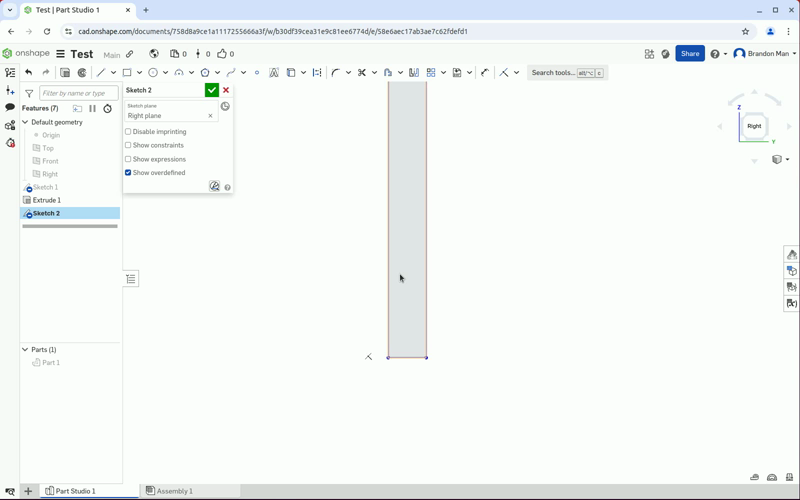
scroll(6)
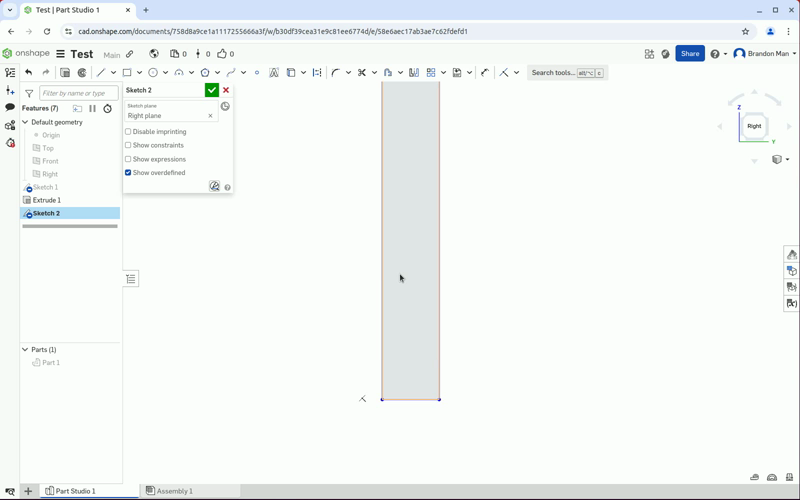
scroll(6)
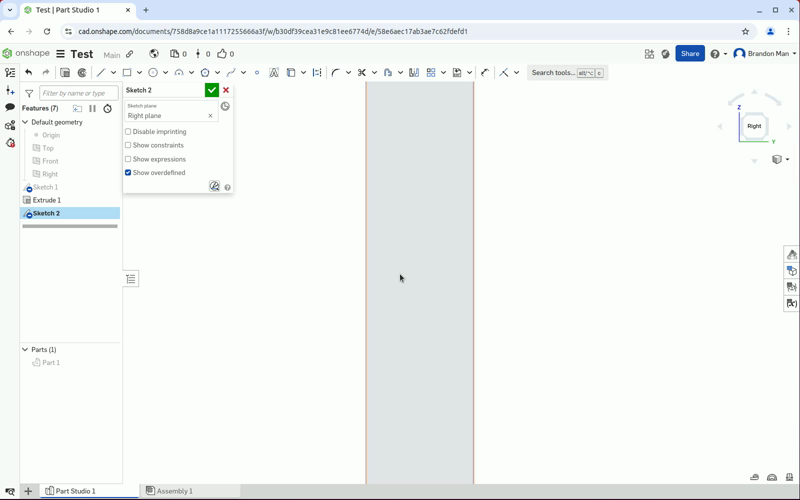
click(400, 273)
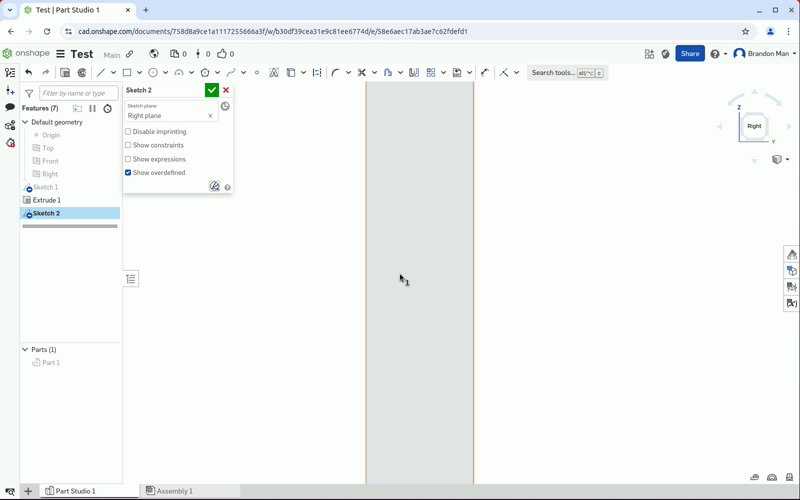
scroll(-6)
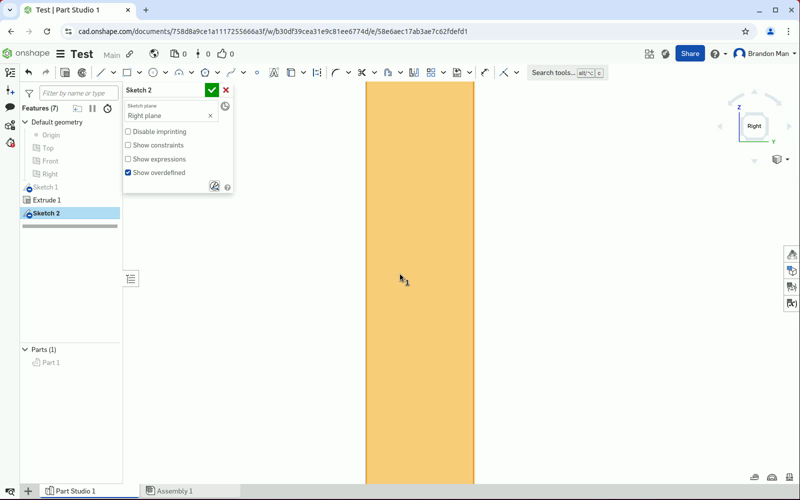
scroll(-6)
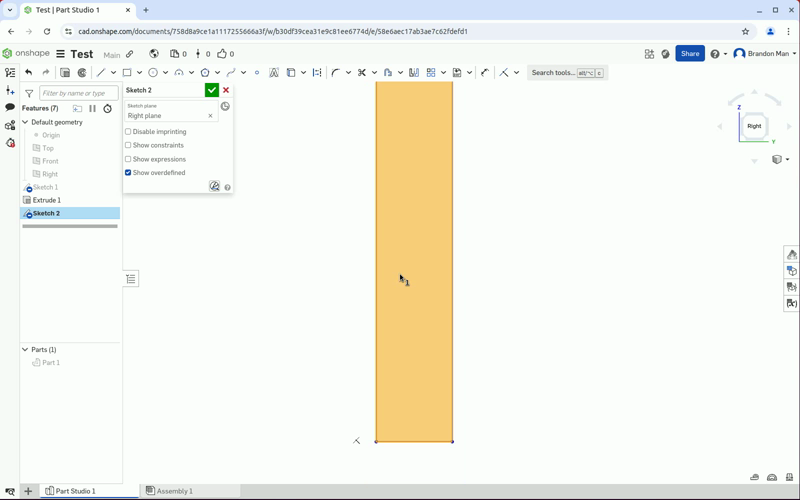
scroll(-6)
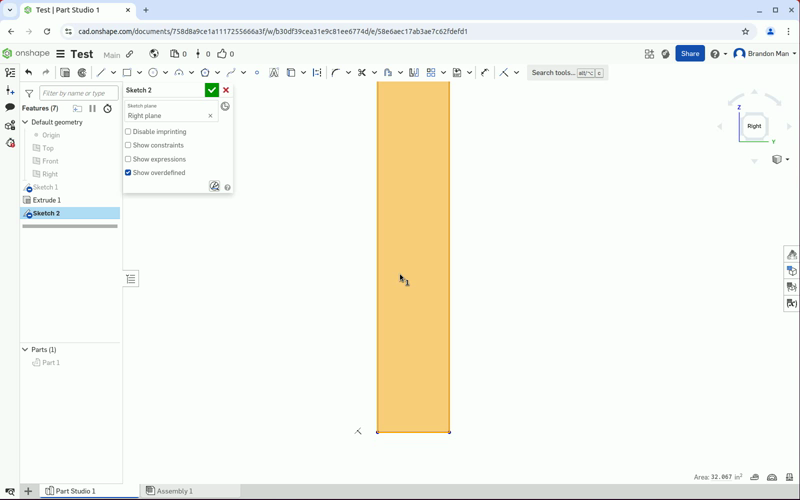
scroll(-6)
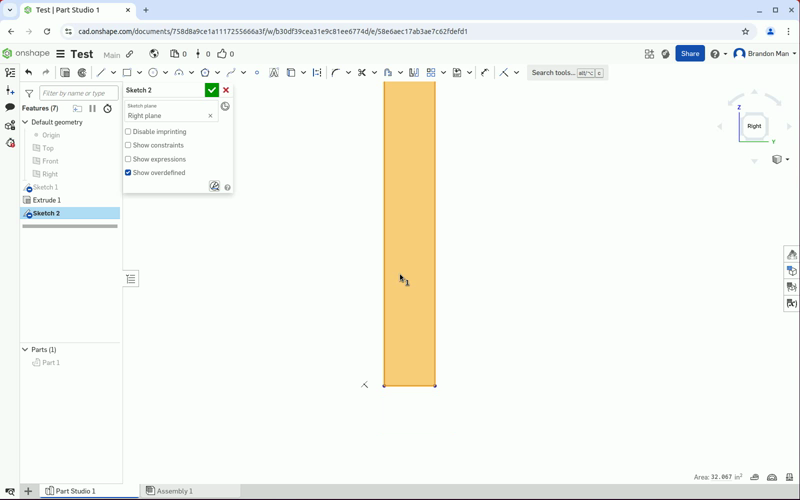
scroll(-6)
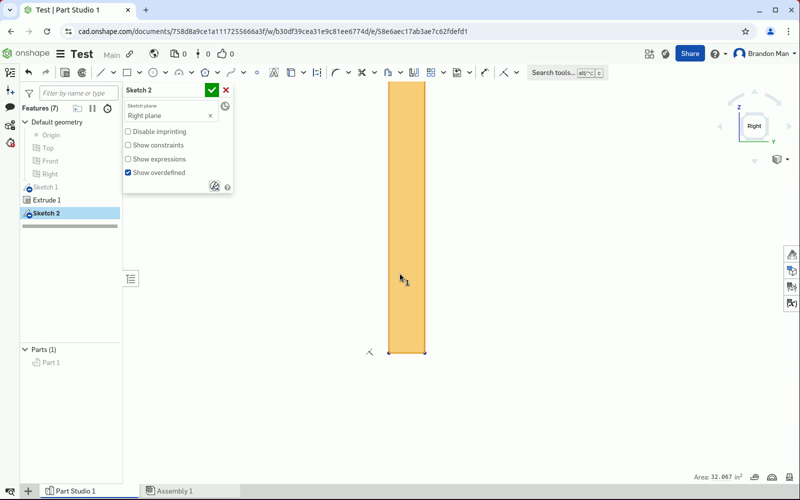
scroll(-6)
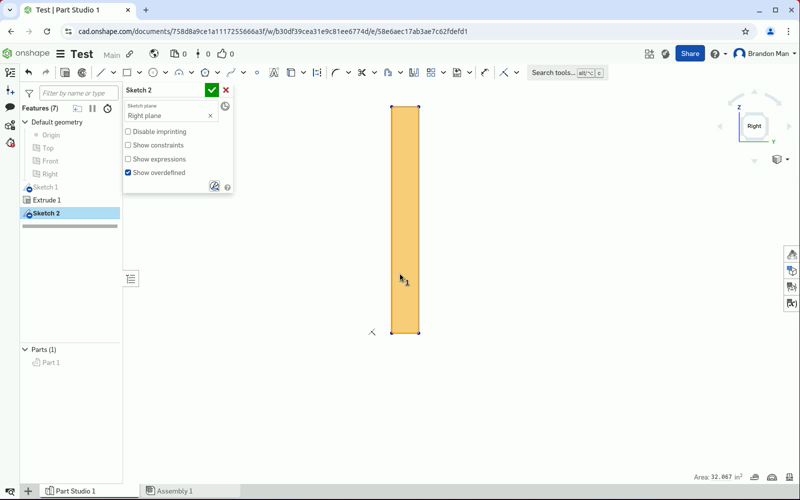
scroll(-6)
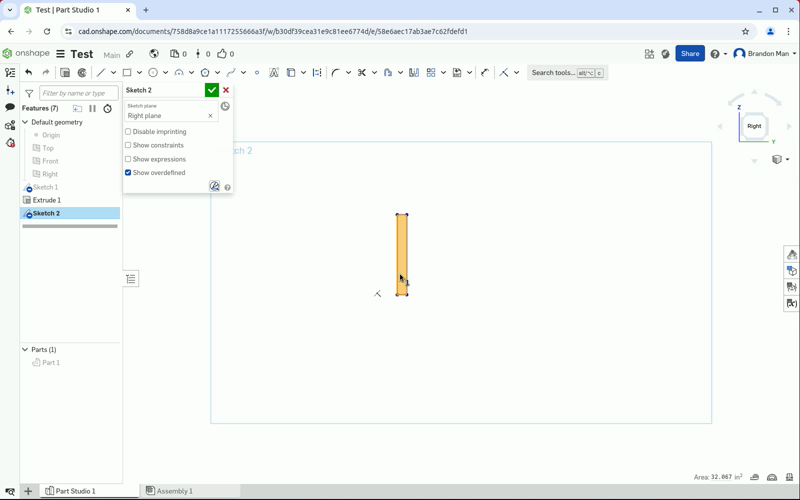
mouse_move(73, 352)
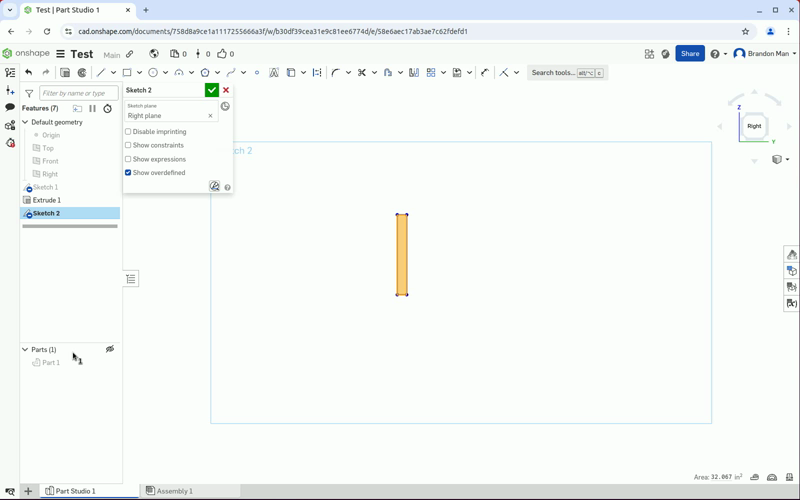
key(shift+y)
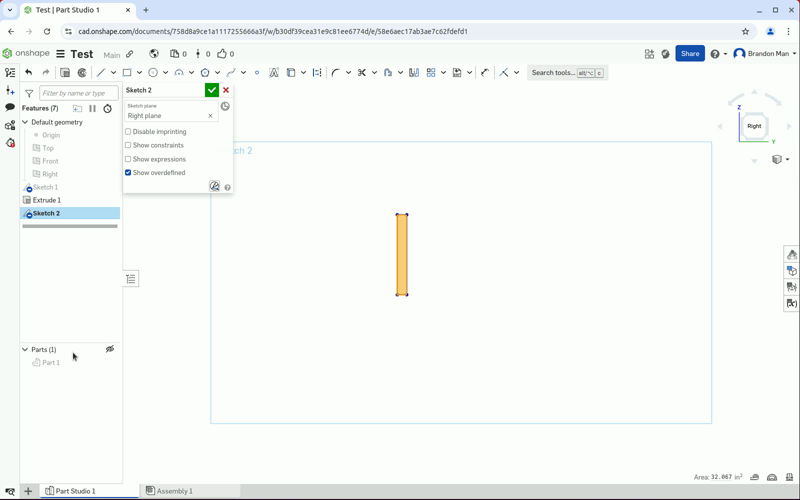
key(shift+e)
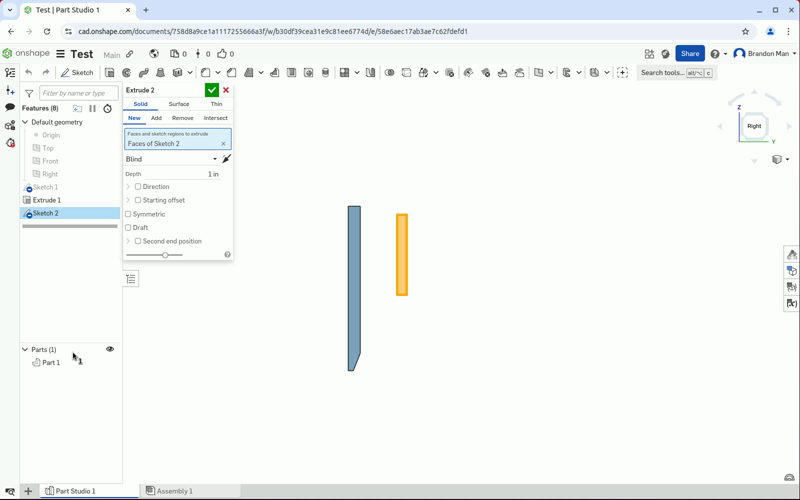
mouse_move(143, 106)
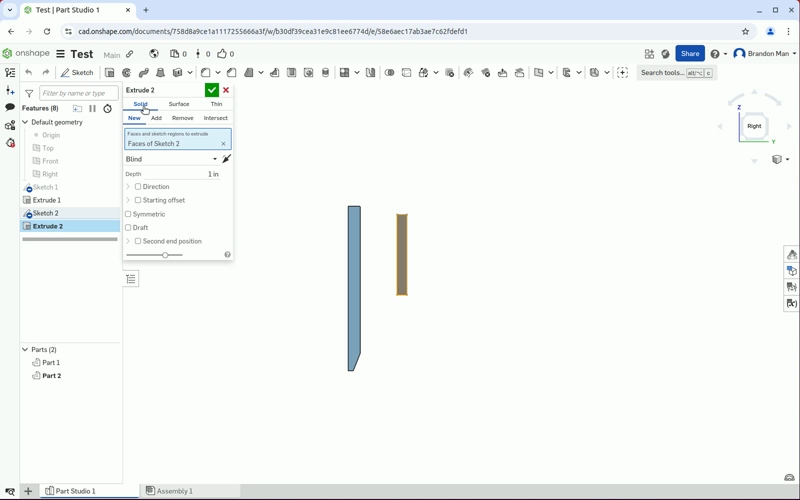
click(143, 106)
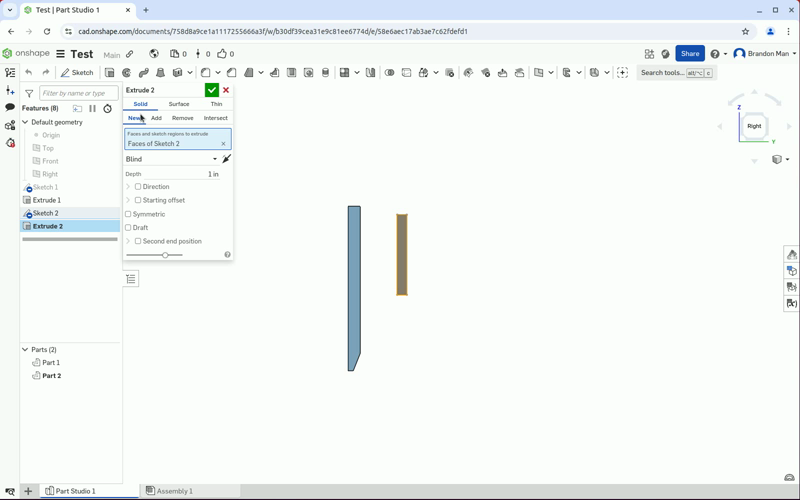
mouse_move(137, 120)
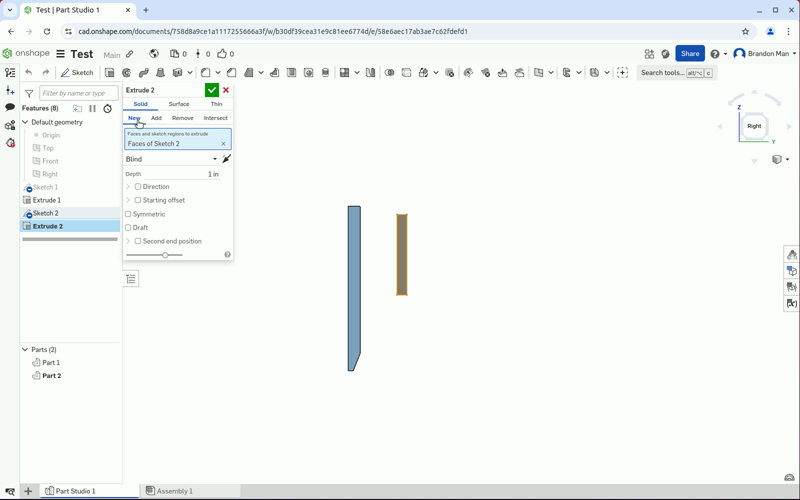
click(137, 120)
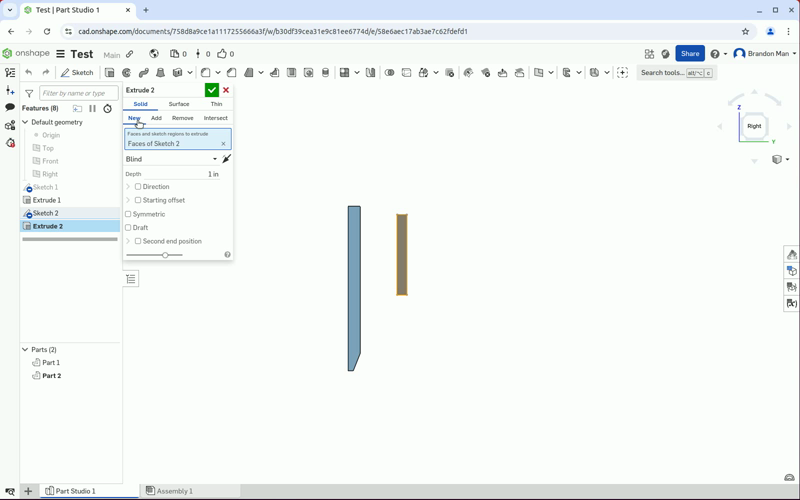
key(tab, 4)
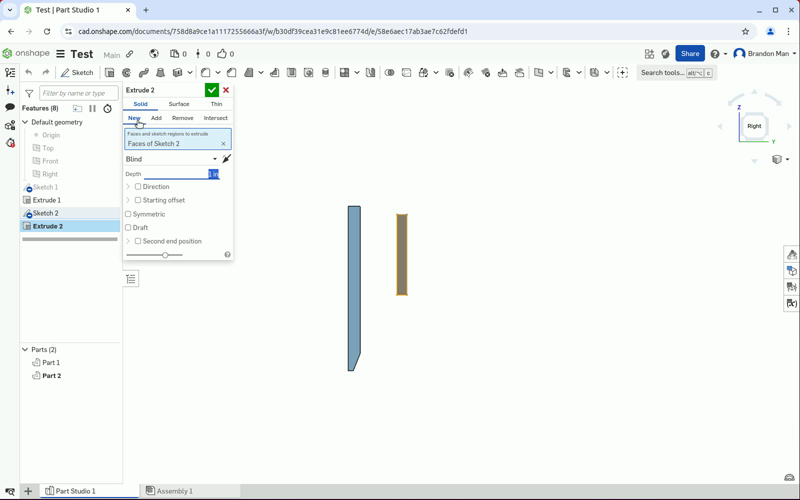
text(0.963)
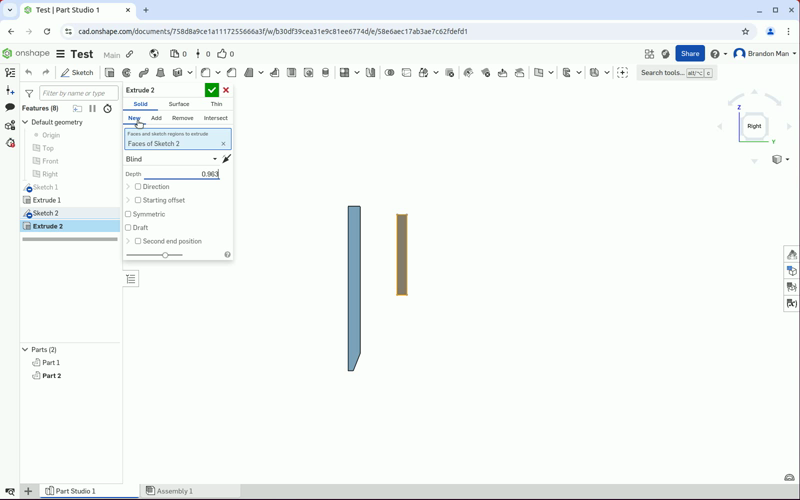
key(enter)
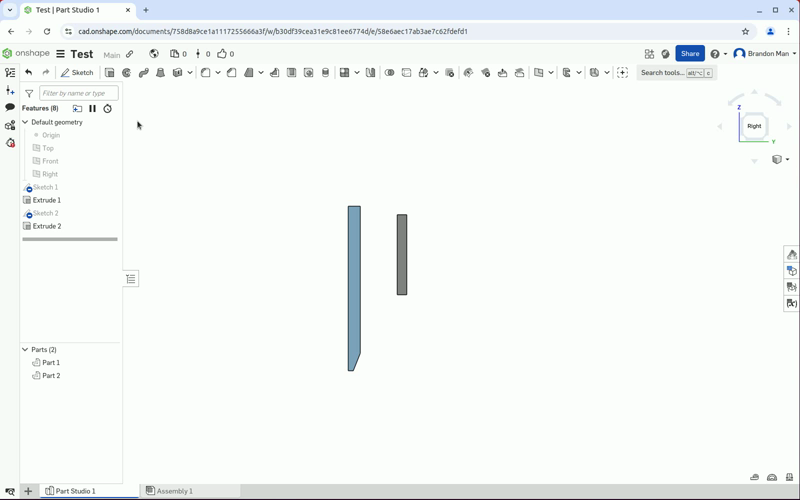
key(shift+h)
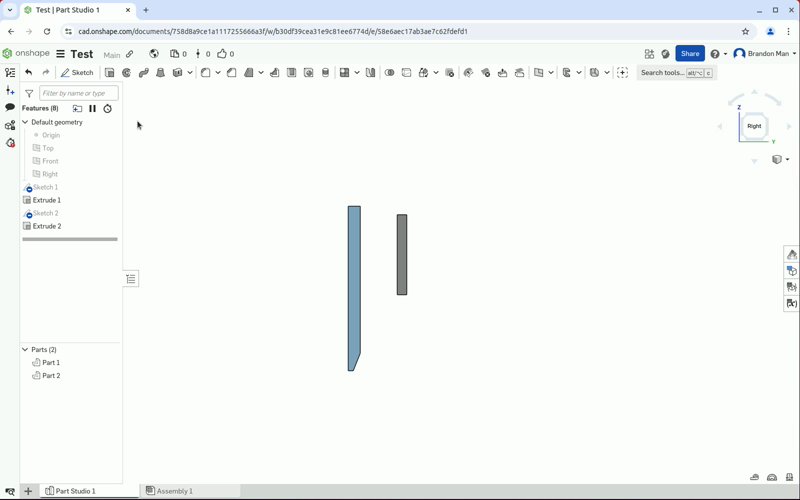
key(shift+h)
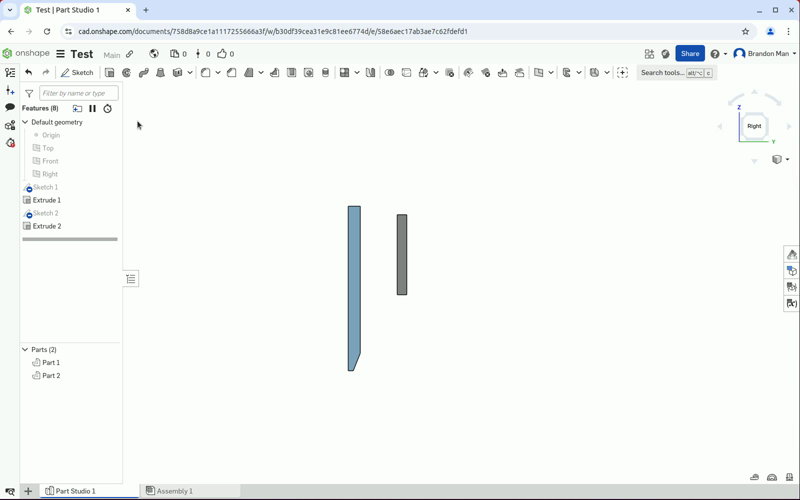
mouse_move(73, 189)
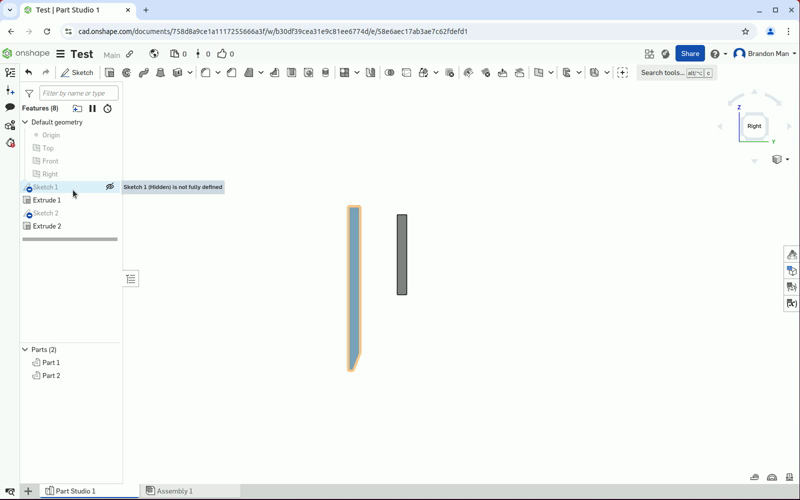
click(73, 189)
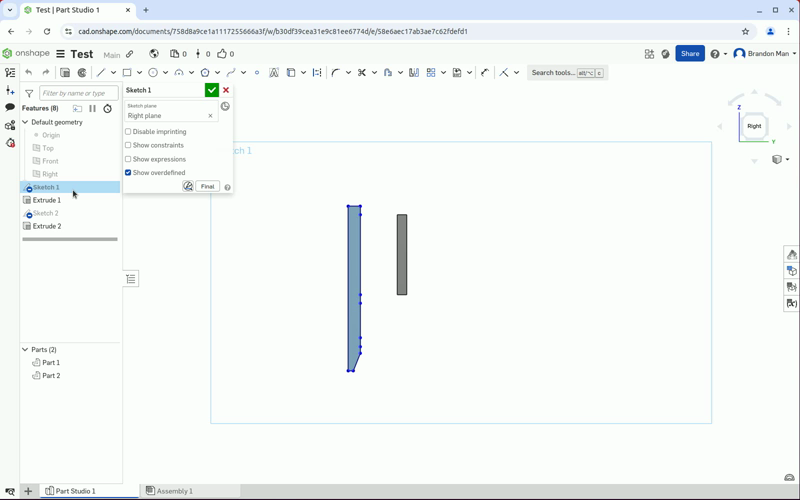
mouse_move(229, 92)
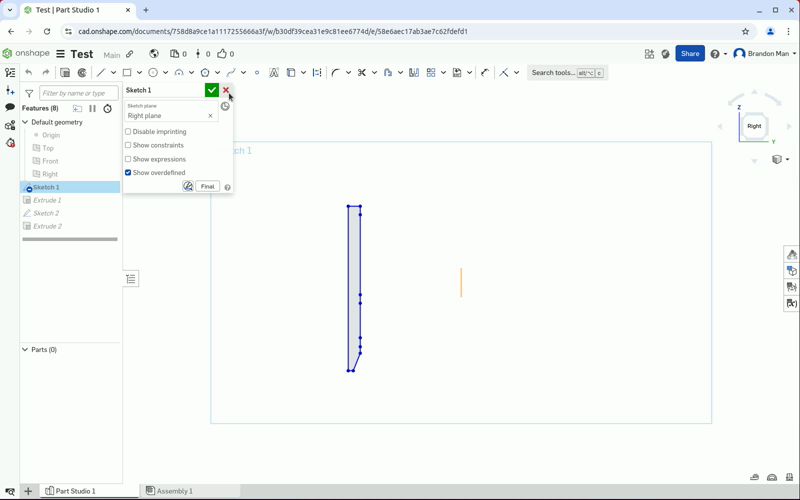
click(229, 92)
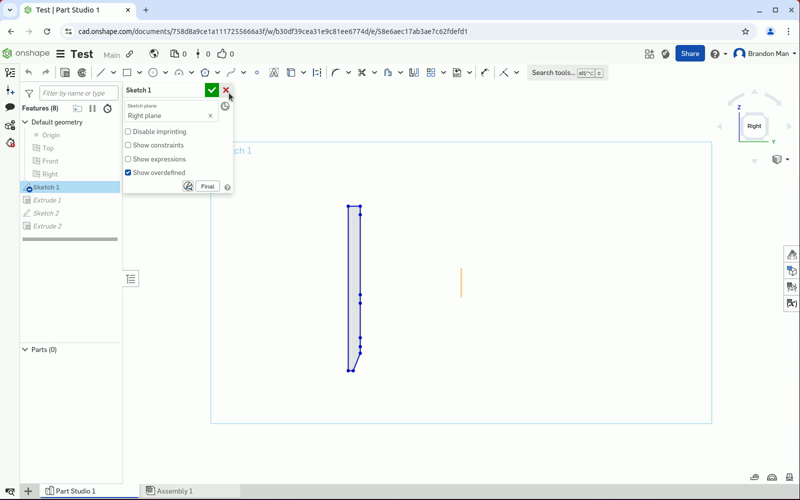
key(shift+s)
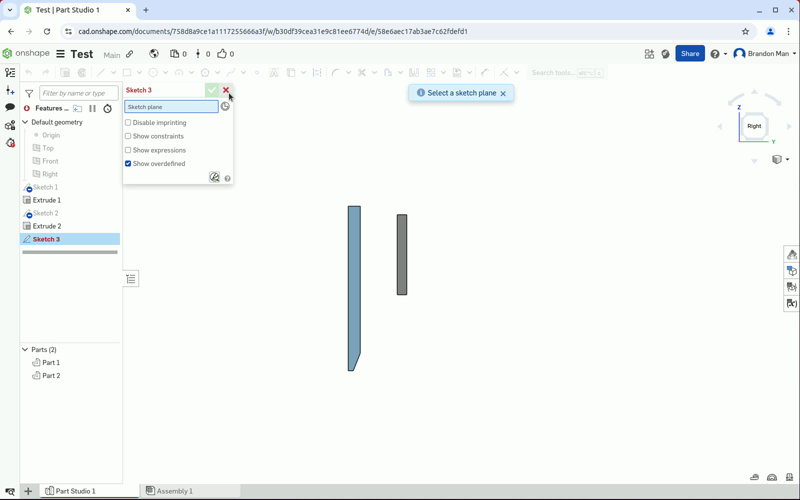
mouse_move(73, 176)
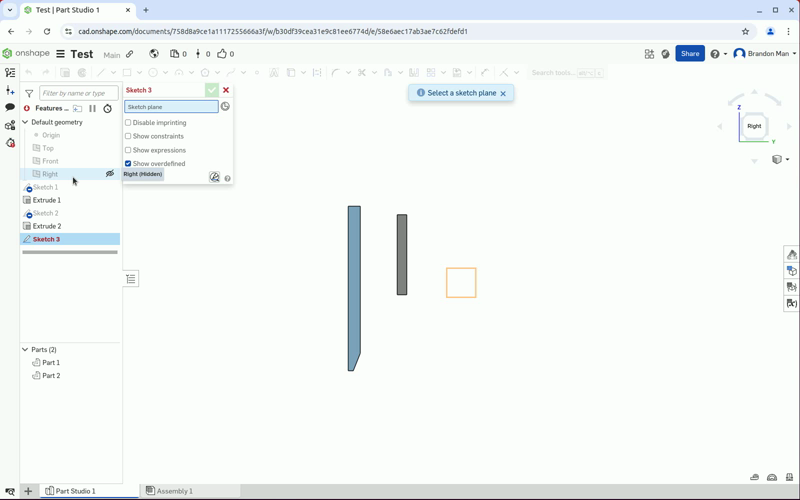
click(73, 176)
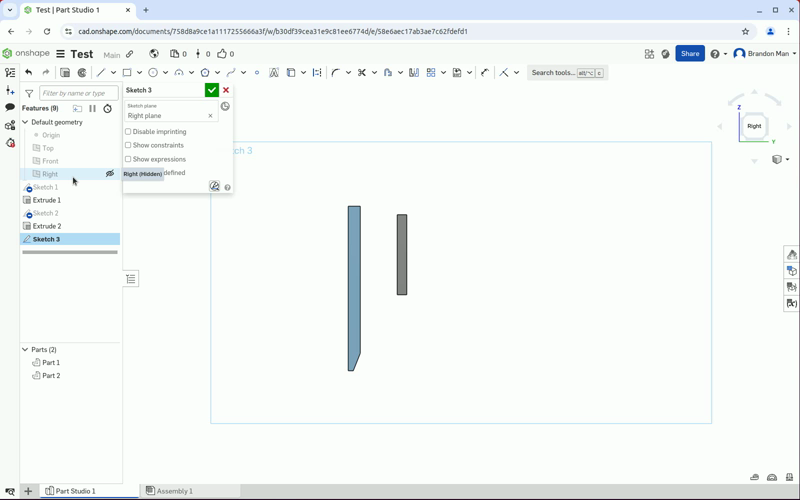
mouse_move(73, 352)
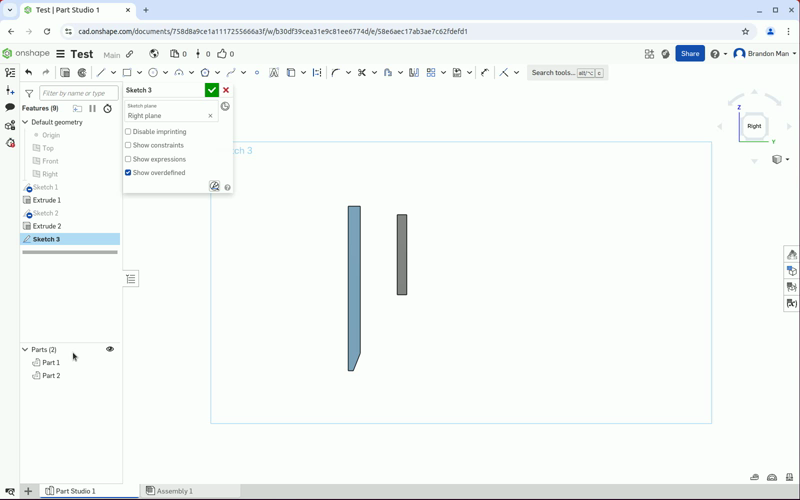
key(y)
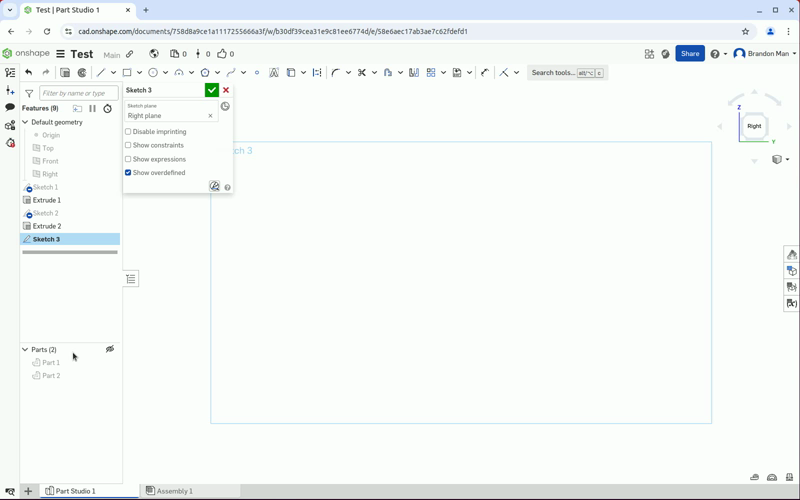
key(l)
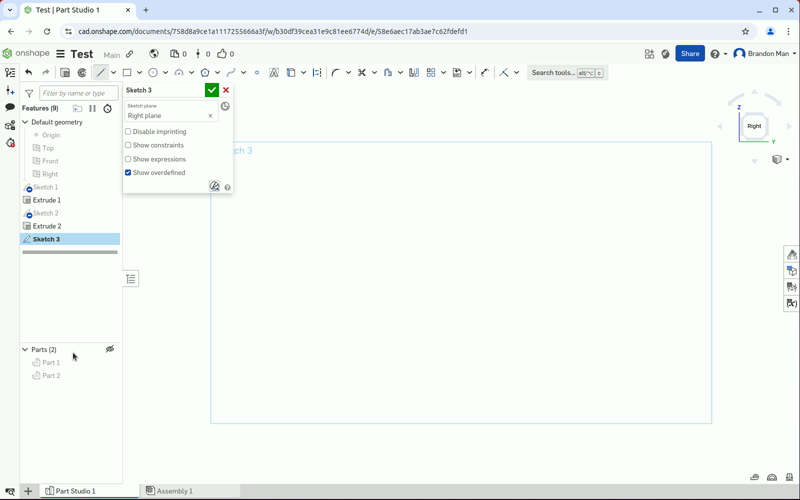
key_down(shift)
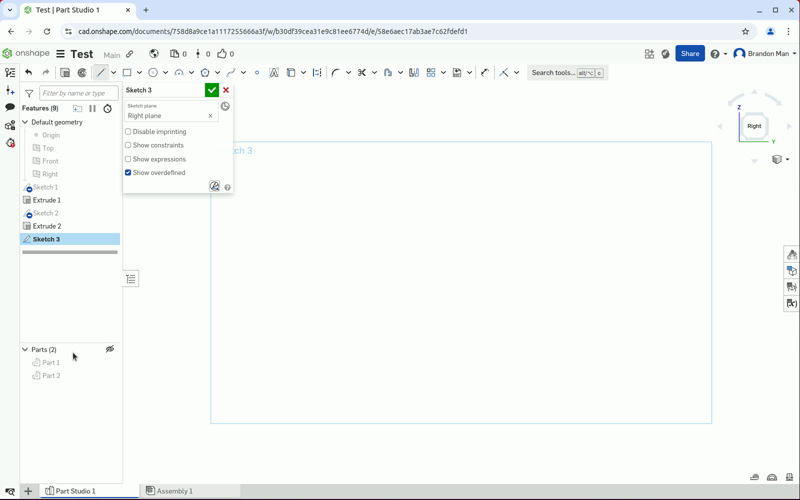
mouse_move(444, 353)
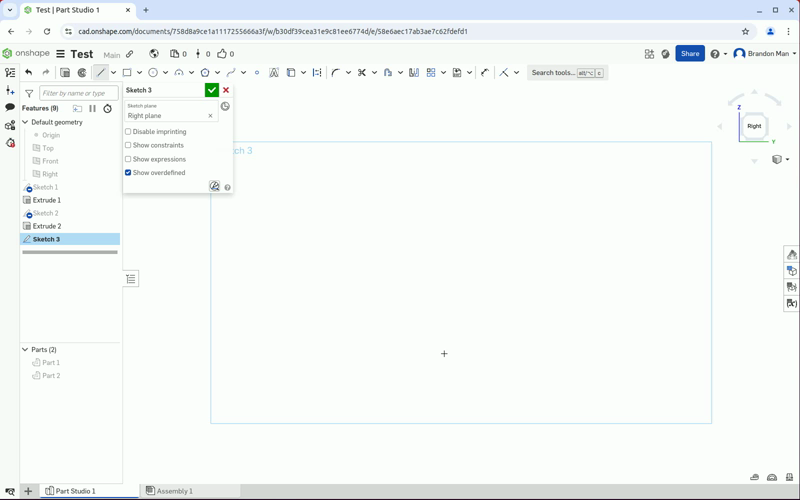
click(444, 353)
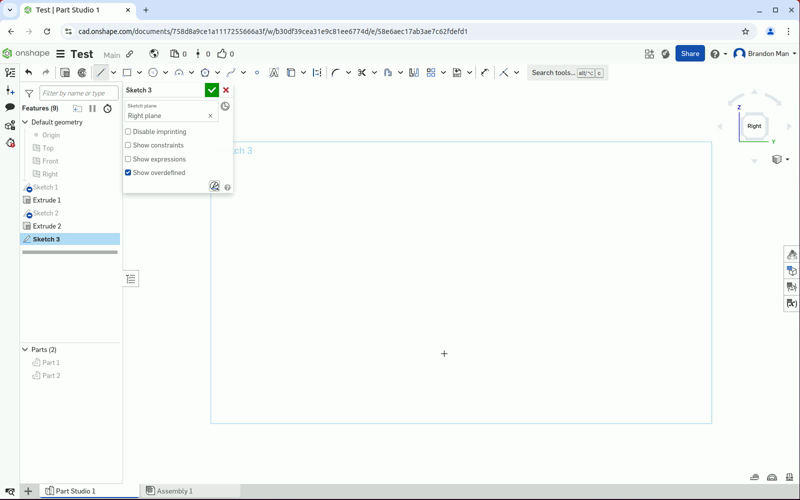
key_up(shift)
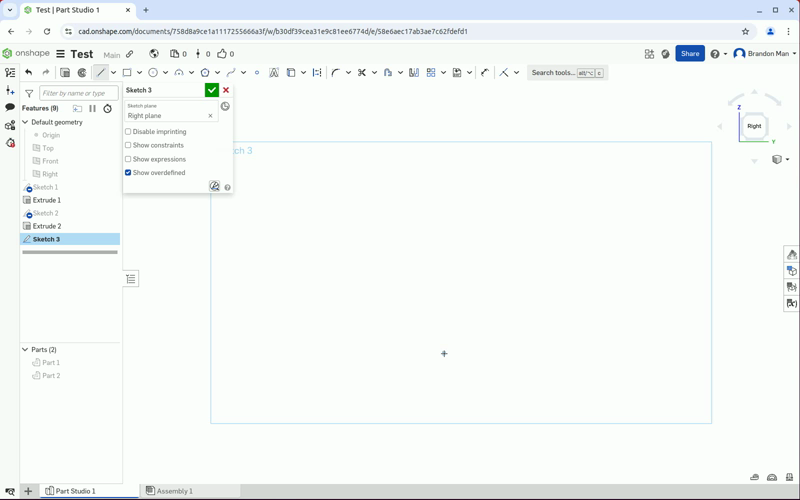
key_down(shift)
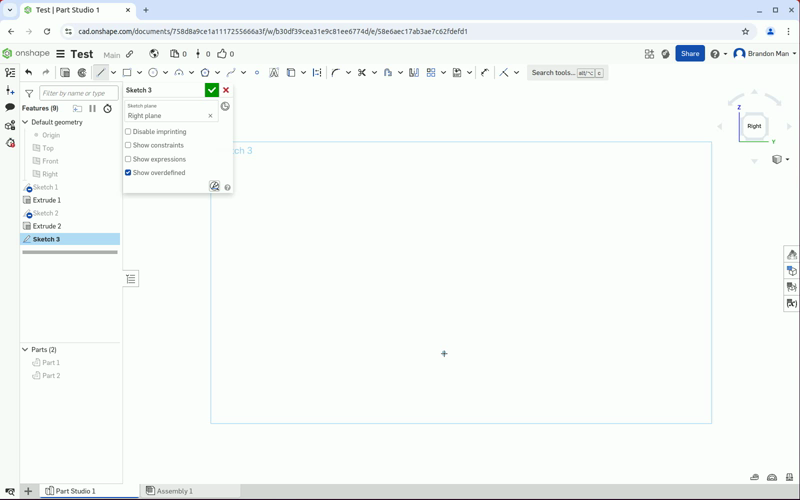
mouse_move(474, 353)
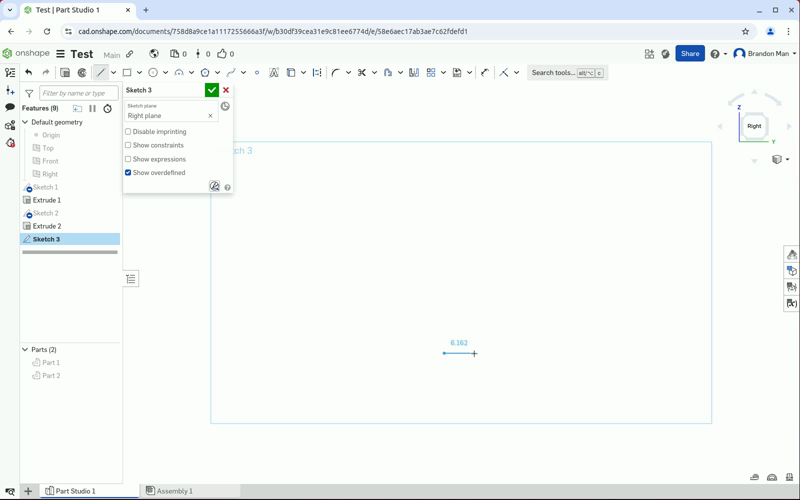
mouse_move(450, 370)
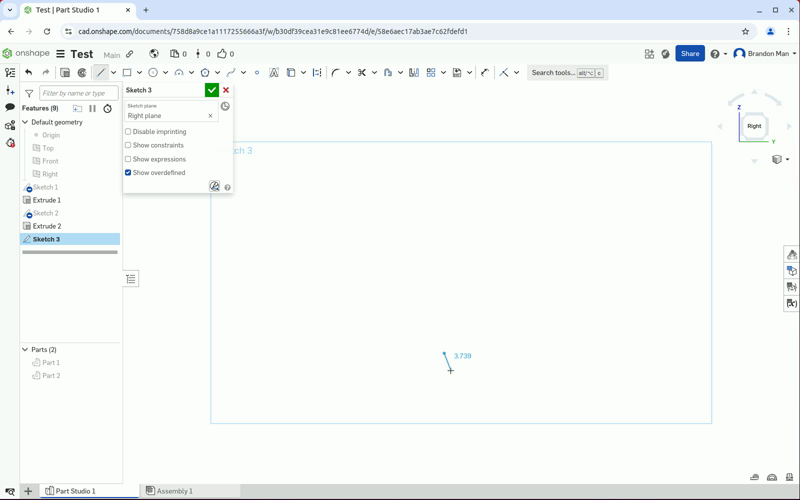
click(450, 370)
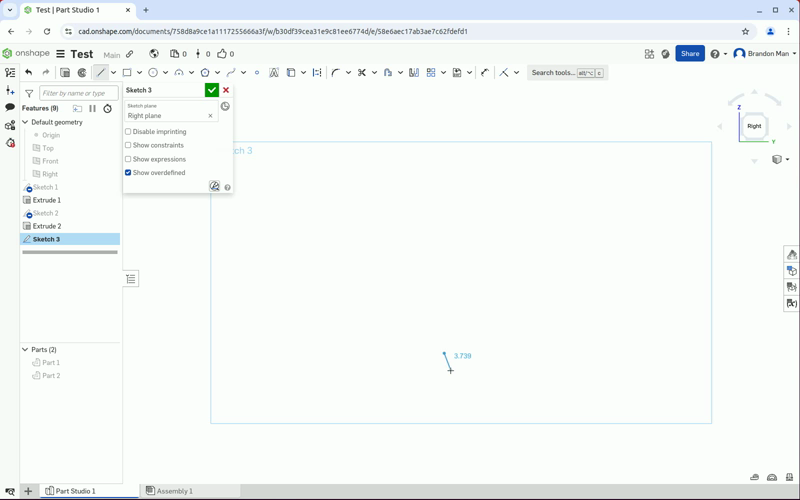
key_up(shift)
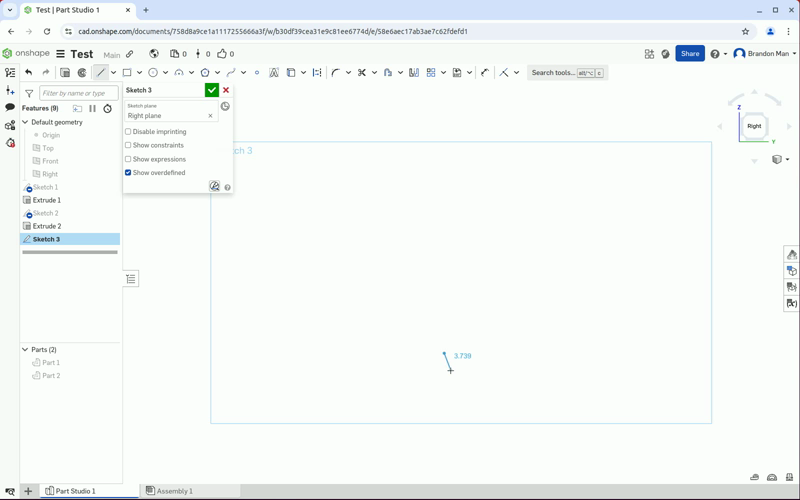
key_down(shift)
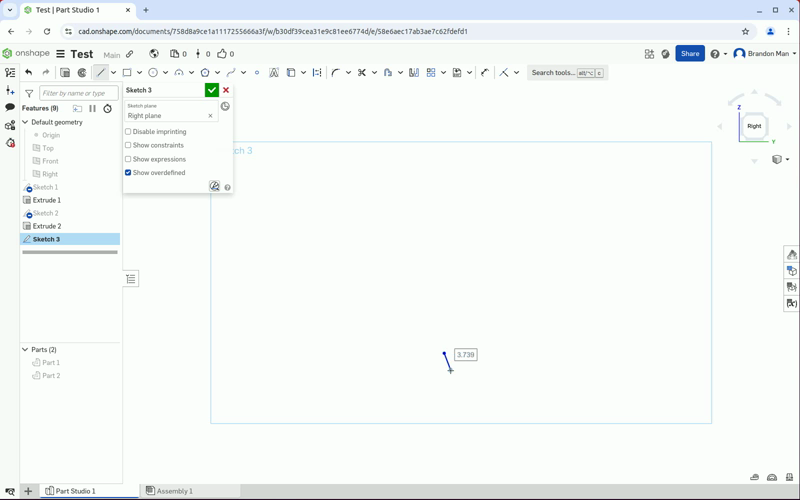
mouse_move(480, 370)
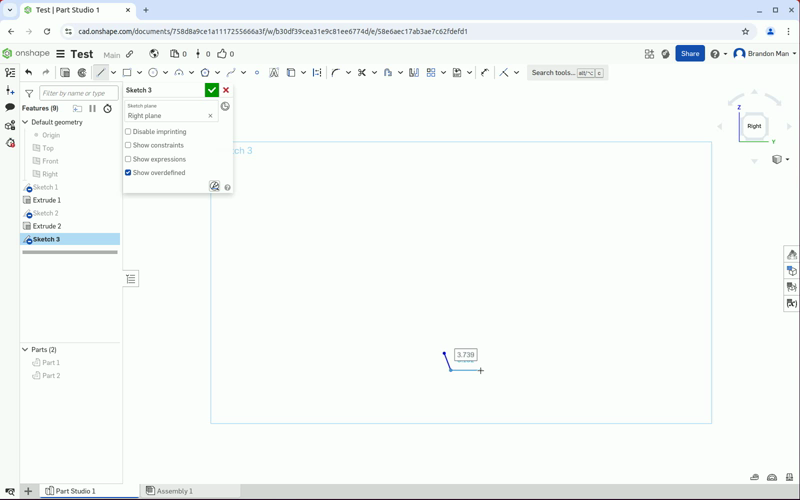
mouse_move(456, 370)
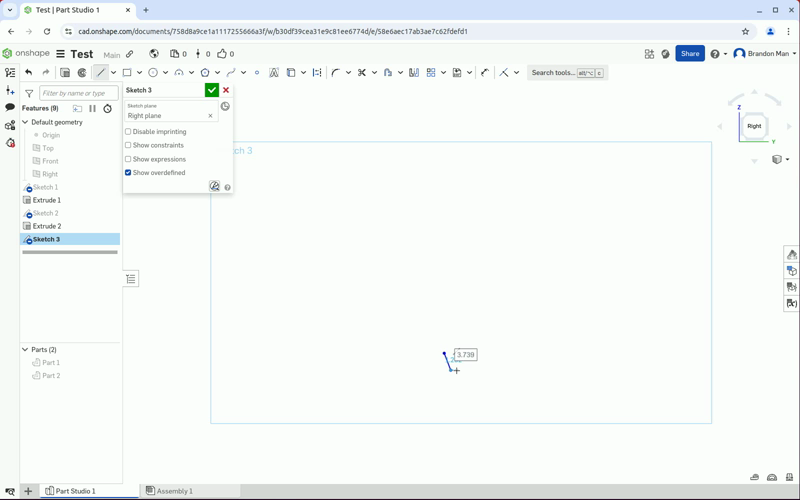
scroll(6)
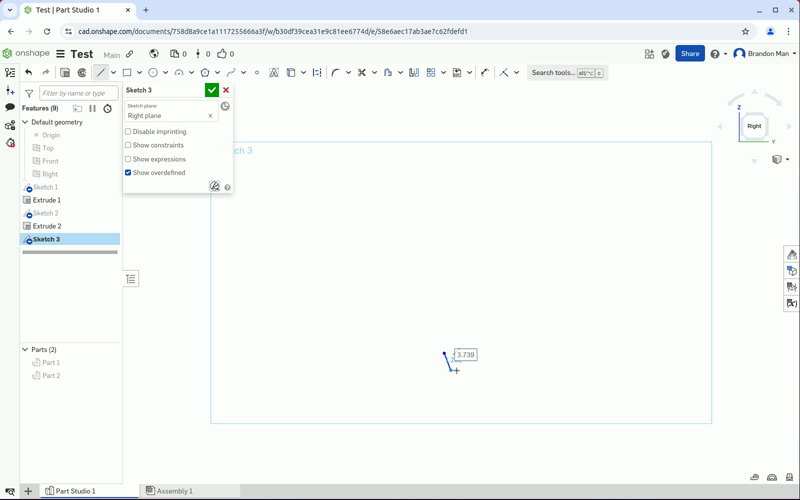
scroll(6)
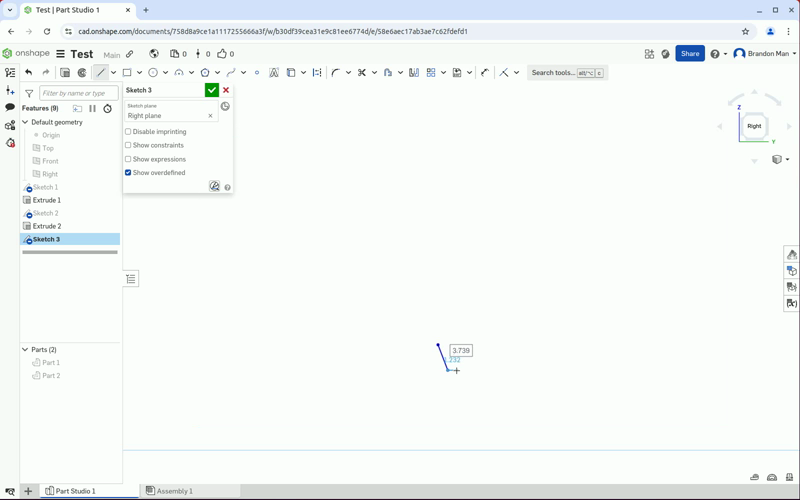
scroll(6)
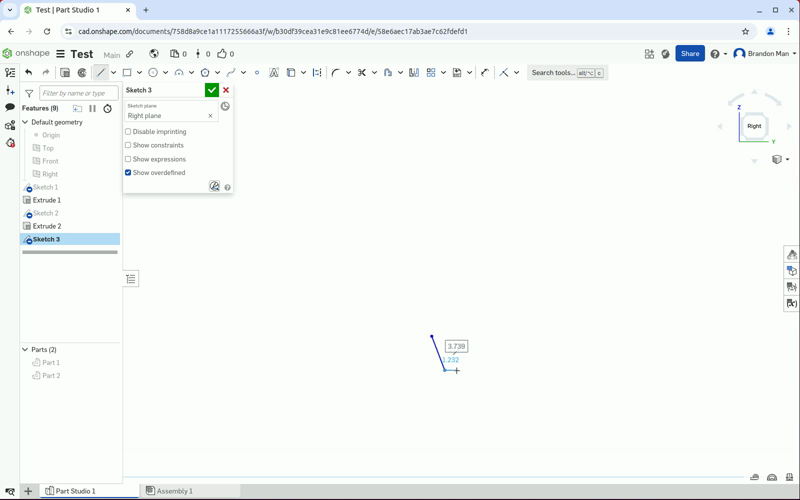
scroll(6)
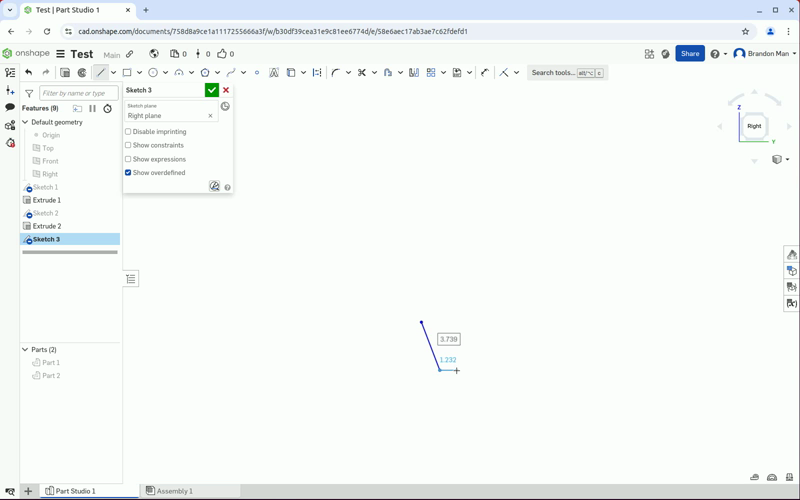
scroll(6)
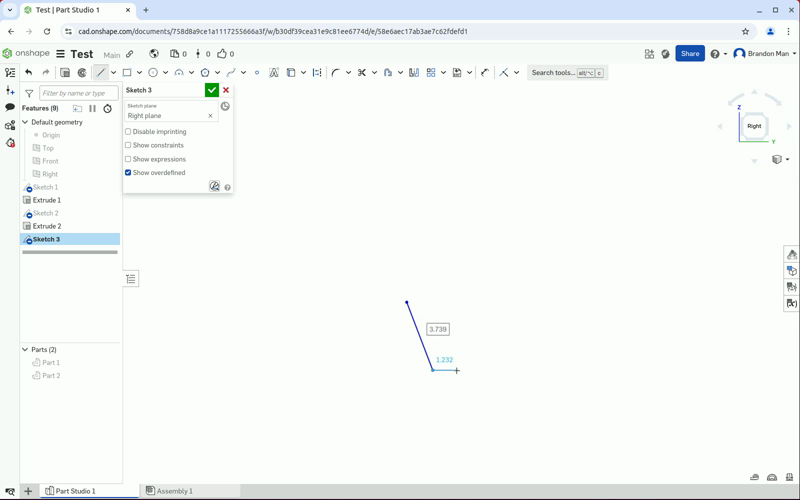
scroll(6)
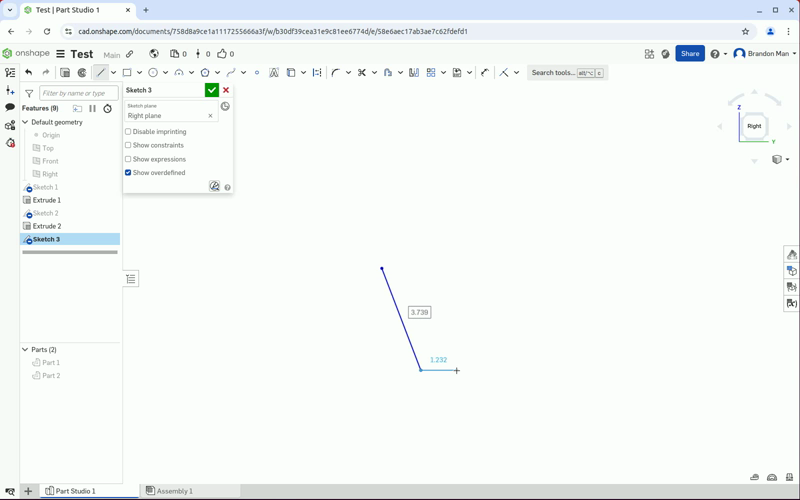
scroll(6)
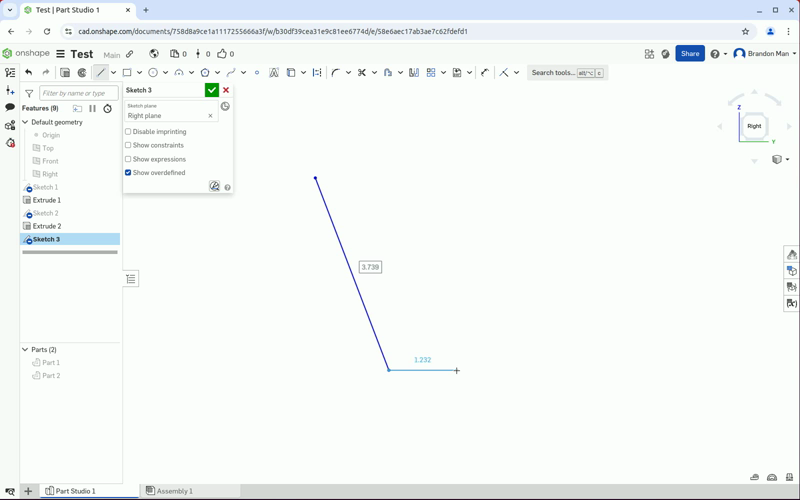
click(456, 370)
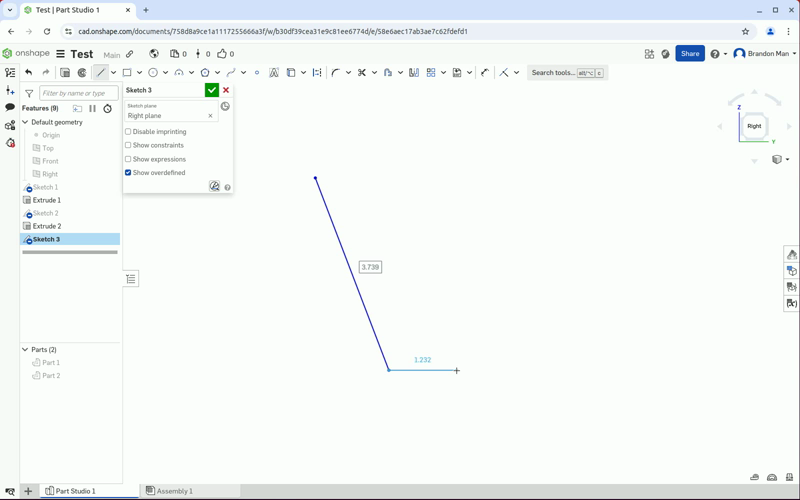
scroll(-6)
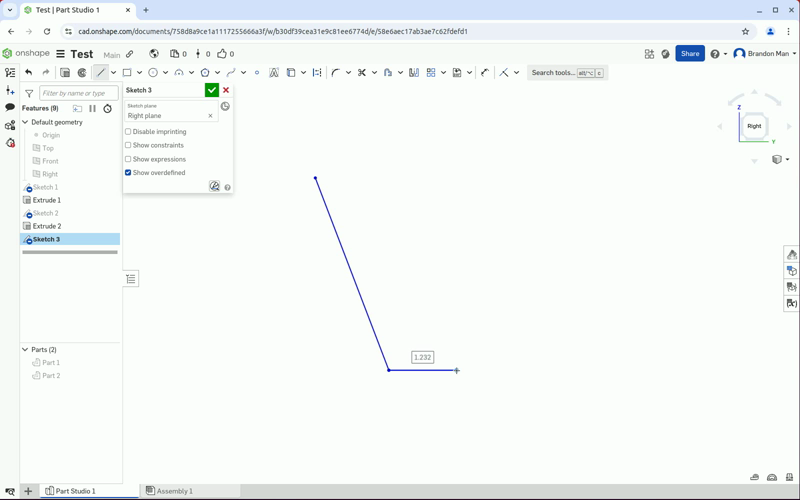
scroll(-6)
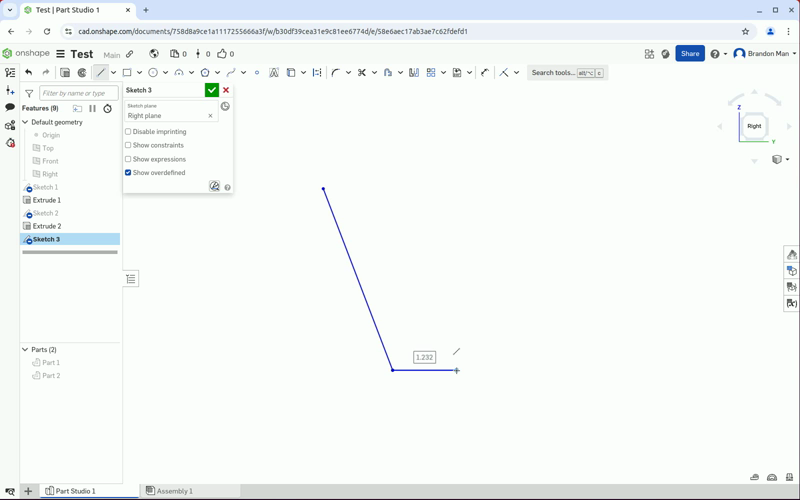
scroll(-6)
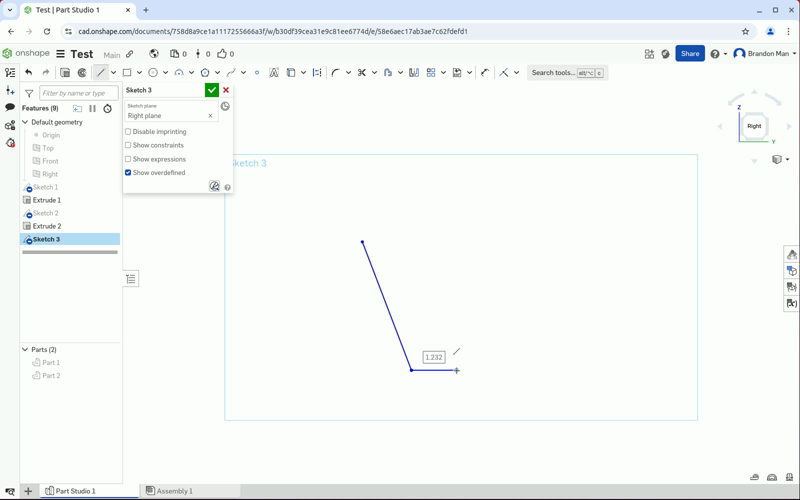
scroll(-6)
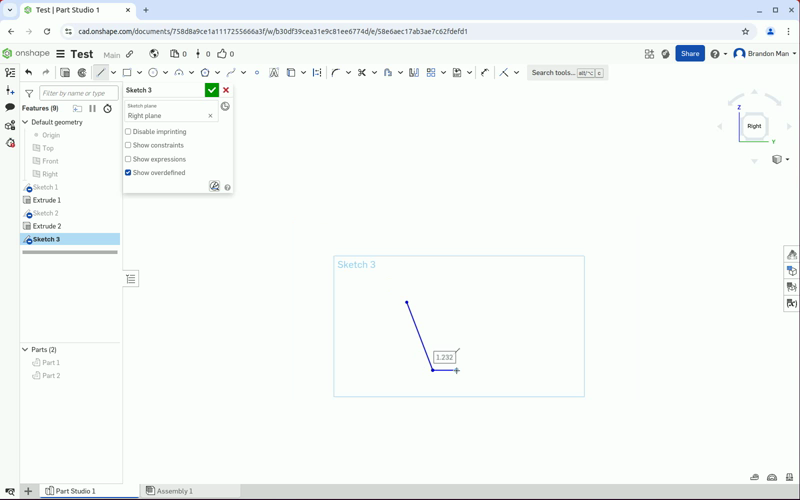
scroll(-6)
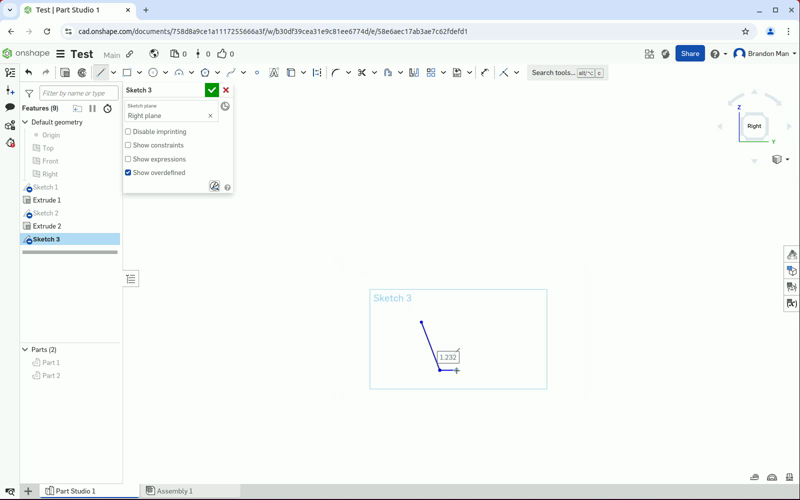
scroll(-6)
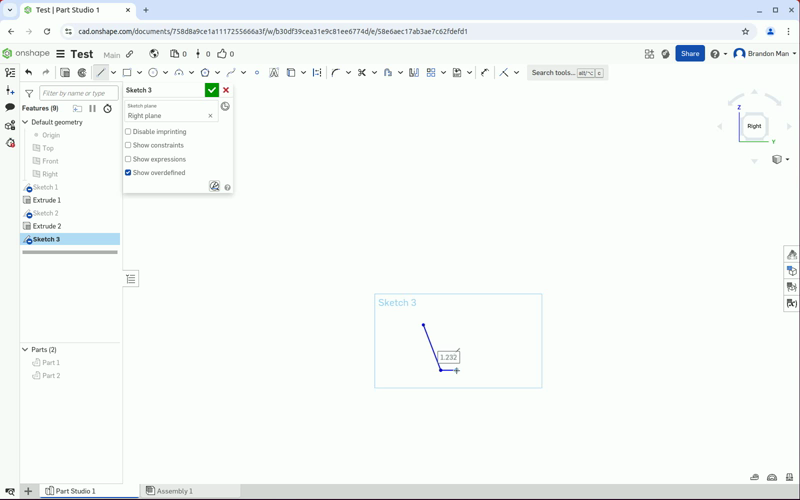
scroll(-6)
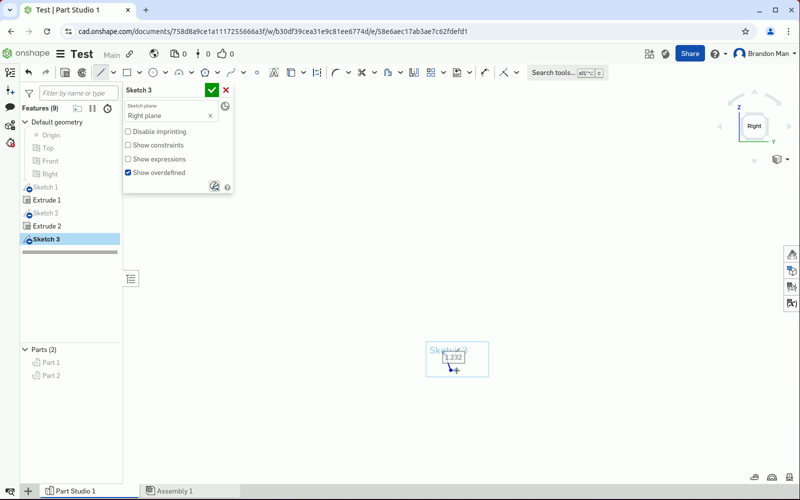
key_up(shift)
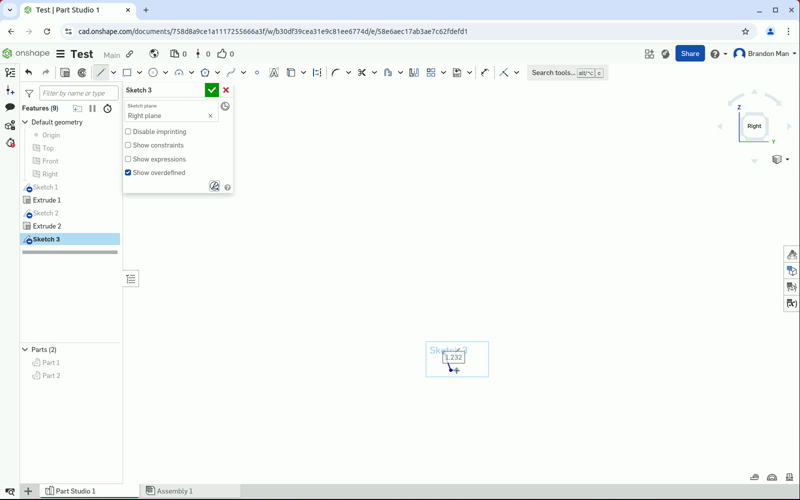
key_down(shift)
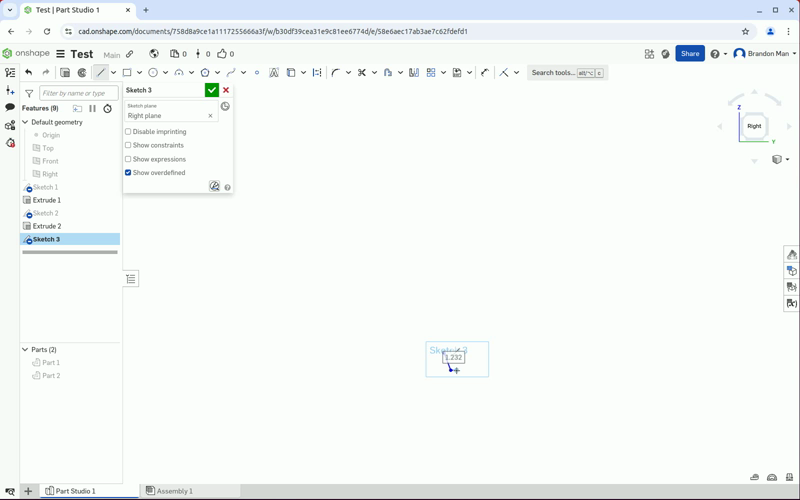
mouse_move(456, 206)
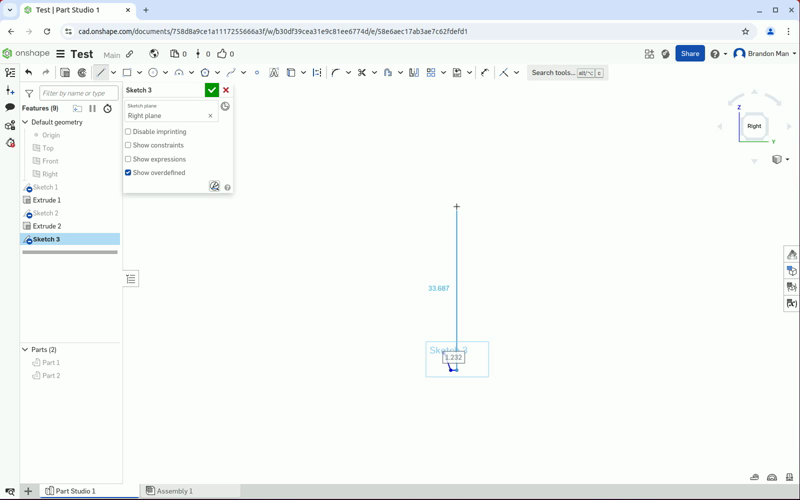
click(456, 206)
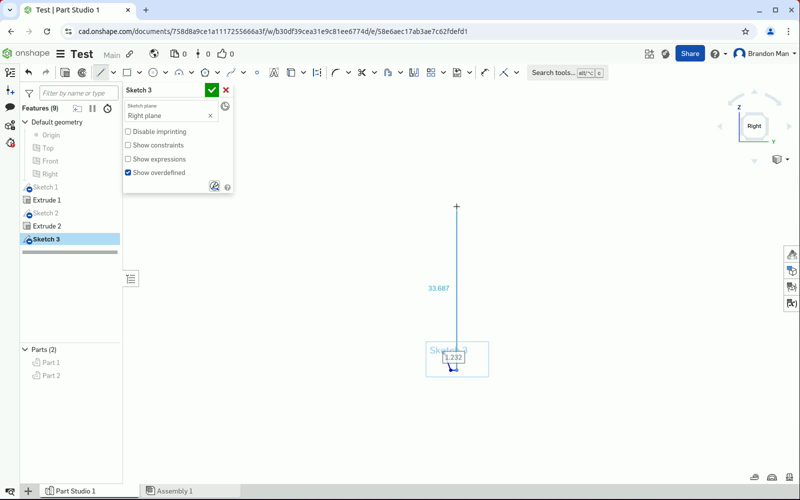
key_up(shift)
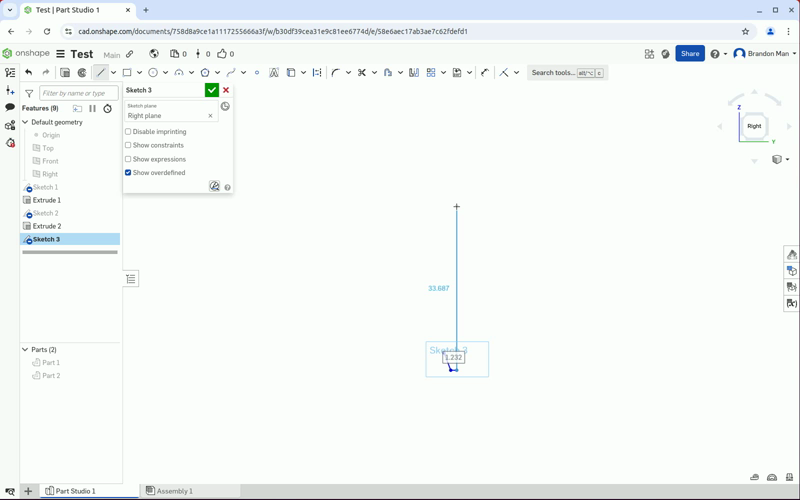
key_down(shift)
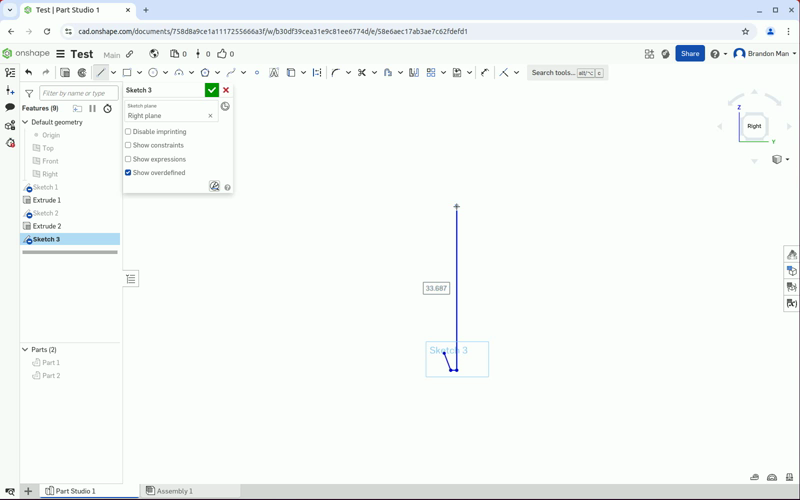
mouse_move(486, 206)
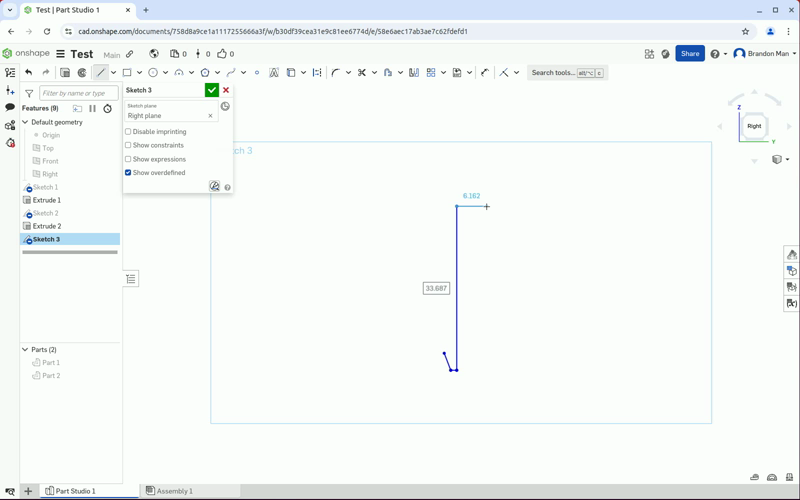
mouse_move(444, 206)
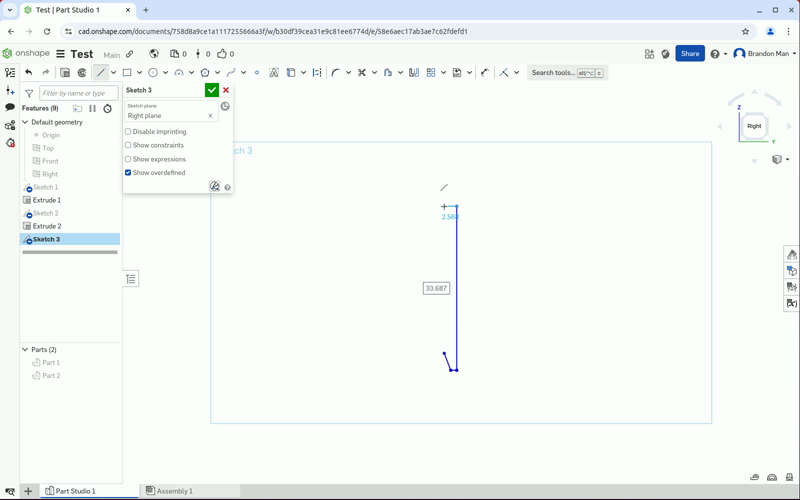
click(444, 206)
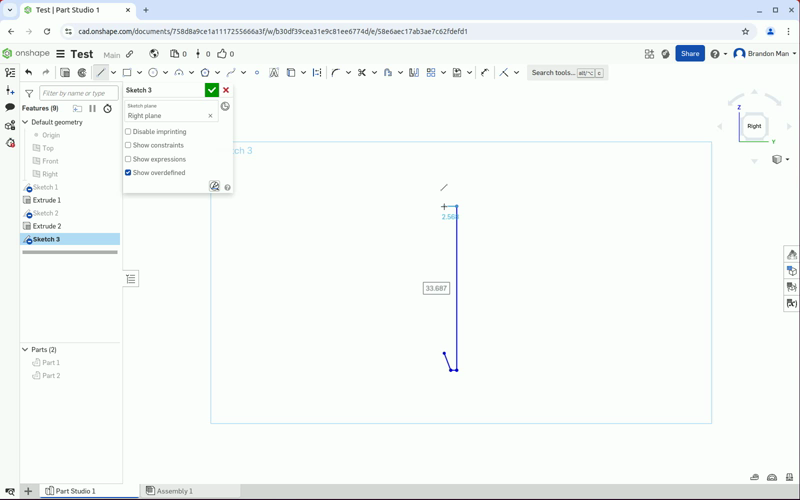
key_up(shift)
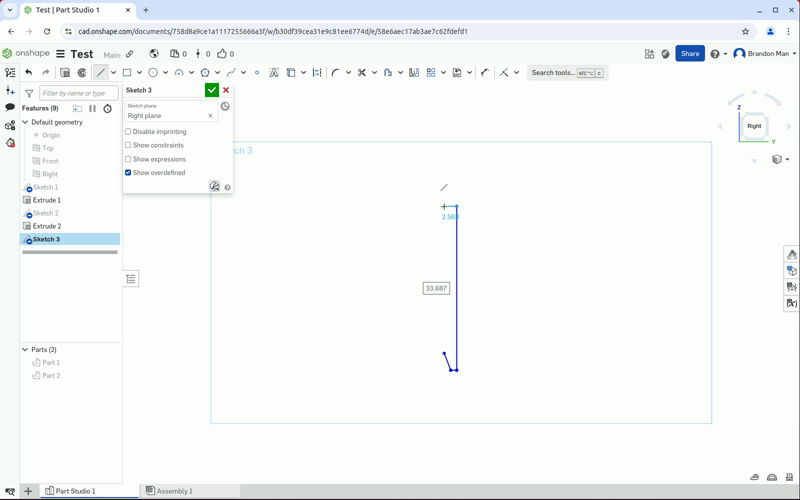
key_down(shift)
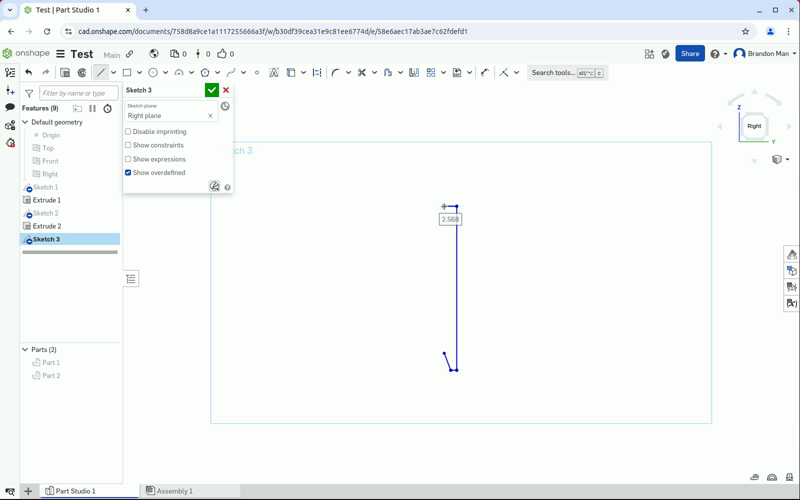
mouse_move(474, 206)
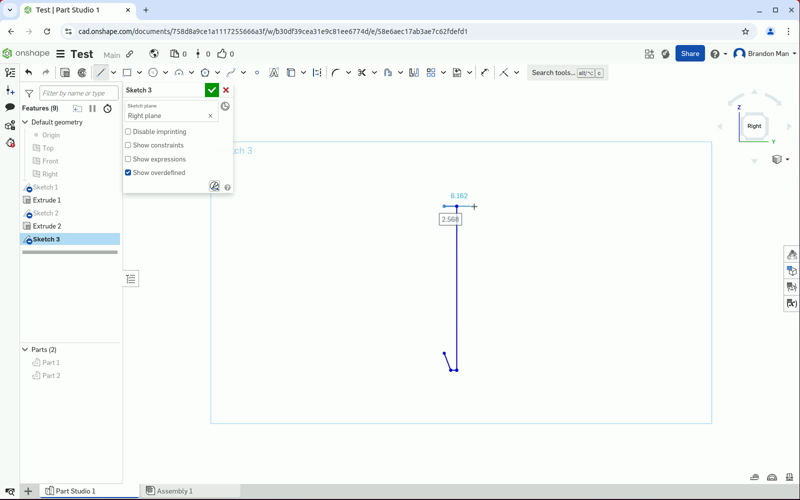
mouse_move(444, 215)
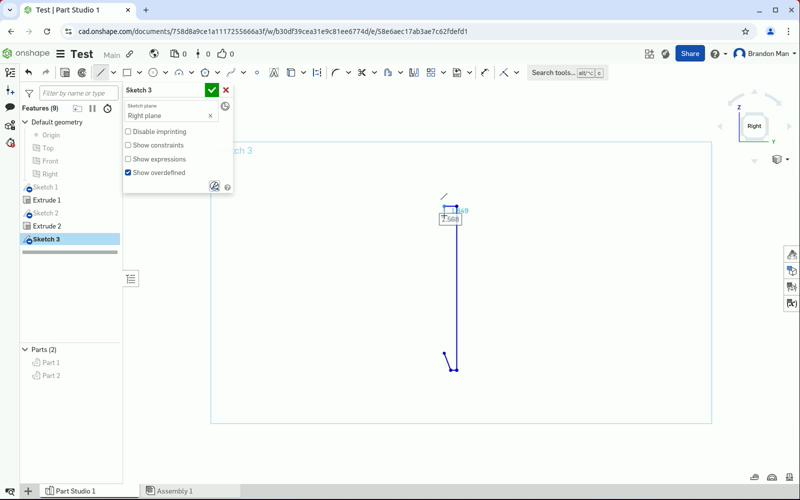
click(444, 215)
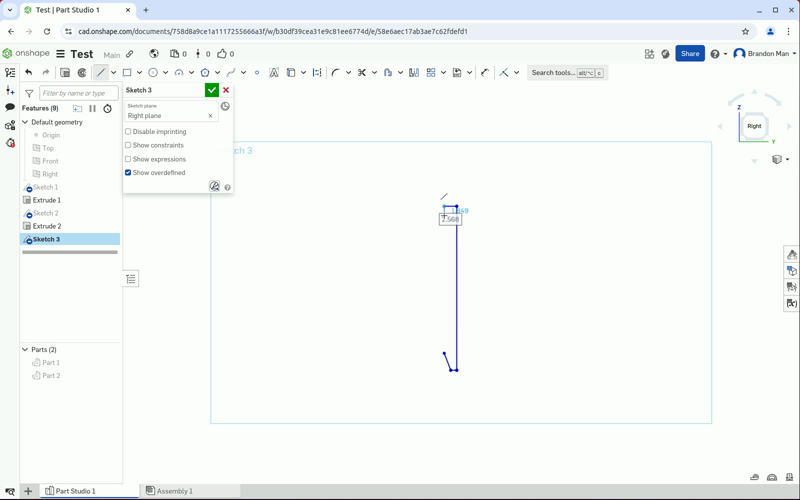
key_up(shift)
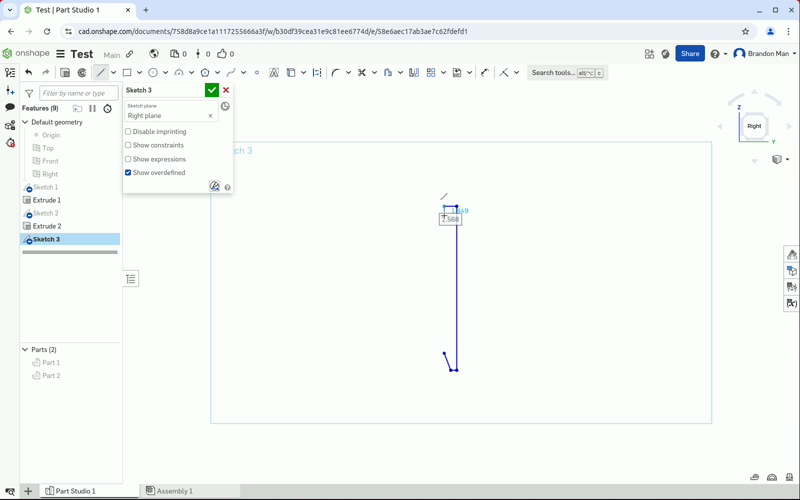
key_down(shift)
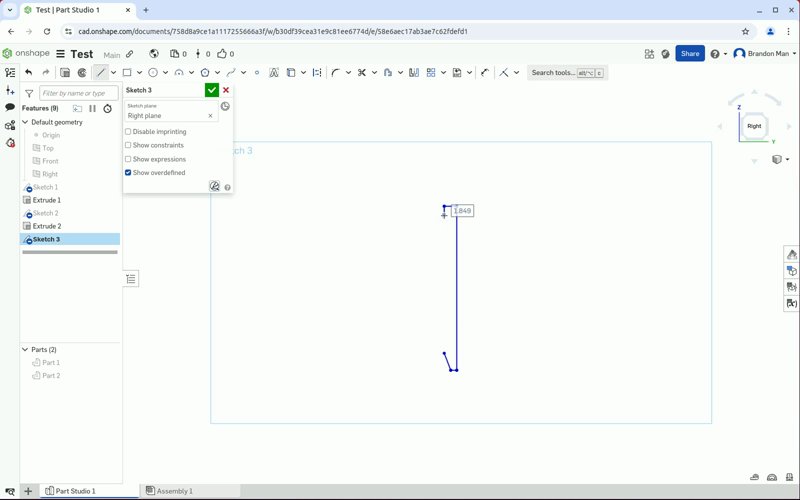
mouse_move(444, 294)
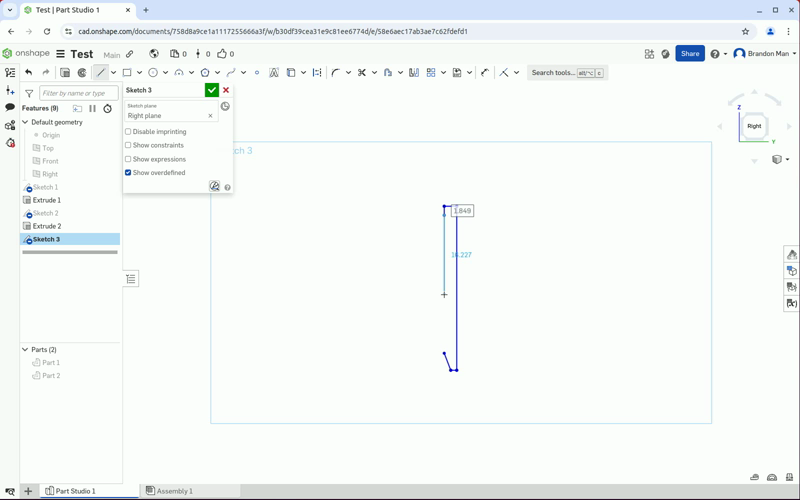
click(444, 294)
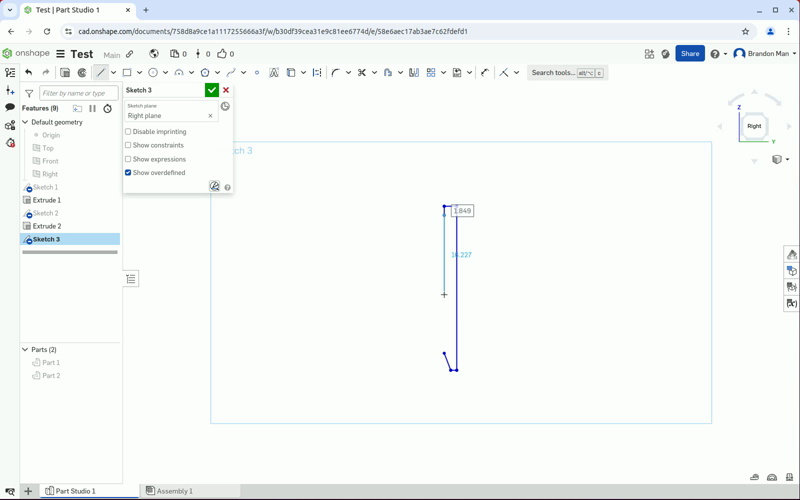
key_up(shift)
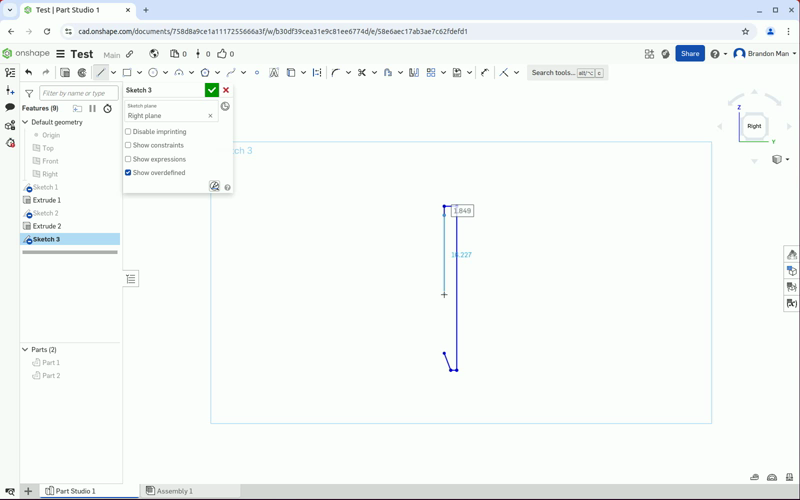
key_down(shift)
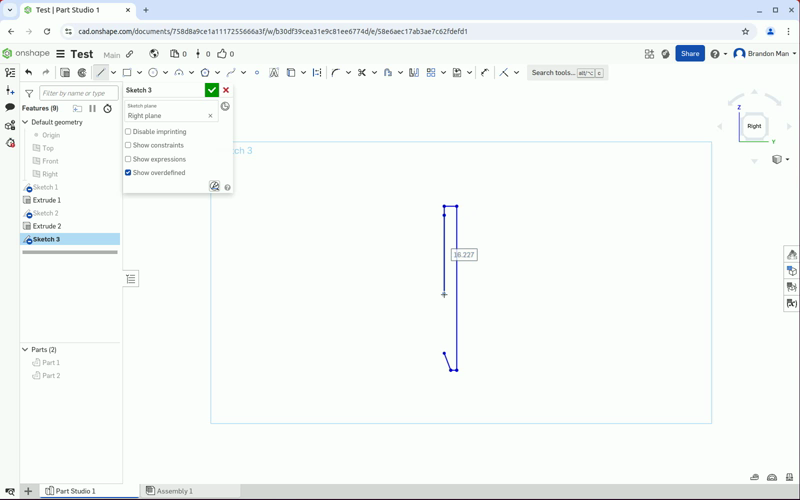
mouse_move(474, 294)
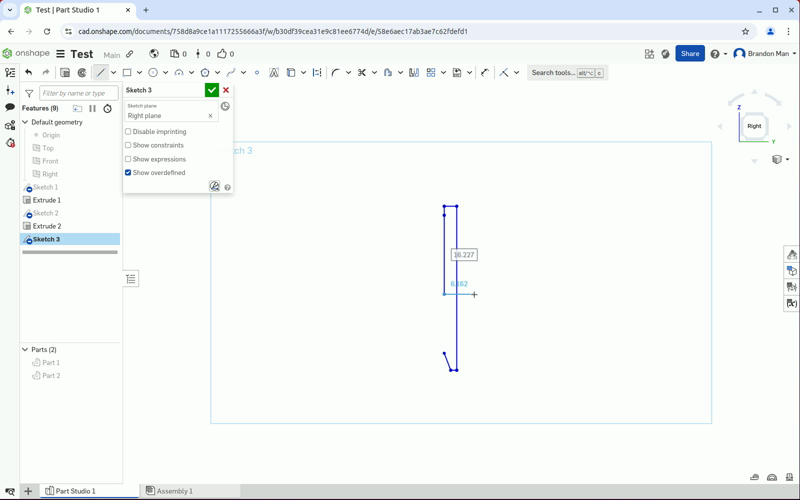
mouse_move(444, 303)
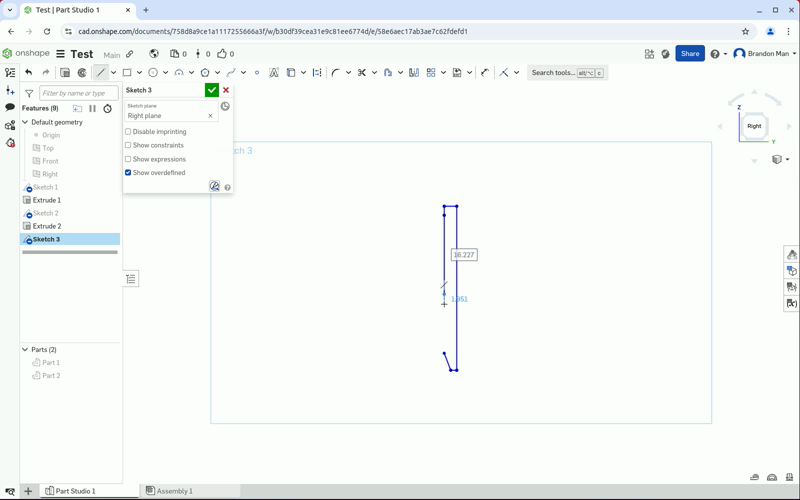
click(444, 303)
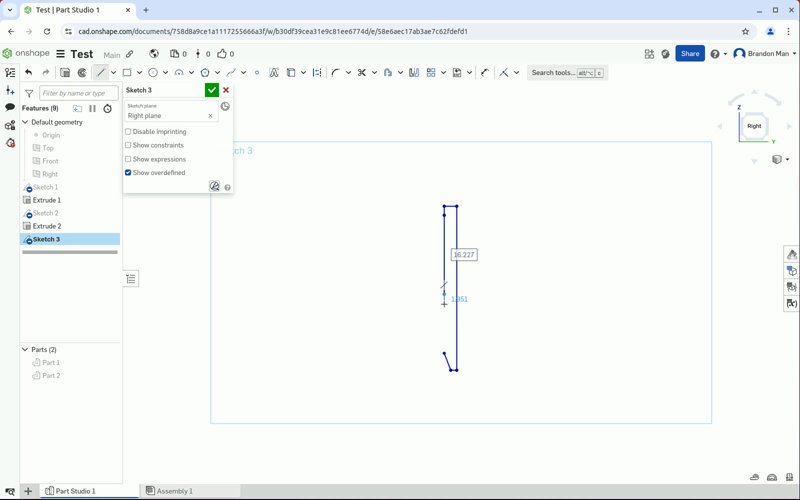
key_up(shift)
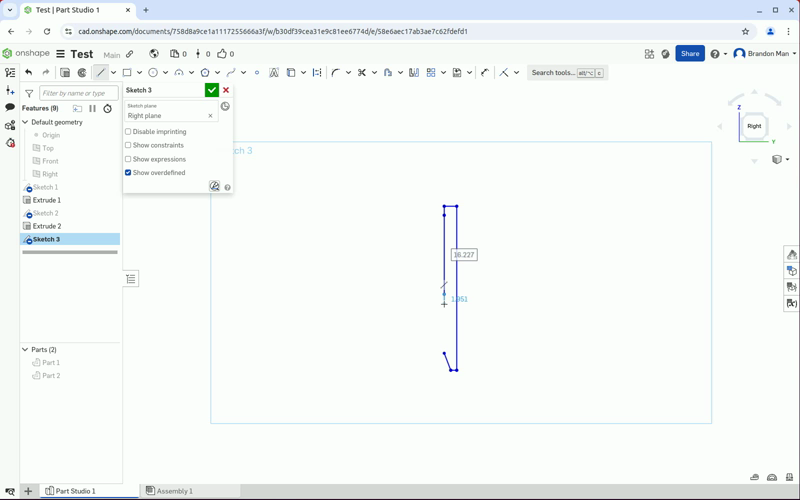
key_down(shift)
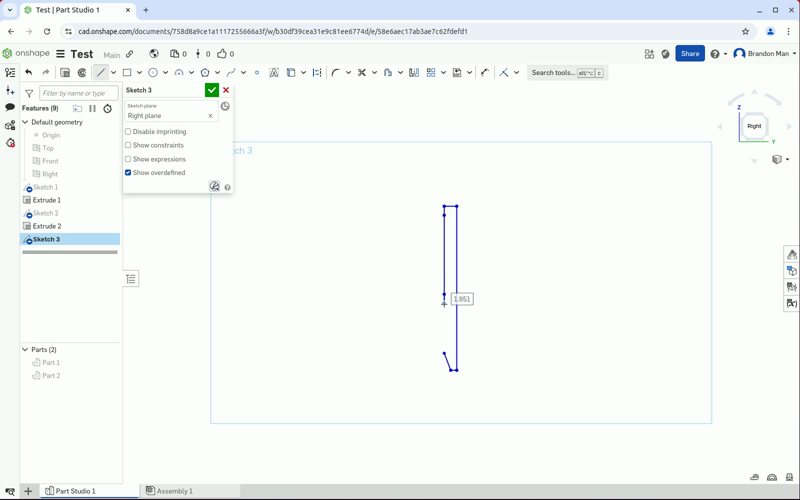
mouse_move(474, 303)
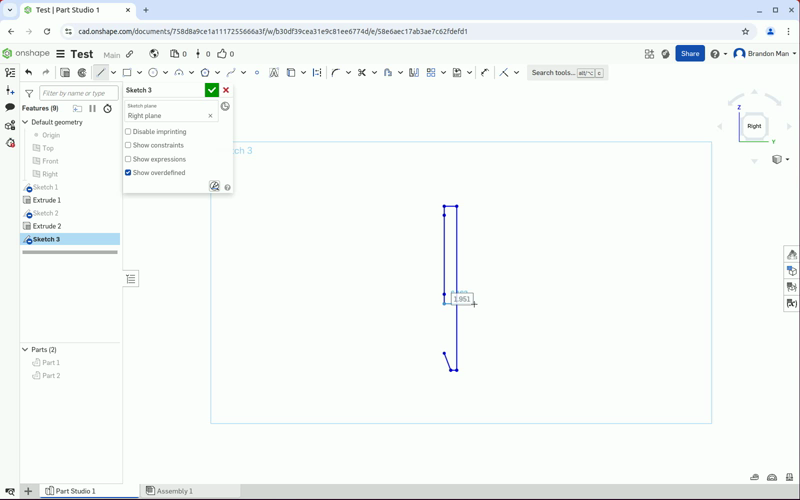
mouse_move(444, 337)
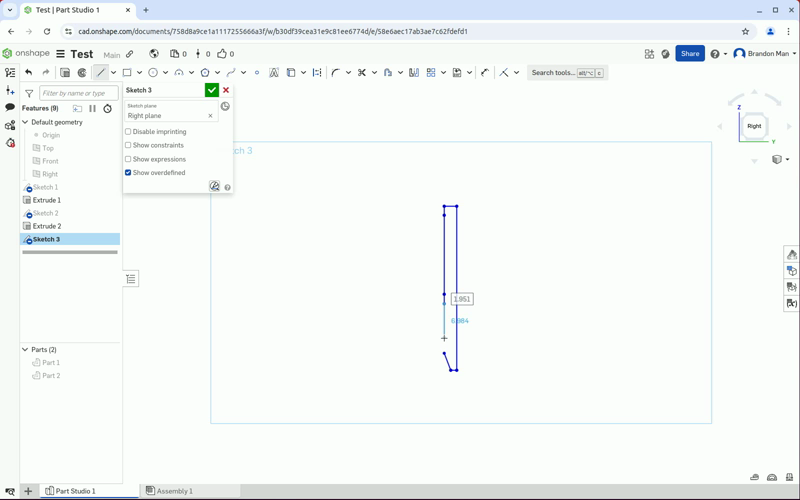
click(444, 337)
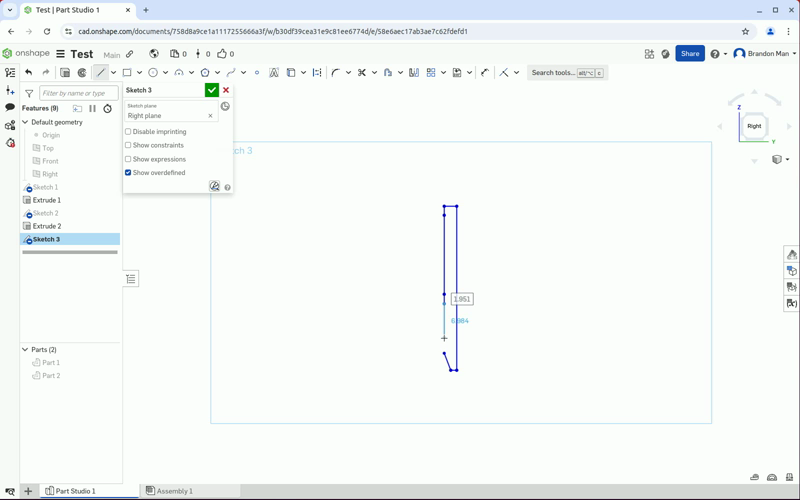
key_up(shift)
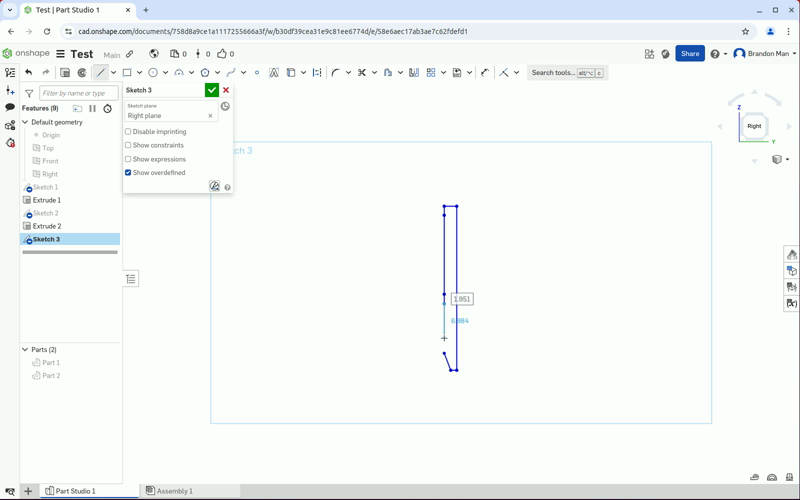
key_down(shift)
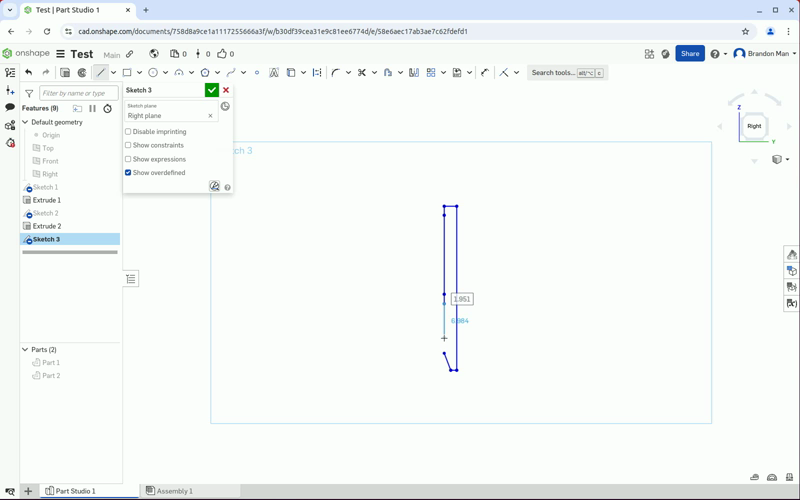
mouse_move(474, 337)
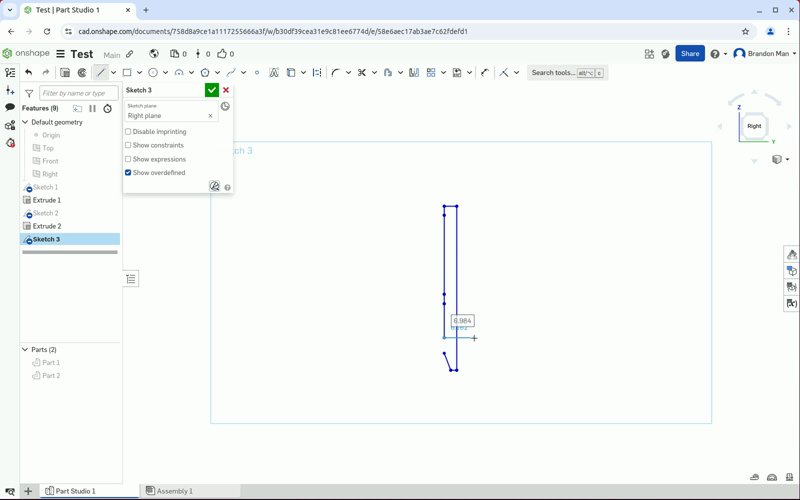
mouse_move(444, 347)
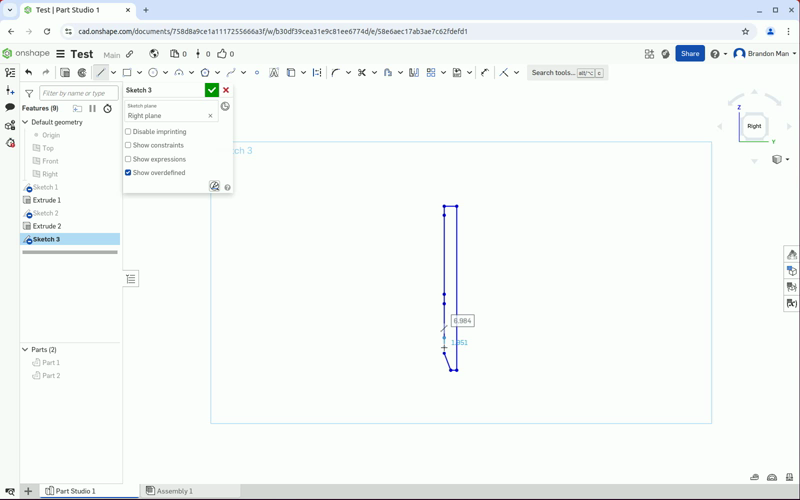
click(444, 347)
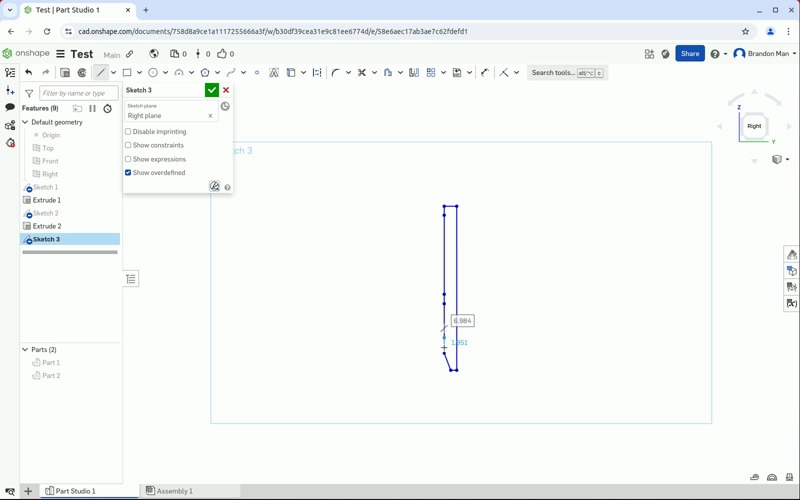
key_up(shift)
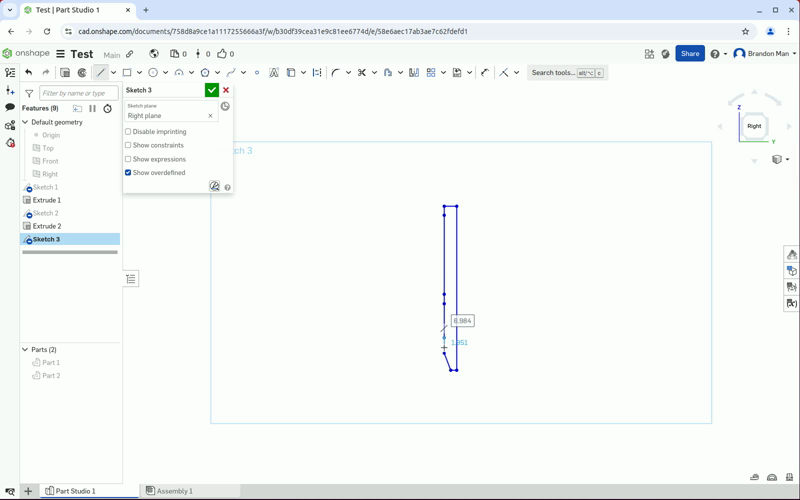
mouse_move(474, 347)
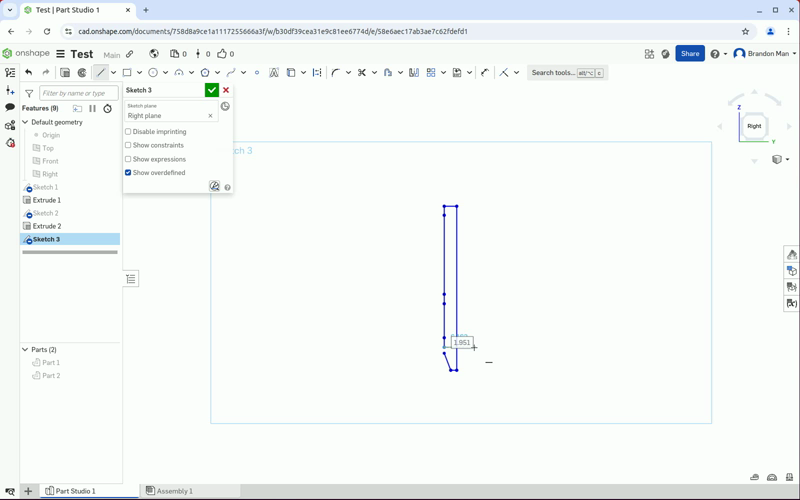
key_down(shift)
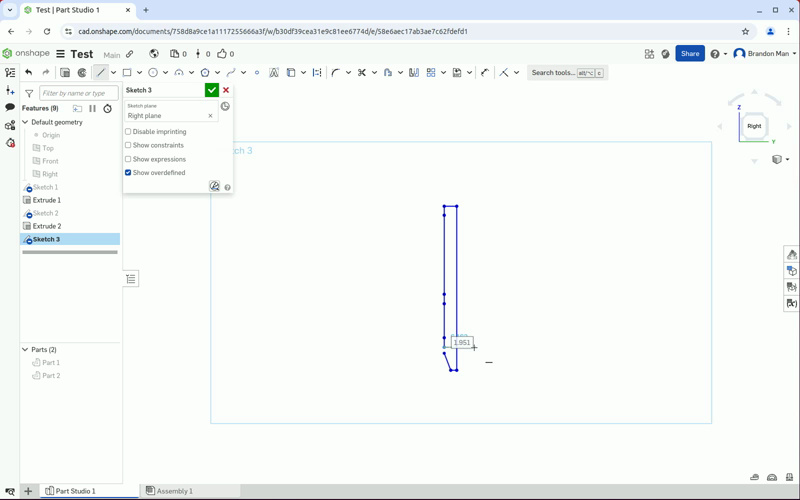
mouse_move(444, 353)
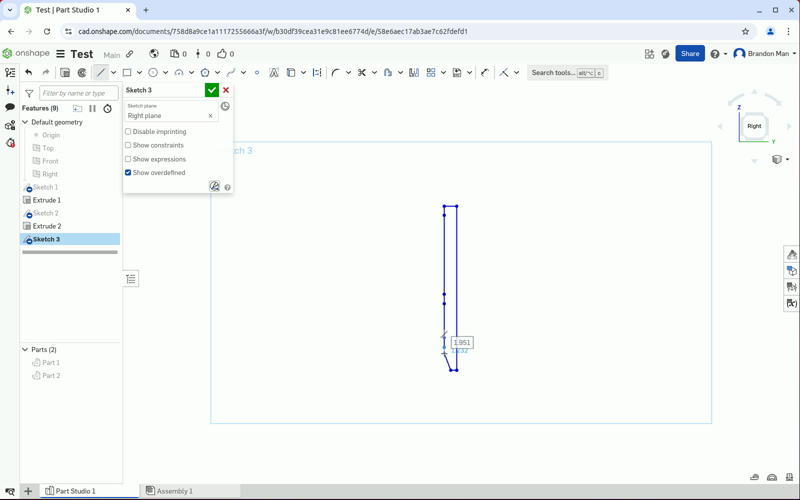
scroll(6)
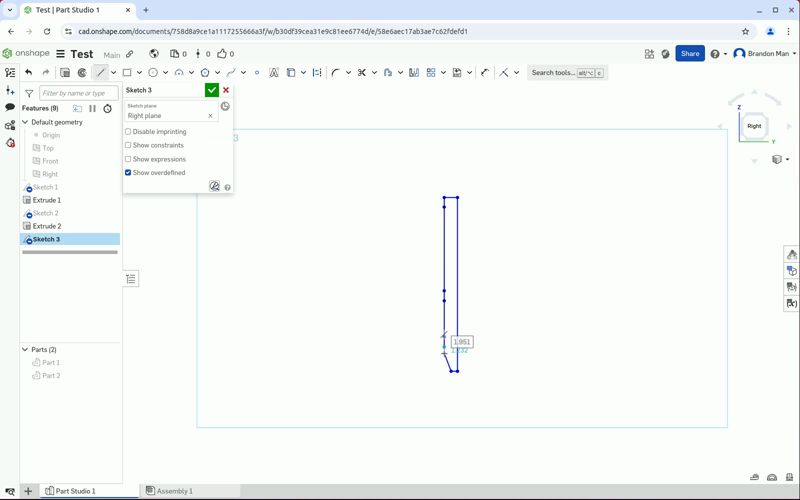
scroll(6)
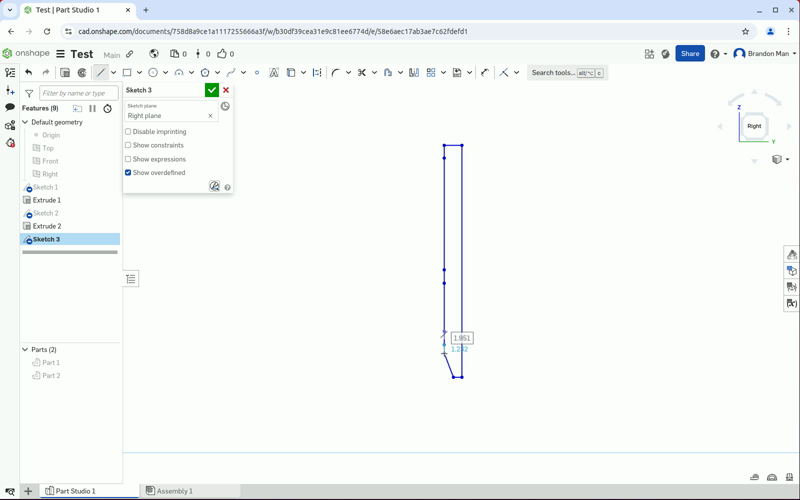
scroll(6)
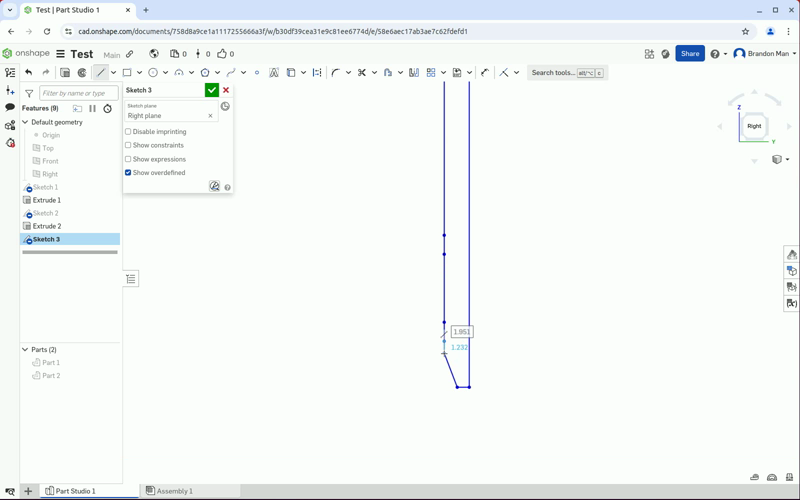
scroll(6)
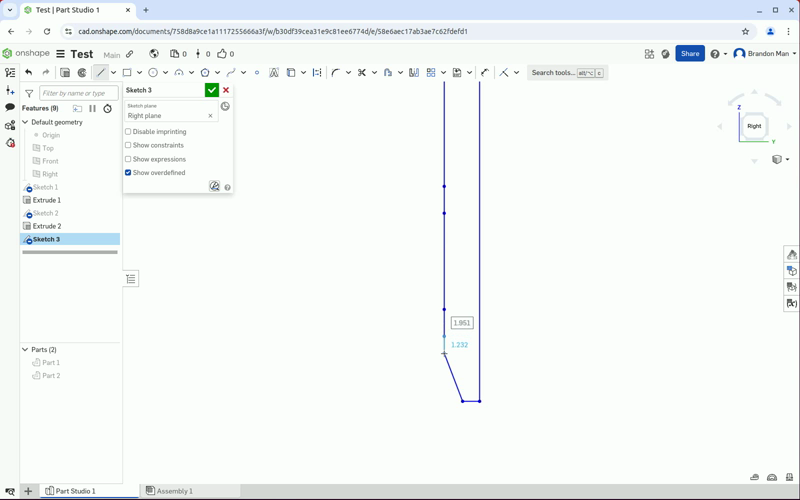
scroll(6)
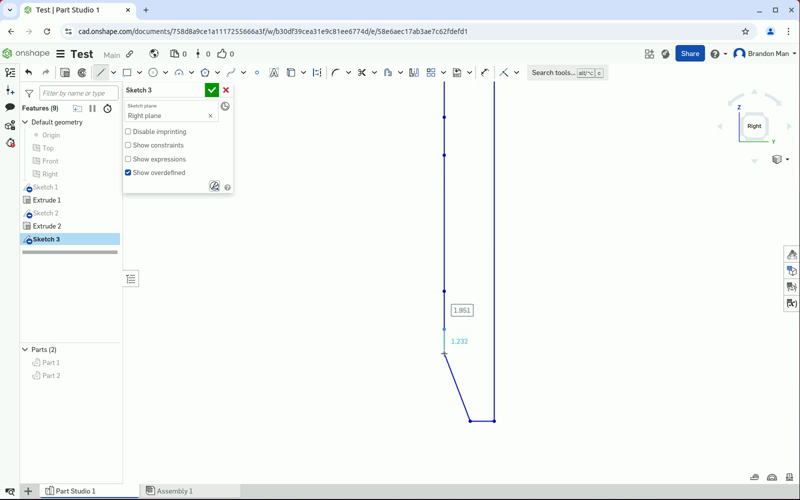
scroll(6)
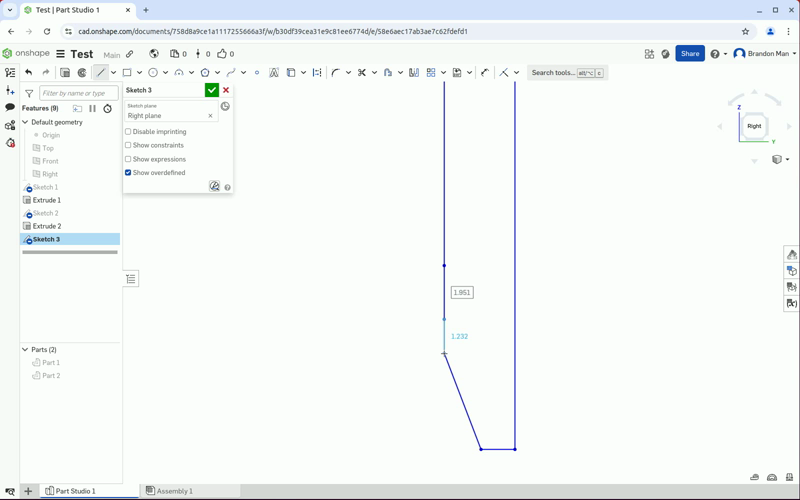
scroll(6)
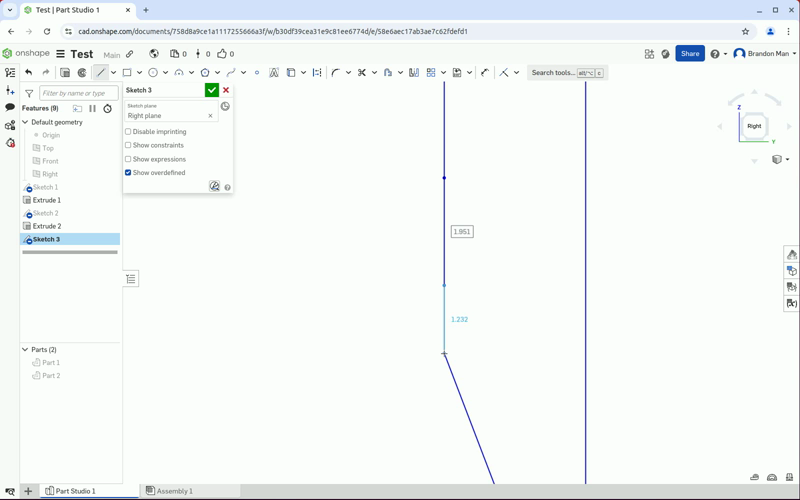
key_up(shift)
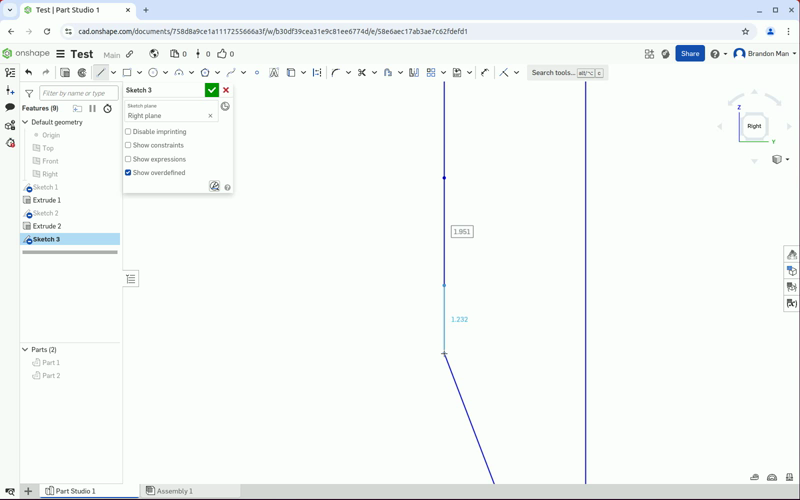
click(444, 353)
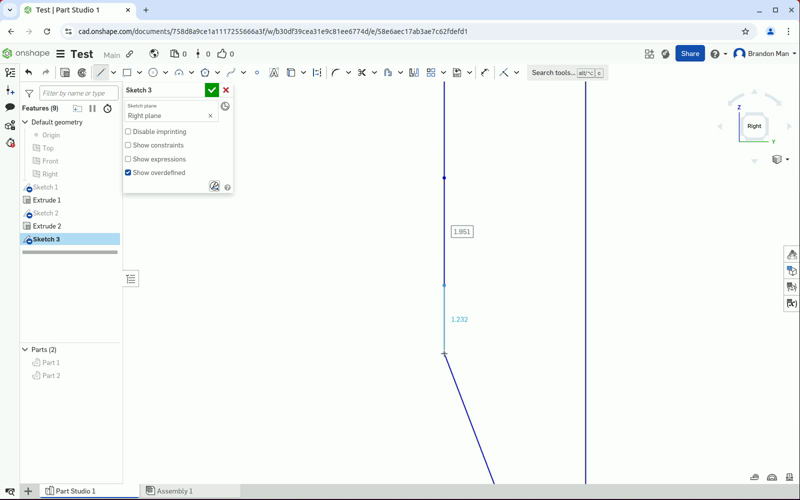
scroll(-6)
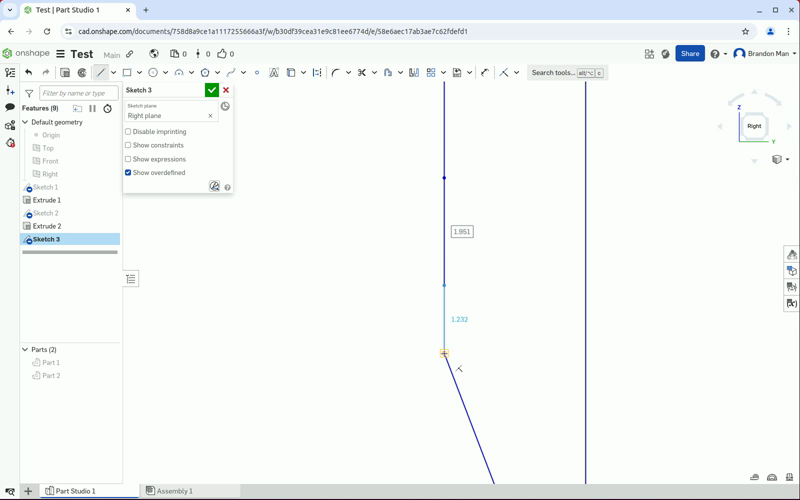
scroll(-6)
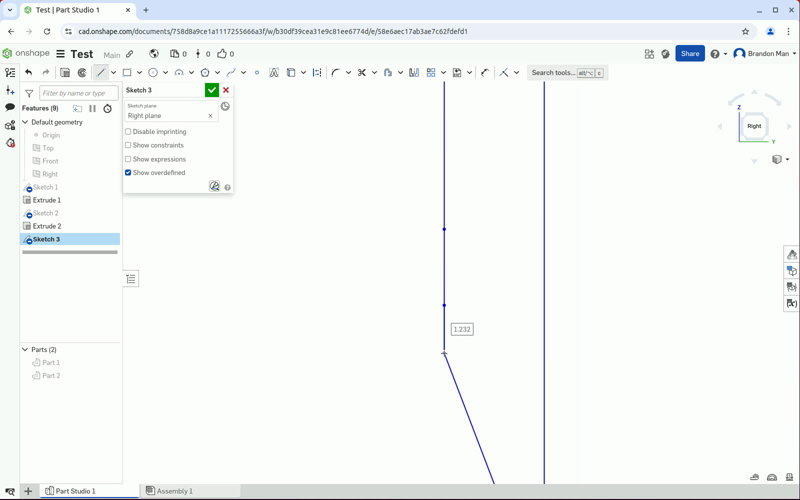
scroll(-6)
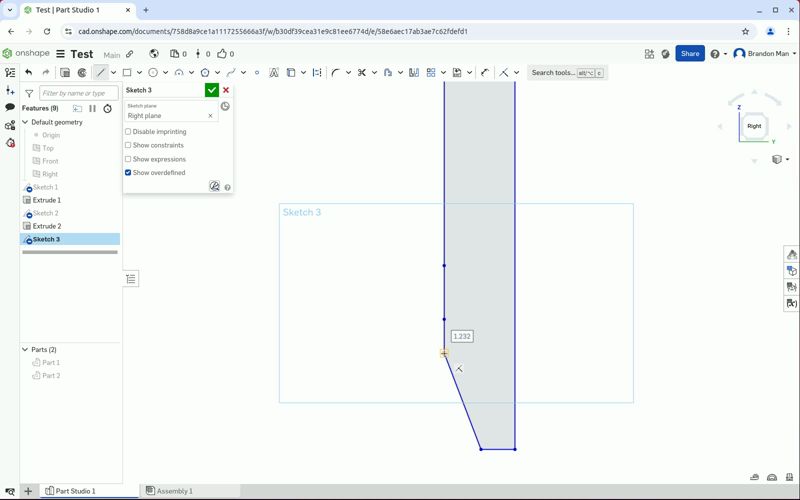
scroll(-6)
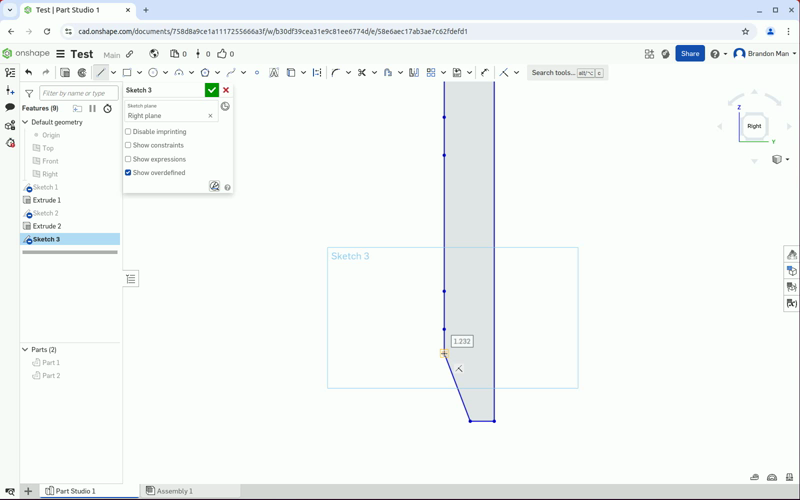
scroll(-6)
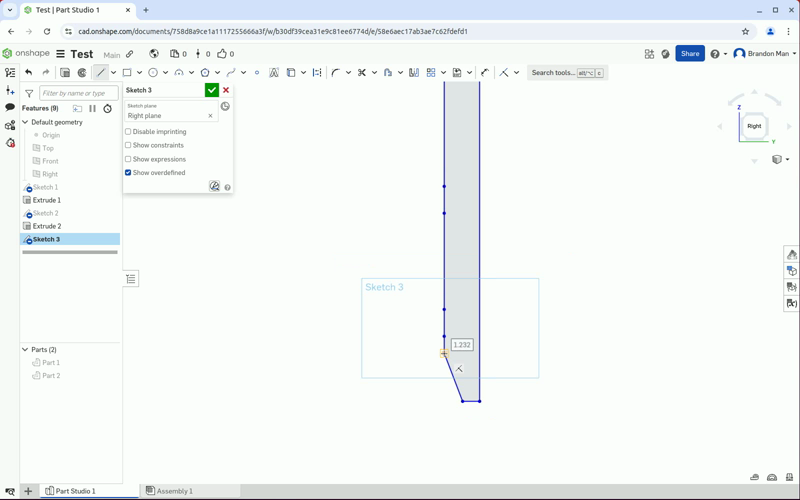
scroll(-6)
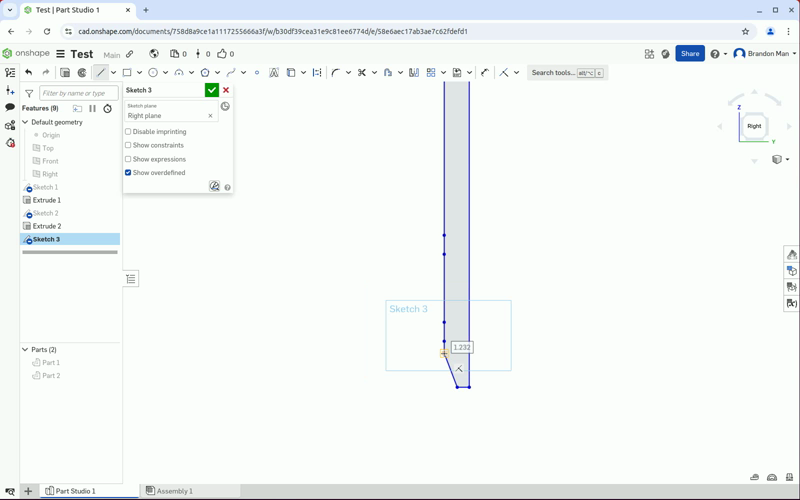
scroll(-6)
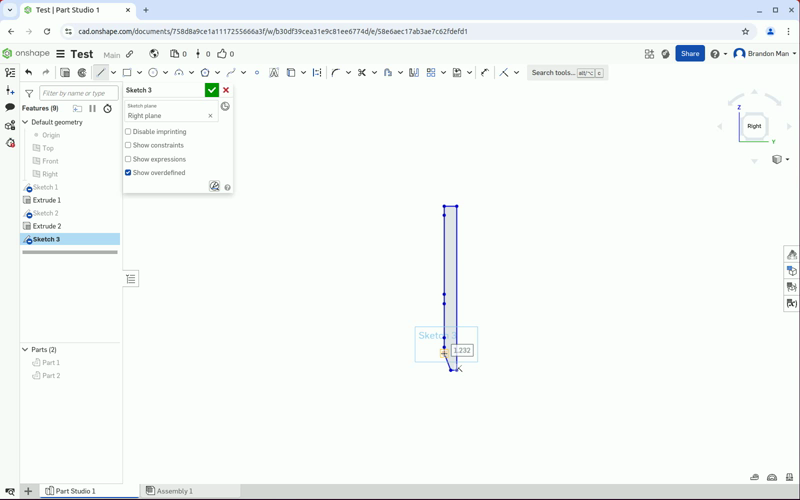
key(esc)
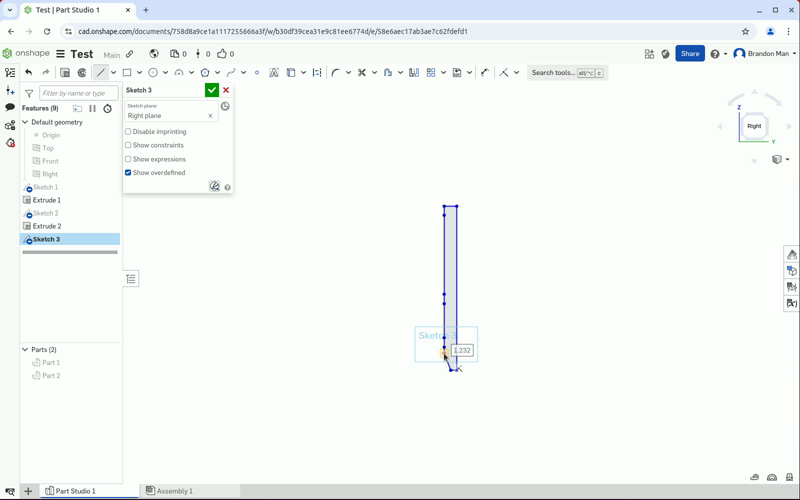
mouse_move(455, 208)
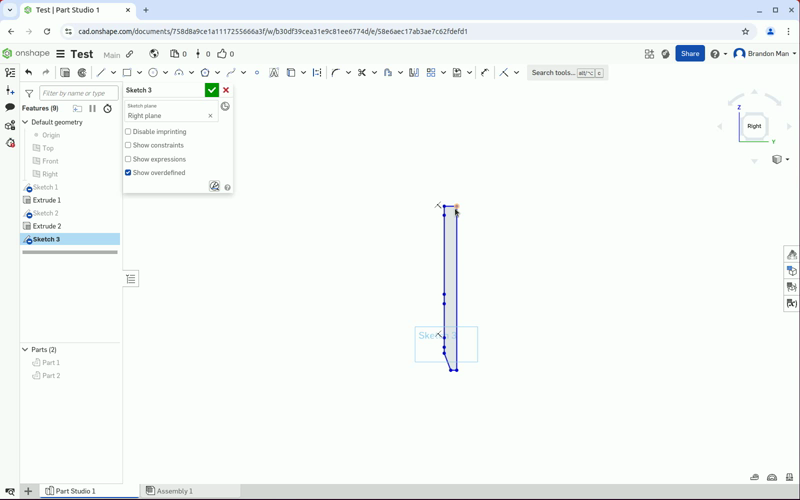
click(455, 208)
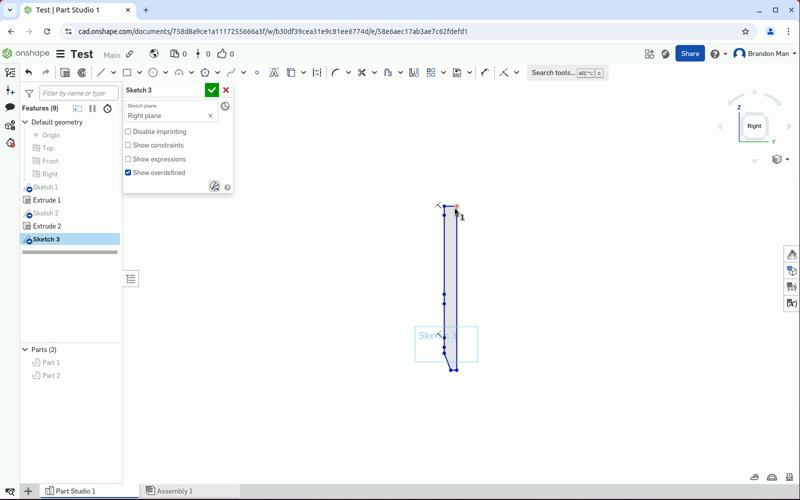
mouse_move(73, 352)
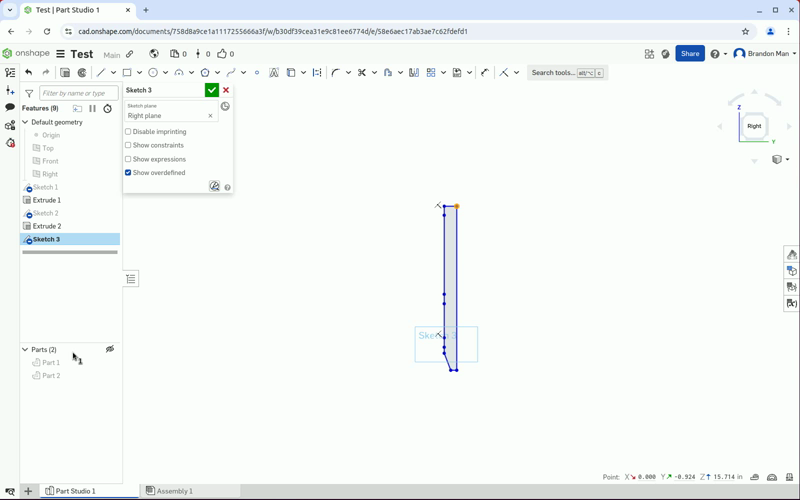
key(shift+y)
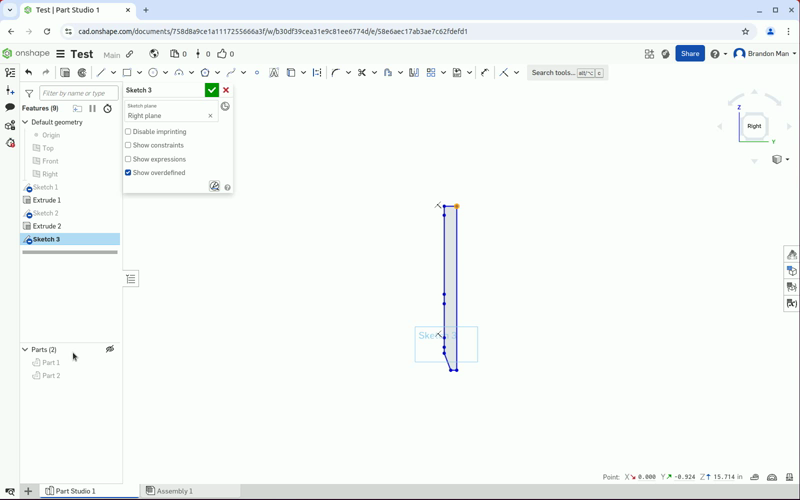
key(shift+e)
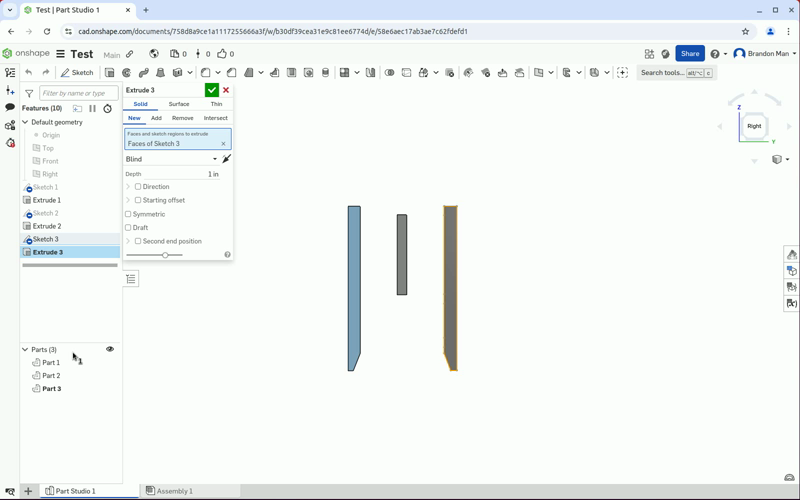
mouse_move(143, 106)
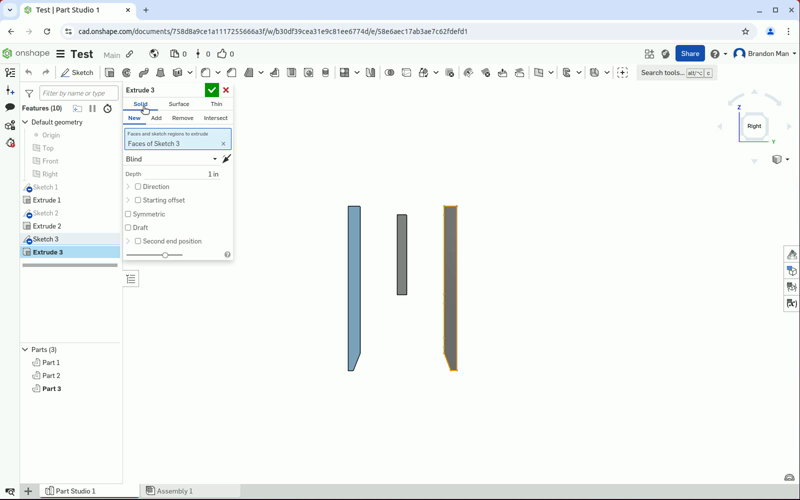
click(143, 106)
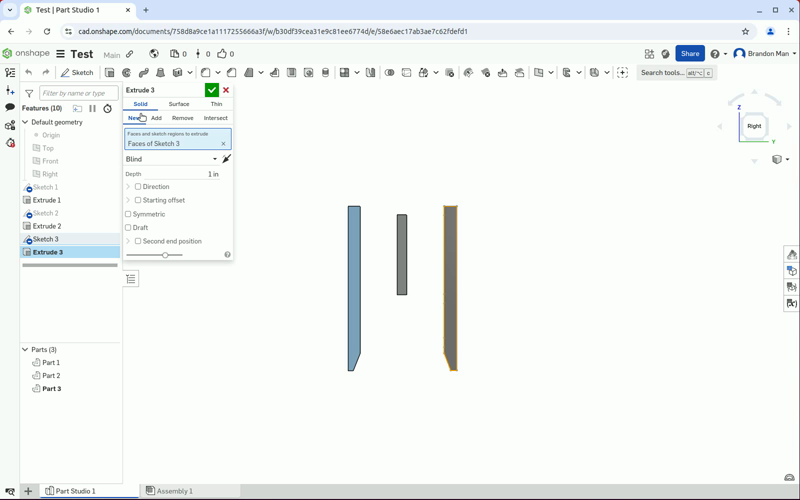
mouse_move(137, 120)
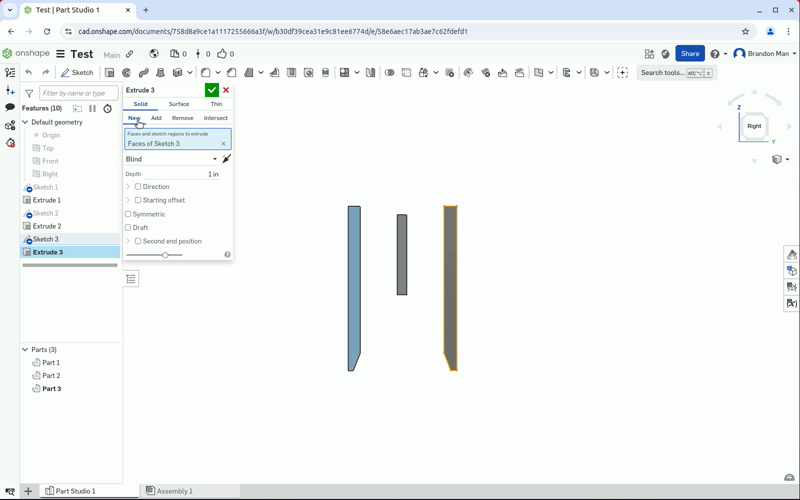
click(137, 120)
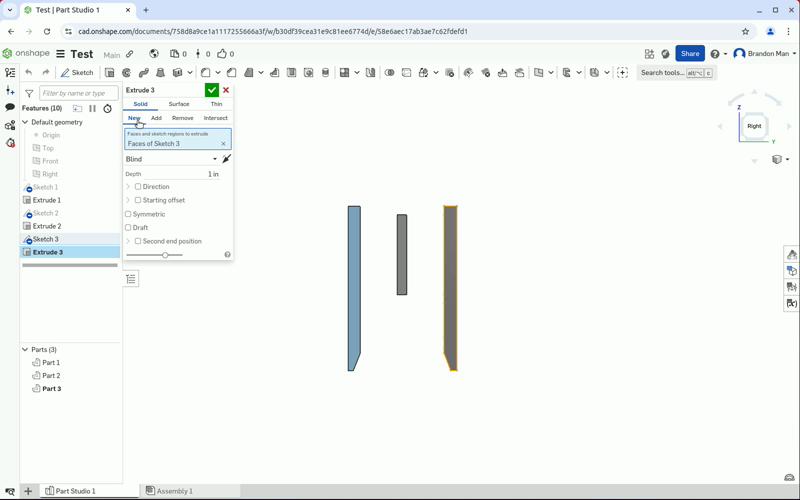
key(tab, 4)
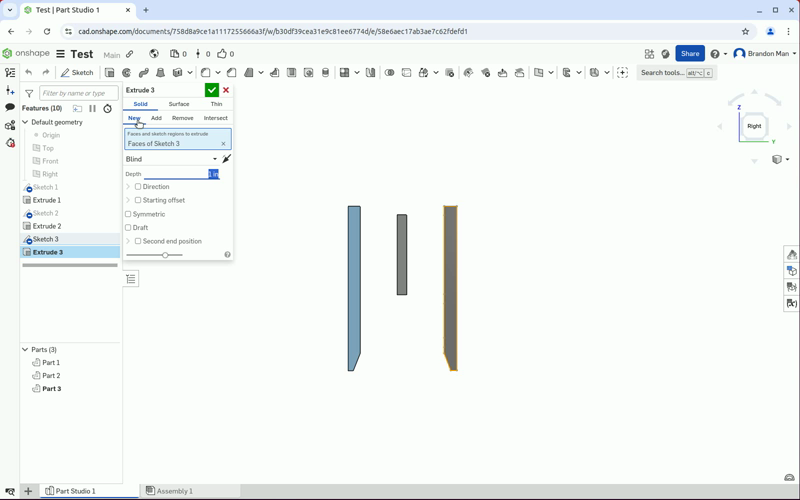
text(0.963)
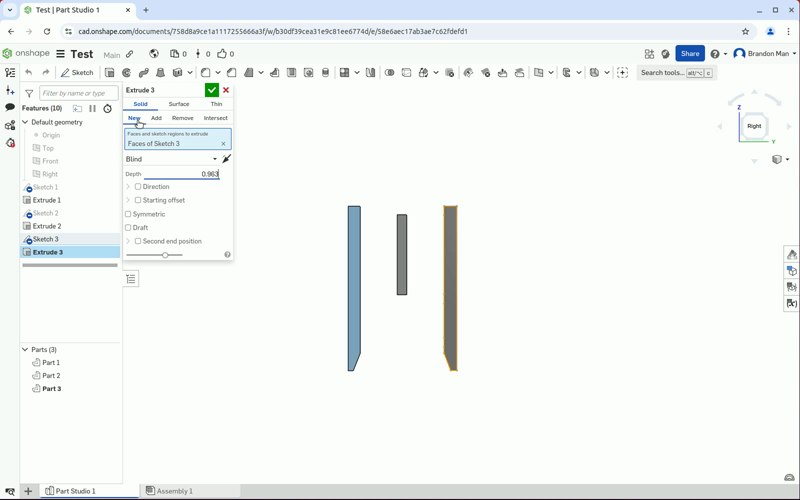
key(enter)
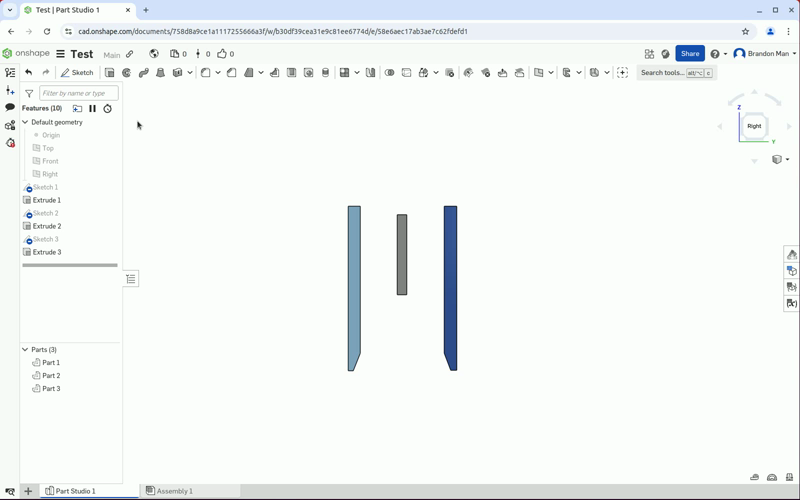
key(shift+h)
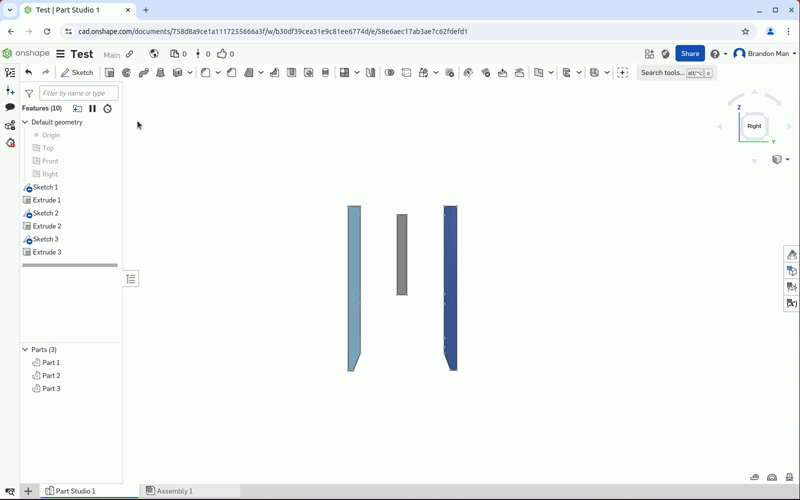
key(shift+h)
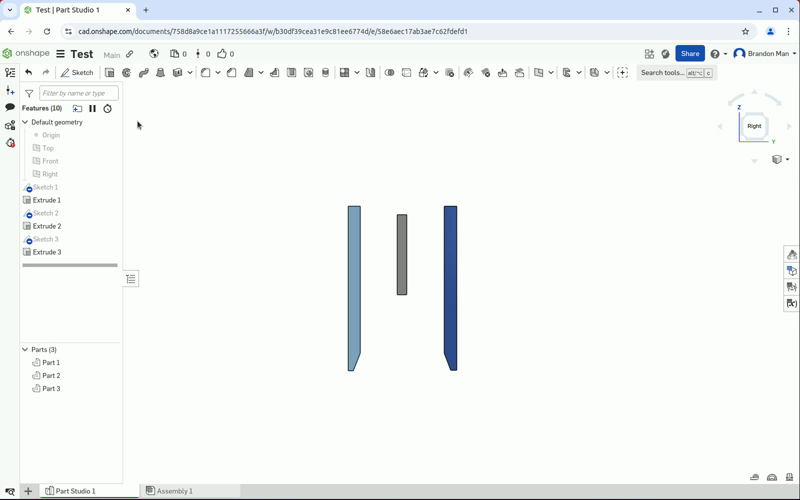
mouse_move(73, 189)
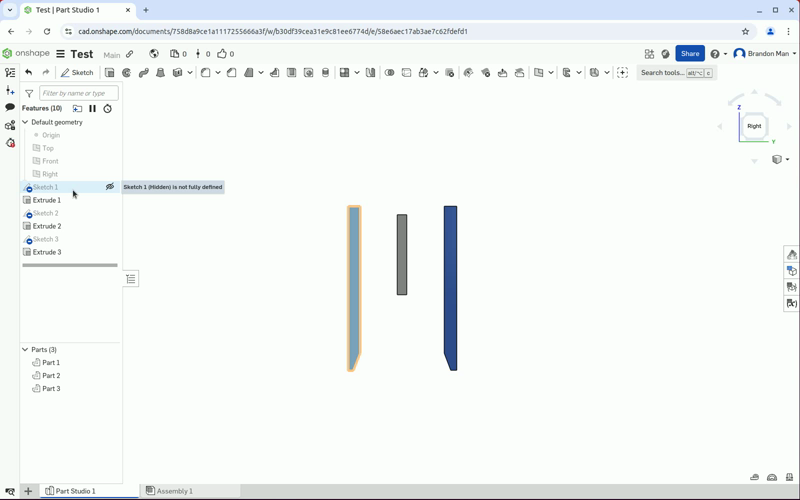
click(73, 189)
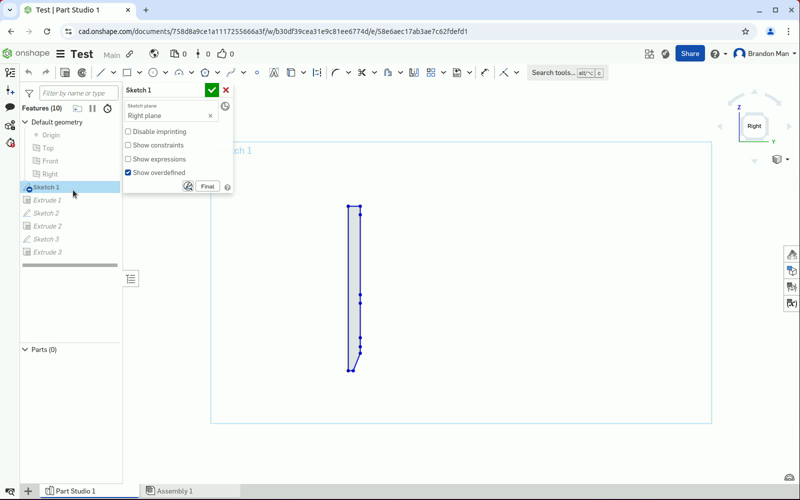
mouse_move(229, 92)
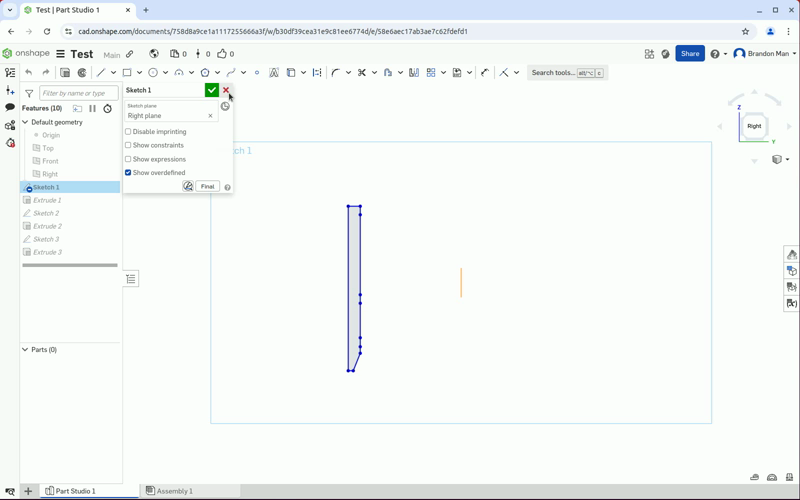
click(229, 92)
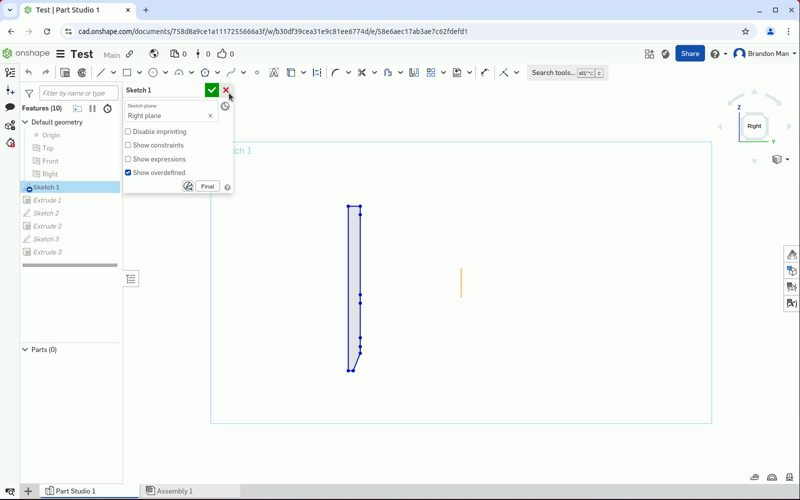
key(shift+s)
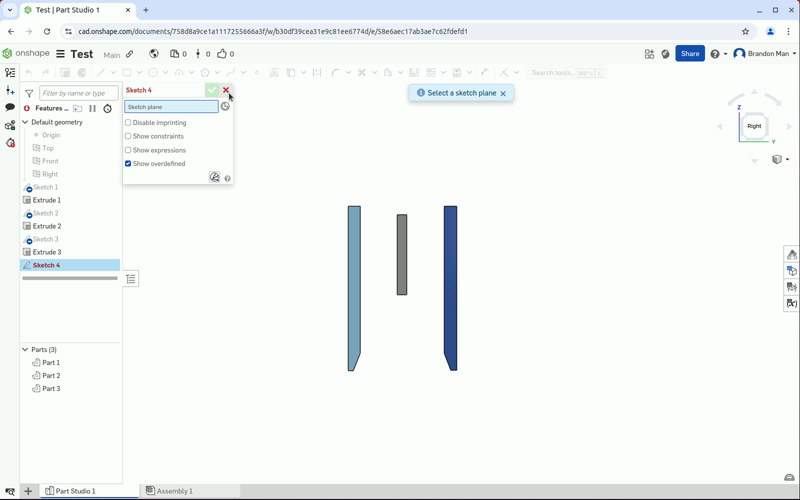
mouse_move(73, 176)
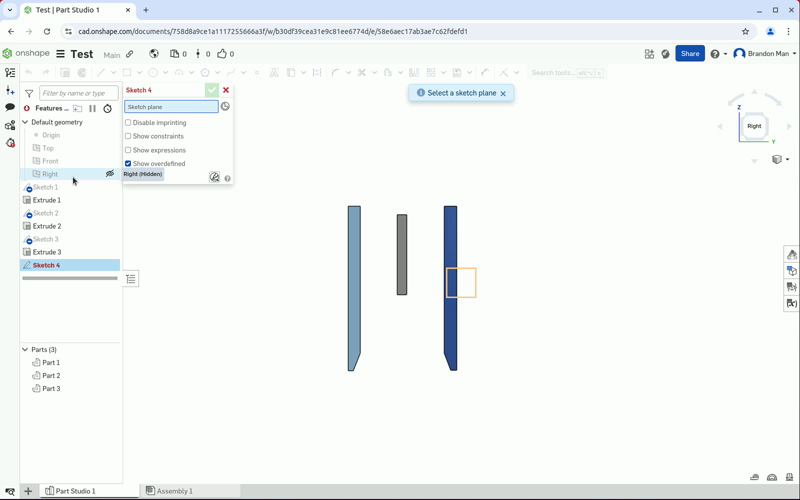
click(73, 176)
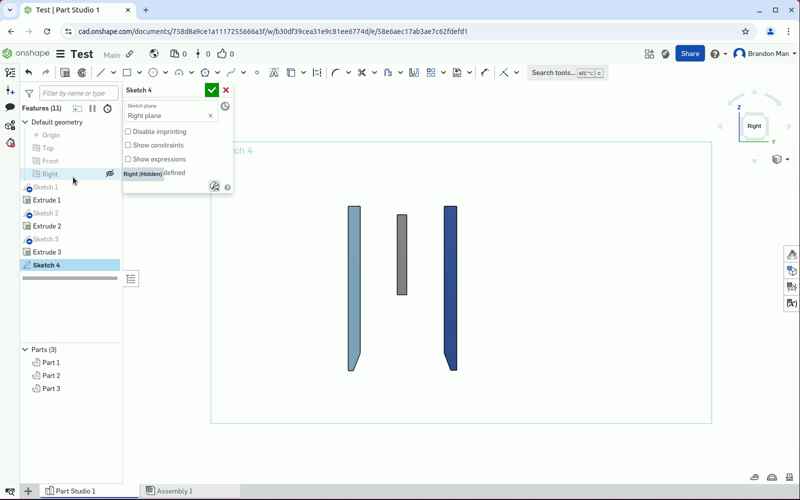
mouse_move(73, 352)
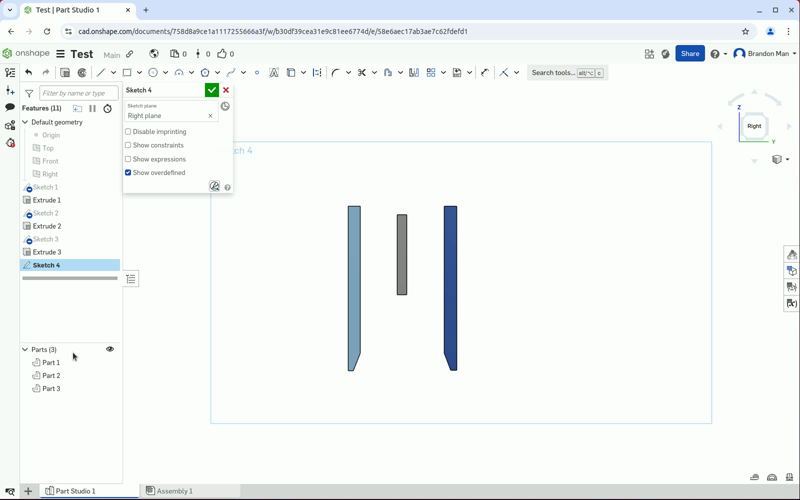
key(y)
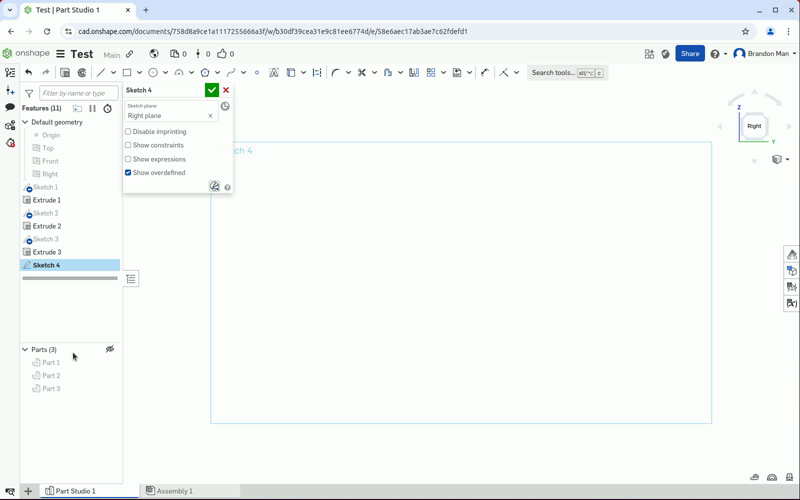
key(l)
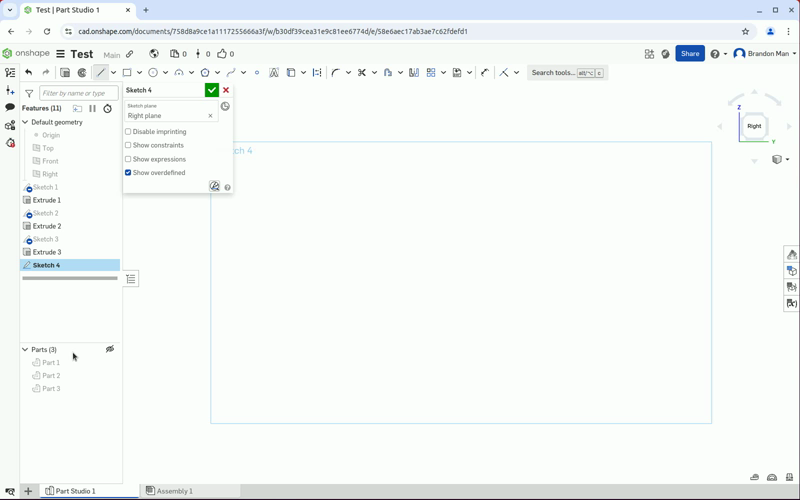
key_down(shift)
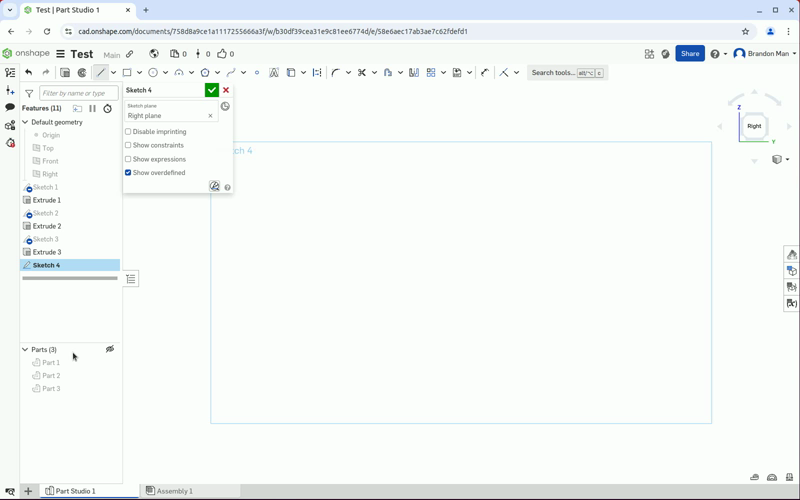
mouse_move(359, 215)
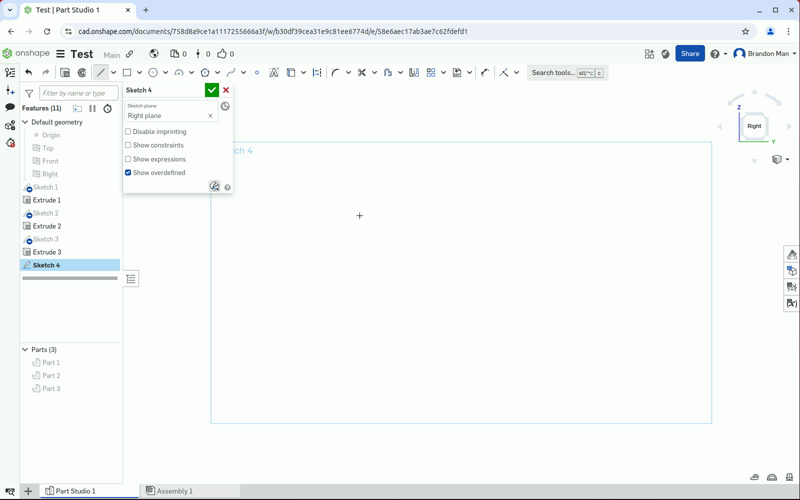
click(359, 215)
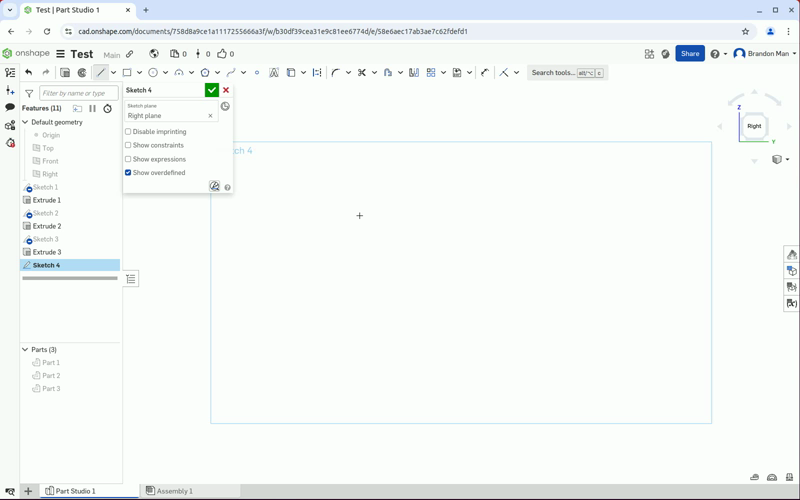
key_up(shift)
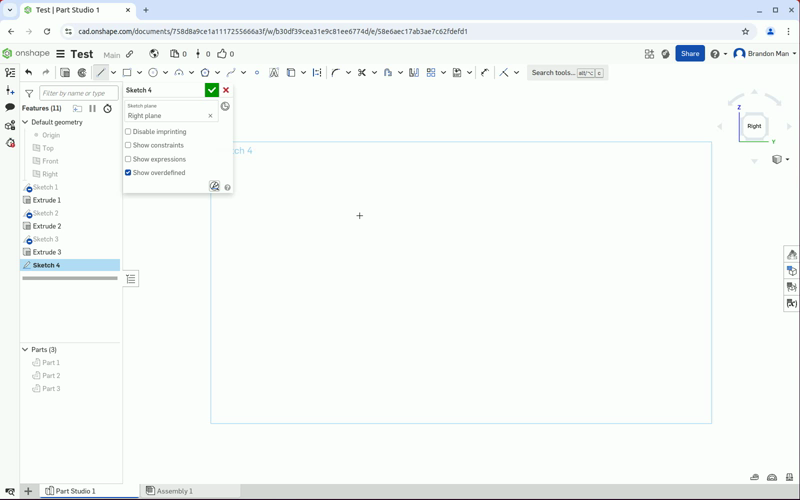
key_down(shift)
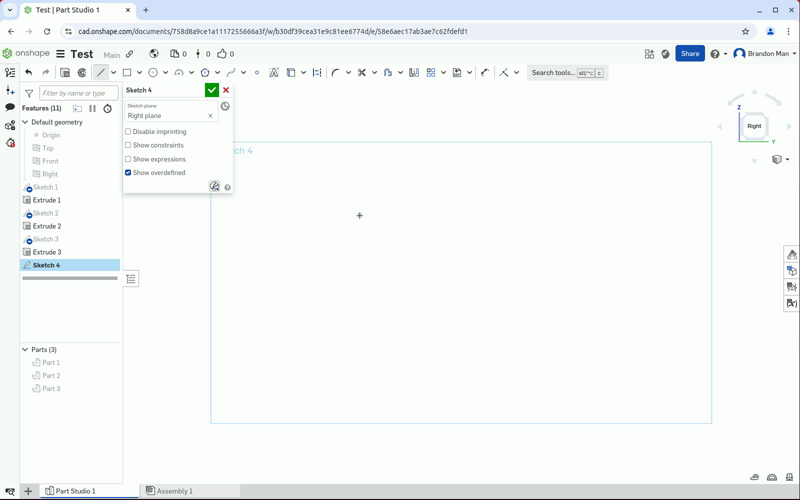
mouse_move(389, 215)
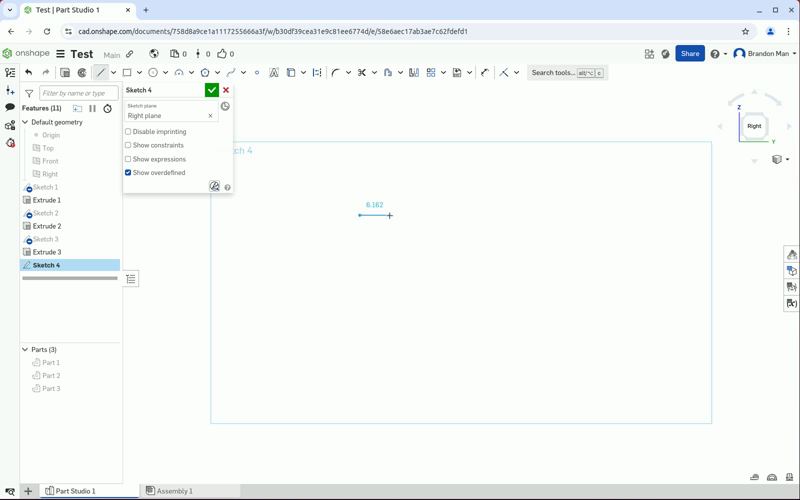
mouse_move(397, 215)
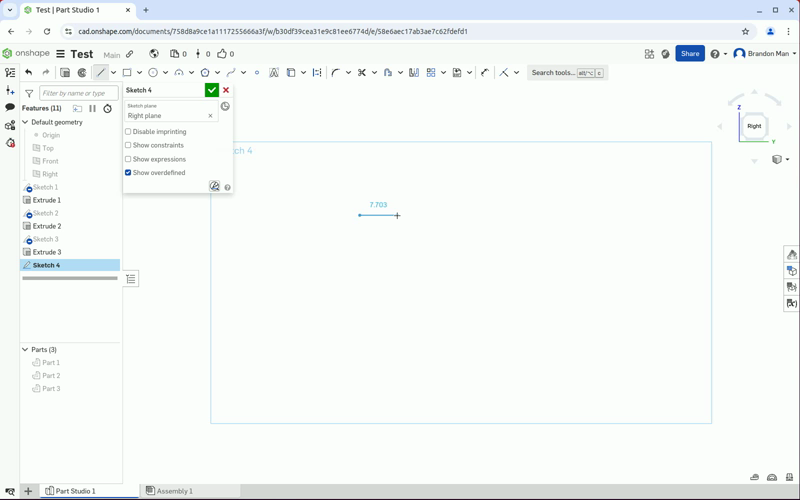
click(397, 215)
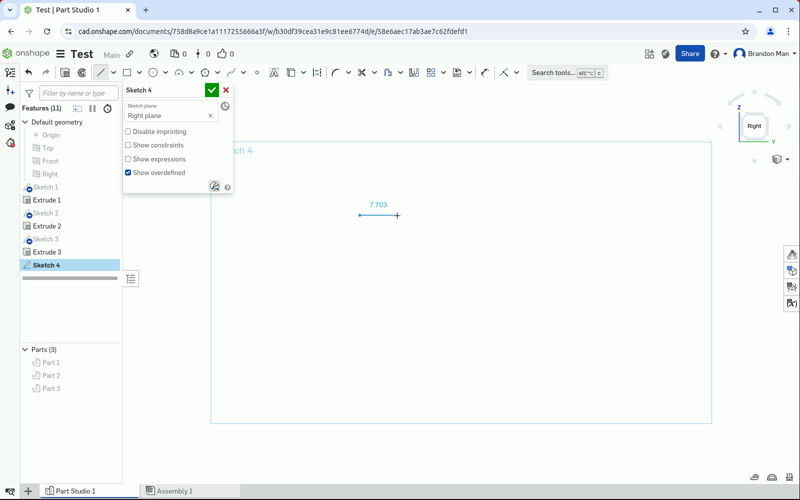
key_up(shift)
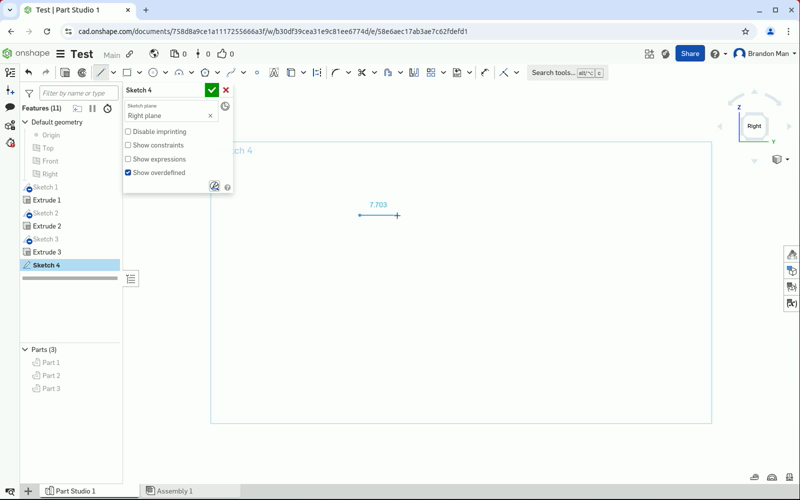
key_down(shift)
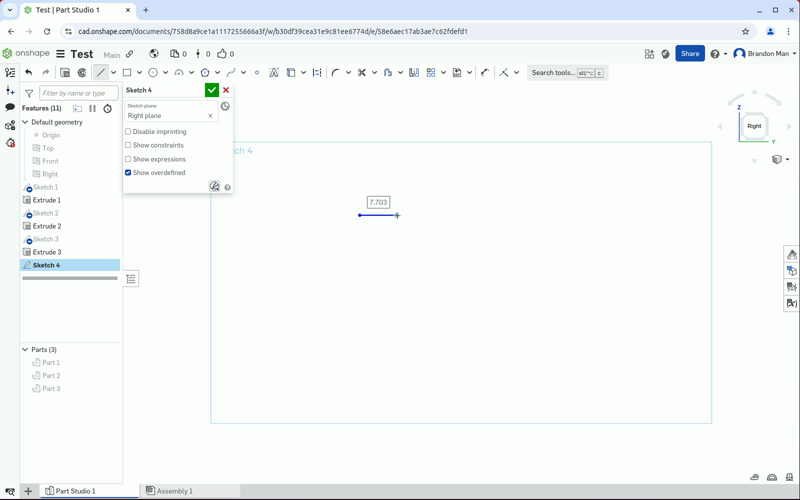
mouse_move(427, 215)
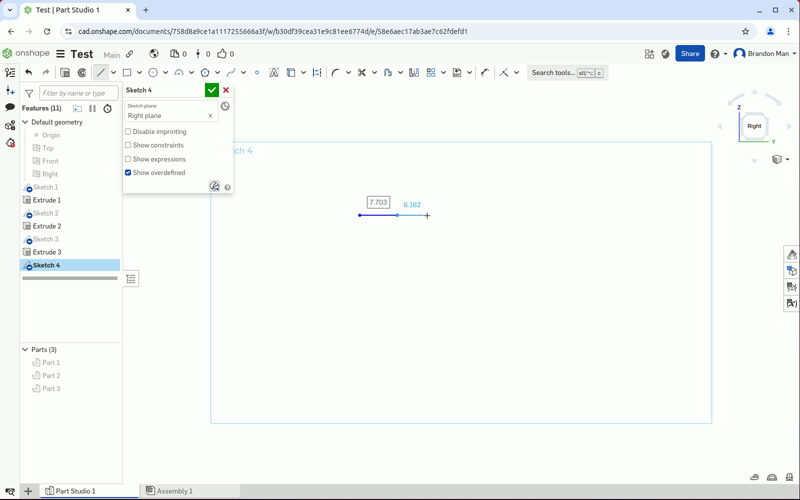
mouse_move(406, 215)
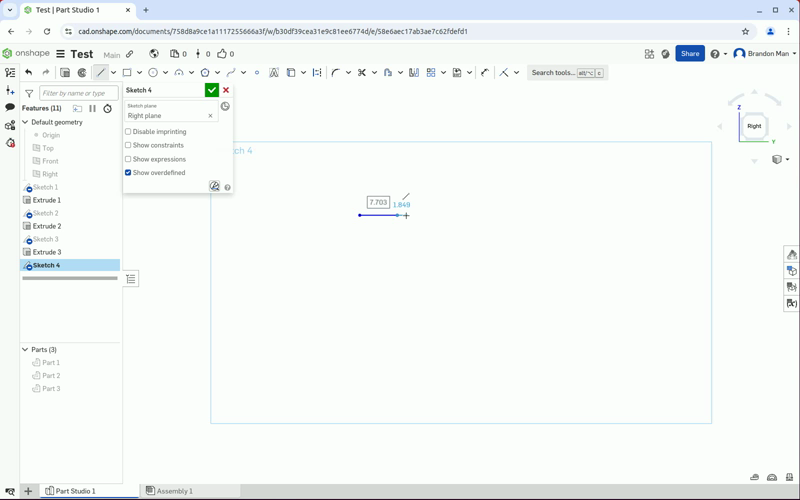
click(406, 215)
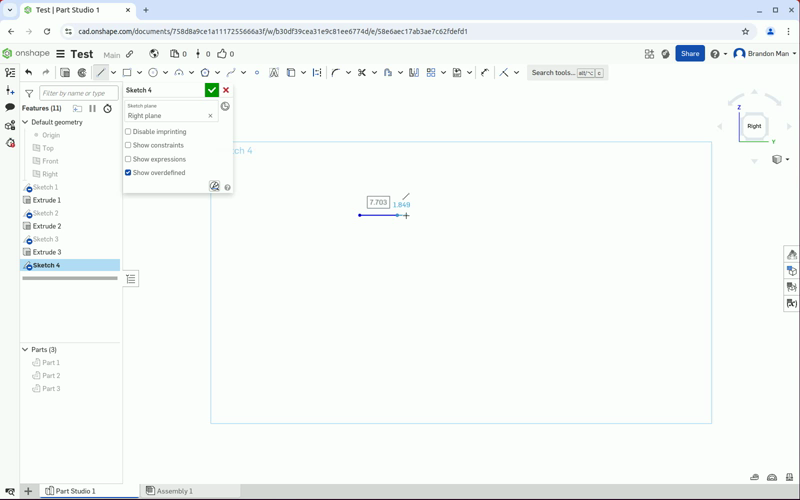
key_up(shift)
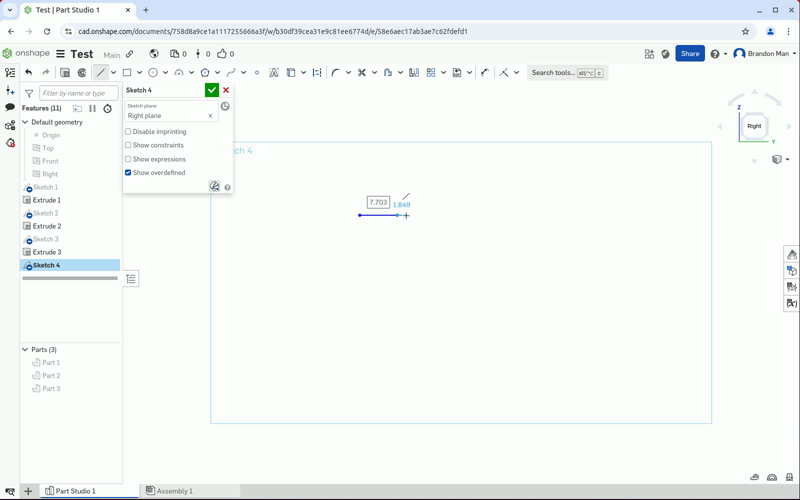
key_down(shift)
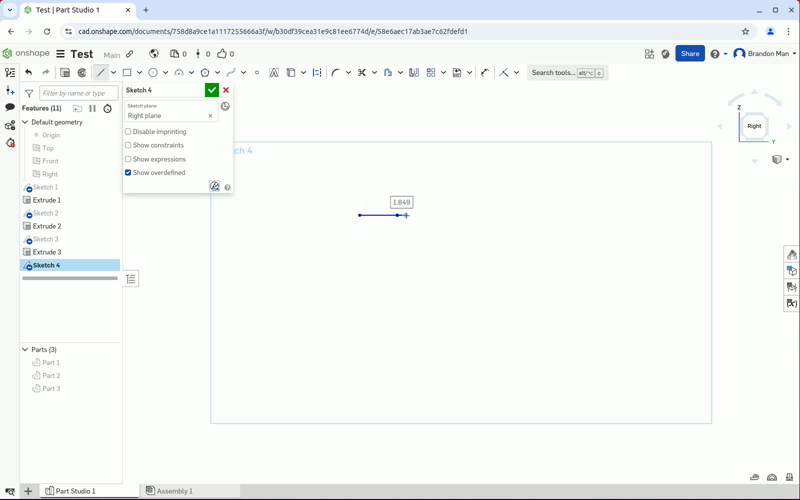
mouse_move(436, 215)
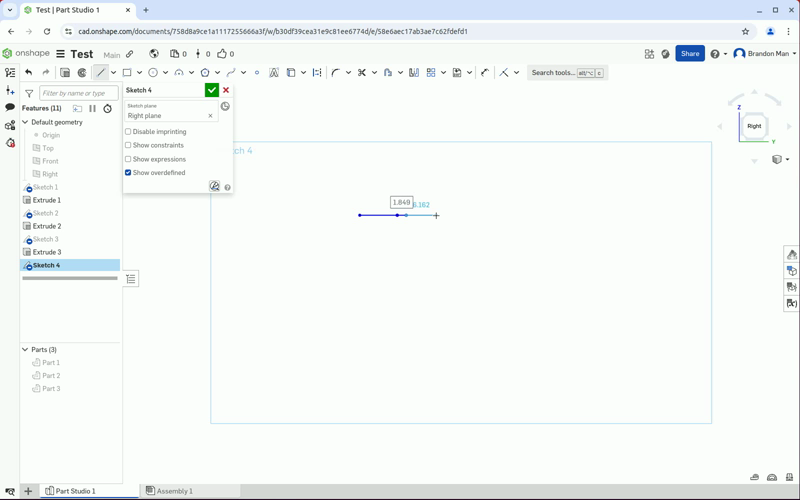
mouse_move(444, 215)
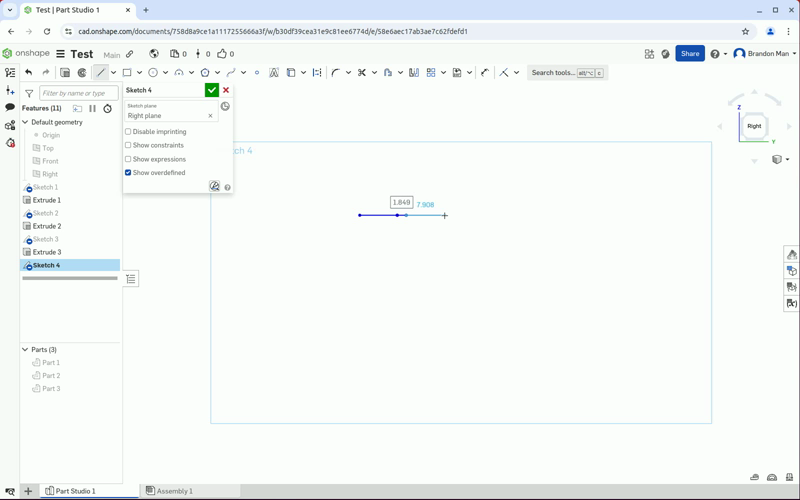
click(444, 215)
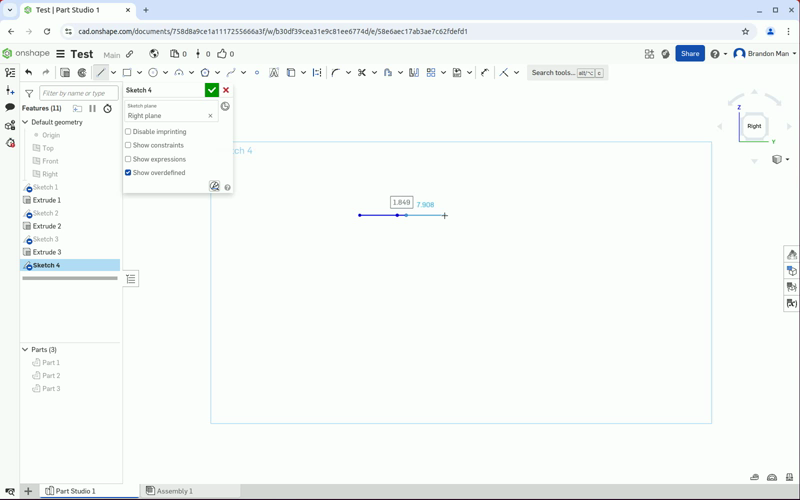
key_up(shift)
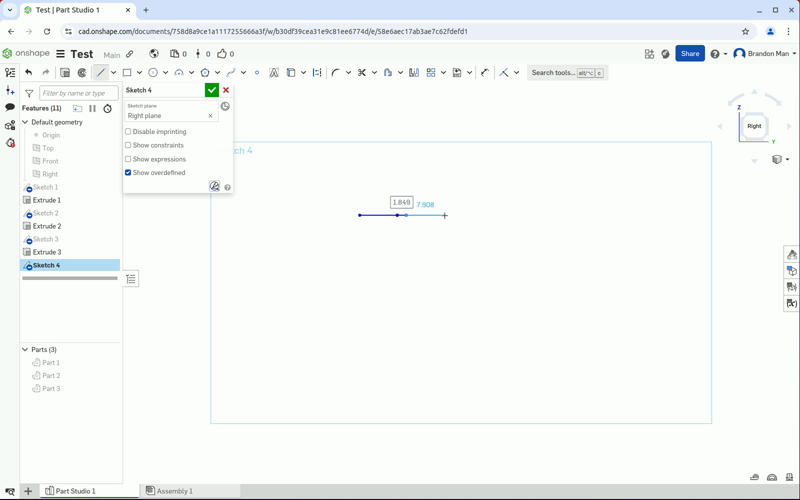
key_down(shift)
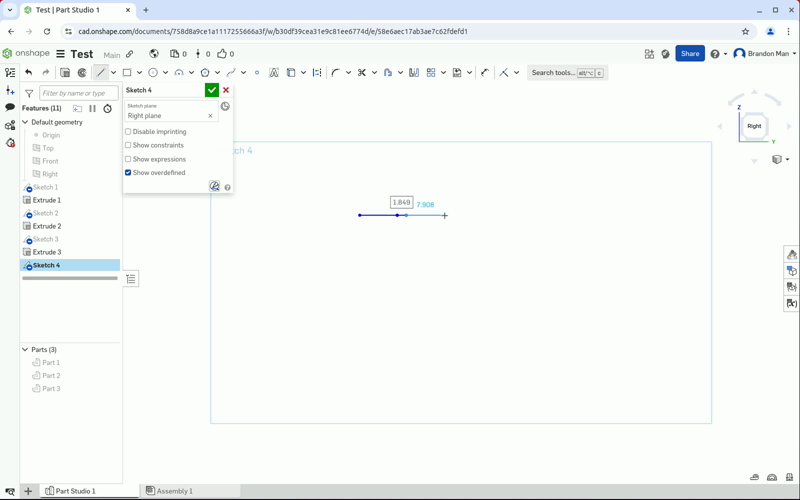
mouse_move(474, 215)
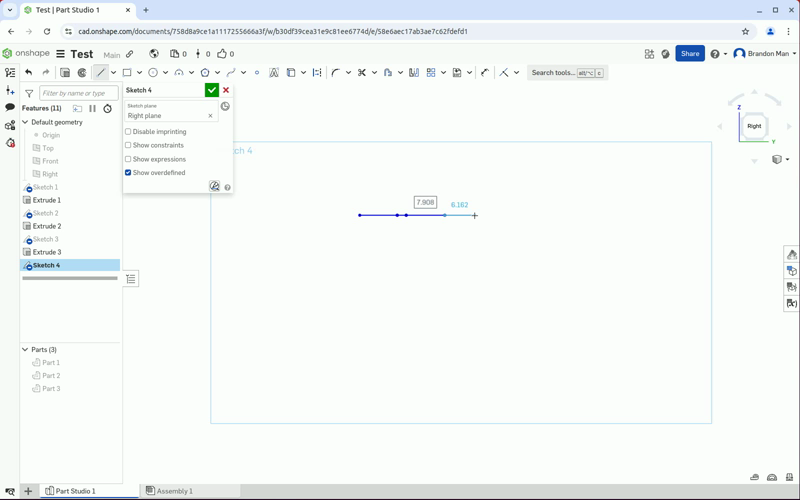
mouse_move(444, 206)
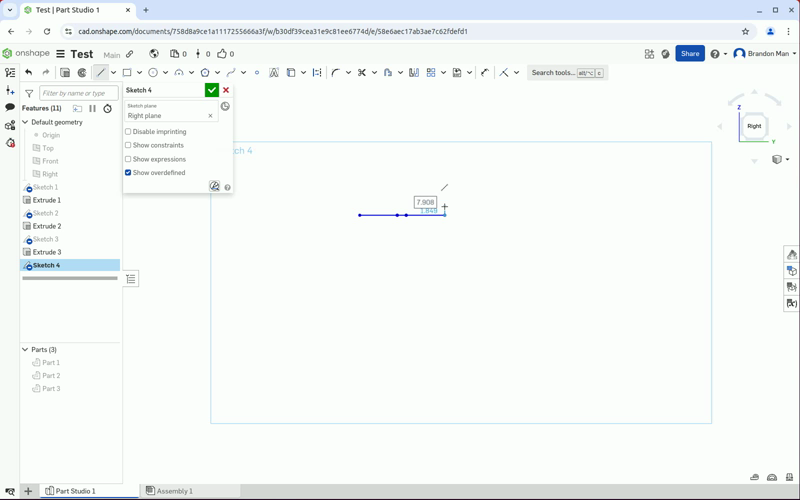
click(444, 206)
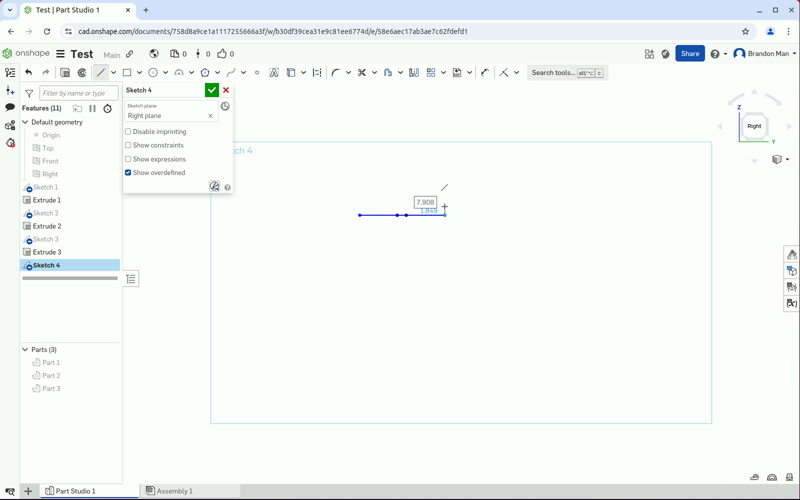
key_up(shift)
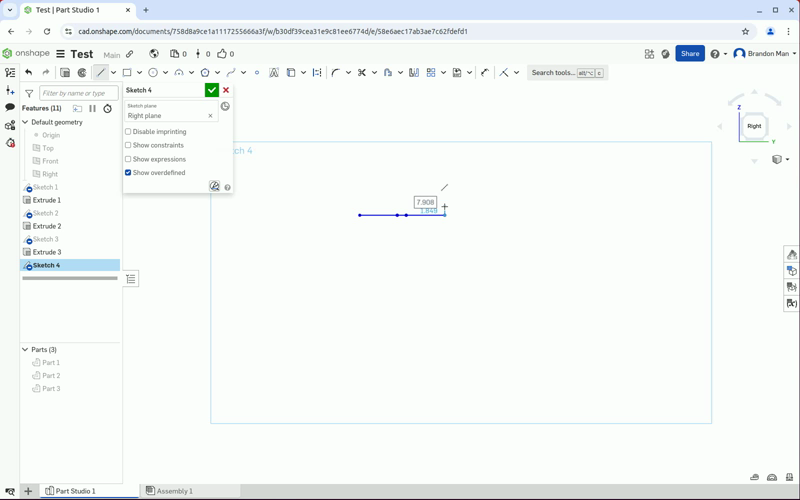
key_down(shift)
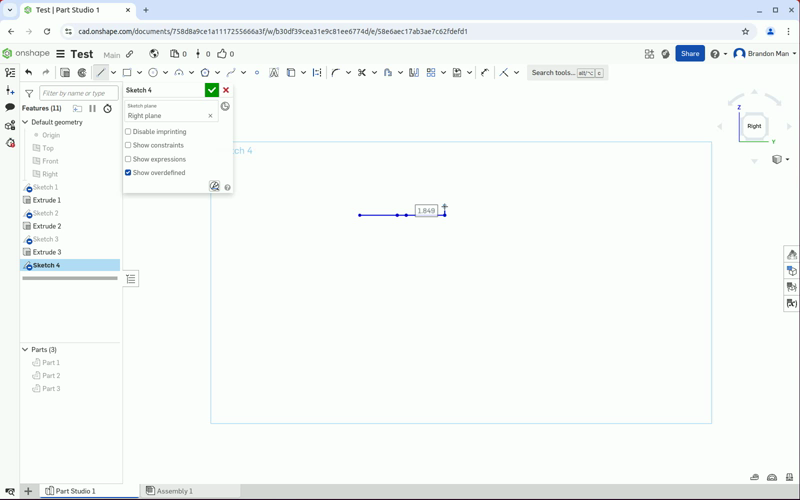
mouse_move(359, 206)
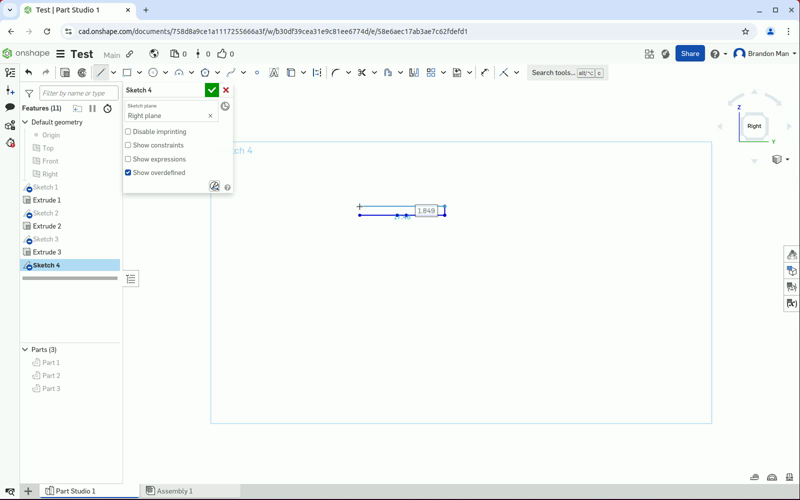
click(359, 206)
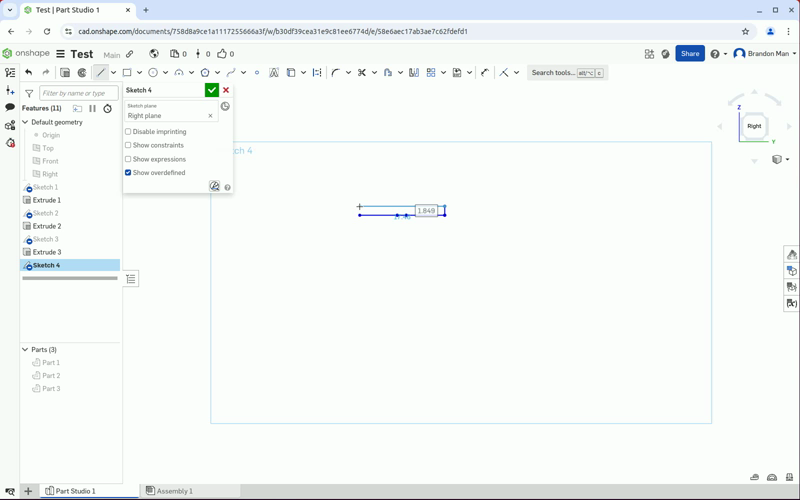
key_up(shift)
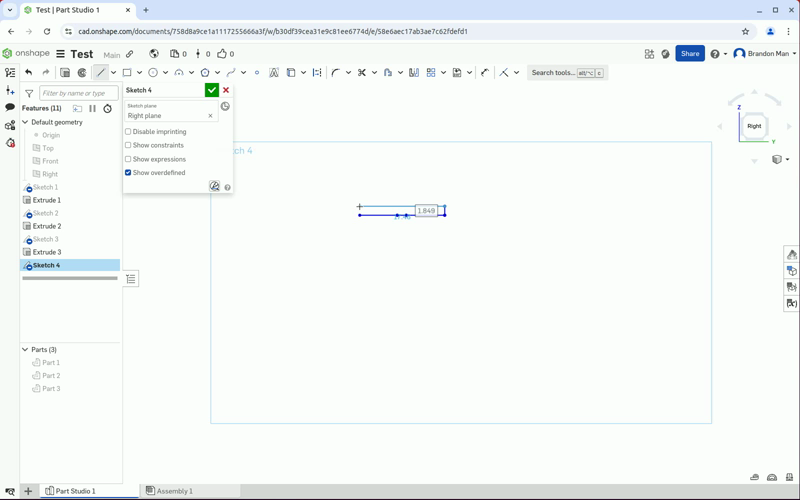
mouse_move(389, 206)
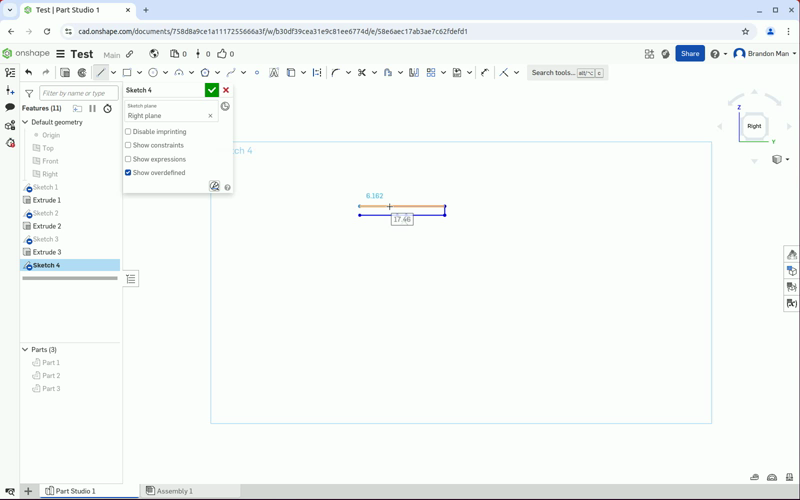
key_down(shift)
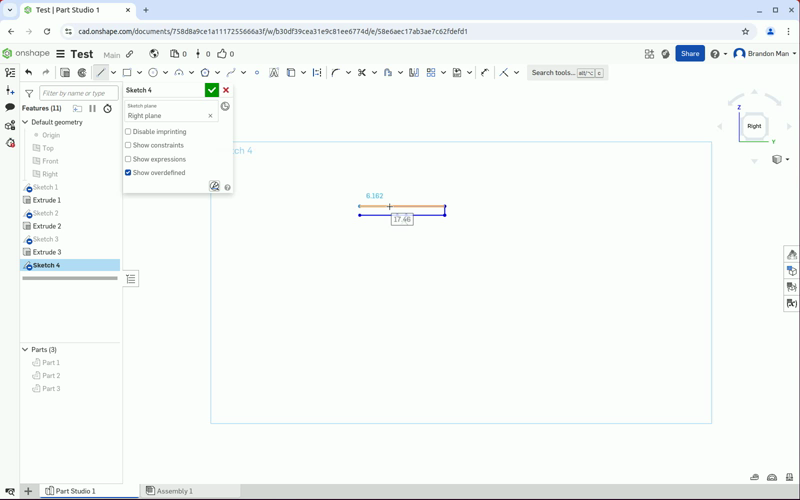
mouse_move(359, 215)
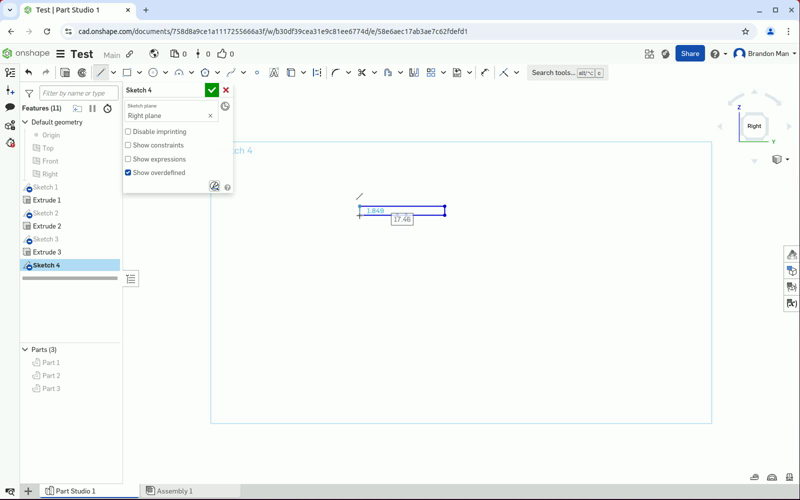
key_up(shift)
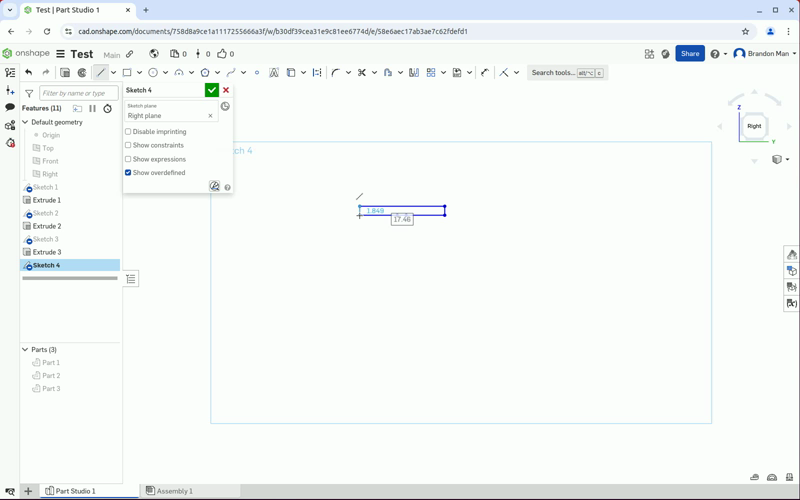
click(359, 215)
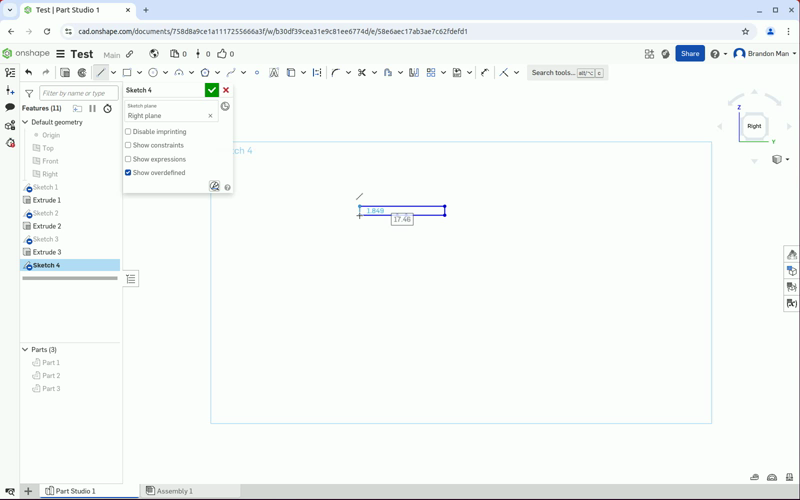
key(esc)
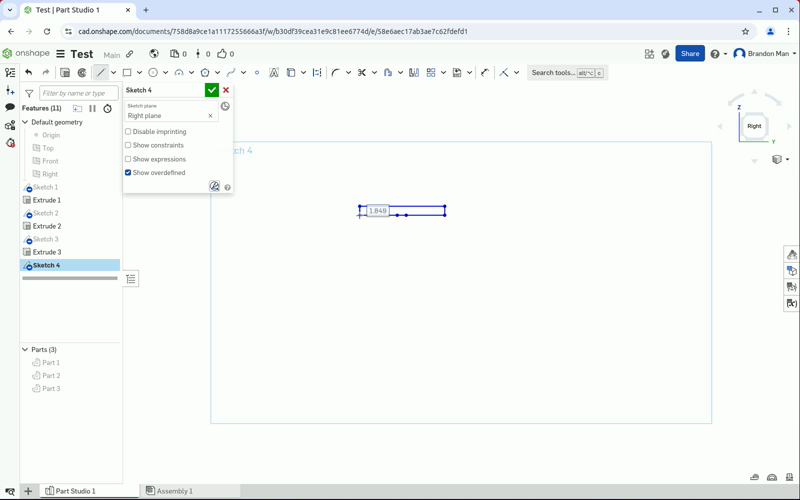
mouse_move(367, 210)
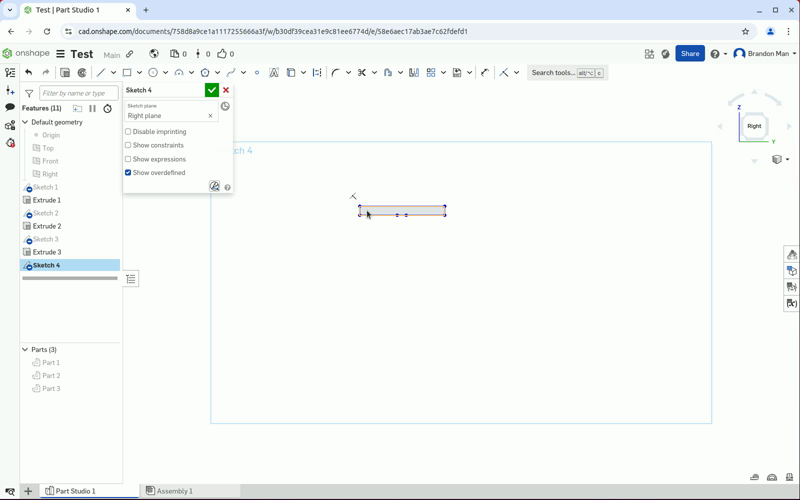
scroll(6)
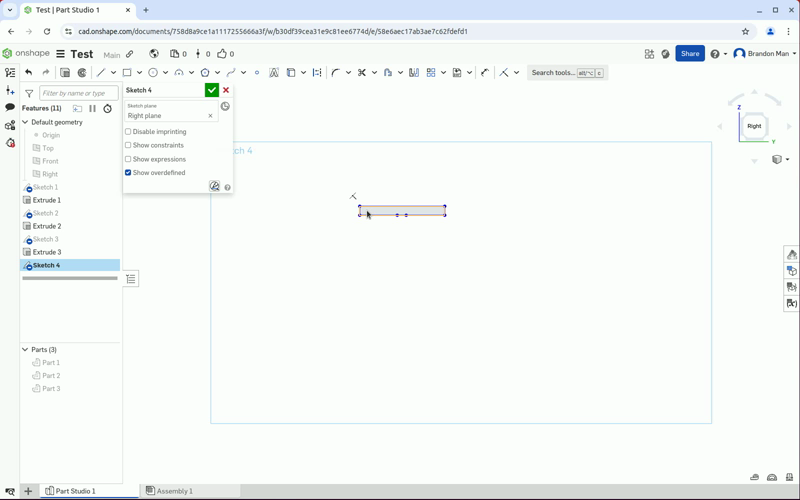
scroll(6)
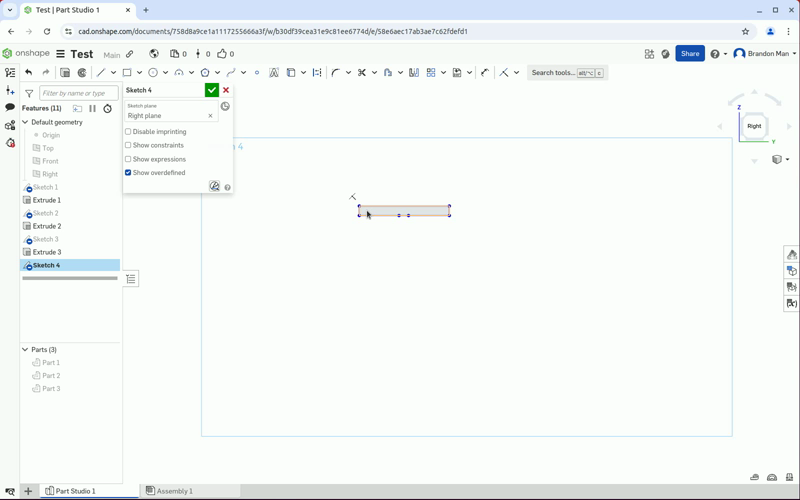
scroll(6)
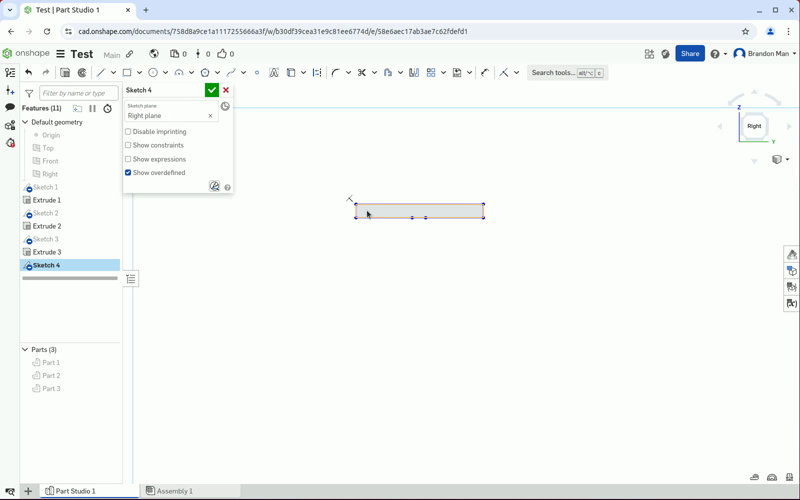
scroll(6)
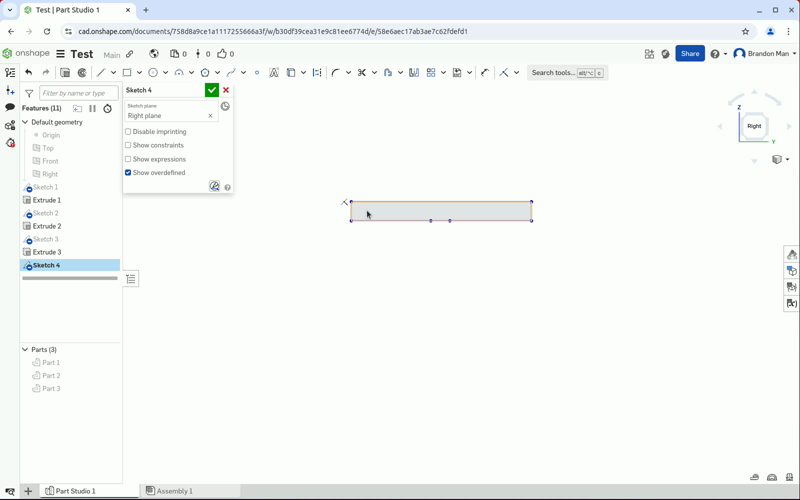
scroll(6)
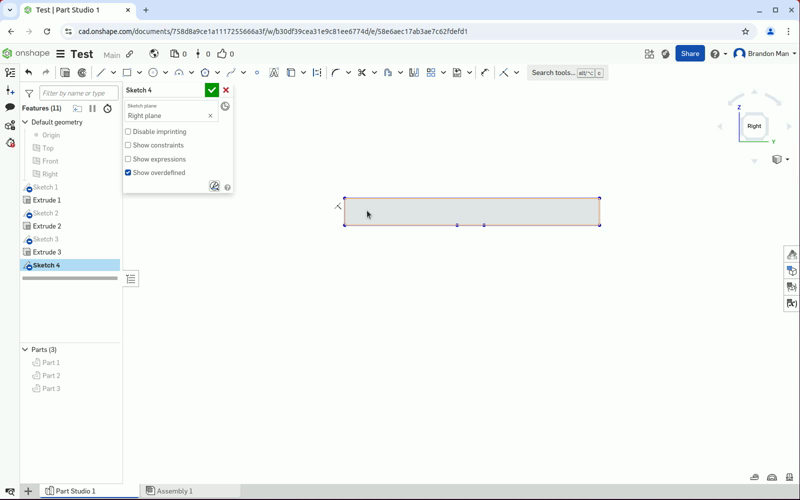
scroll(6)
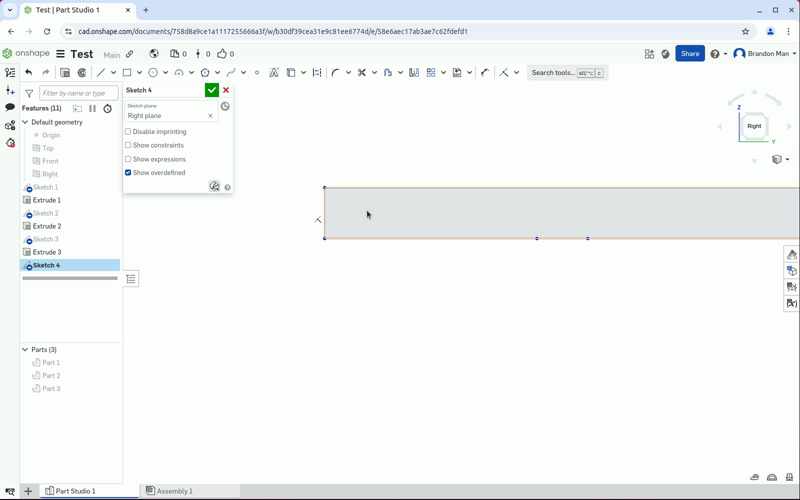
scroll(6)
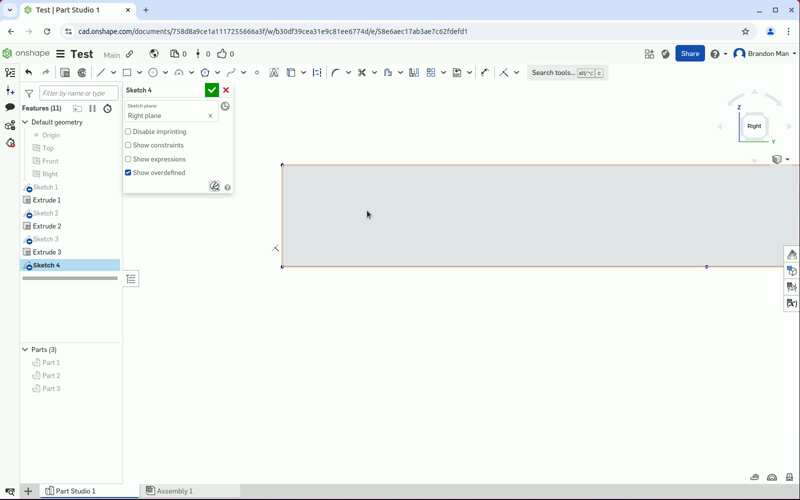
click(367, 210)
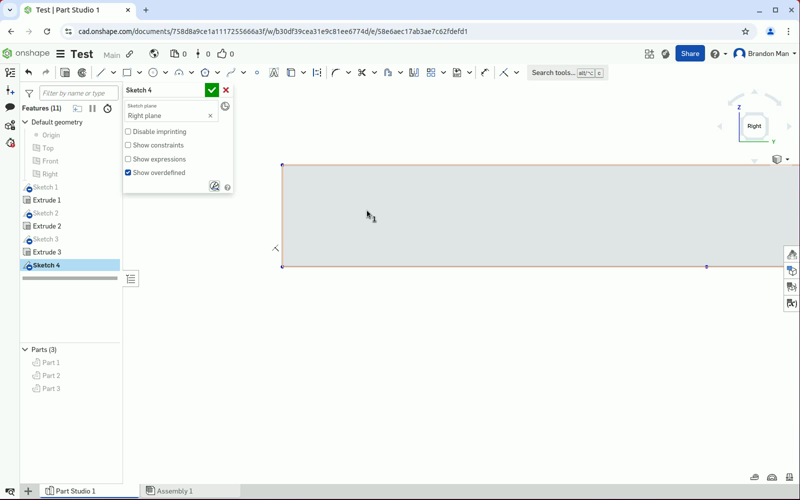
scroll(-6)
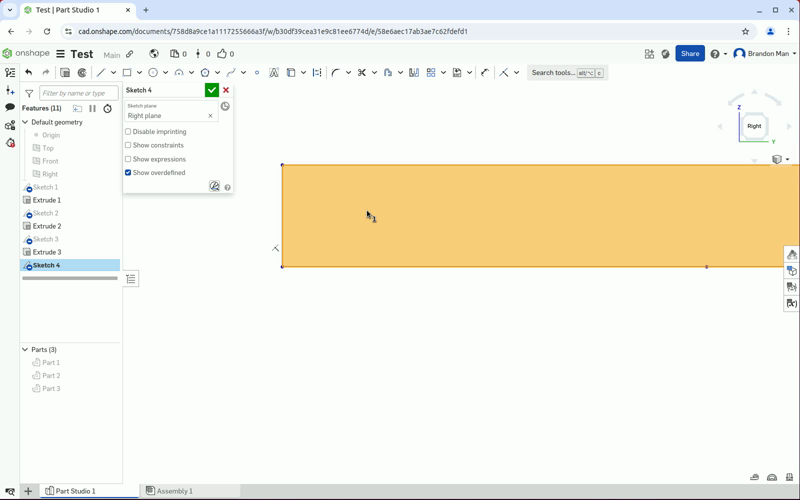
scroll(-6)
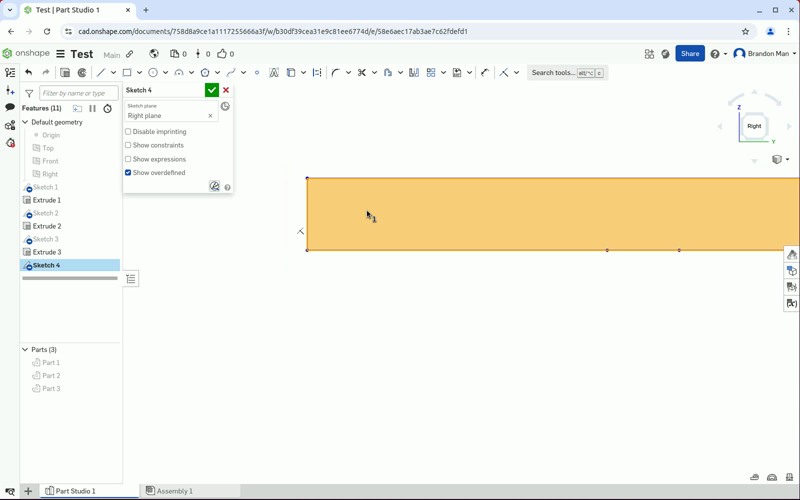
scroll(-6)
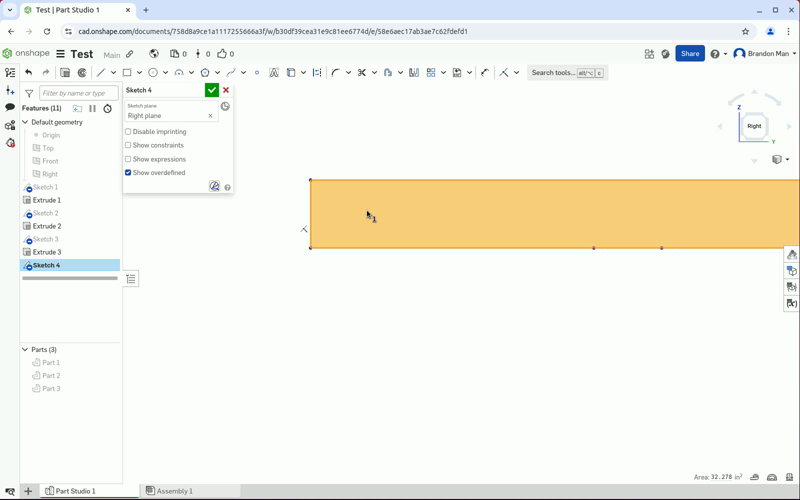
scroll(-6)
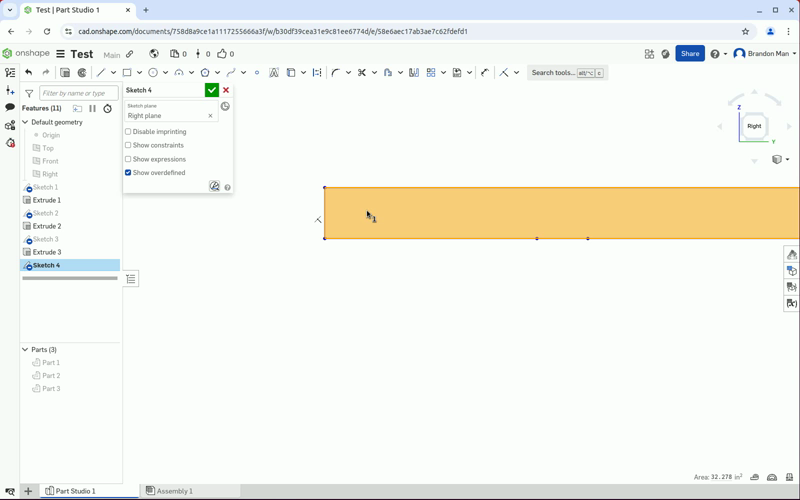
scroll(-6)
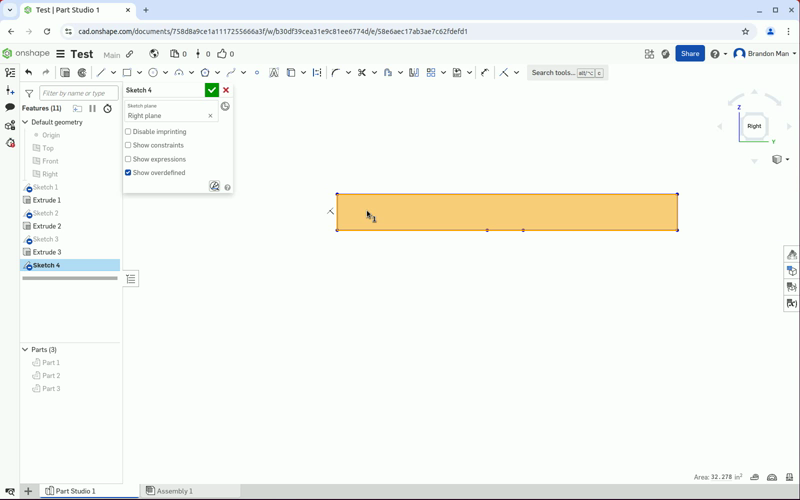
scroll(-6)
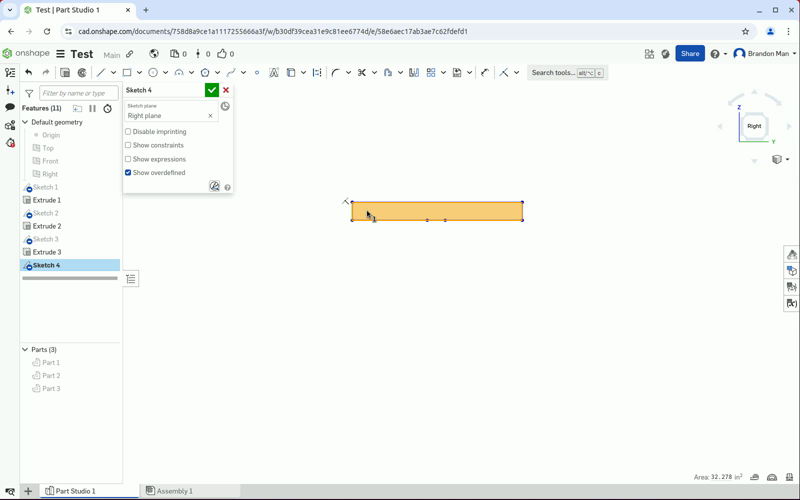
scroll(-6)
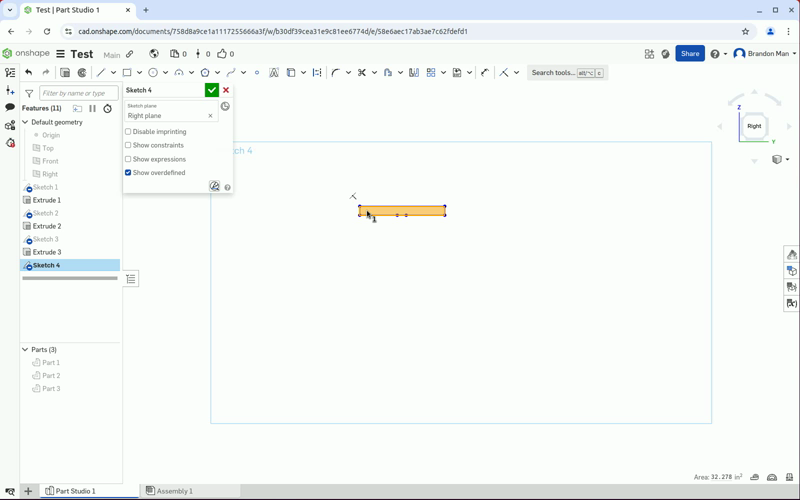
mouse_move(73, 352)
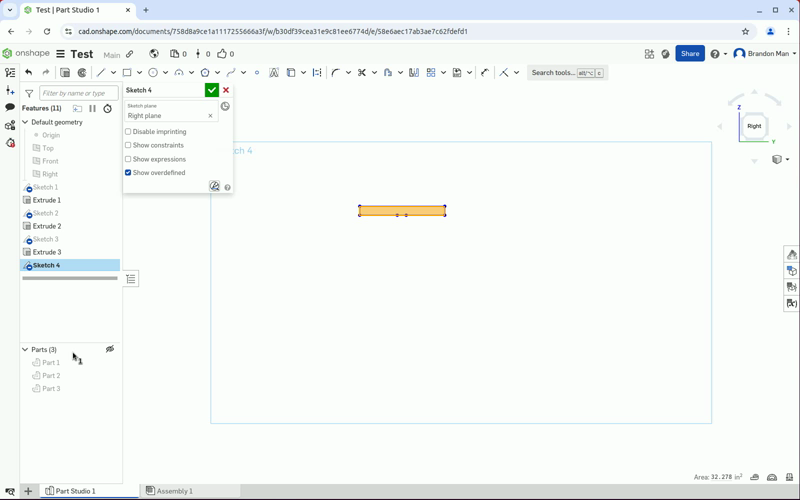
key(shift+y)
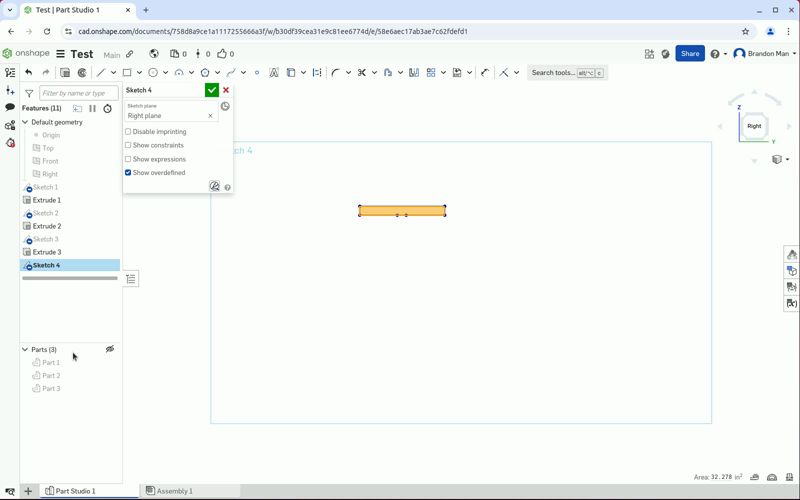
key(shift+e)
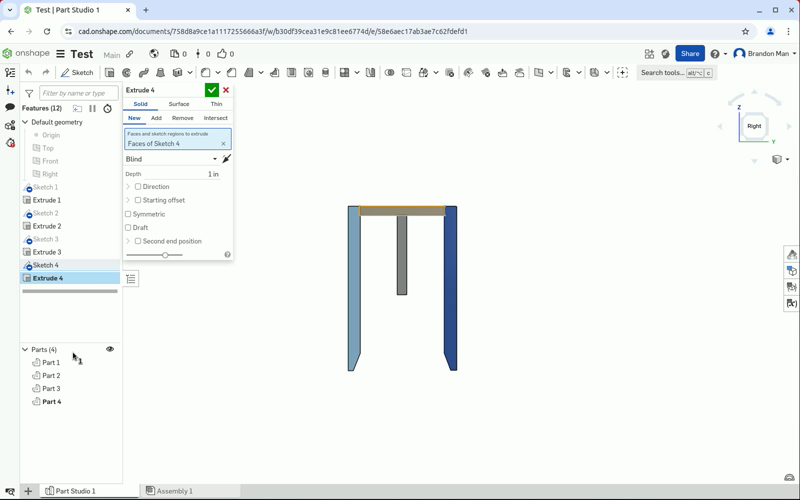
mouse_move(143, 106)
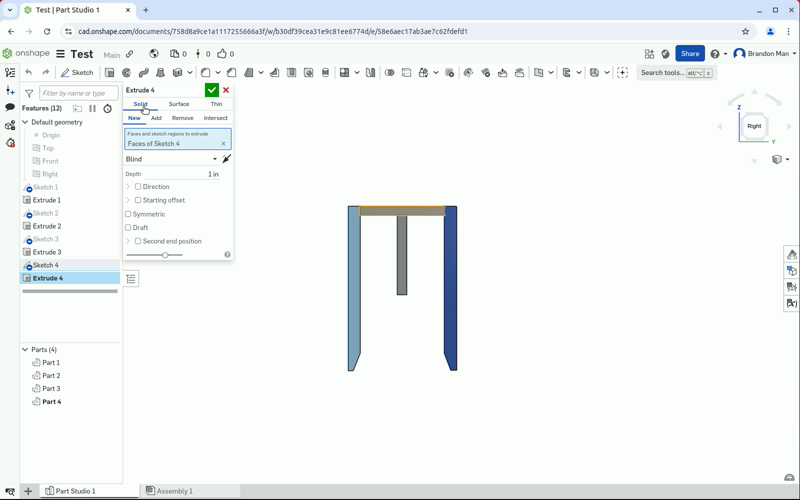
click(143, 106)
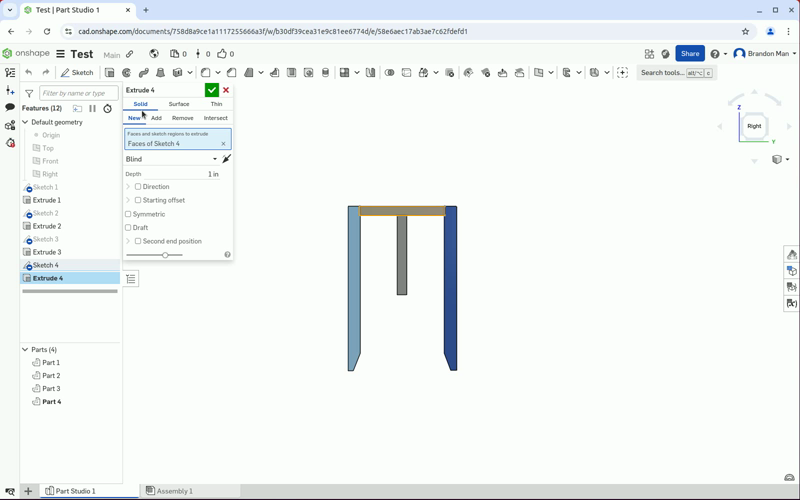
mouse_move(137, 120)
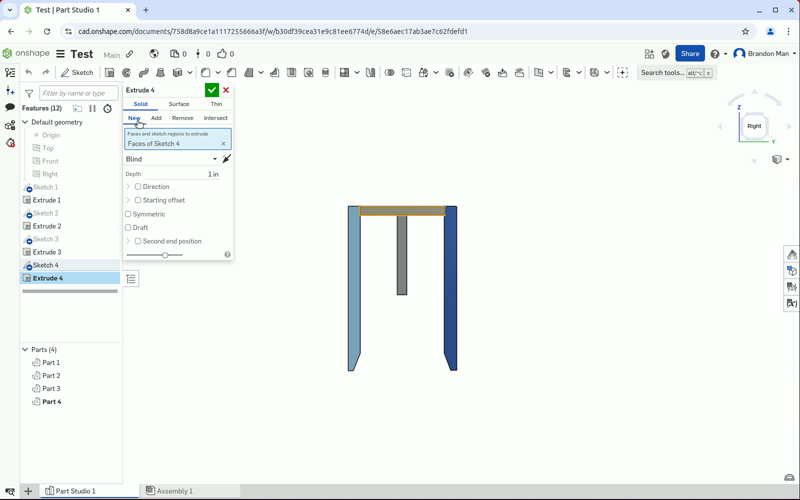
click(137, 120)
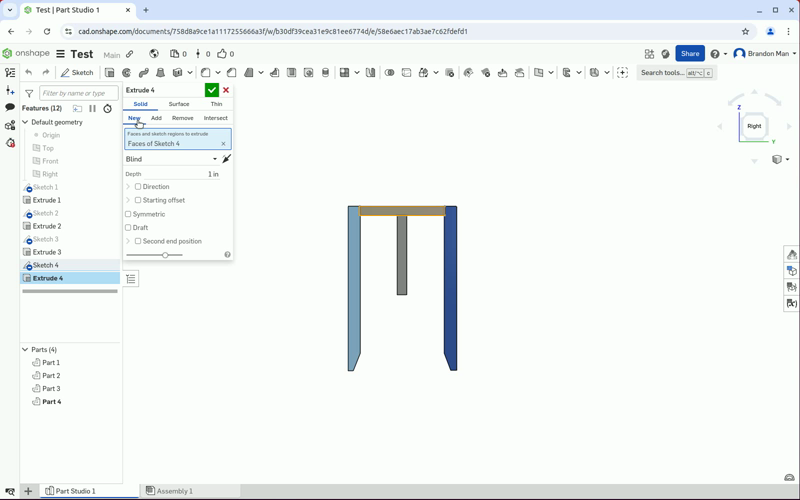
key(tab, 4)
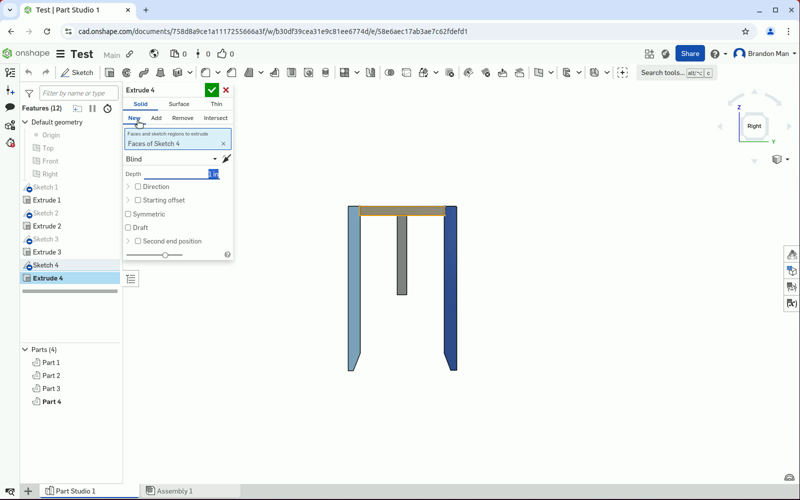
text(0.963)
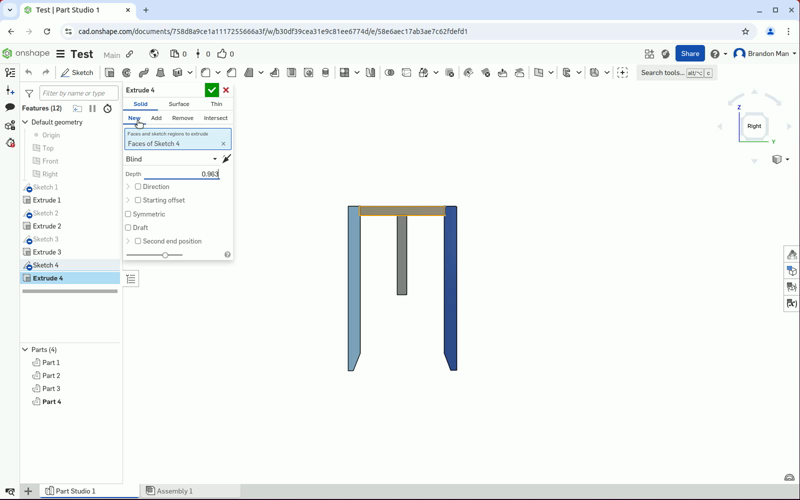
key(enter)
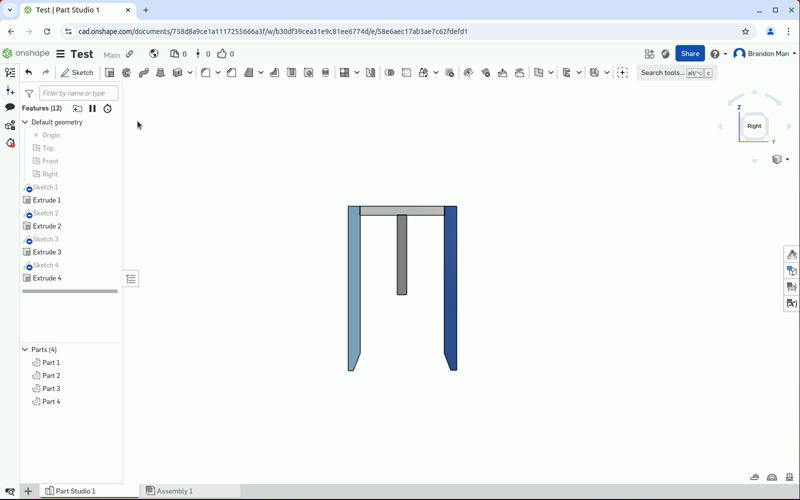
key(shift+h)
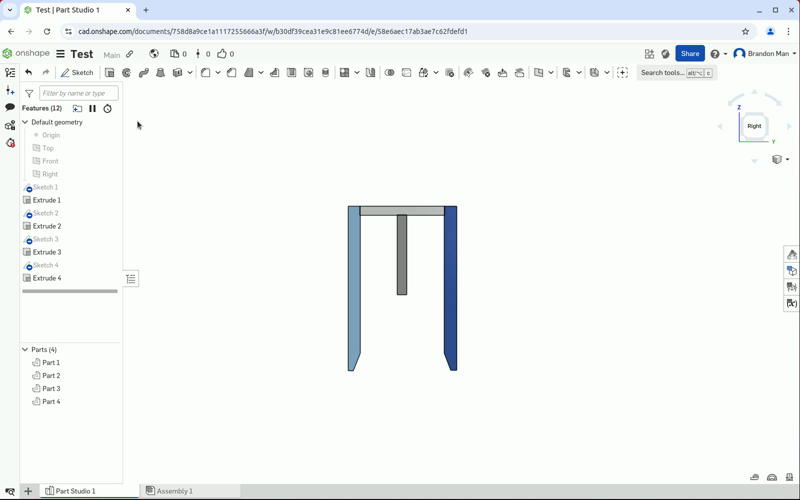
key(shift+h)
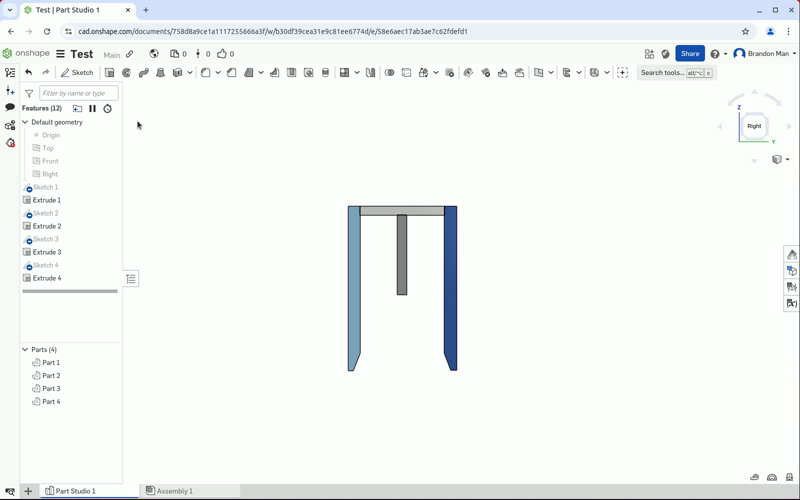
mouse_move(73, 189)
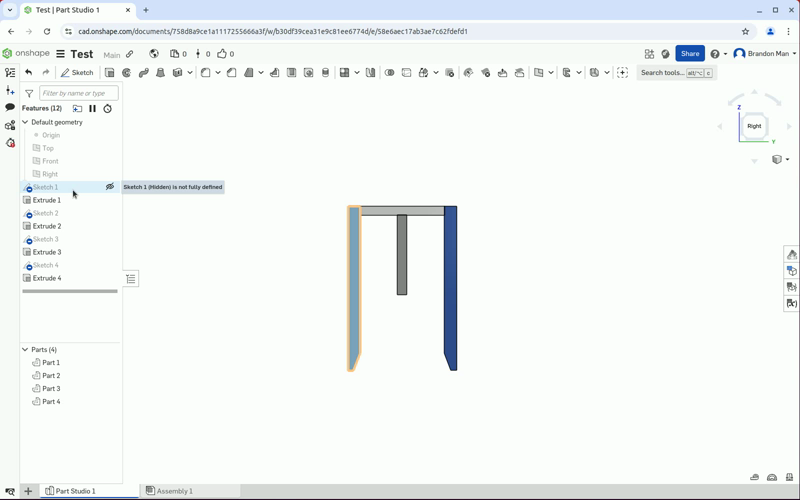
click(73, 189)
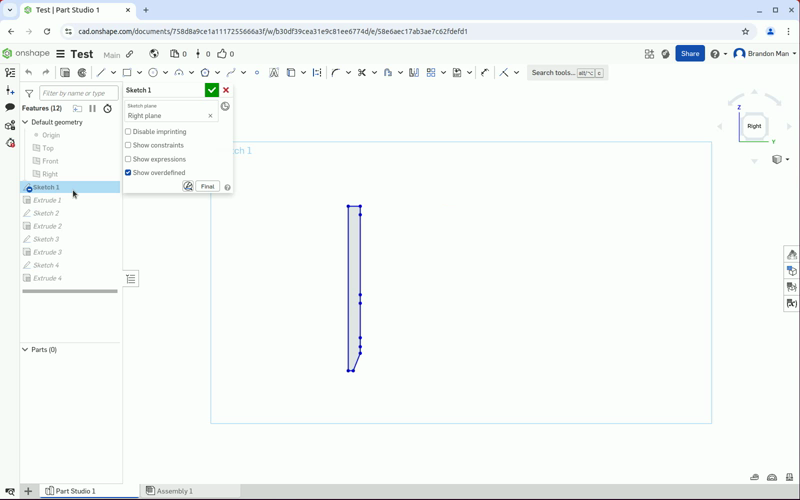
mouse_move(229, 92)
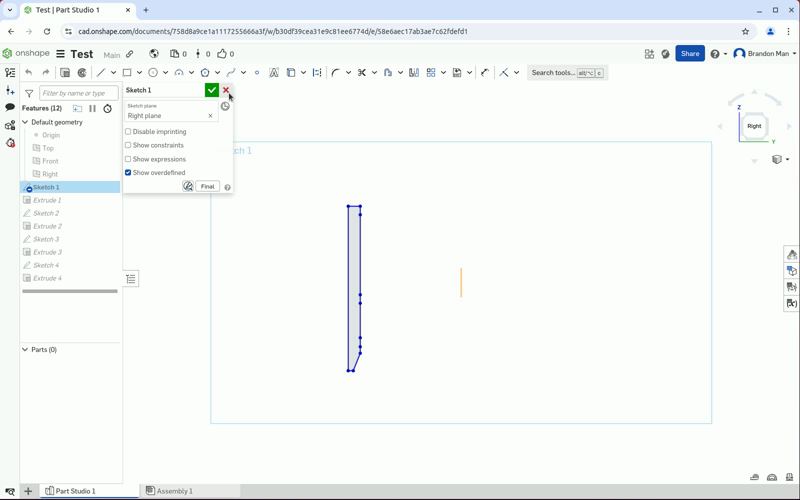
click(229, 92)
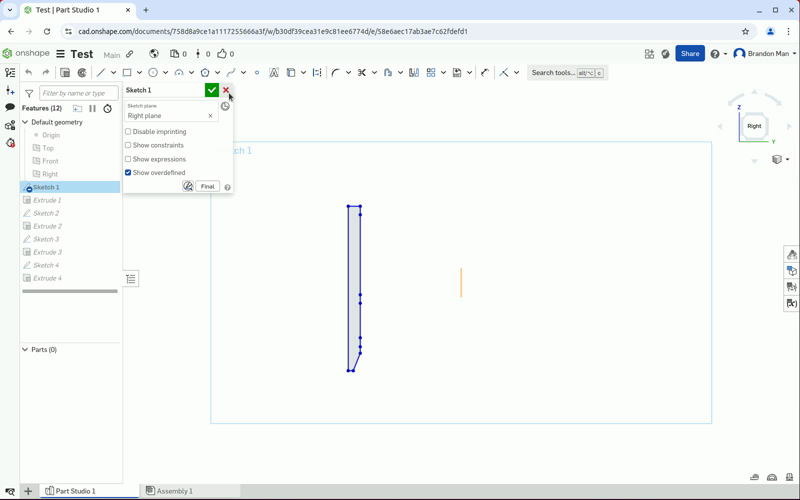
key(shift+s)
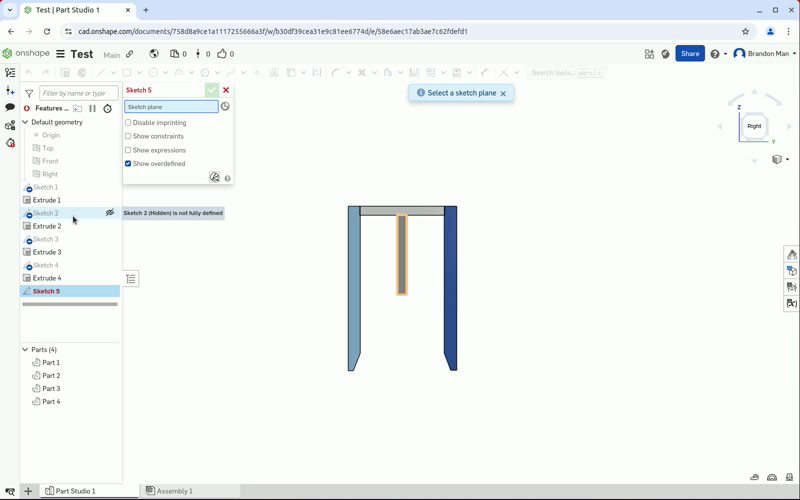
scroll(3)
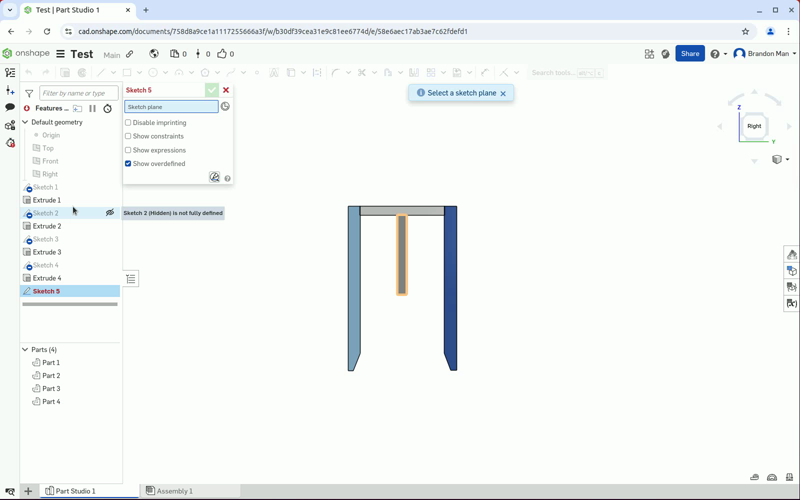
mouse_move(73, 176)
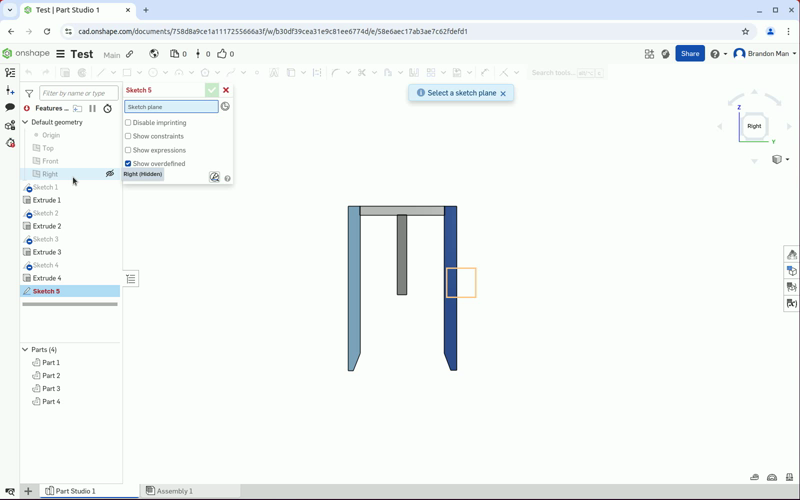
click(73, 176)
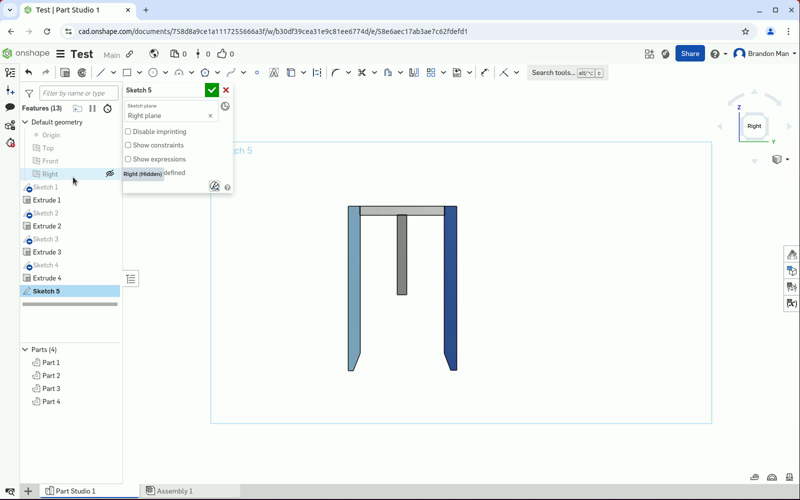
mouse_move(73, 352)
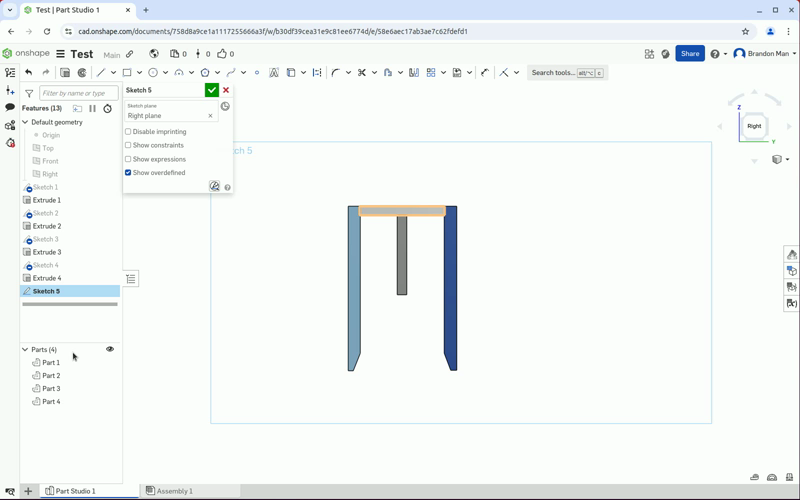
key(y)
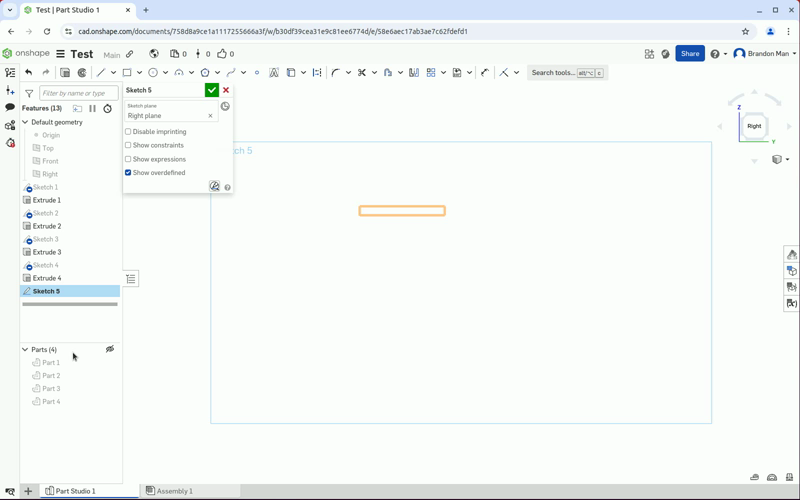
key(l)
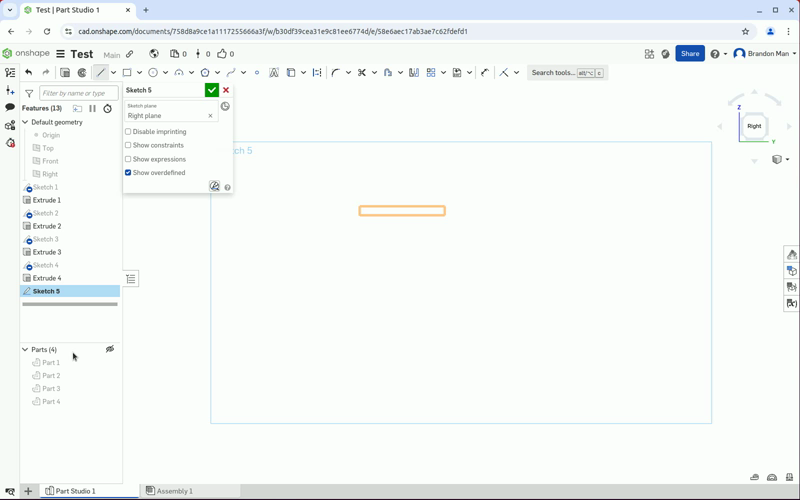
key_down(shift)
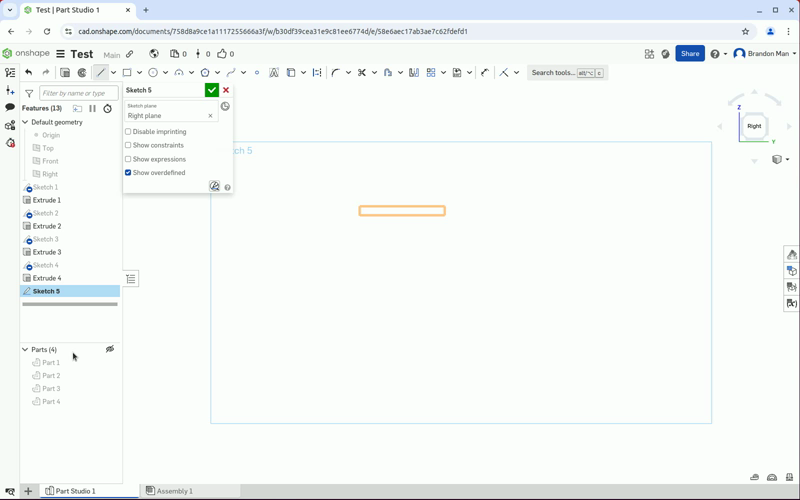
mouse_move(359, 303)
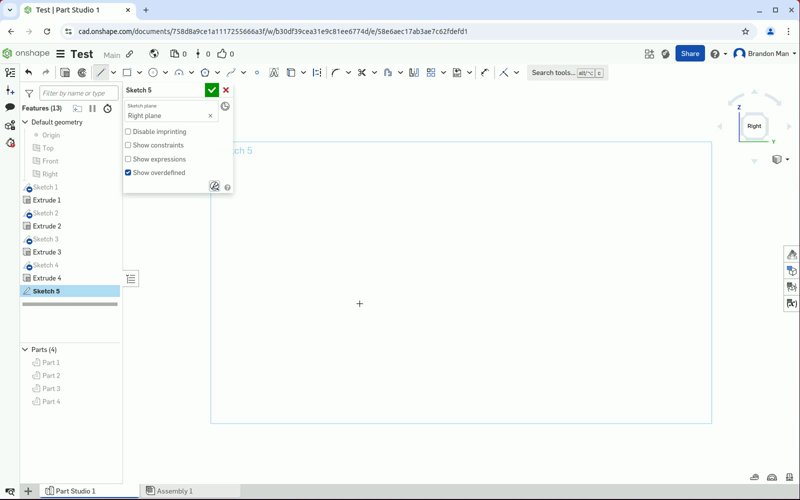
click(359, 303)
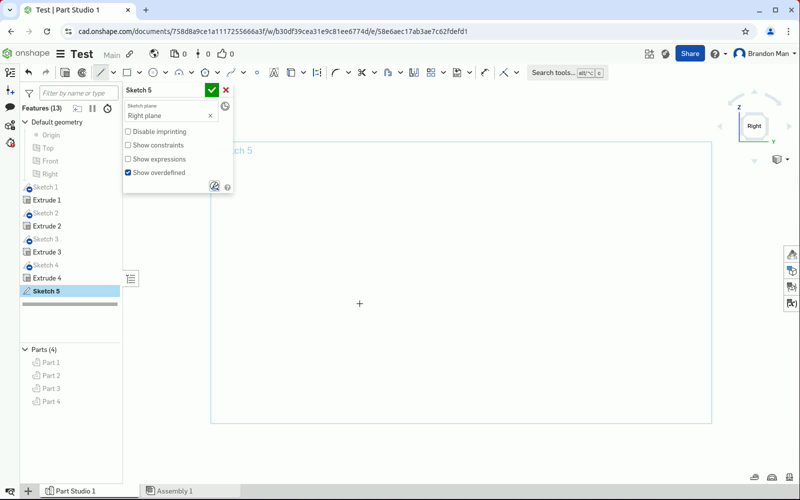
key_up(shift)
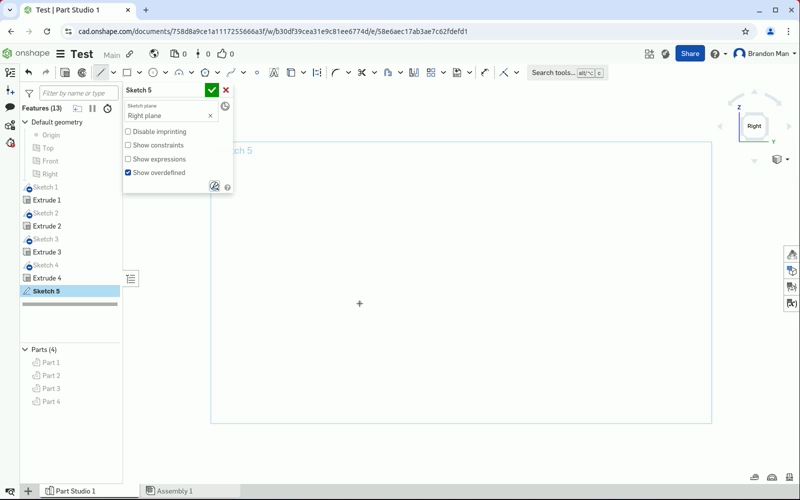
key_down(shift)
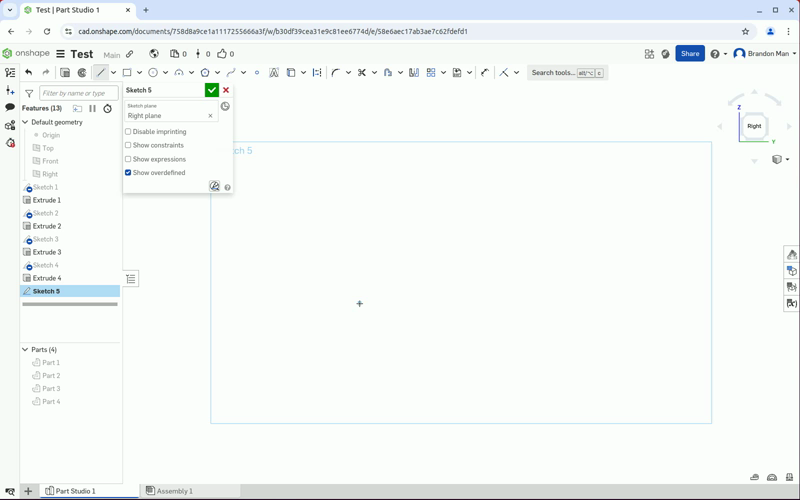
mouse_move(444, 303)
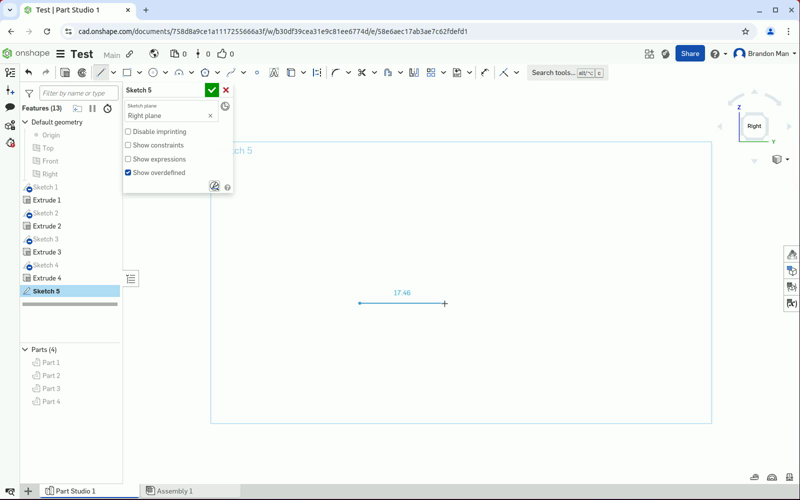
click(444, 303)
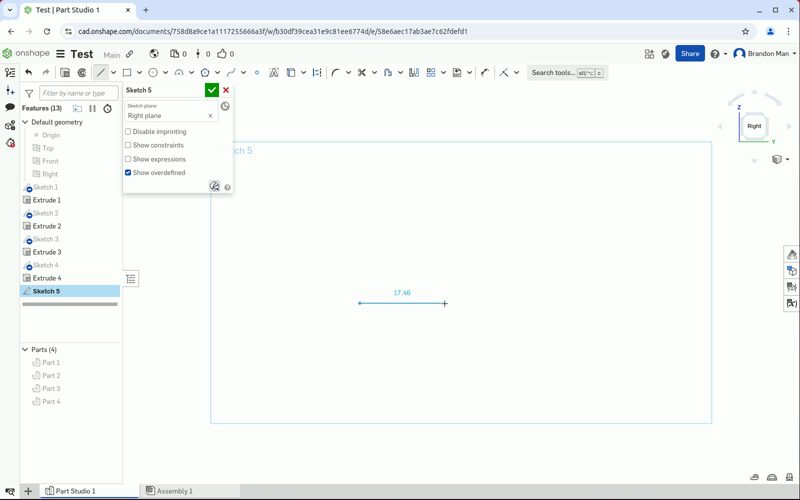
key_up(shift)
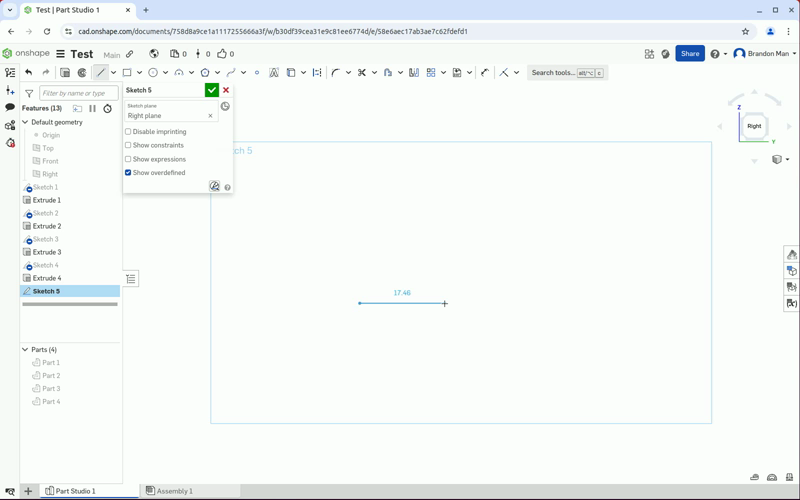
key_down(shift)
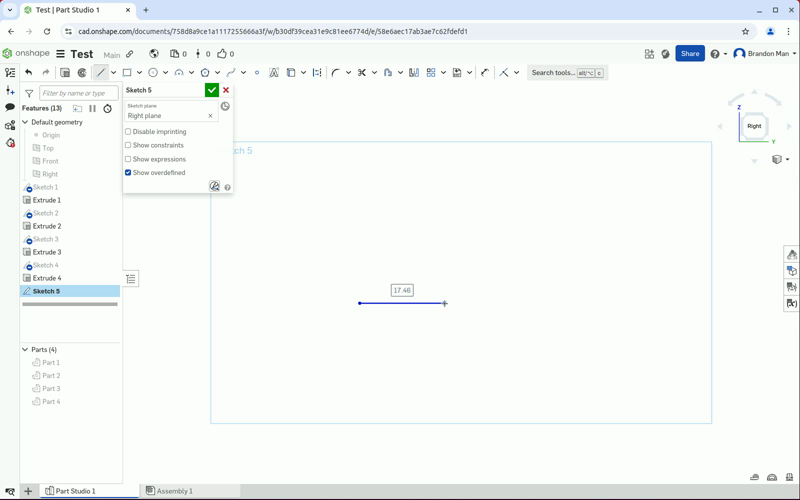
mouse_move(474, 303)
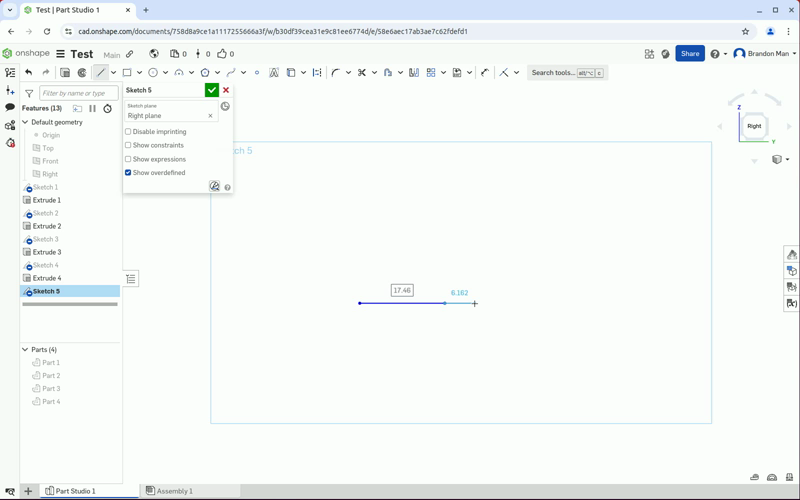
mouse_move(444, 294)
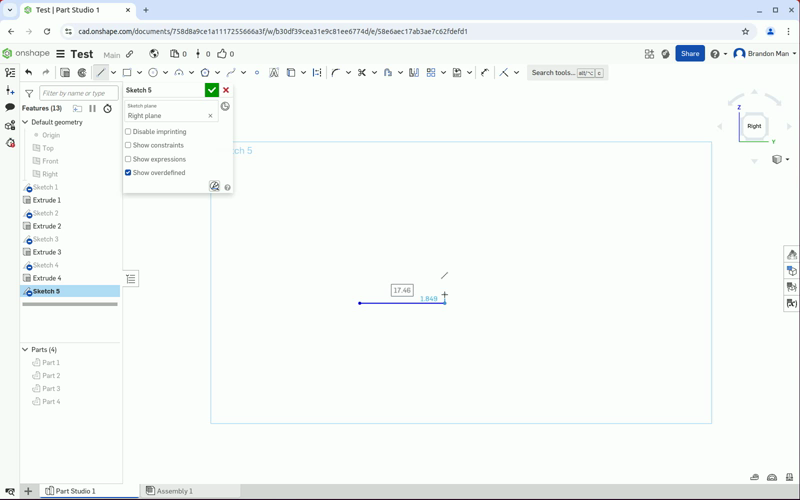
click(444, 294)
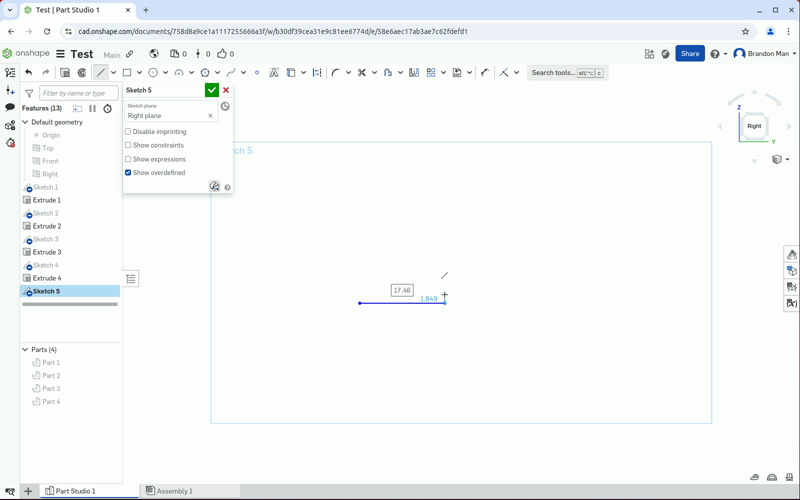
key_up(shift)
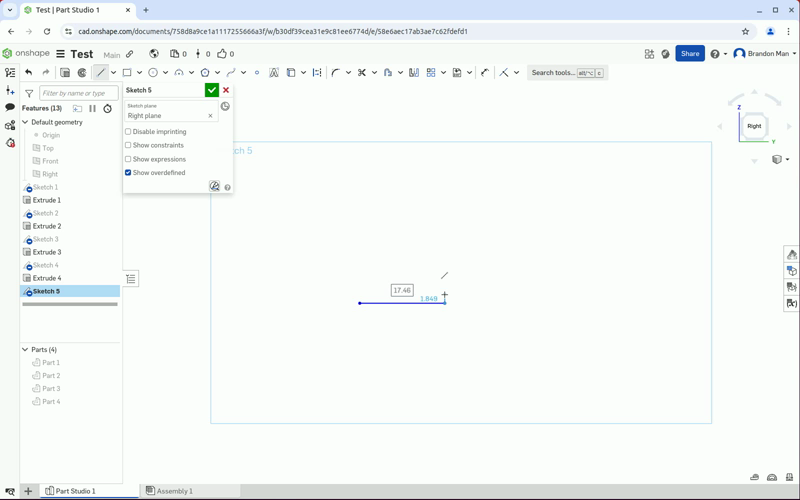
key_down(shift)
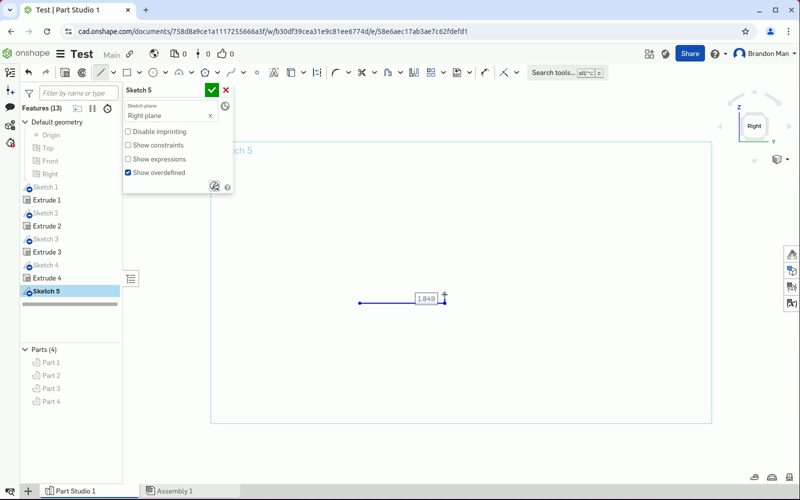
mouse_move(474, 294)
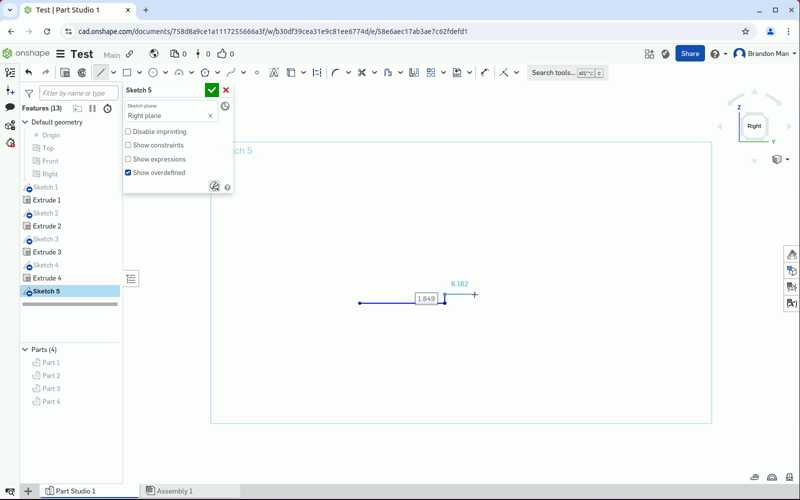
mouse_move(406, 294)
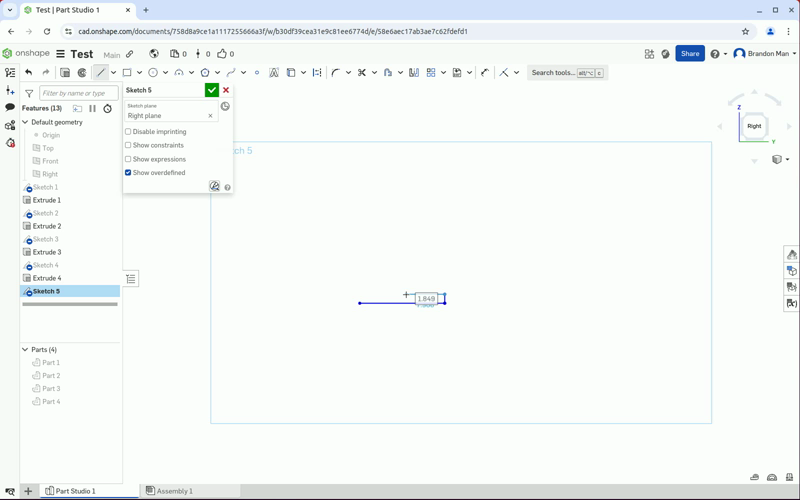
click(406, 294)
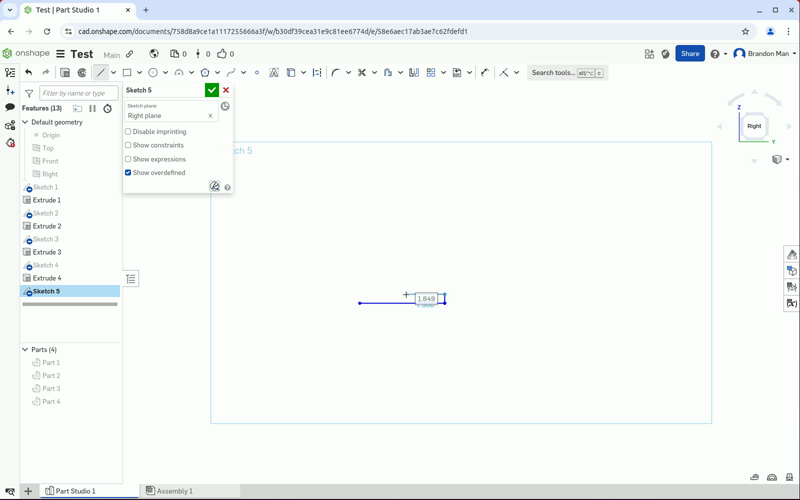
key_up(shift)
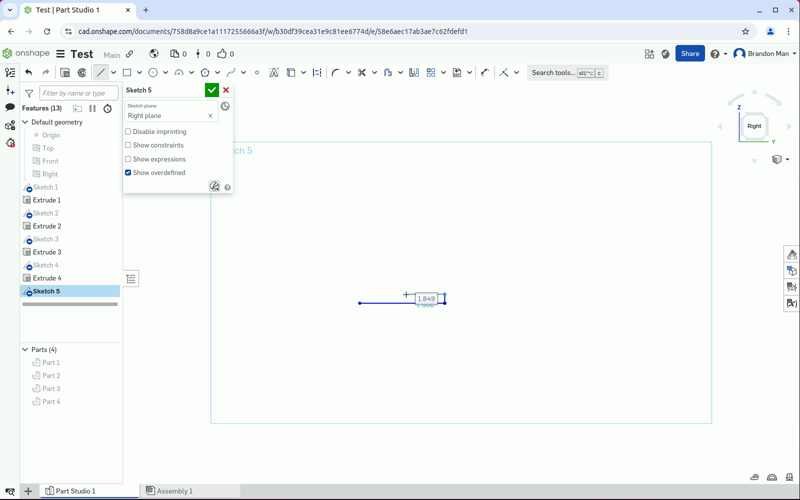
key_down(shift)
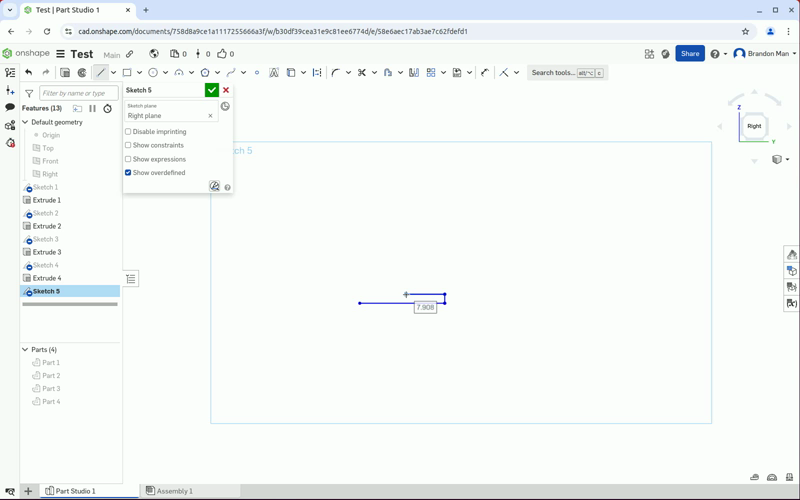
mouse_move(436, 294)
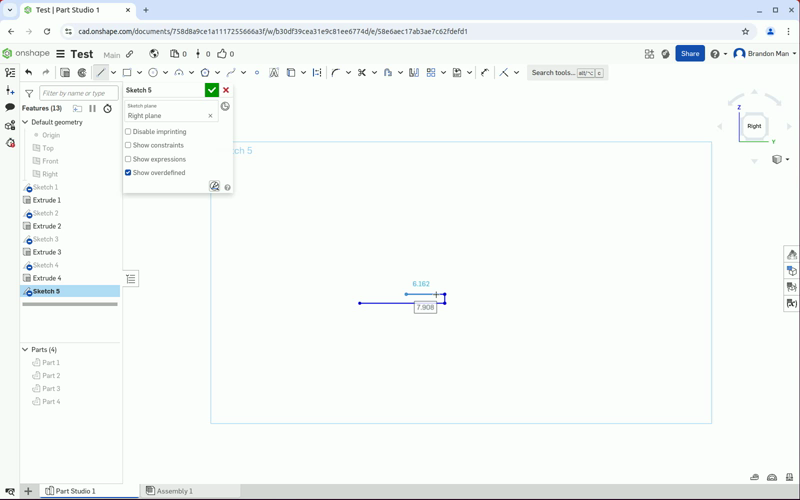
mouse_move(397, 294)
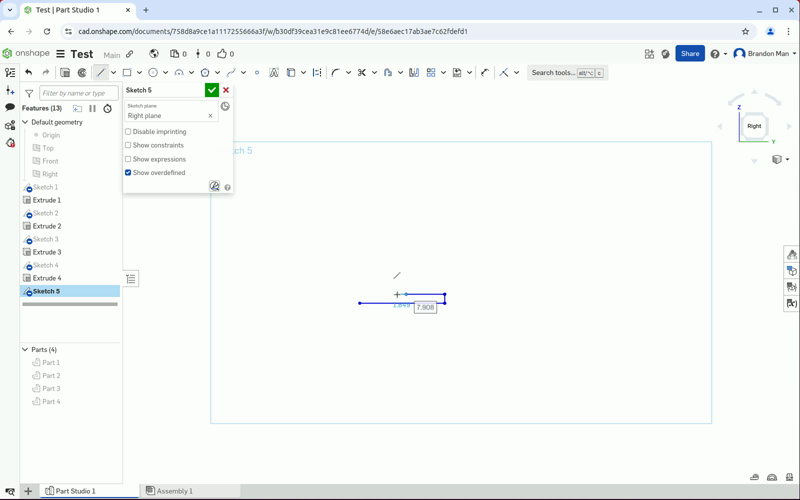
click(397, 294)
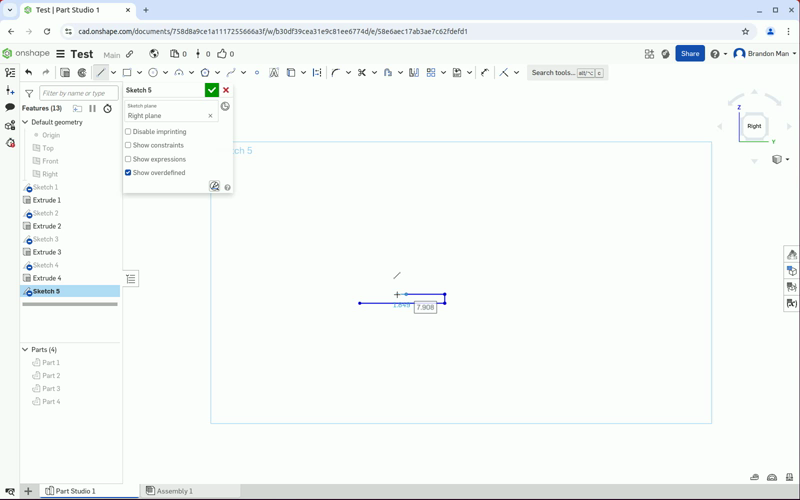
key_up(shift)
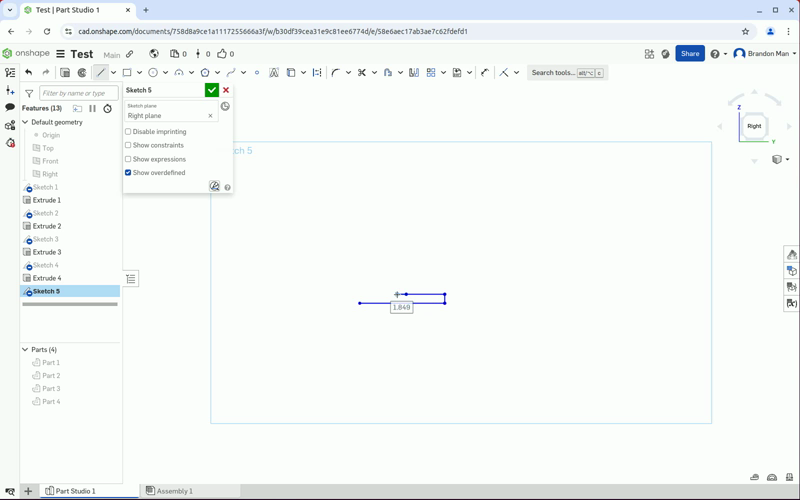
key_down(shift)
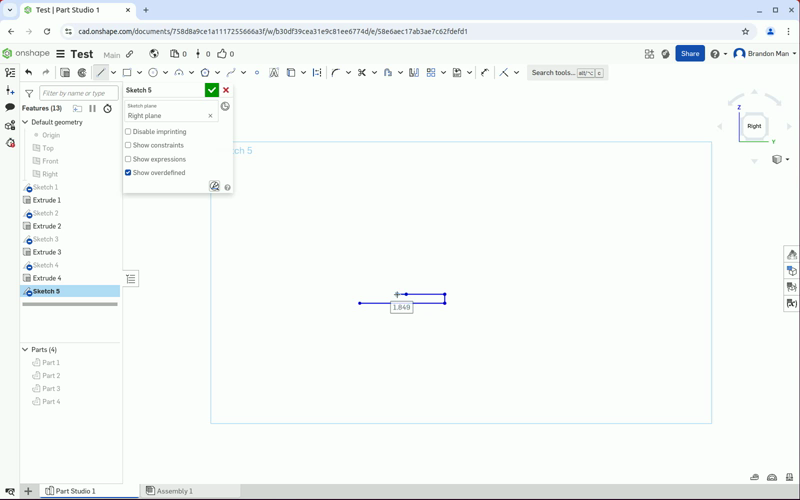
mouse_move(427, 294)
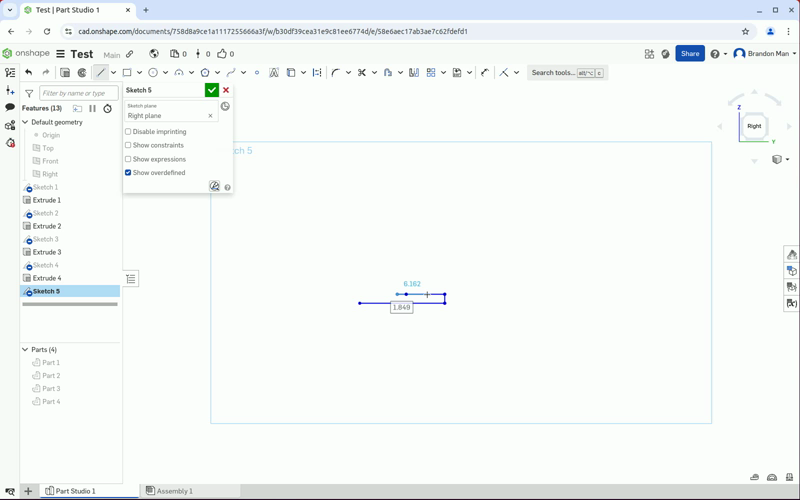
mouse_move(359, 294)
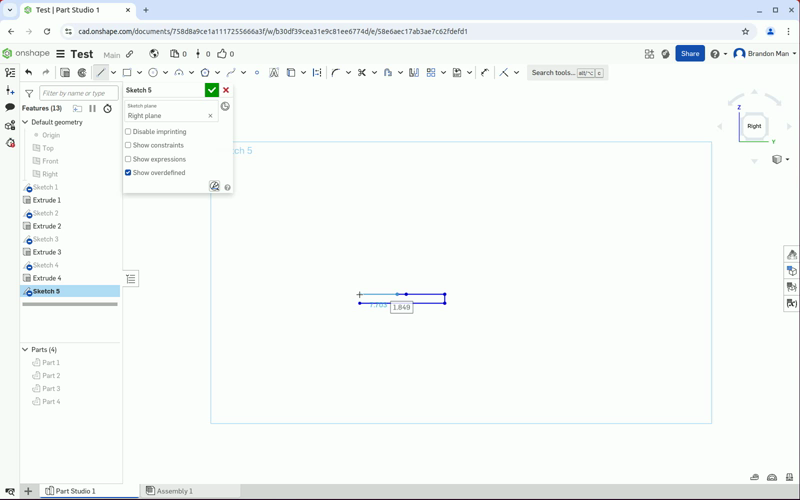
click(359, 294)
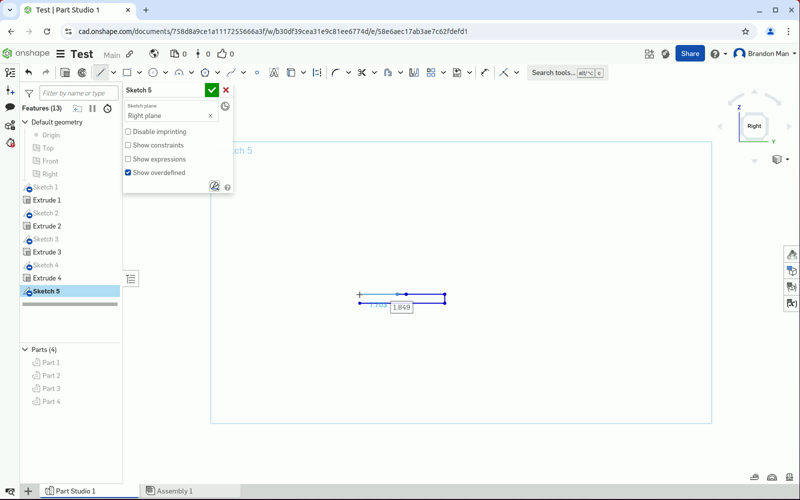
key_up(shift)
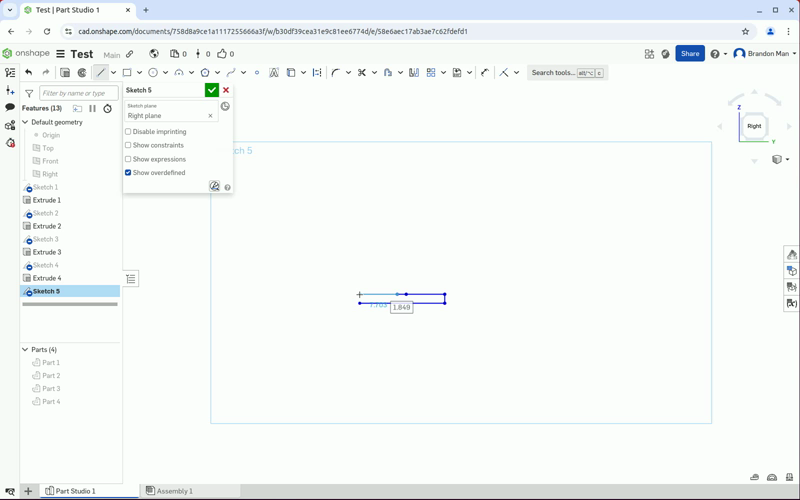
mouse_move(389, 294)
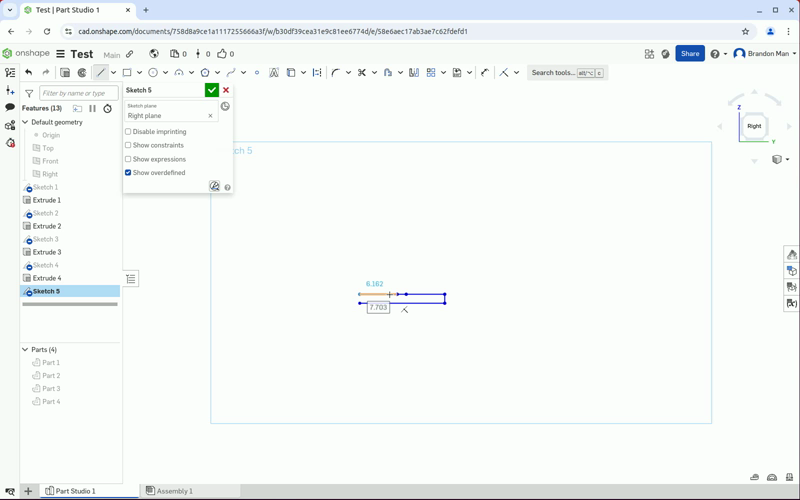
key_down(shift)
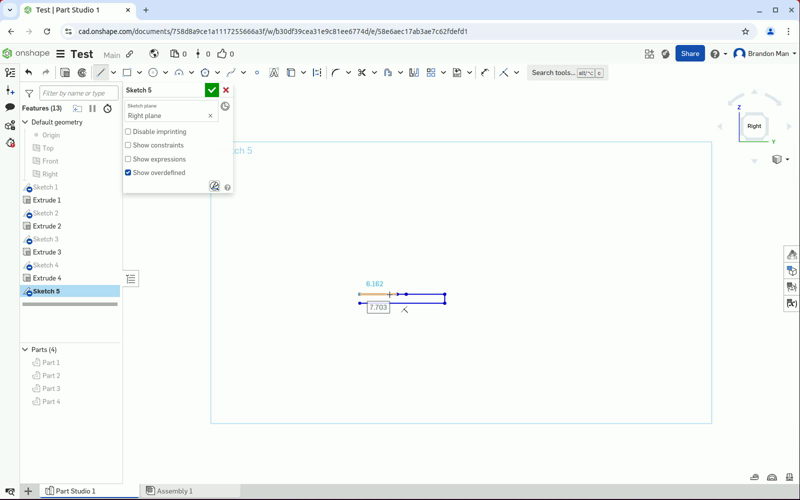
mouse_move(359, 303)
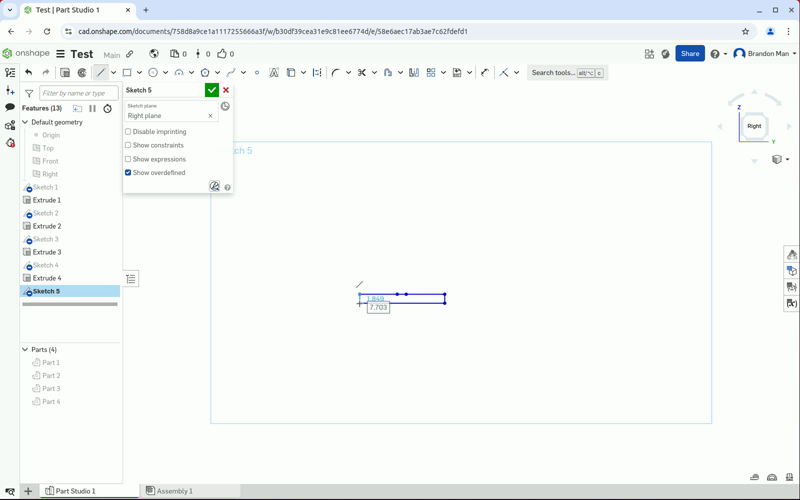
key_up(shift)
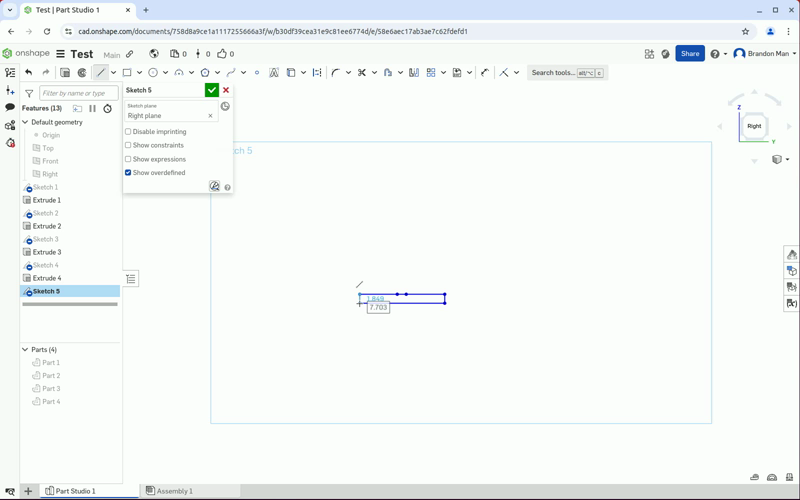
click(359, 303)
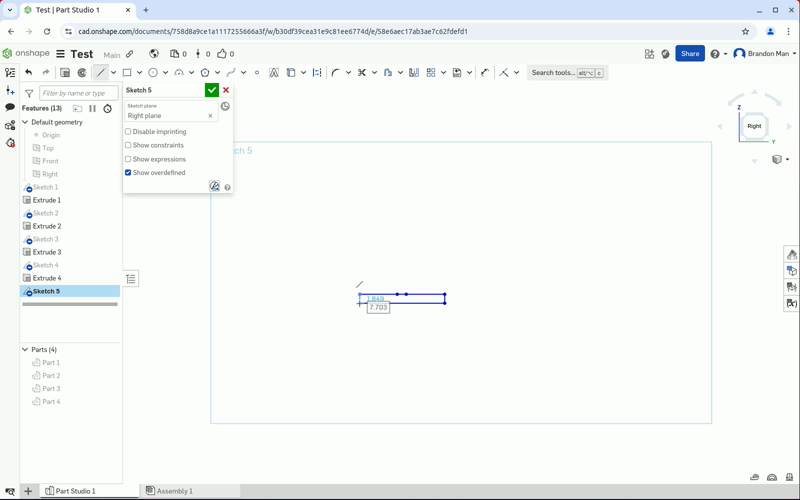
key(esc)
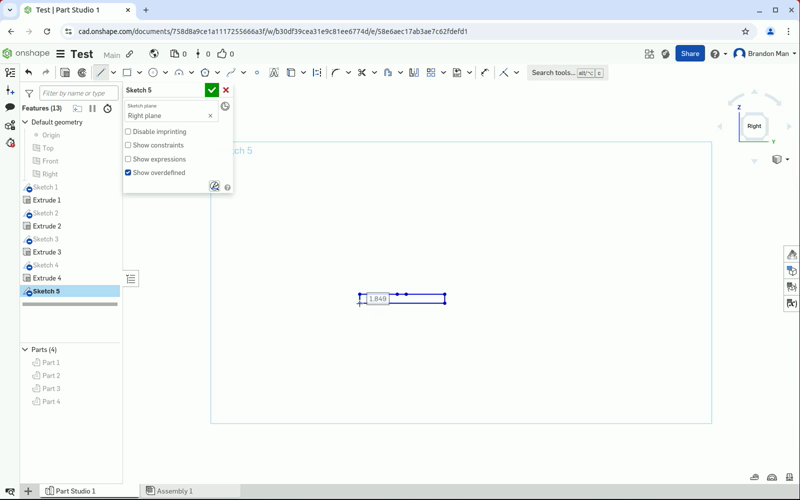
mouse_move(413, 296)
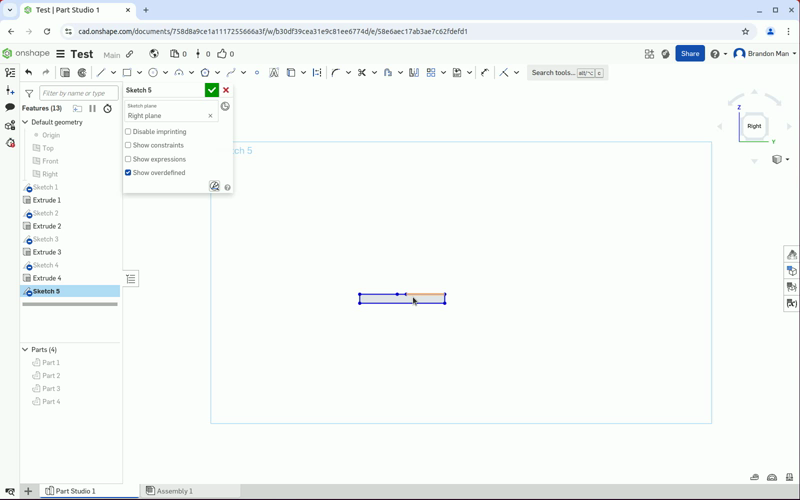
scroll(6)
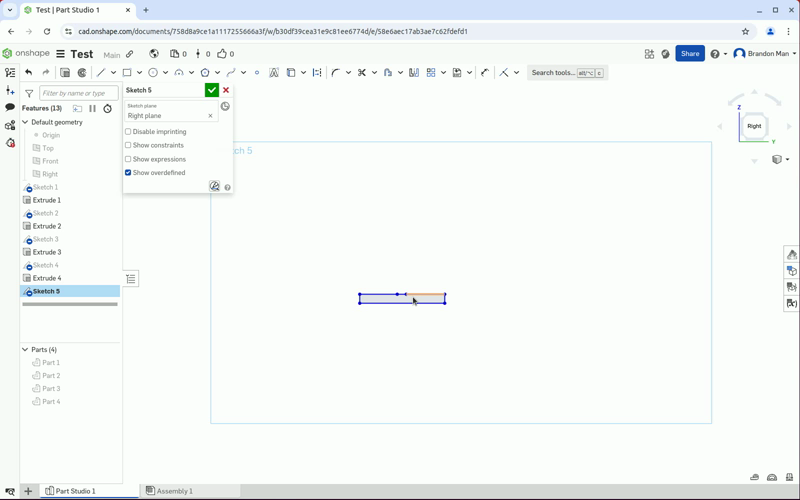
scroll(6)
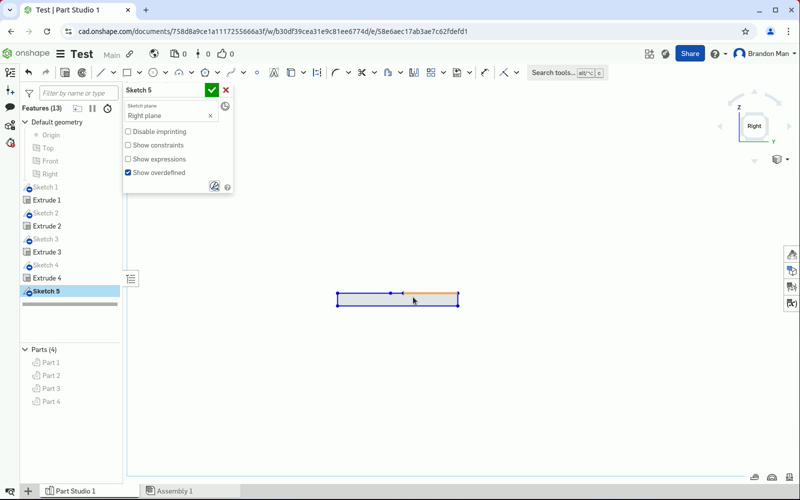
scroll(6)
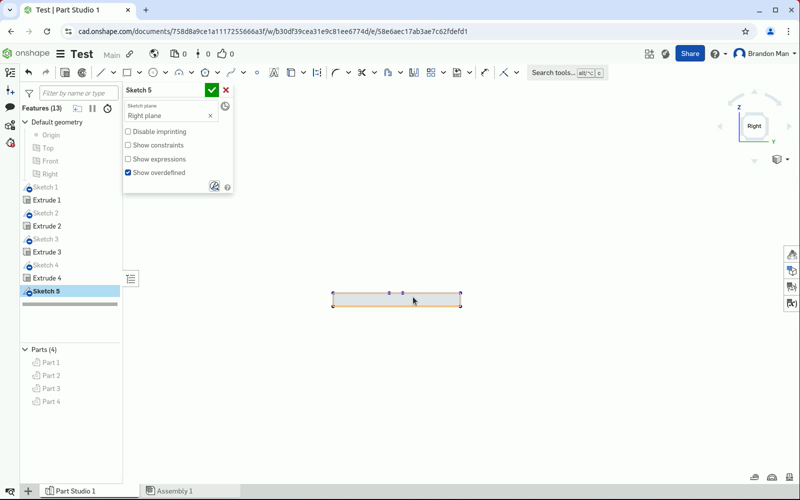
scroll(6)
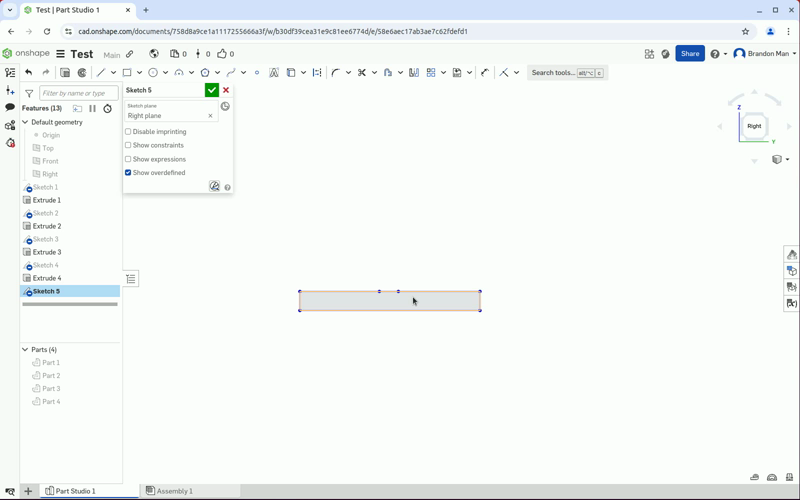
scroll(6)
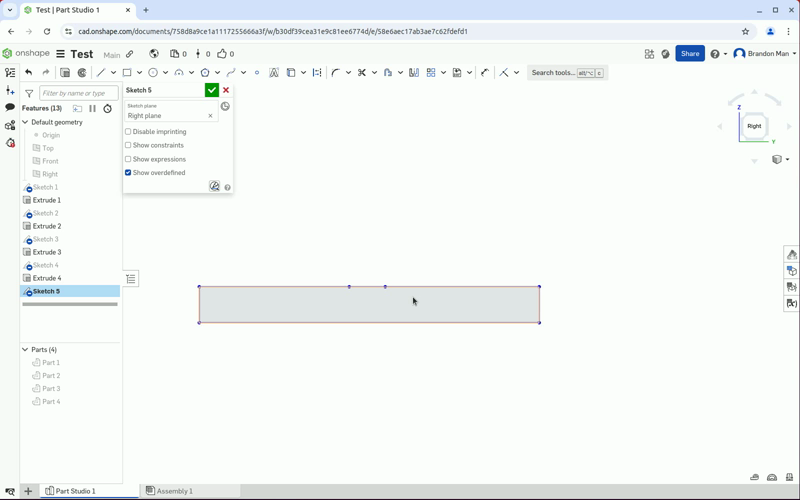
scroll(6)
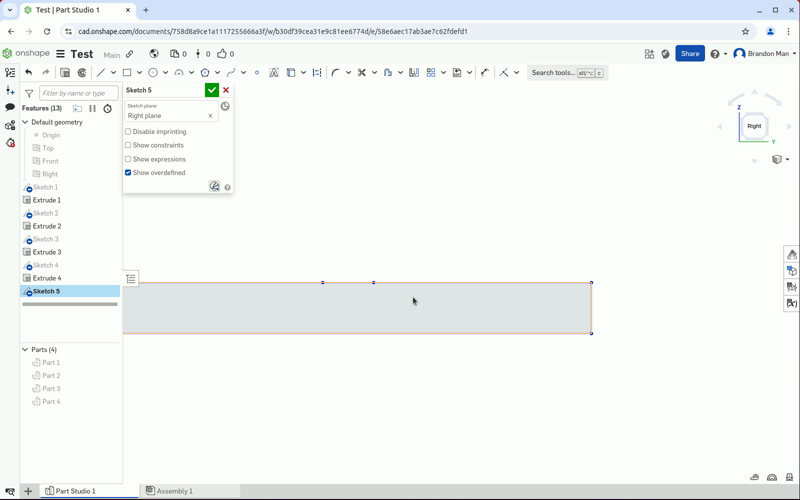
scroll(6)
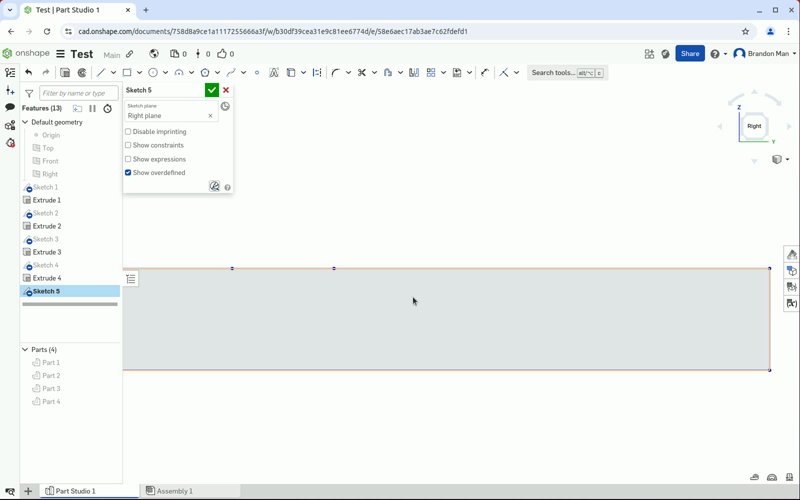
click(413, 296)
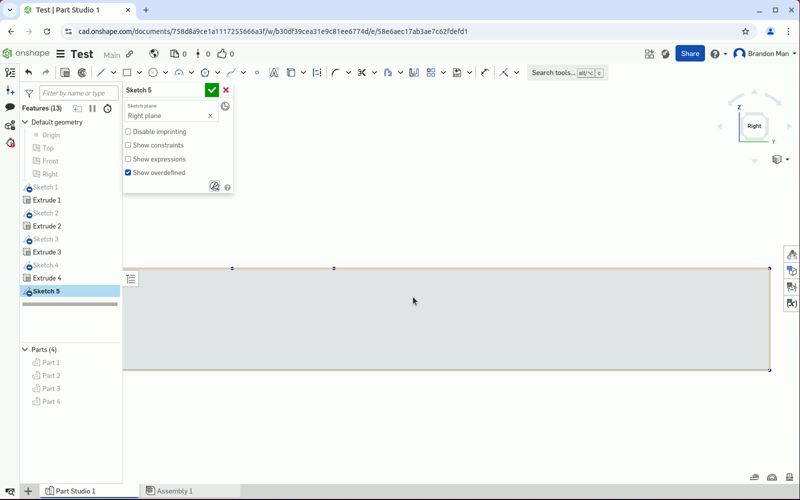
scroll(-6)
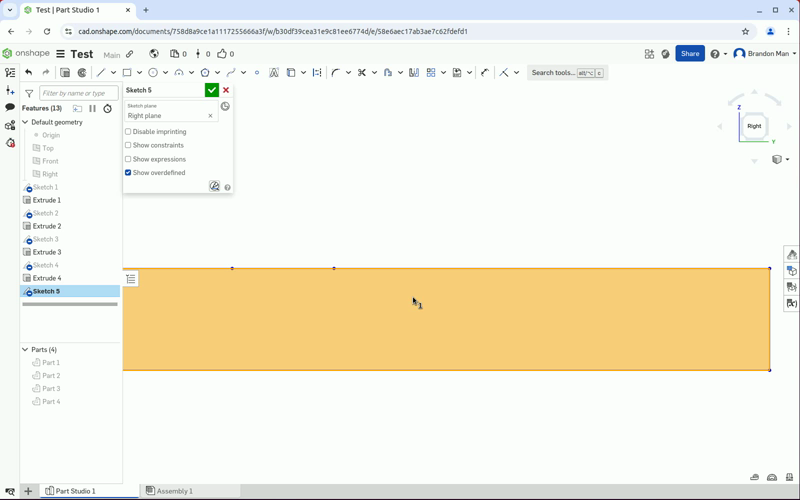
scroll(-6)
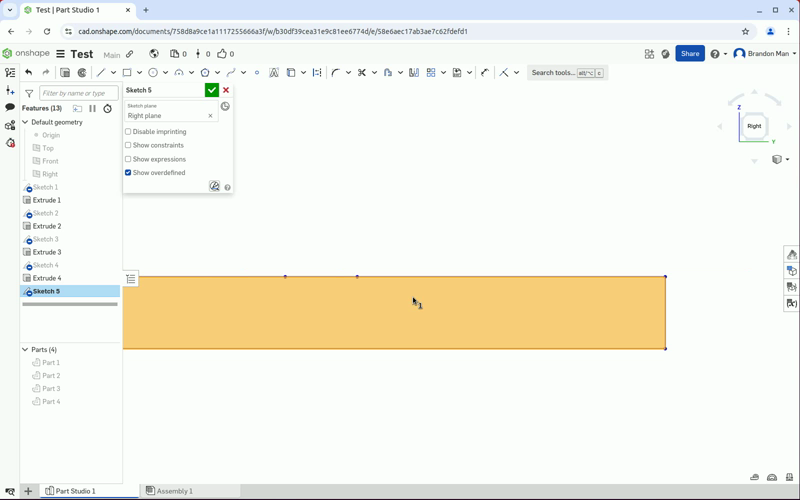
scroll(-6)
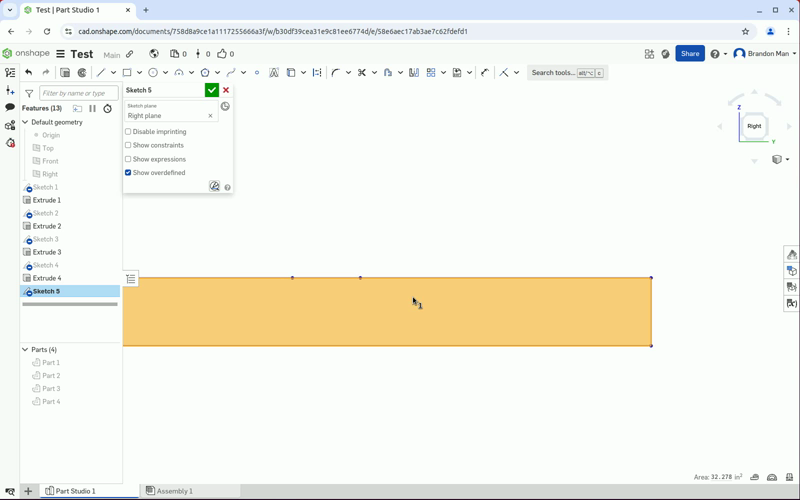
scroll(-6)
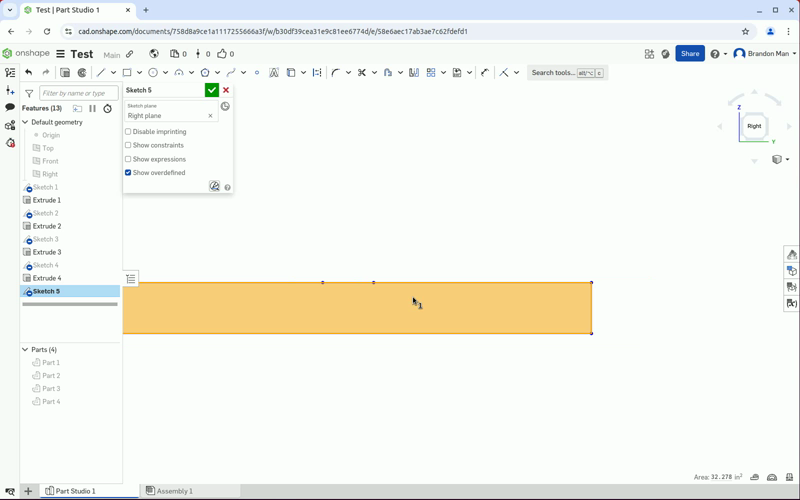
scroll(-6)
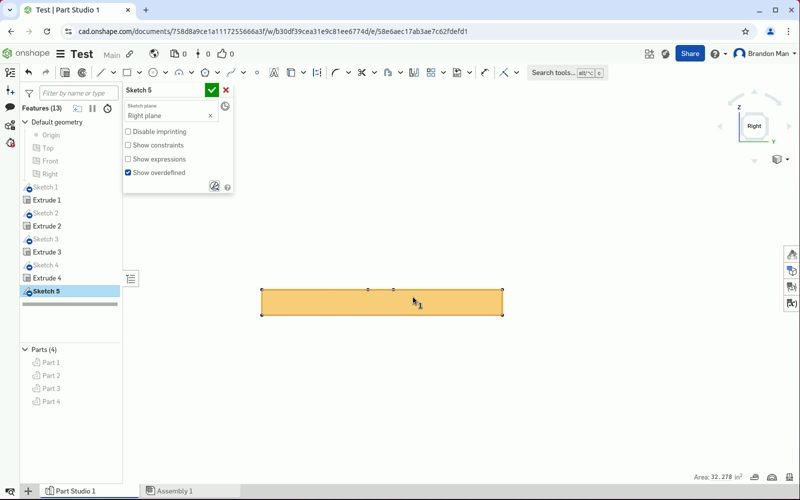
scroll(-6)
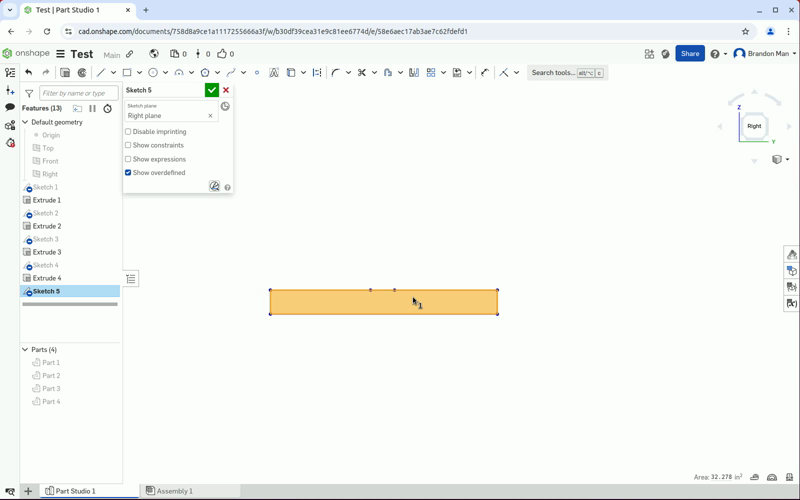
scroll(-6)
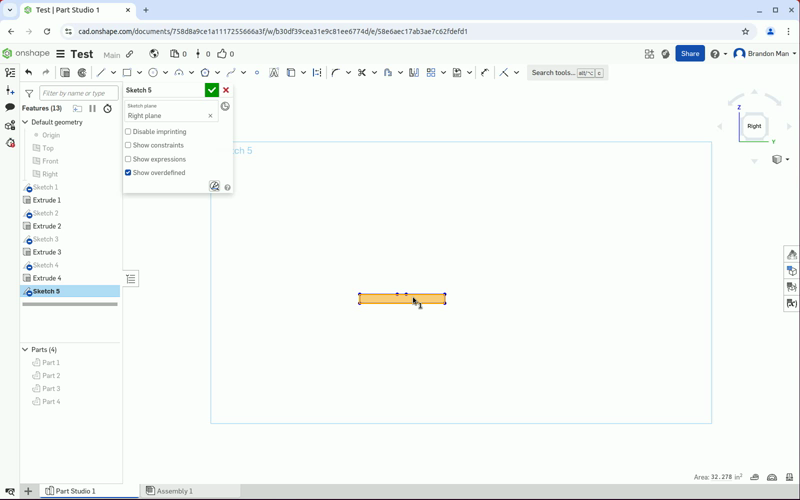
mouse_move(73, 352)
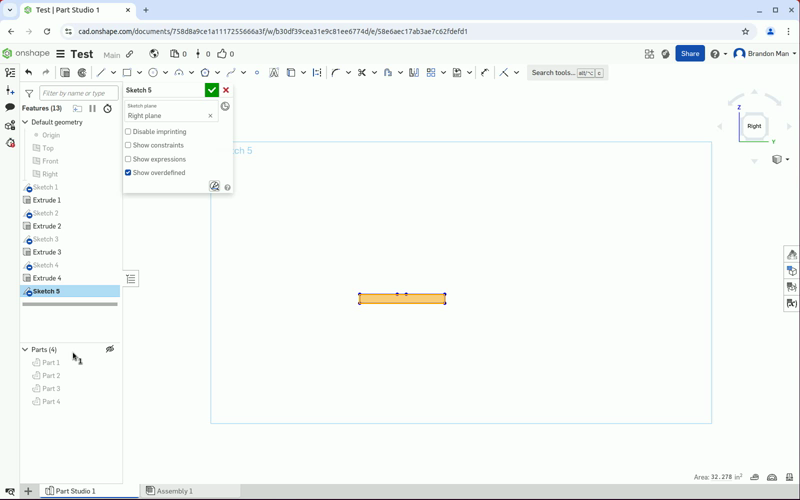
key(shift+y)
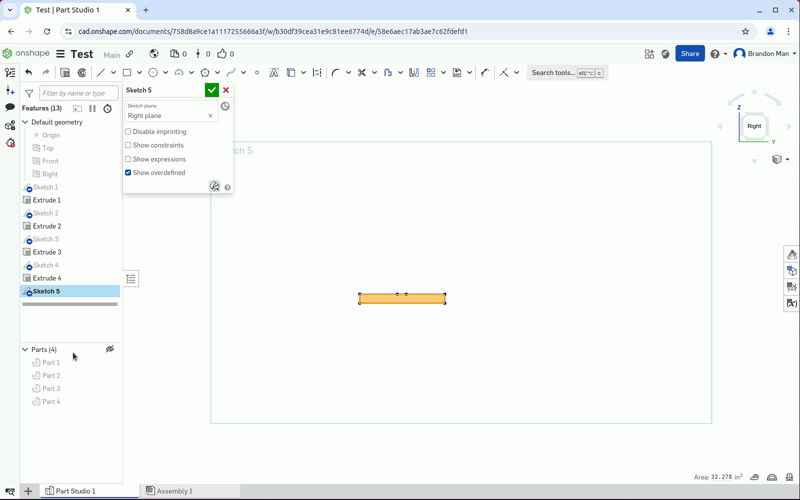
key(shift+e)
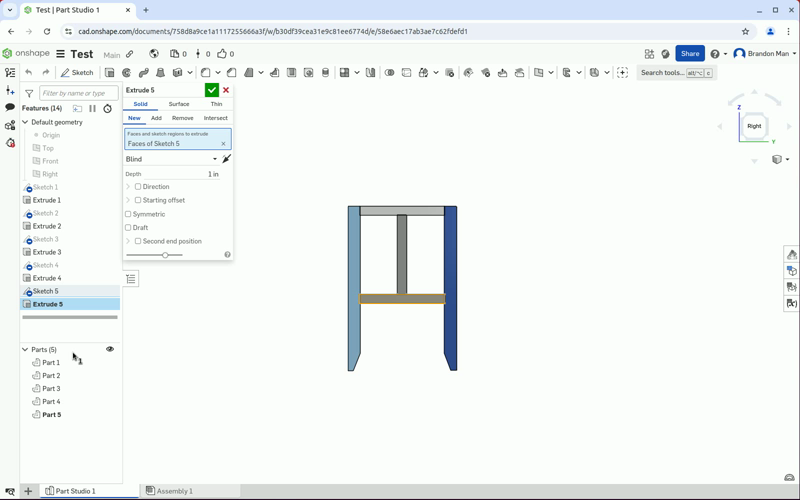
mouse_move(143, 106)
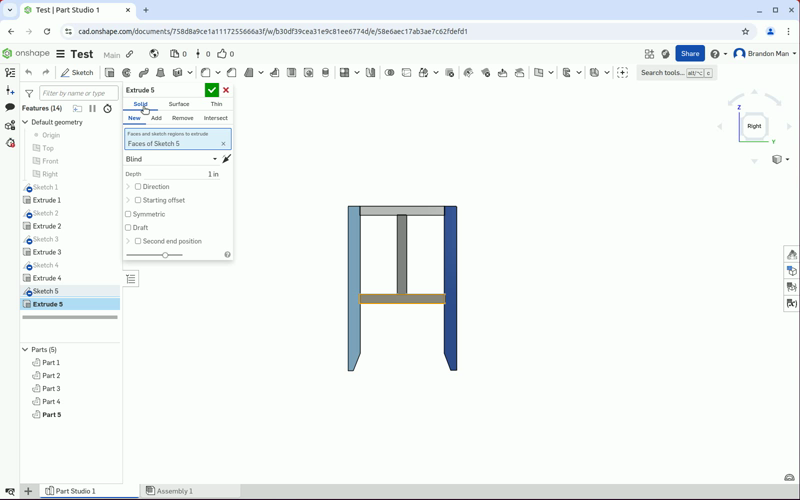
click(143, 106)
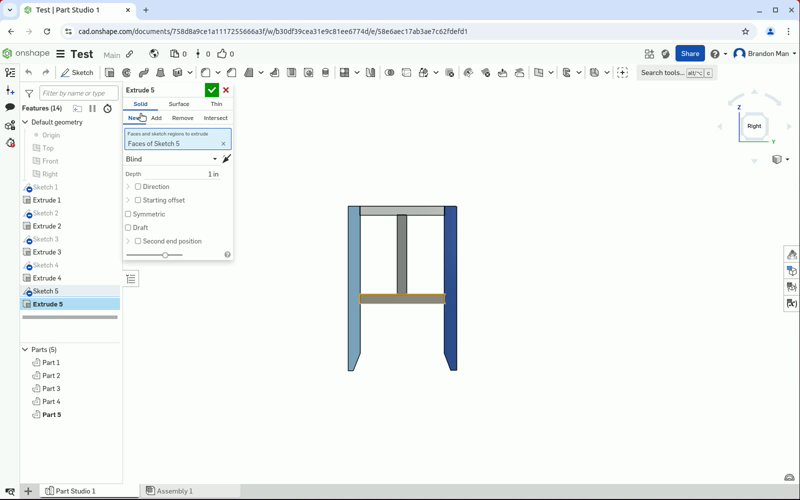
mouse_move(137, 120)
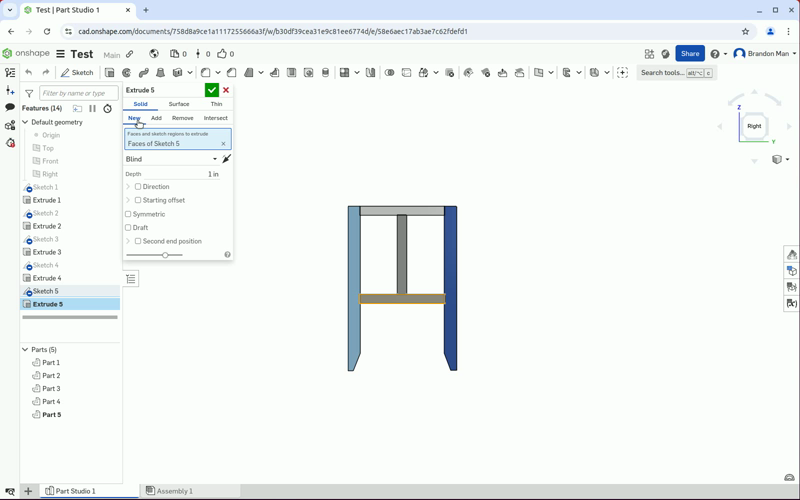
click(137, 120)
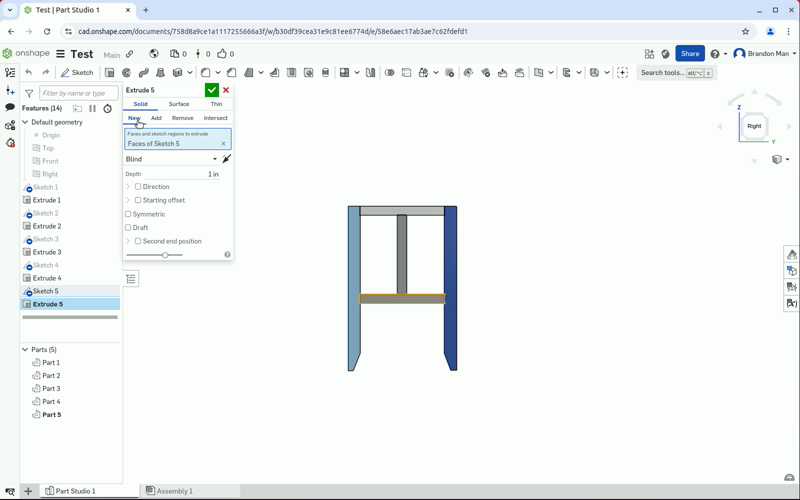
key(tab, 4)
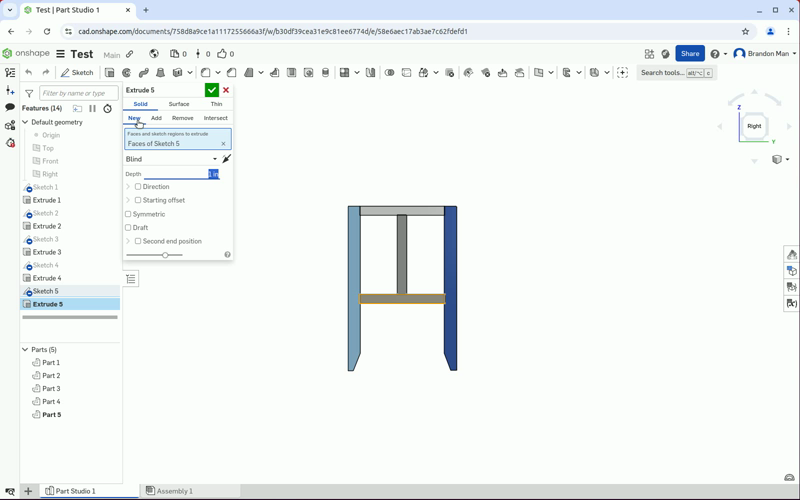
text(0.963)
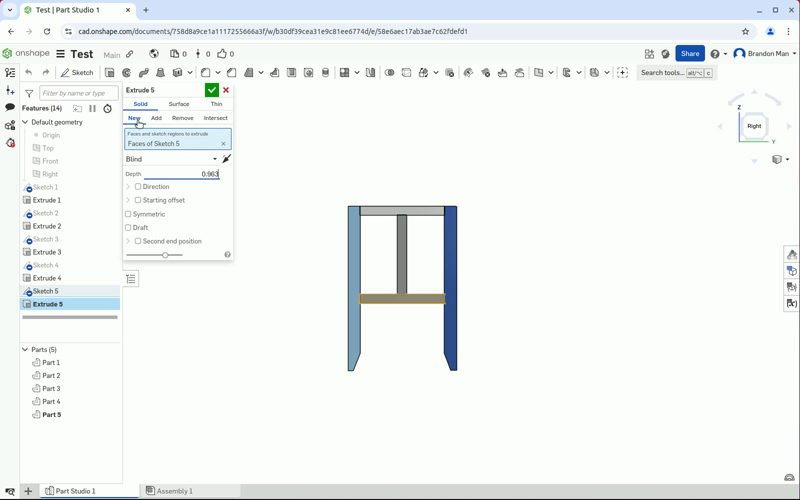
key(enter)
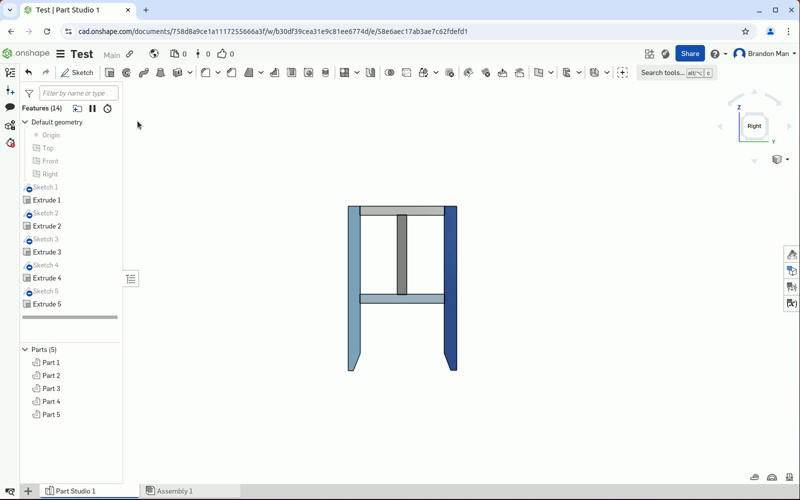
key(shift+h)
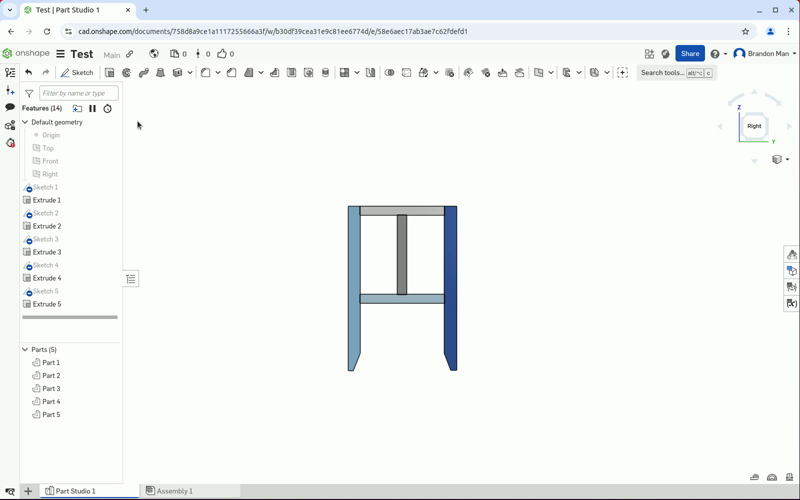
key(shift+h)
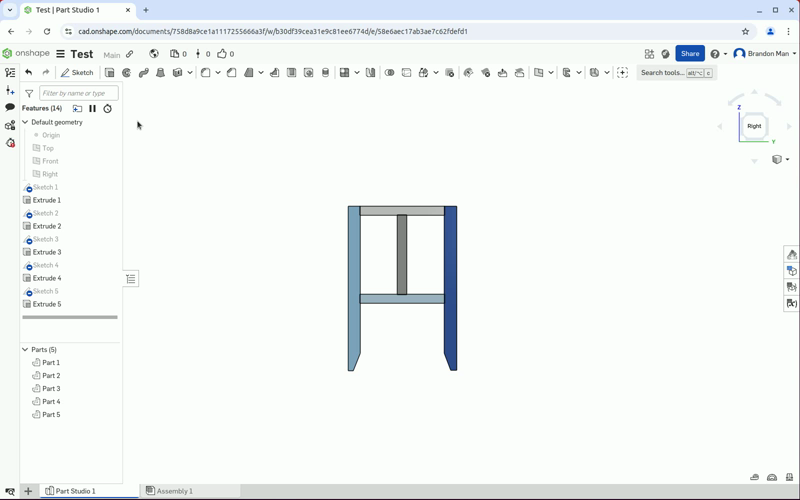
mouse_move(73, 189)
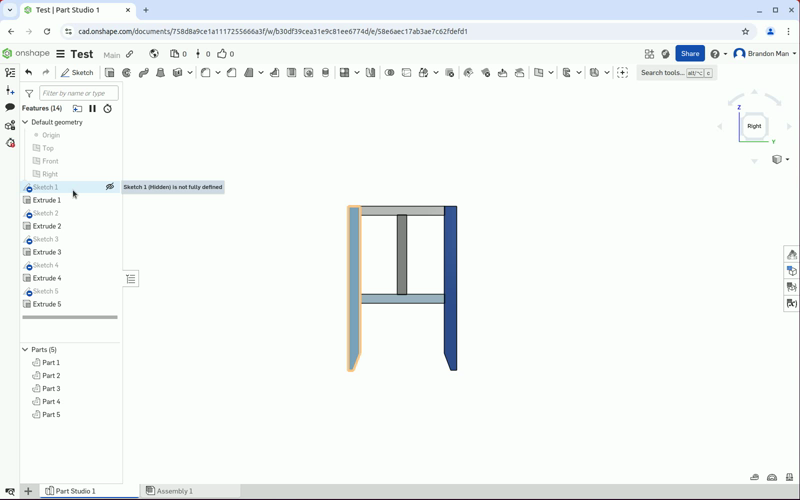
click(73, 189)
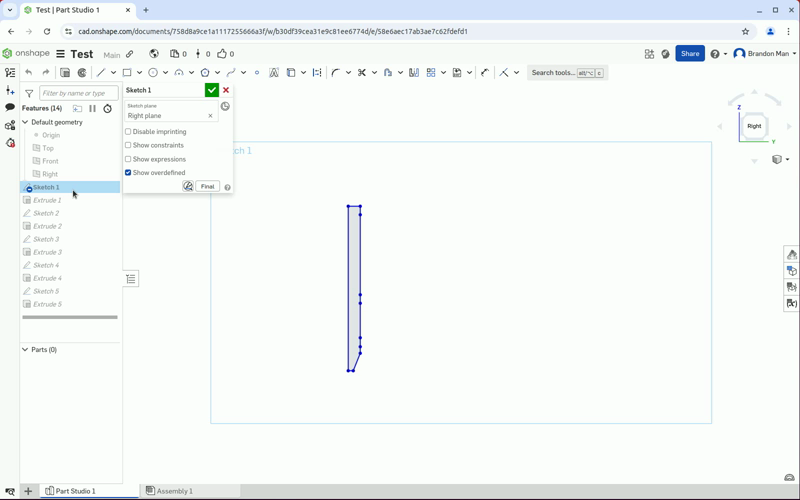
mouse_move(229, 92)
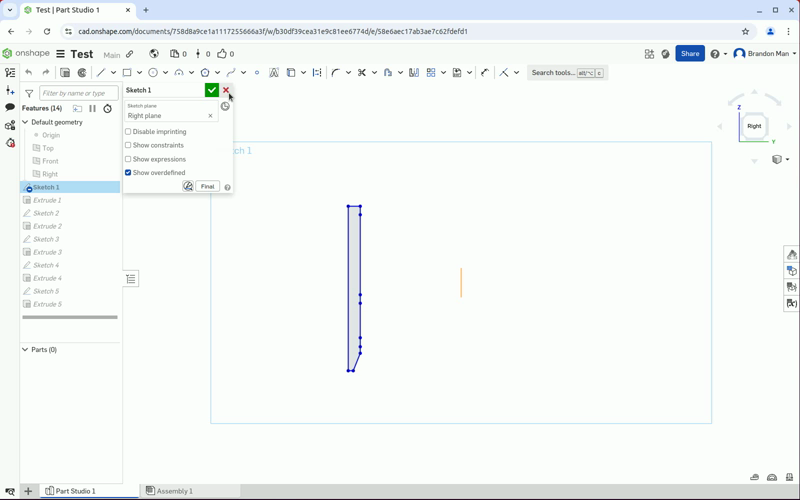
click(229, 92)
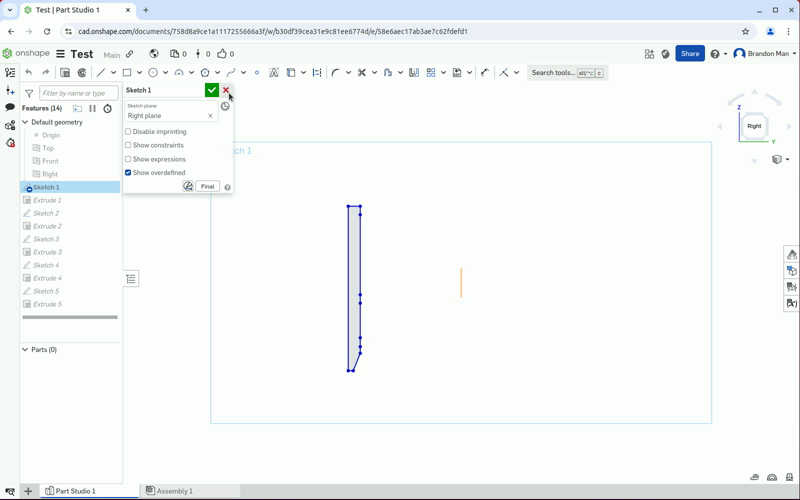
key(shift+s)
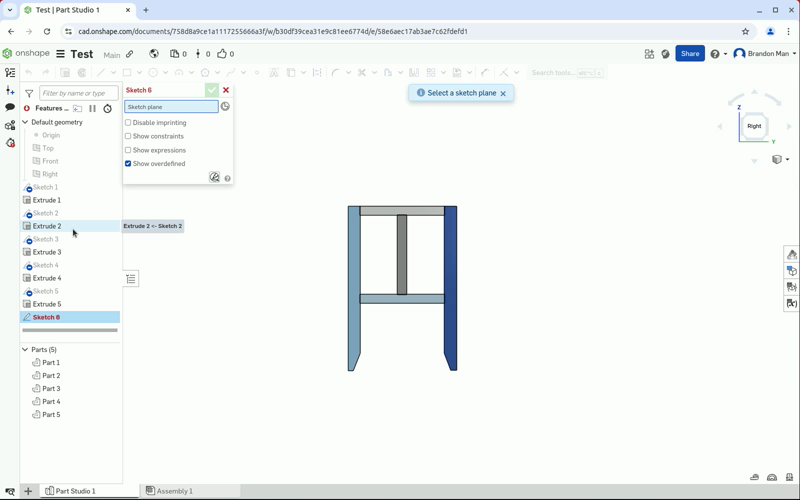
scroll(3)
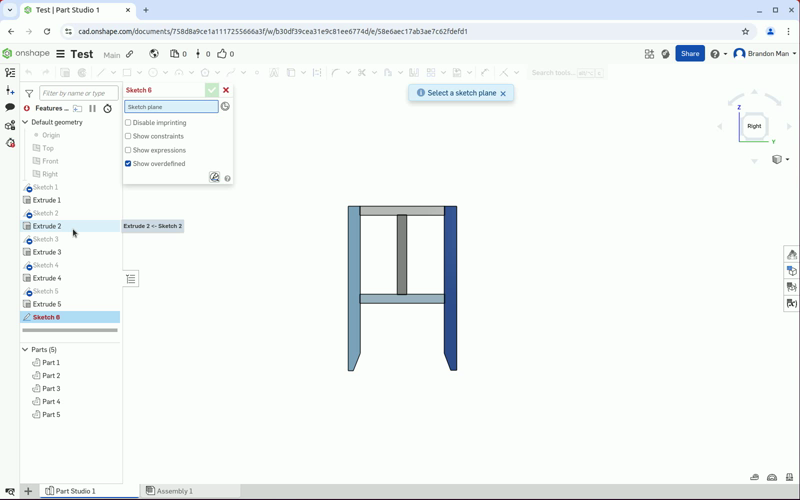
mouse_move(73, 176)
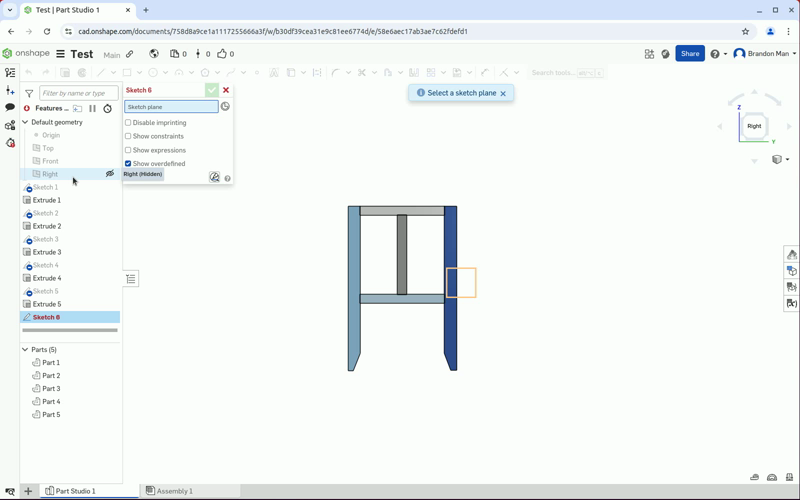
click(73, 176)
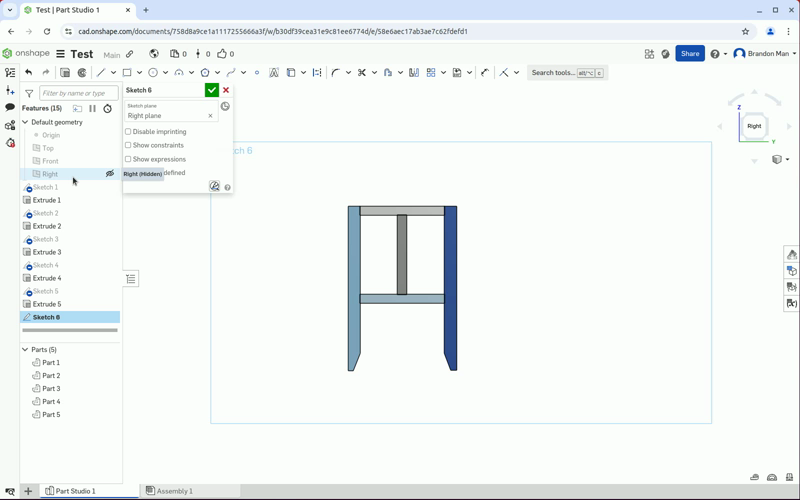
mouse_move(73, 352)
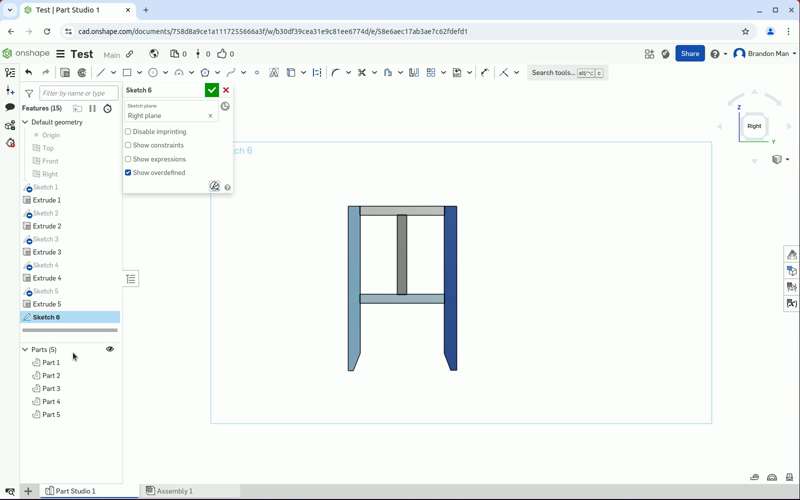
key(y)
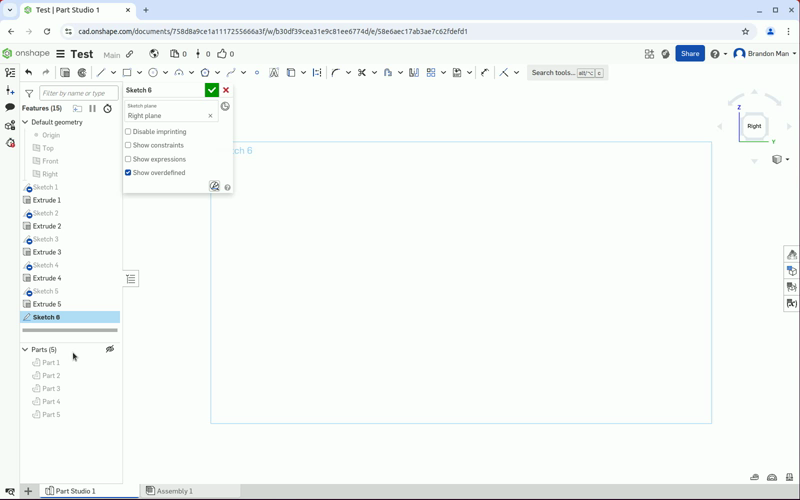
key(l)
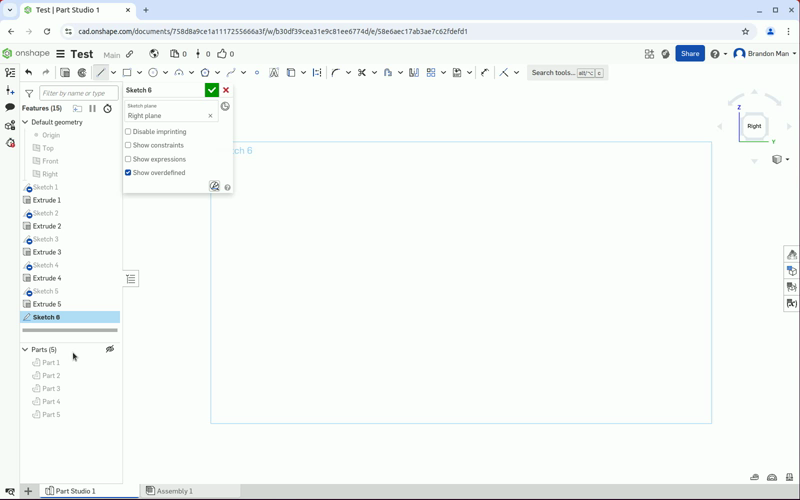
key_down(shift)
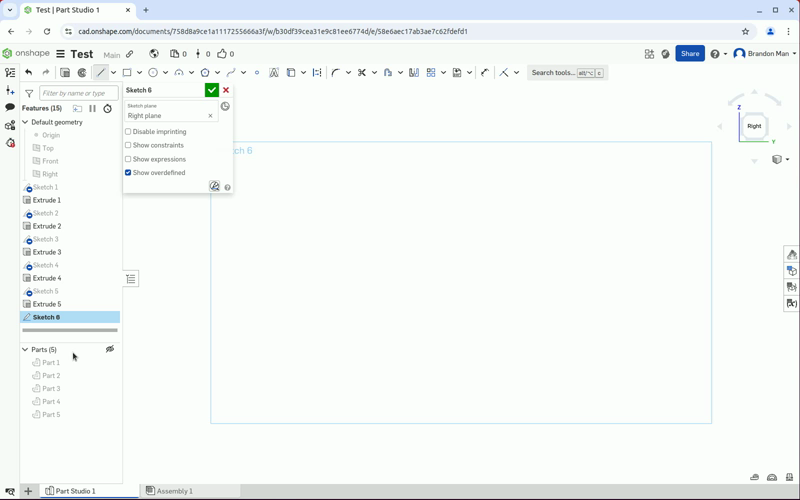
mouse_move(359, 347)
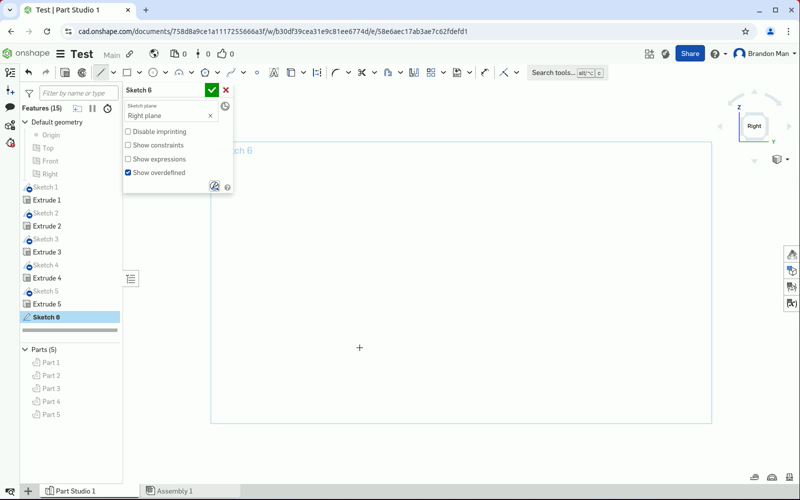
click(359, 347)
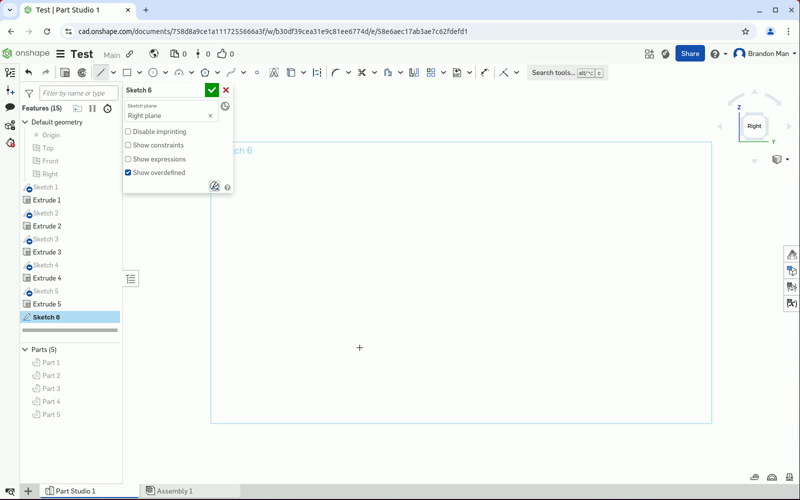
key_up(shift)
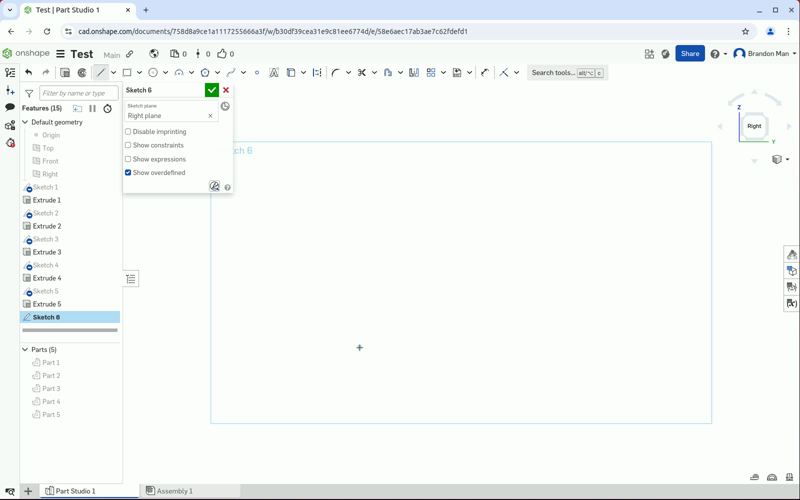
key_down(shift)
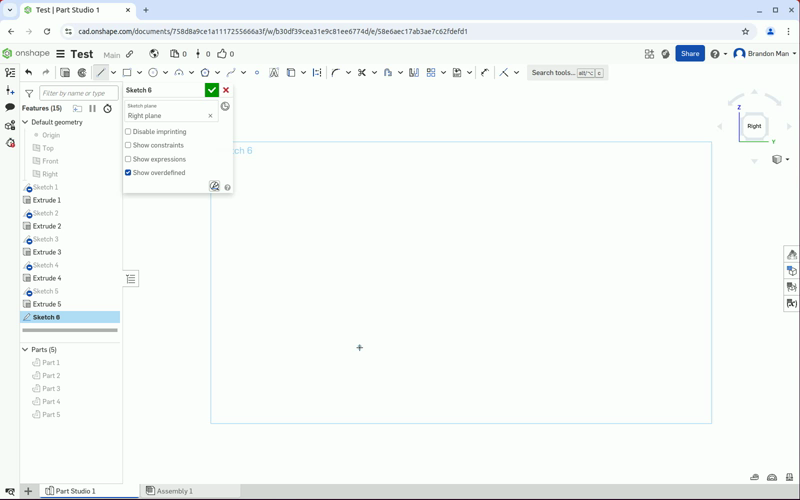
mouse_move(444, 347)
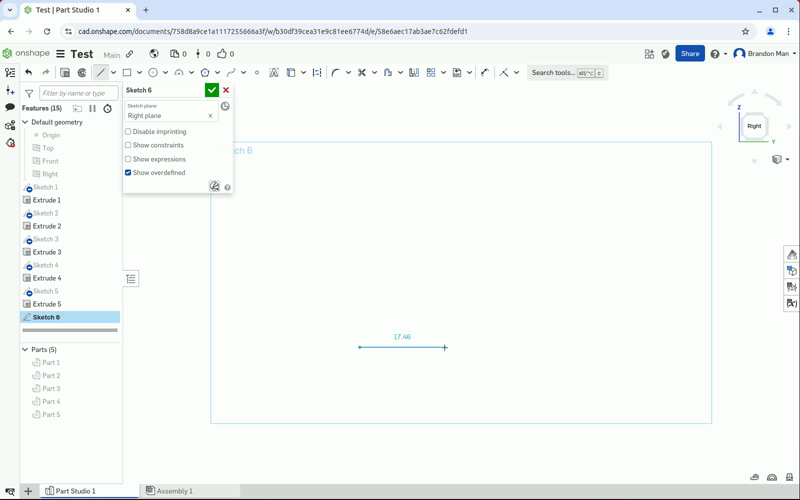
click(444, 347)
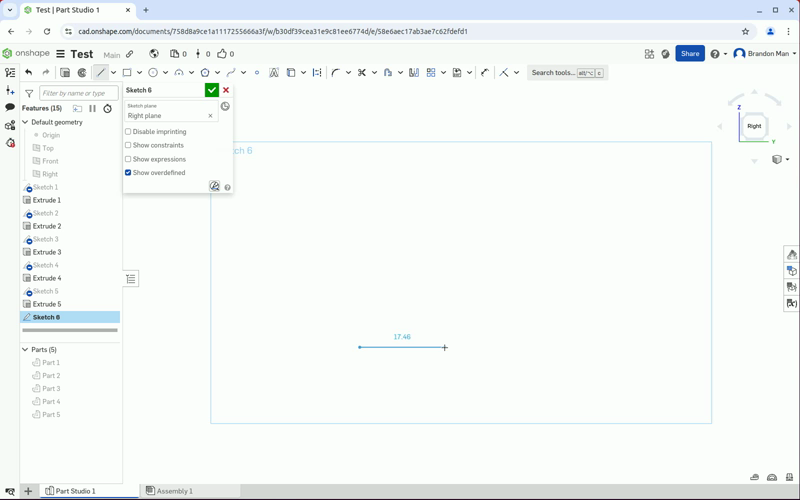
key_up(shift)
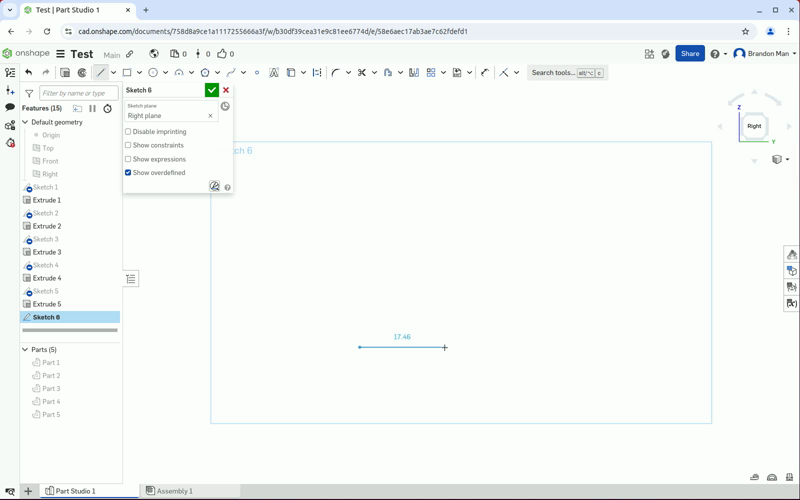
key_down(shift)
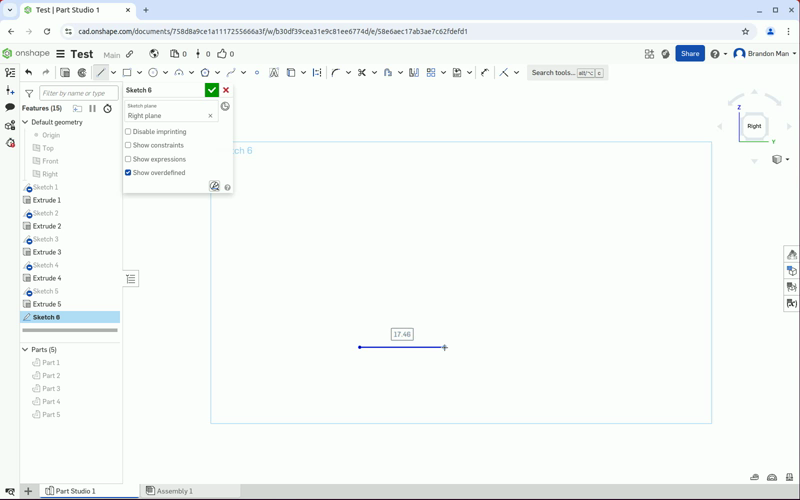
mouse_move(474, 347)
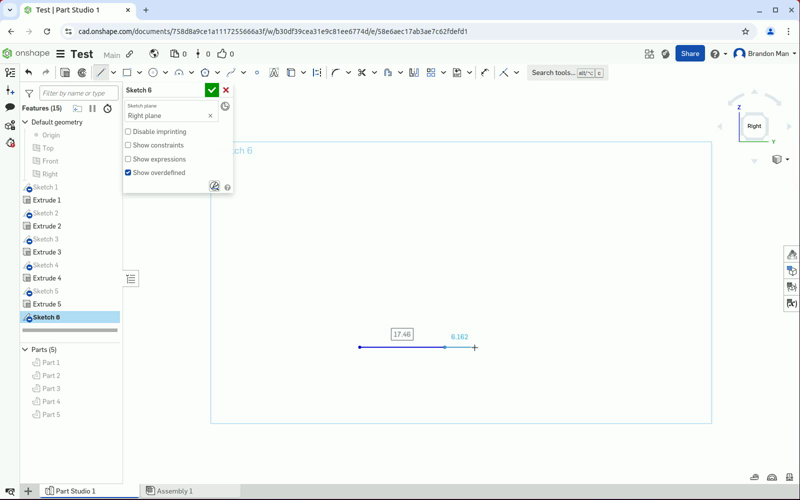
mouse_move(444, 338)
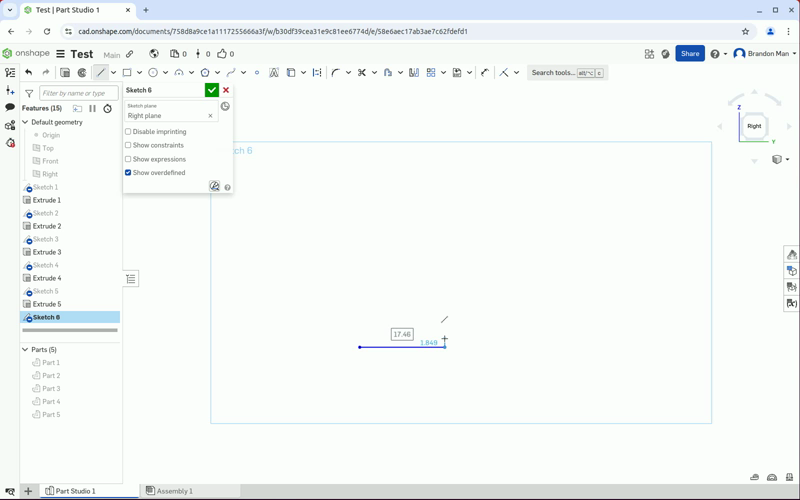
click(444, 338)
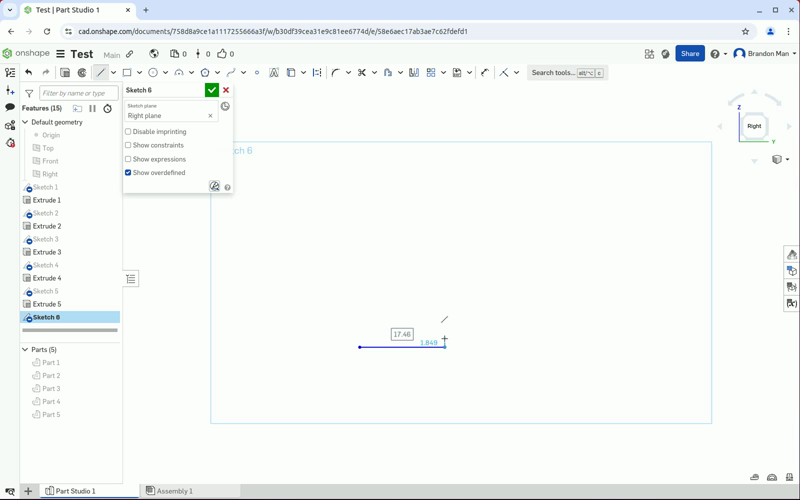
key_up(shift)
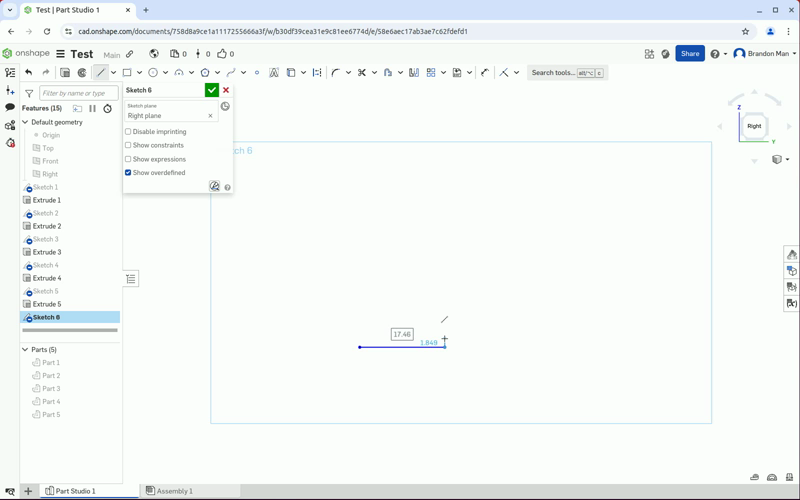
key_down(shift)
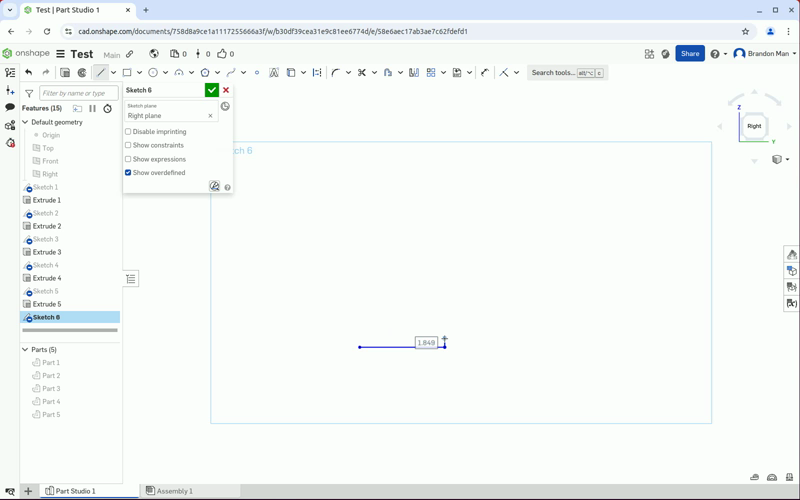
mouse_move(359, 338)
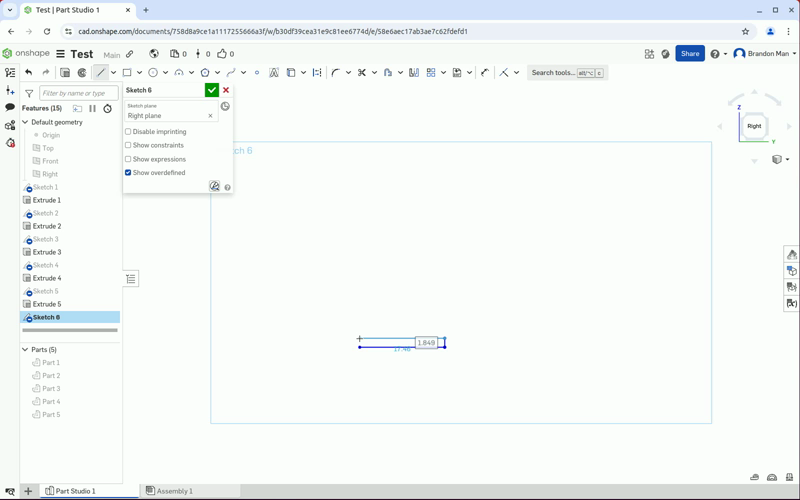
click(359, 338)
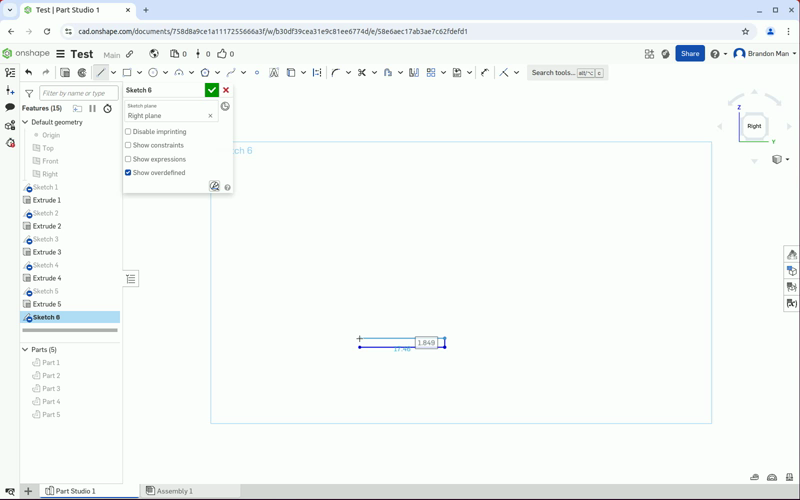
key_up(shift)
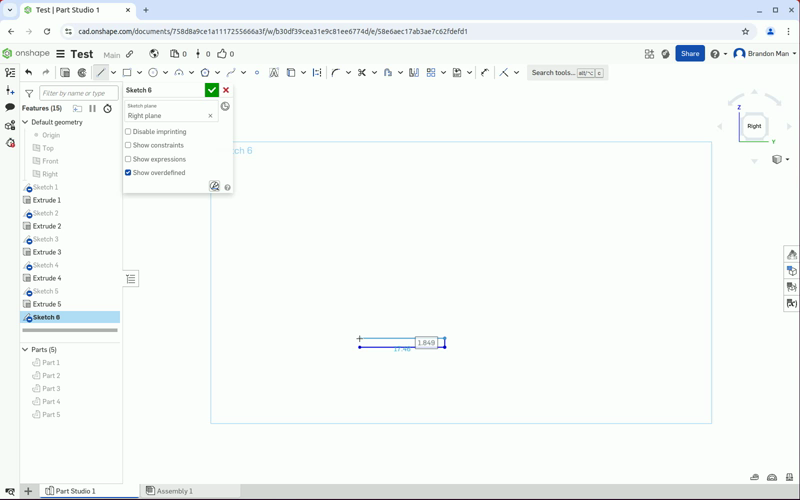
mouse_move(389, 338)
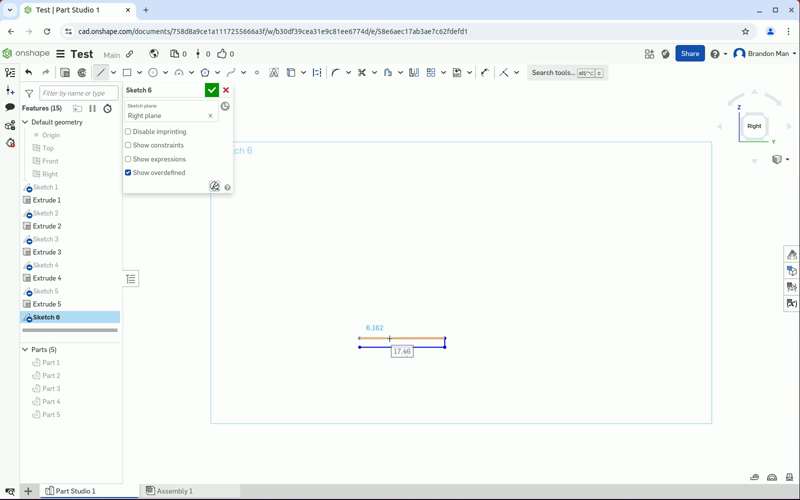
key_down(shift)
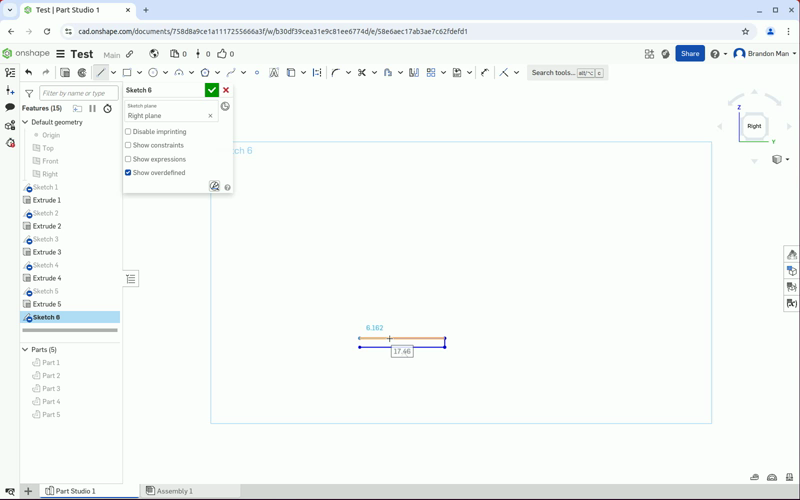
mouse_move(359, 347)
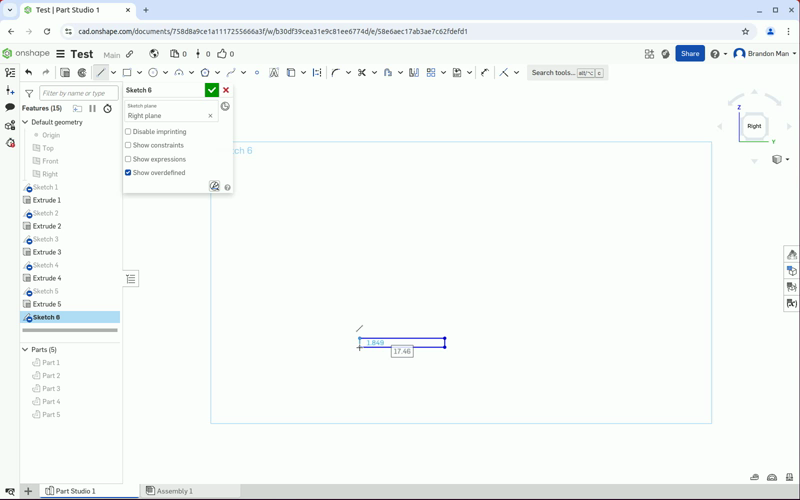
key_up(shift)
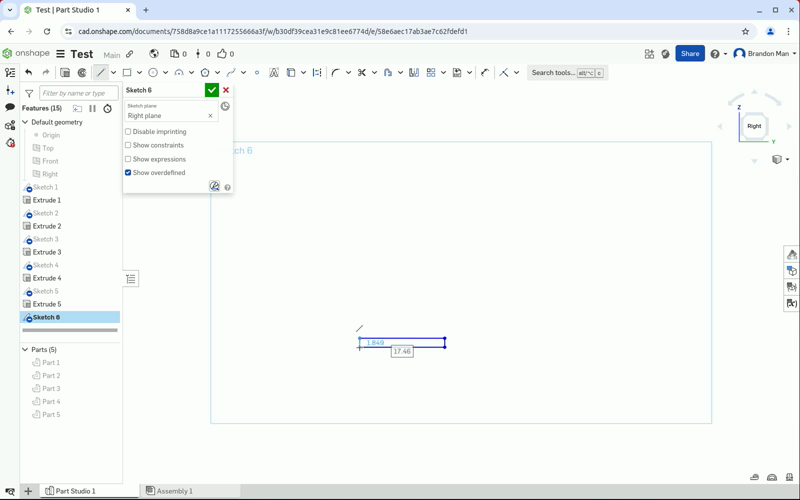
click(359, 347)
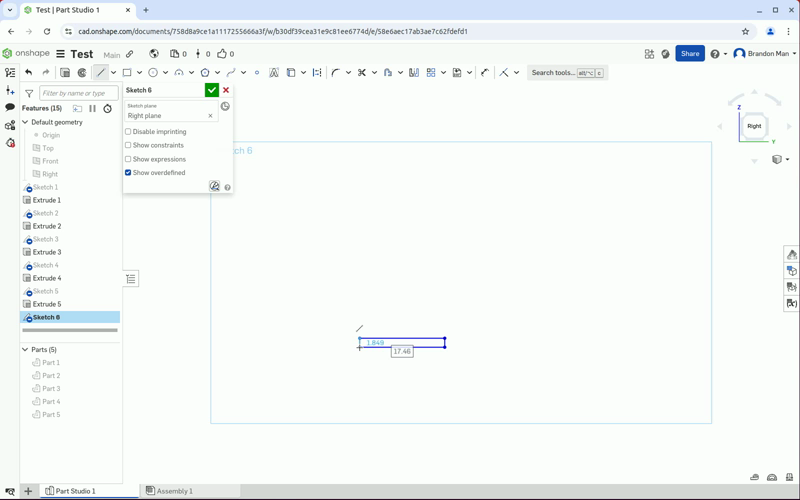
key(esc)
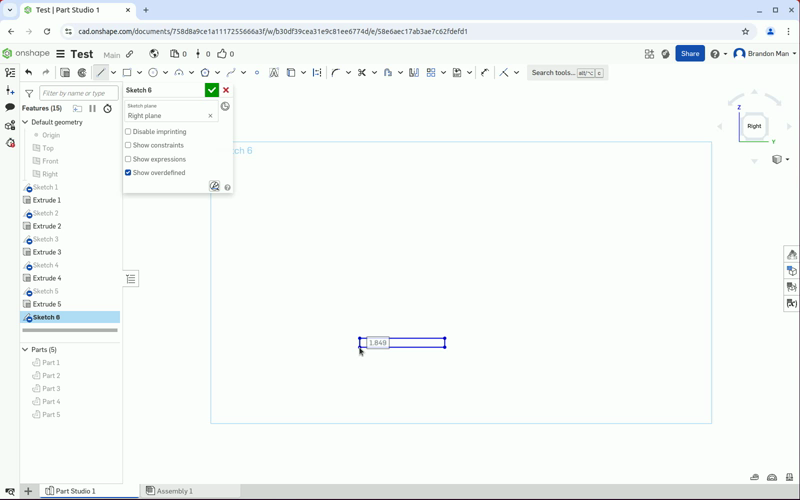
mouse_move(376, 344)
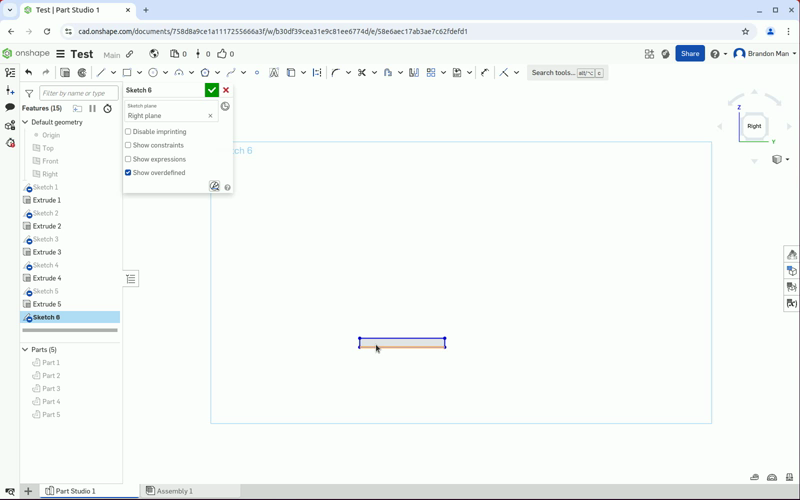
scroll(6)
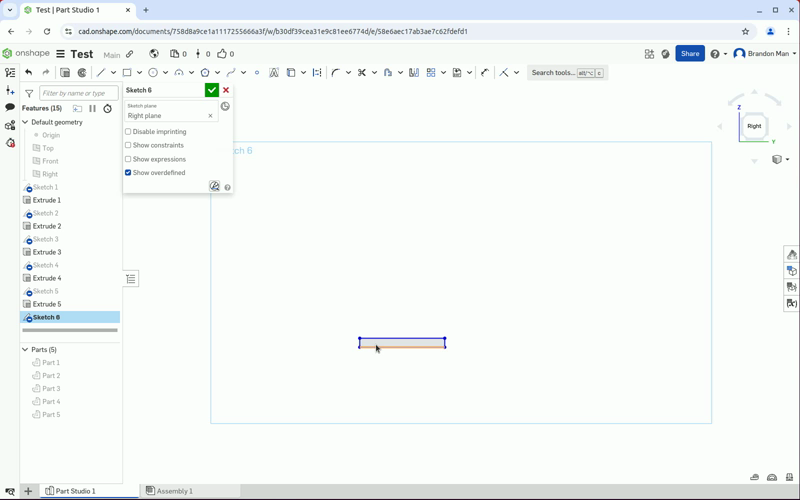
scroll(6)
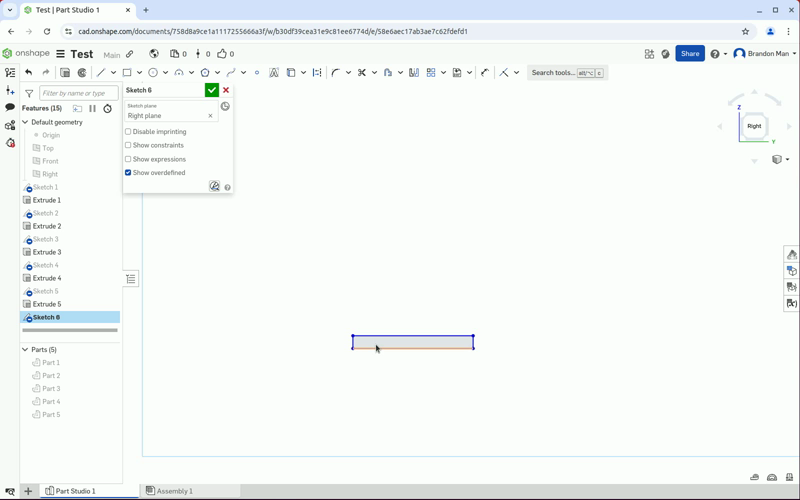
scroll(6)
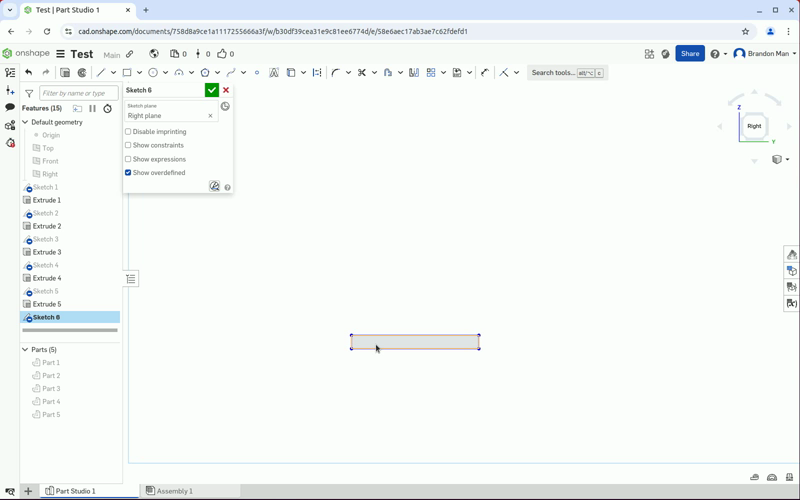
scroll(6)
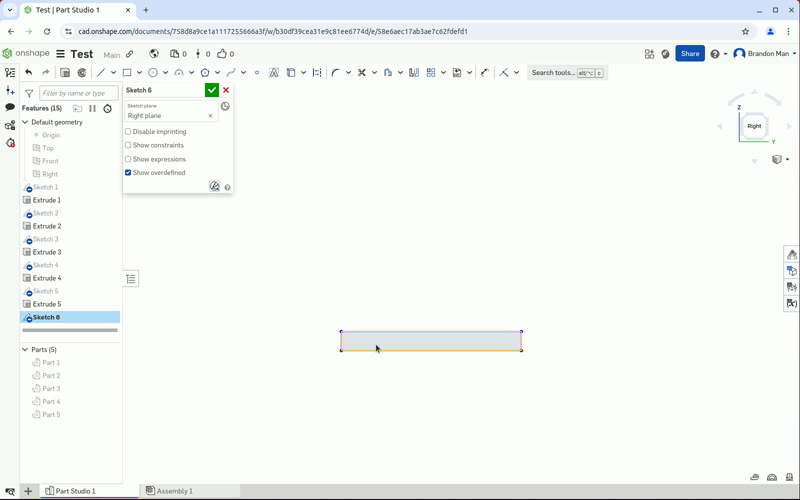
scroll(6)
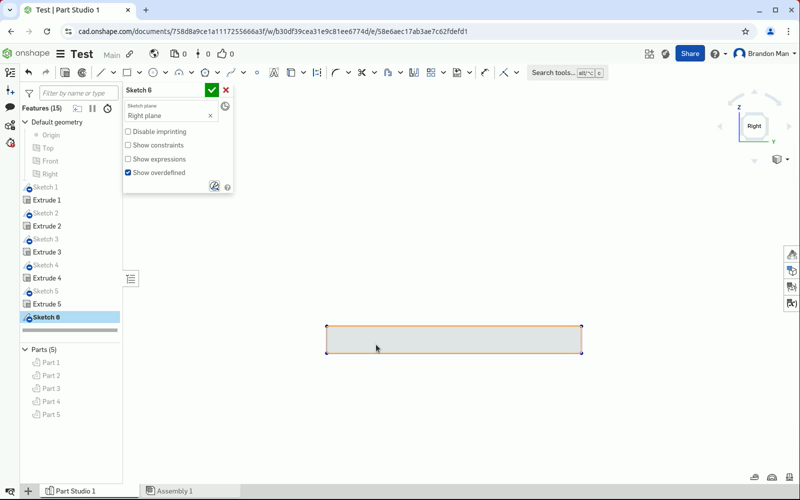
scroll(6)
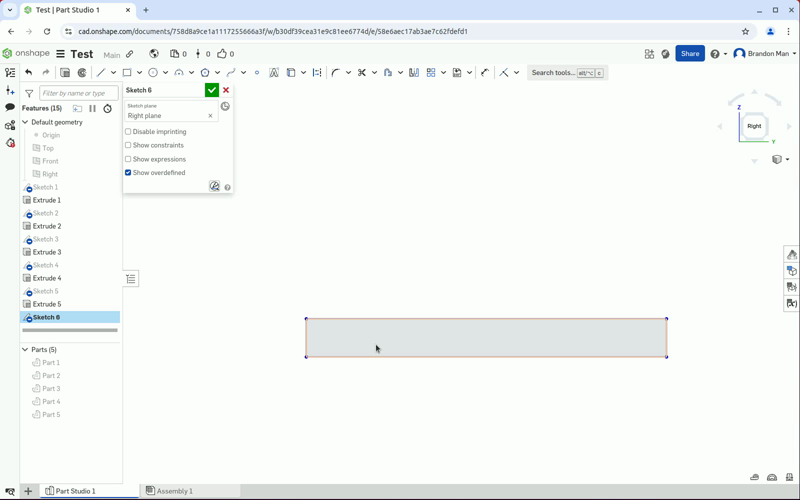
scroll(6)
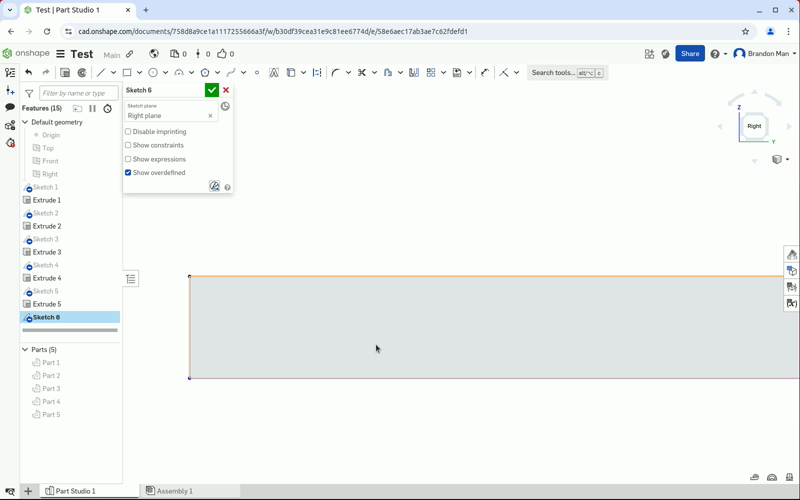
click(376, 344)
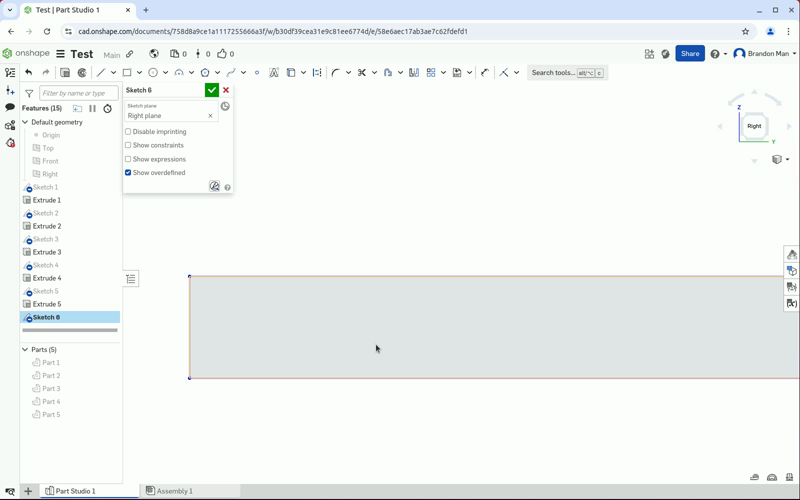
scroll(-6)
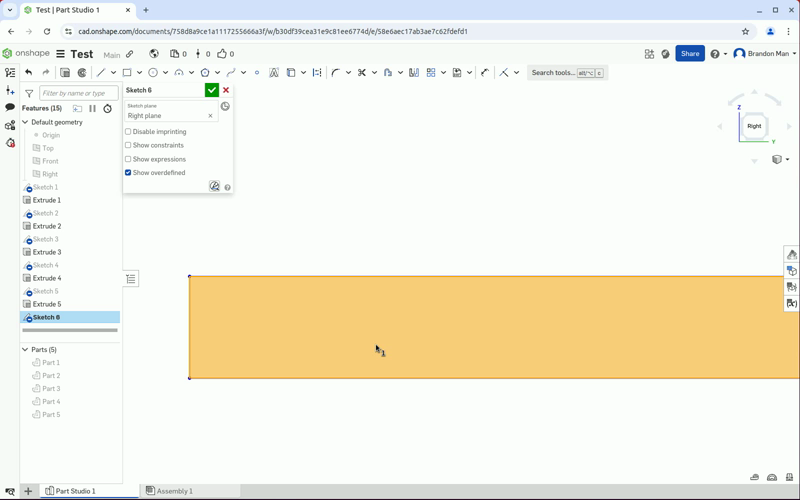
scroll(-6)
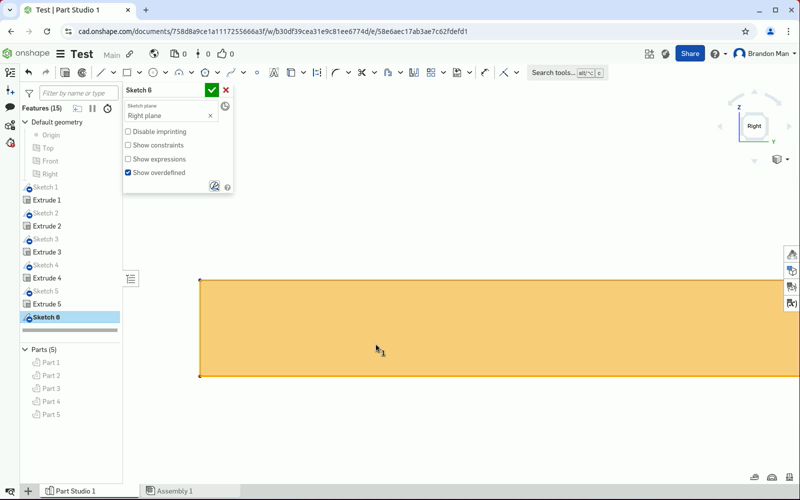
scroll(-6)
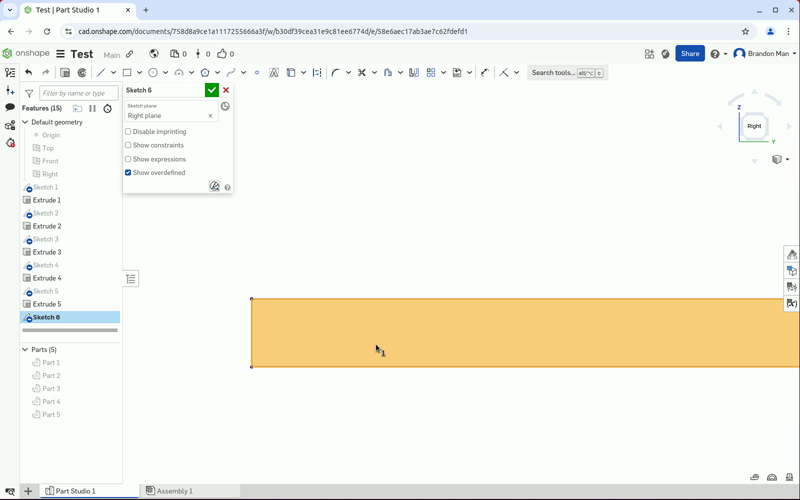
scroll(-6)
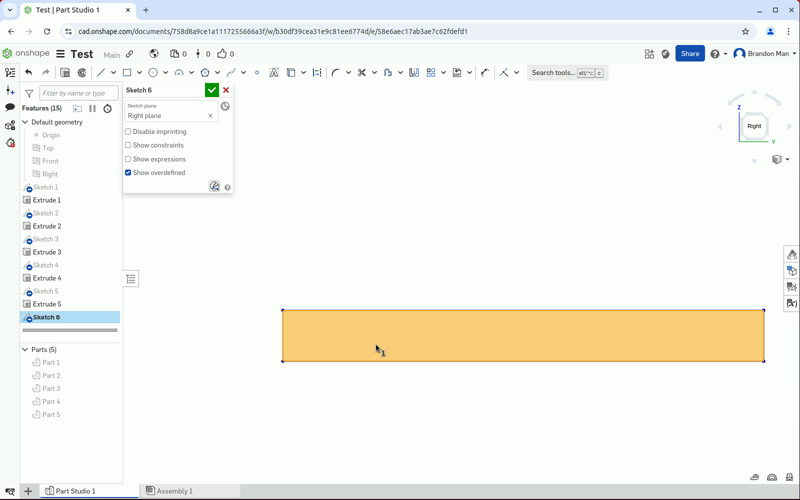
scroll(-6)
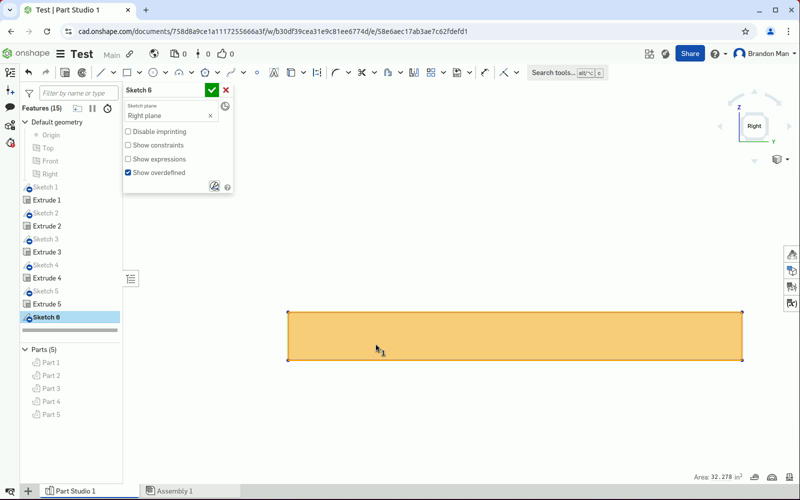
scroll(-6)
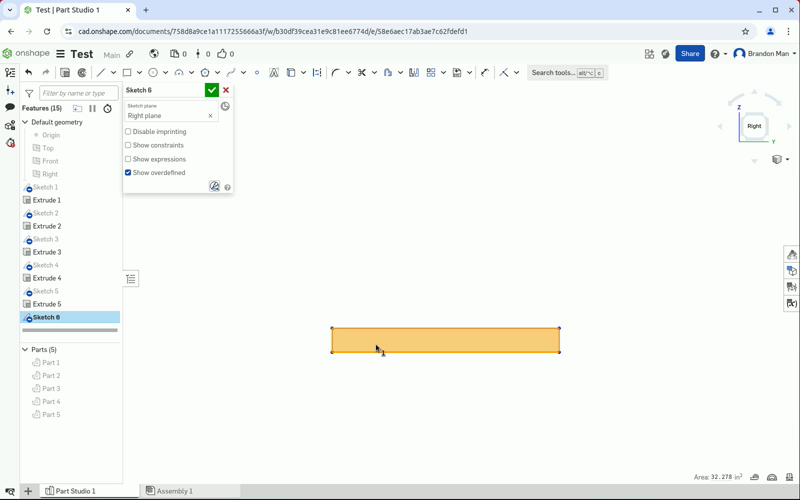
scroll(-6)
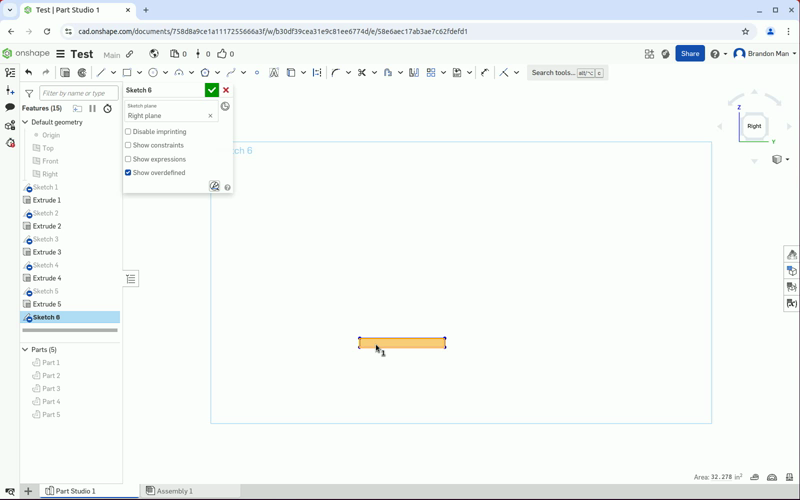
mouse_move(73, 352)
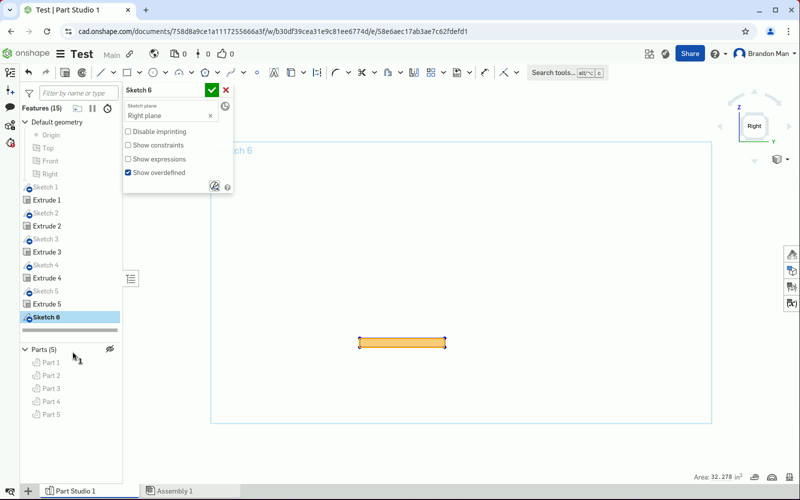
key(shift+y)
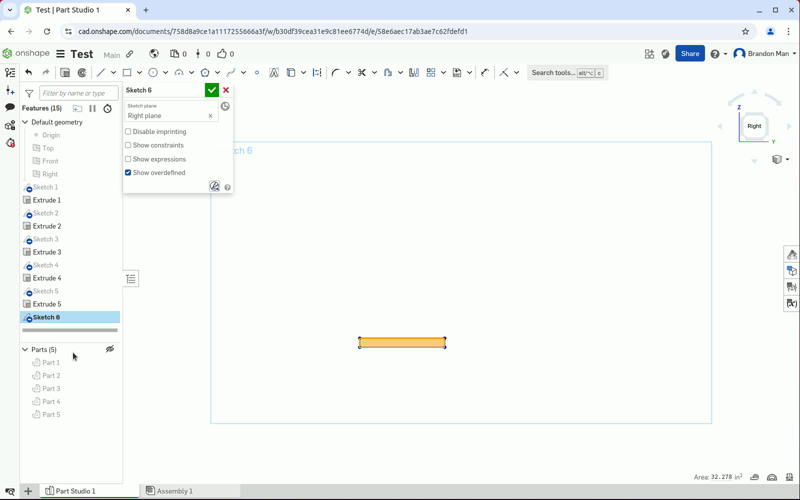
key(shift+e)
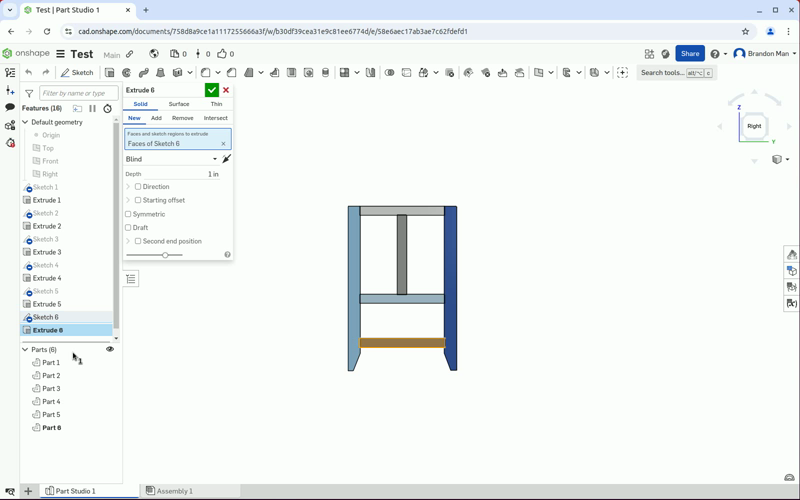
mouse_move(143, 106)
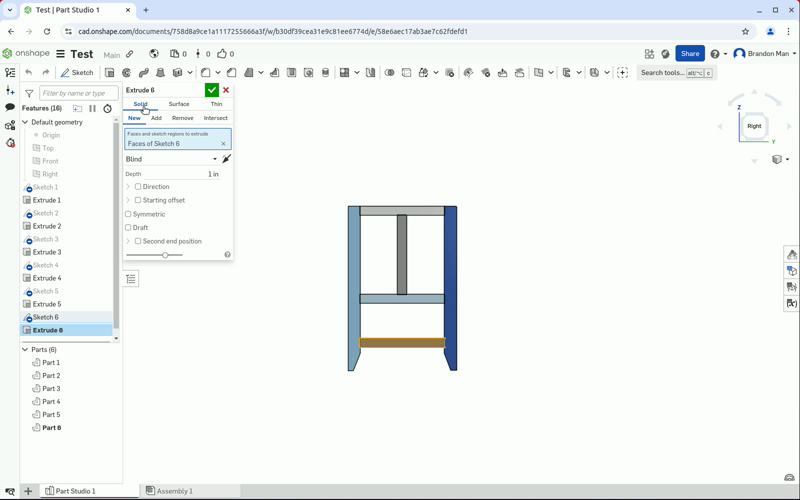
click(143, 106)
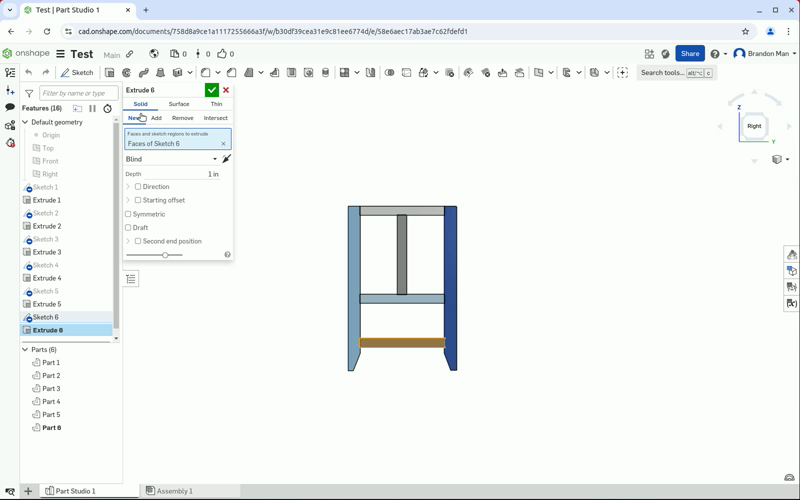
mouse_move(137, 120)
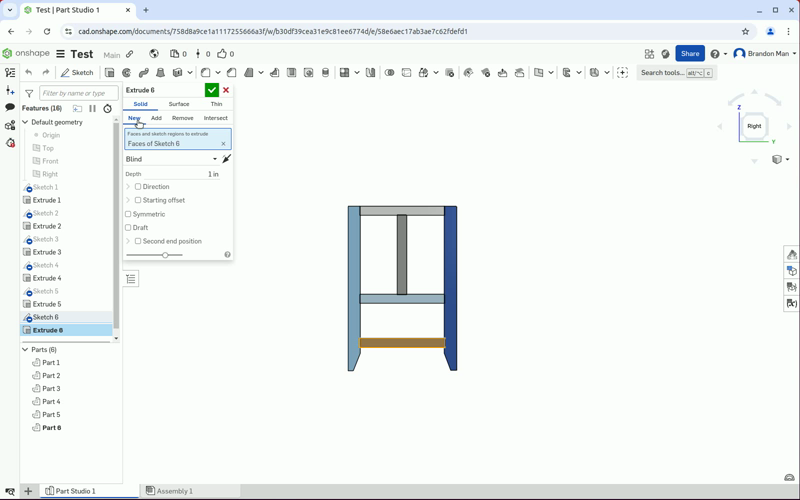
click(137, 120)
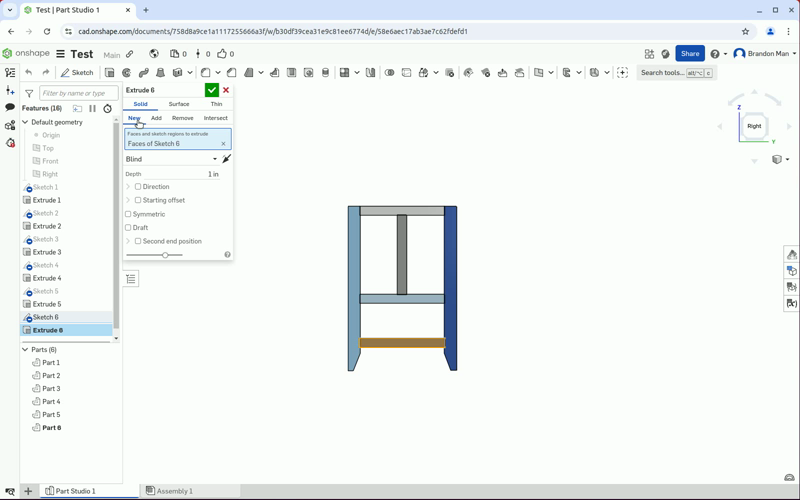
key(tab, 4)
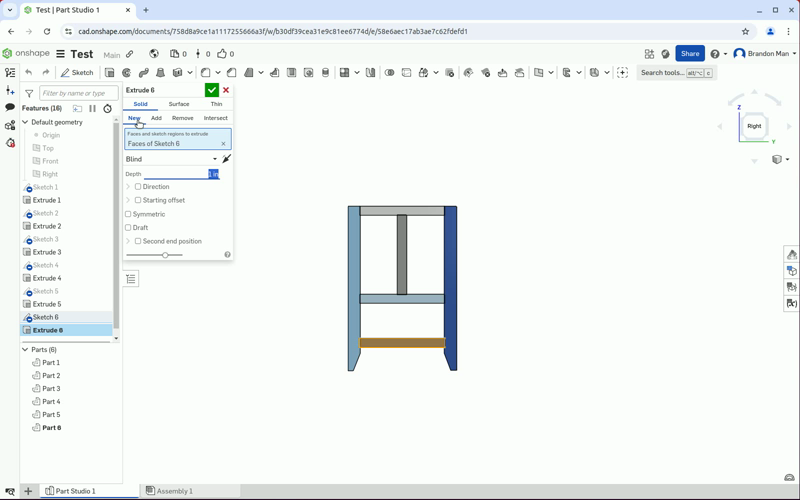
text(0.963)
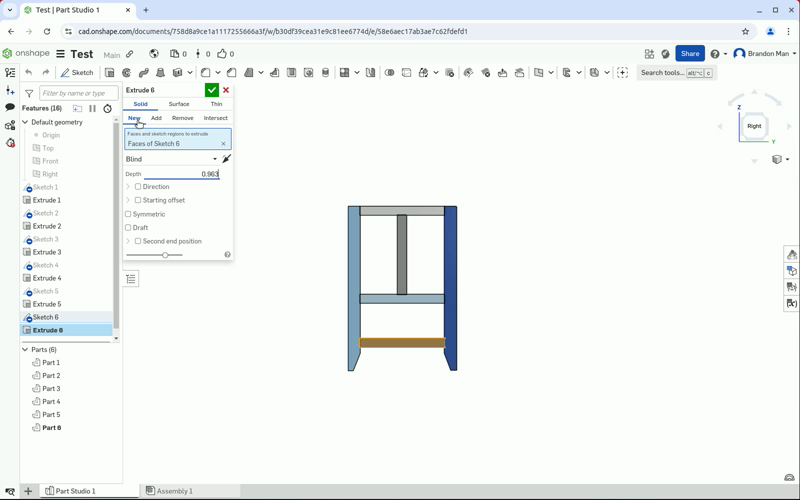
key(enter)
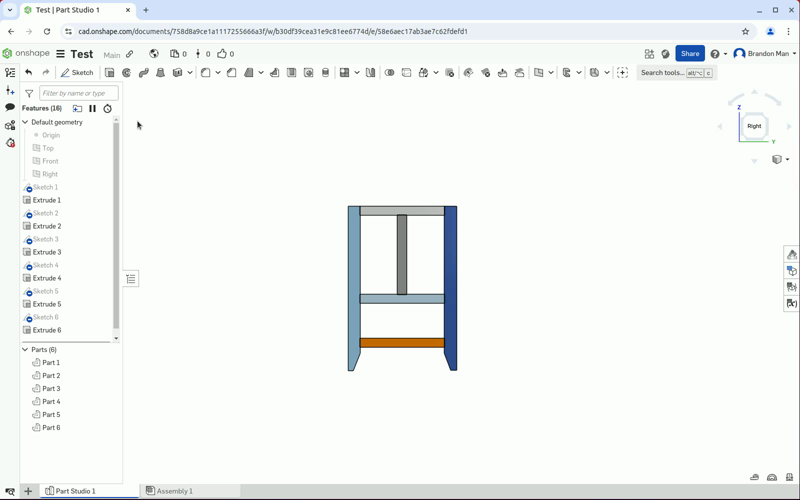
key(shift+h)
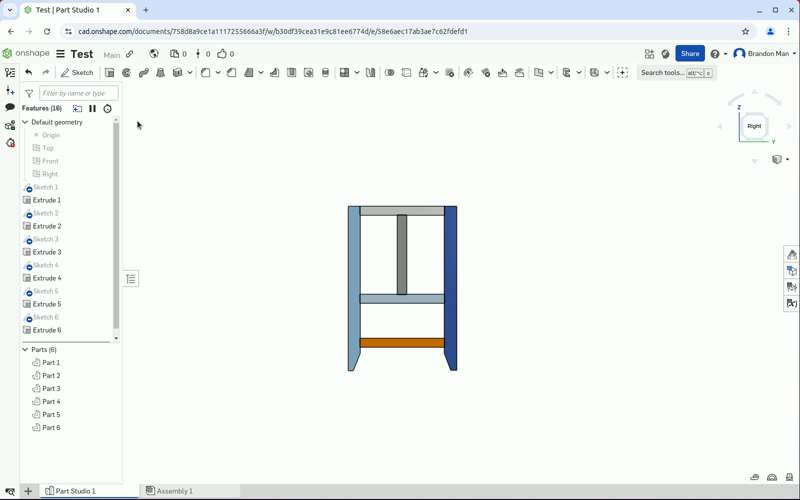
key(shift+h)
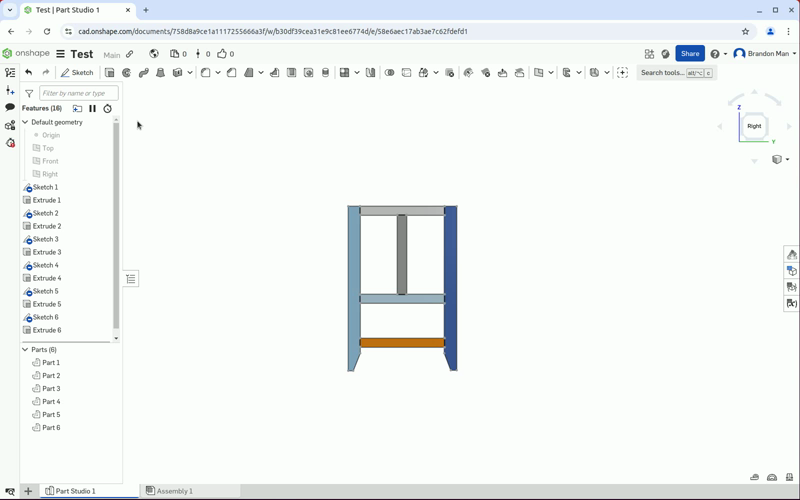
key(shift+7)
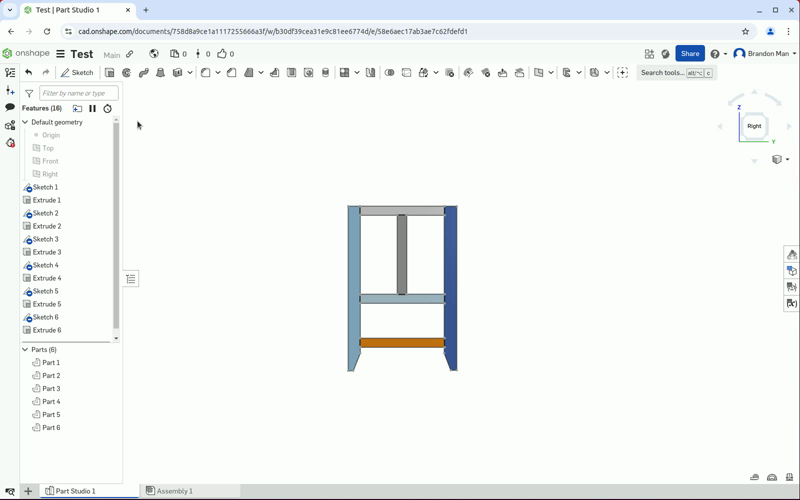
key(right, 2)
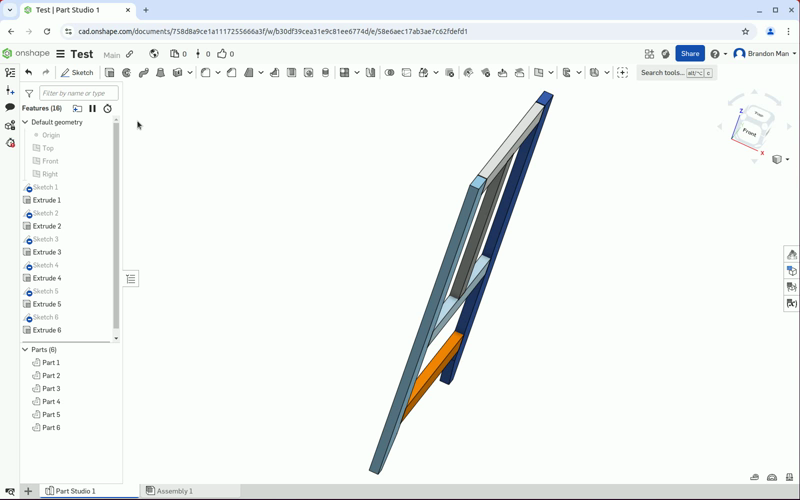
key(down, 2)
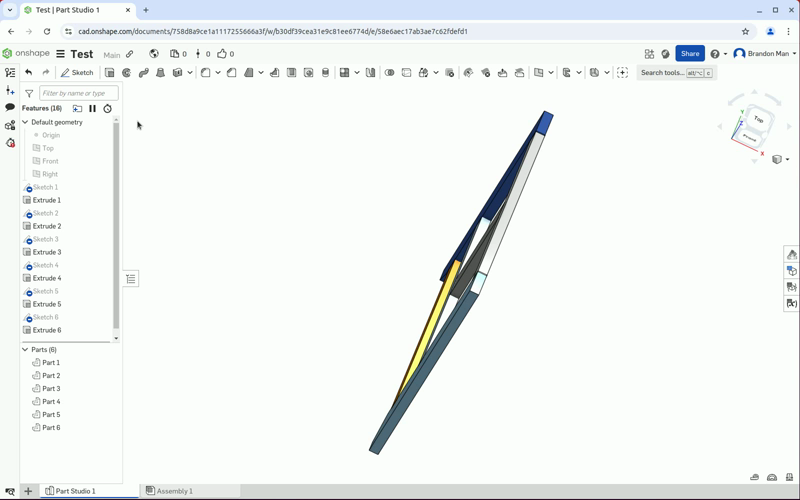
key(up, 2)
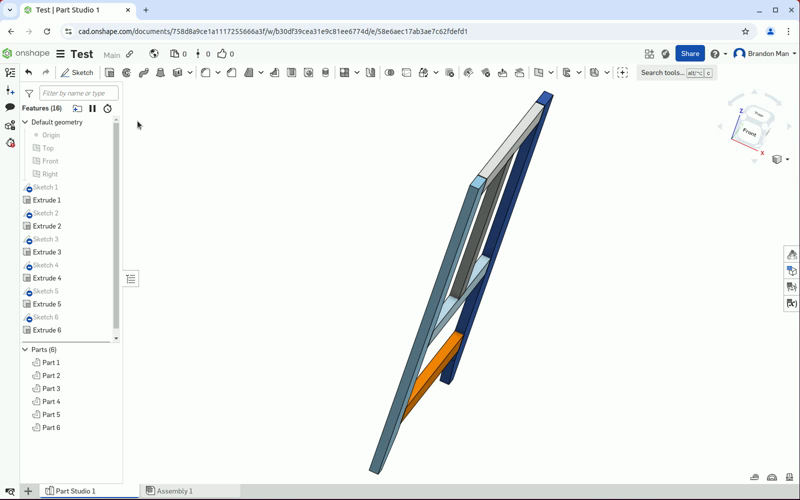
key(left, 2)
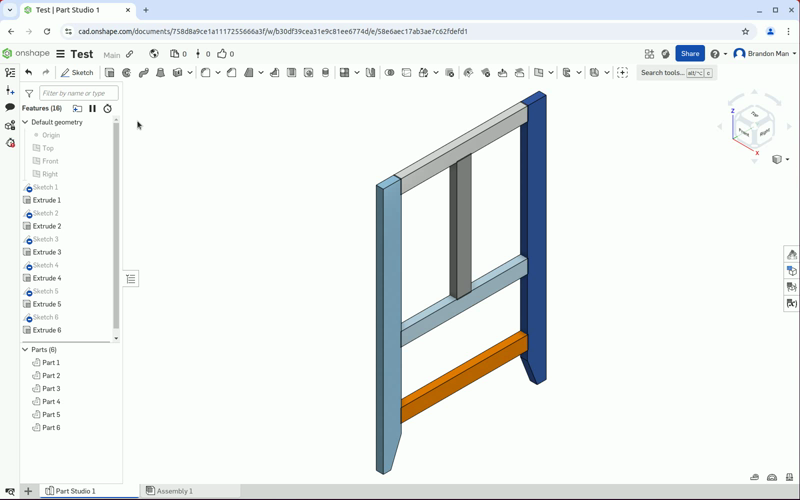
mouse_move(69, 189)
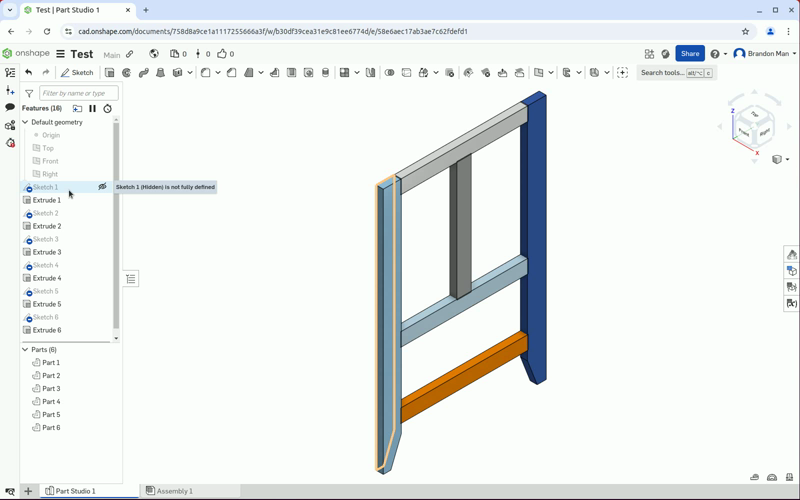
click(69, 189)